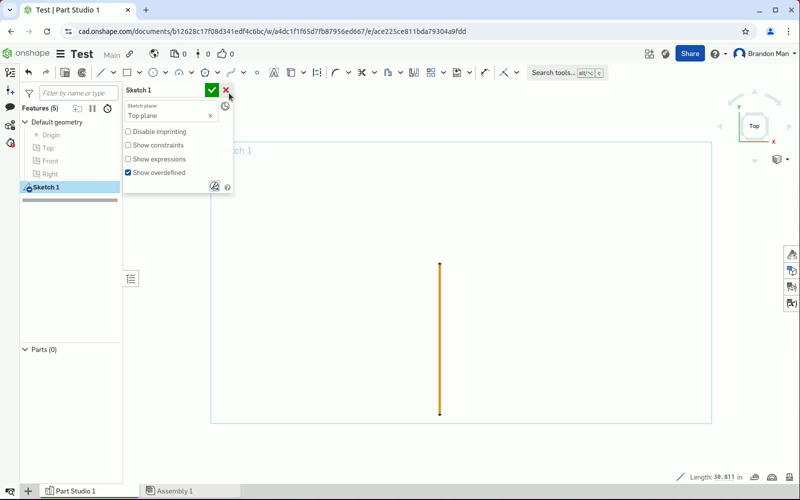
key(shift+h)
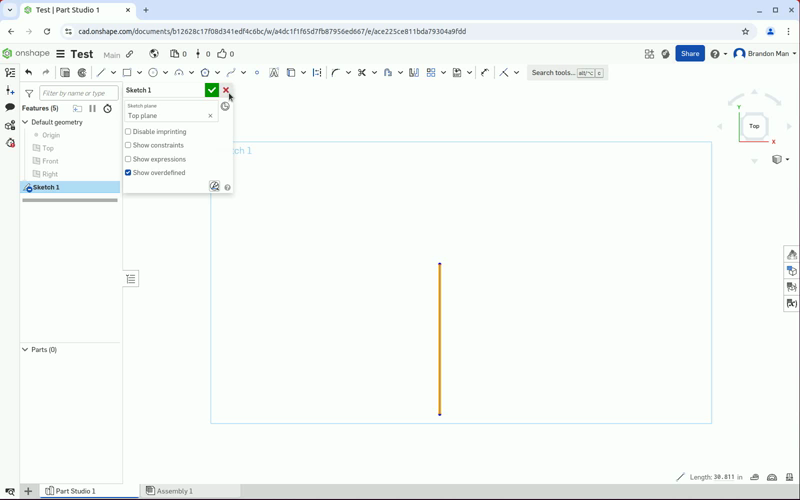
key(shift+s)
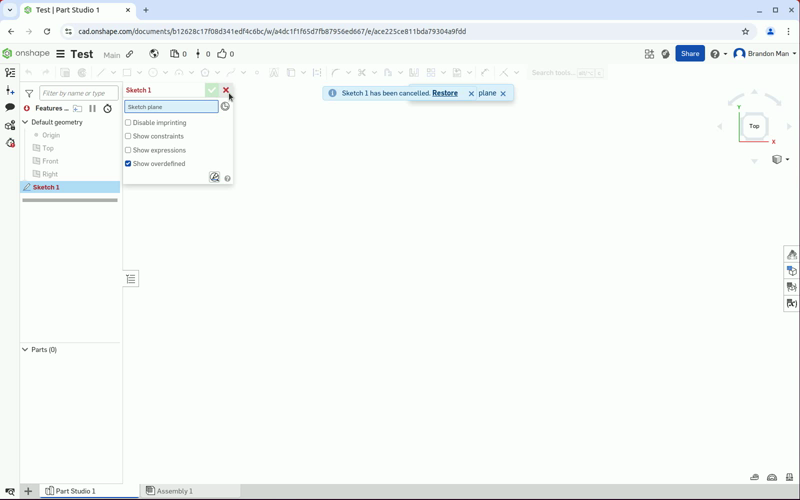
mouse_move(73, 150)
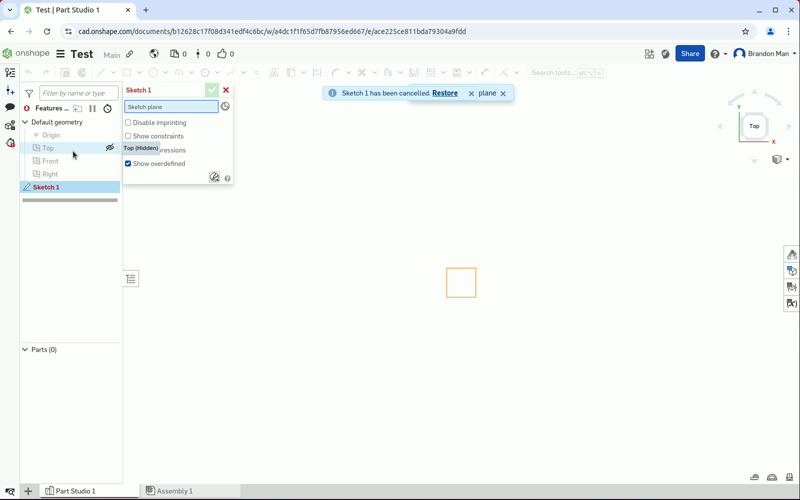
click(73, 150)
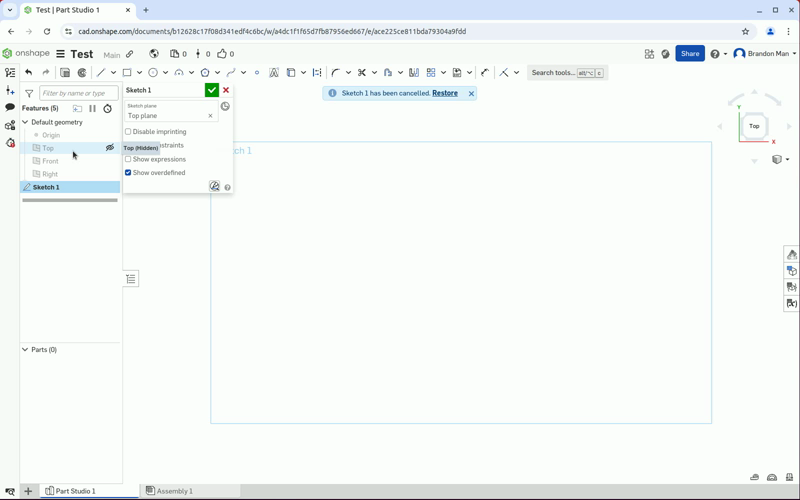
mouse_move(73, 352)
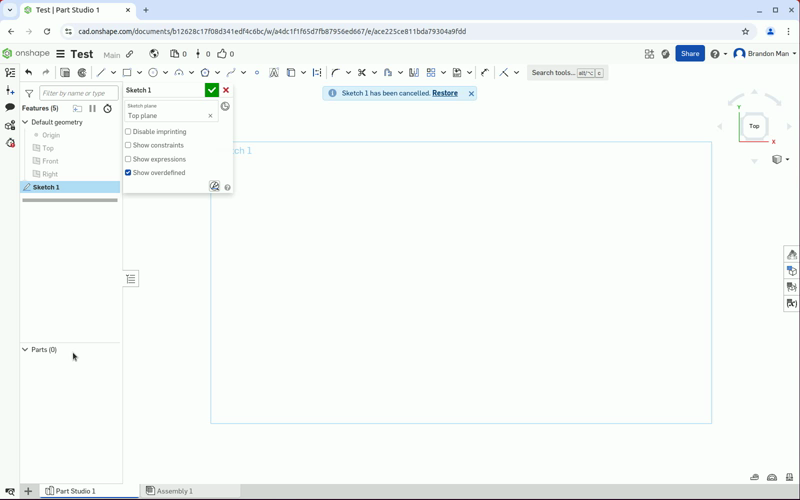
key(y)
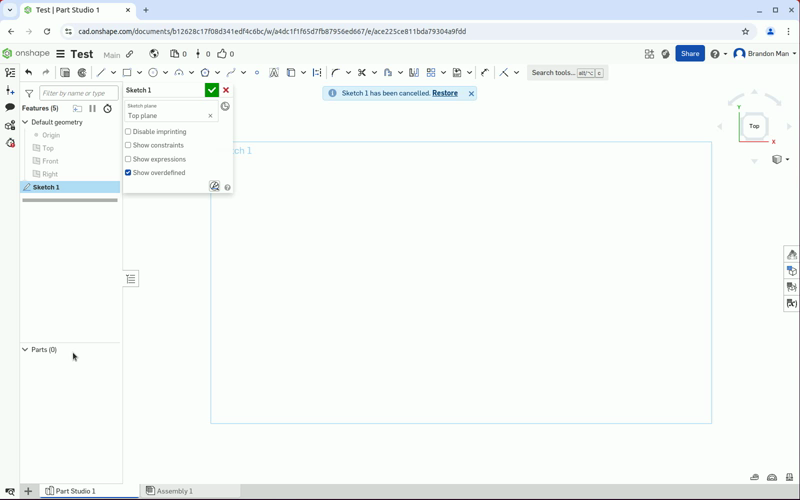
key(l)
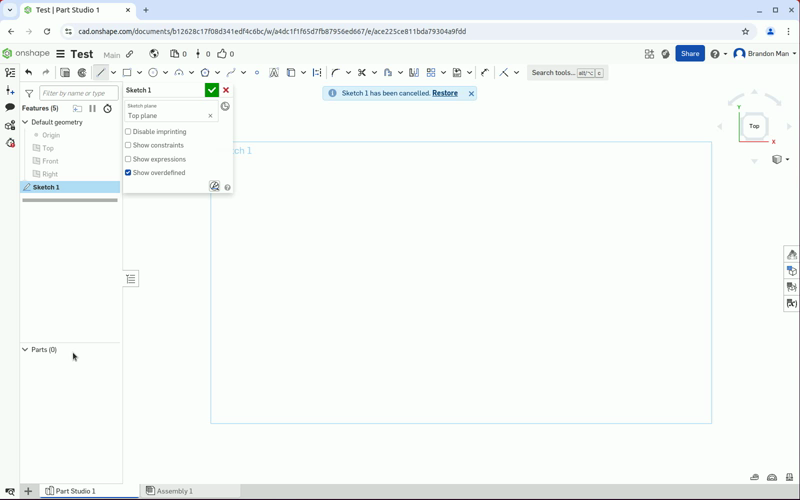
key_down(shift)
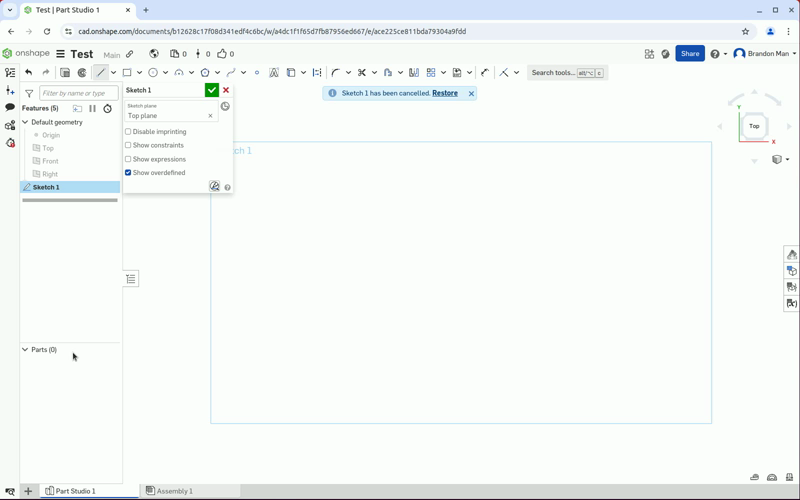
mouse_move(459, 297)
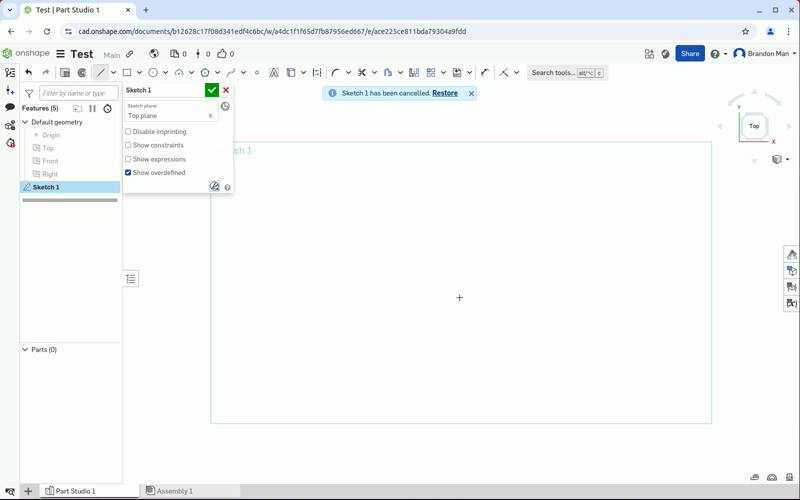
click(459, 297)
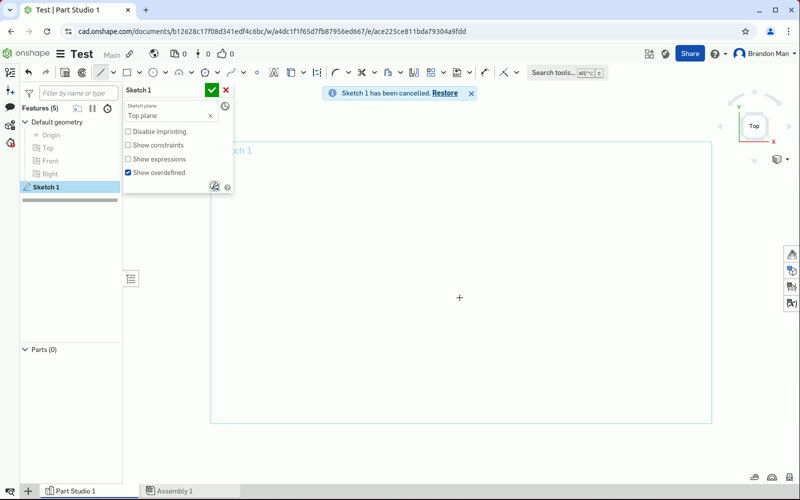
key_up(shift)
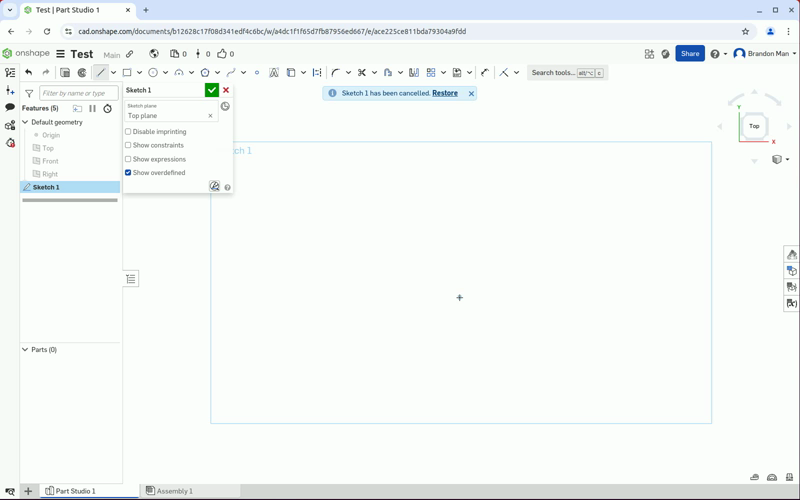
key_down(shift)
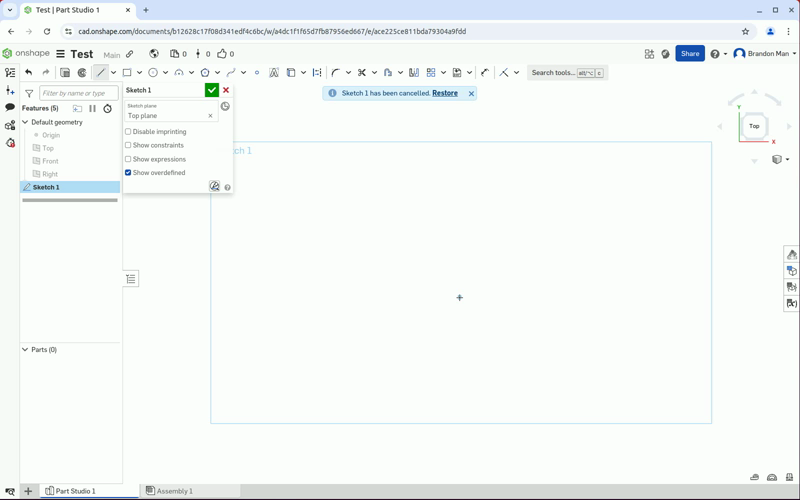
mouse_move(489, 297)
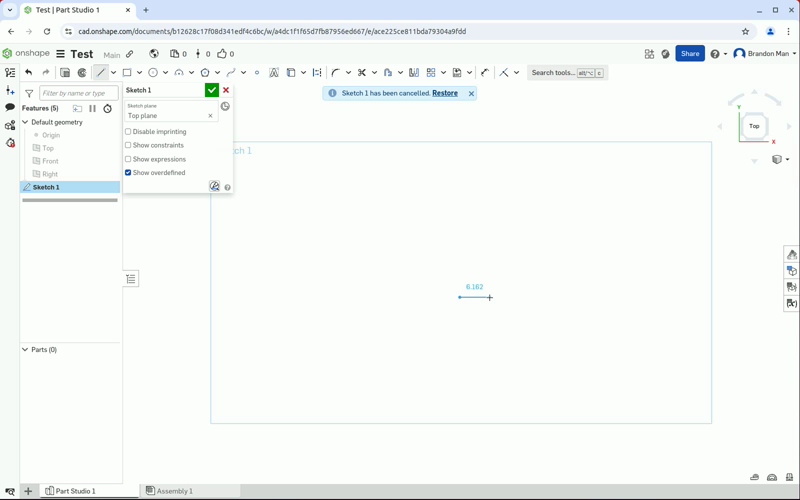
mouse_move(460, 297)
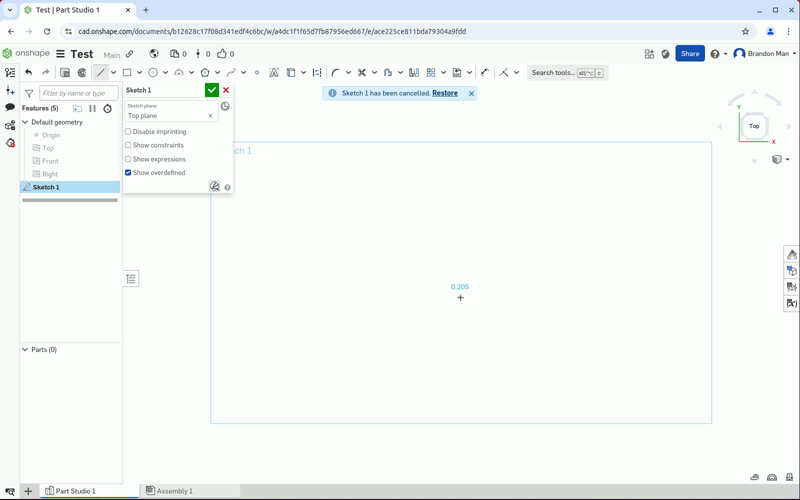
scroll(6)
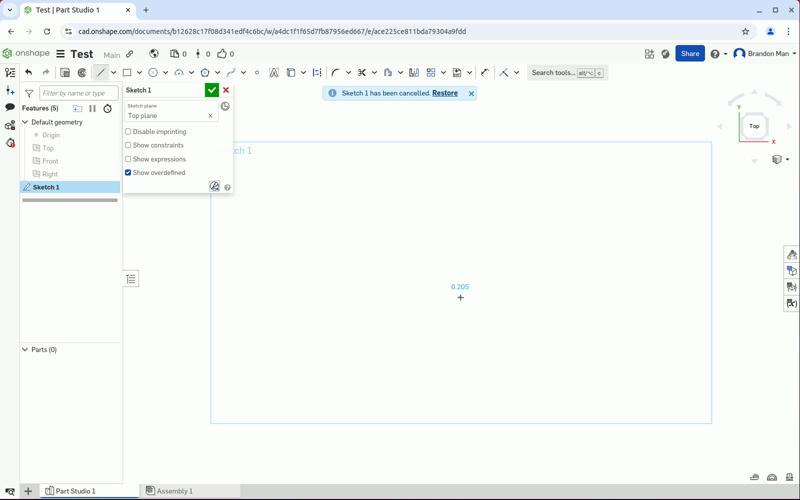
scroll(6)
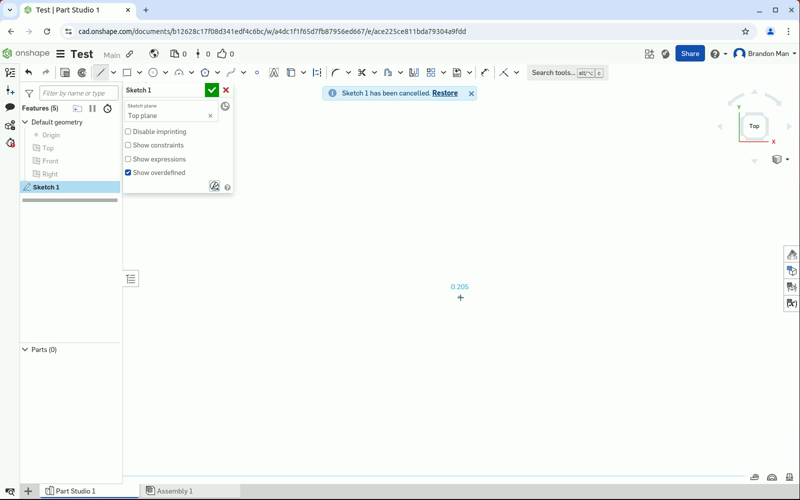
scroll(6)
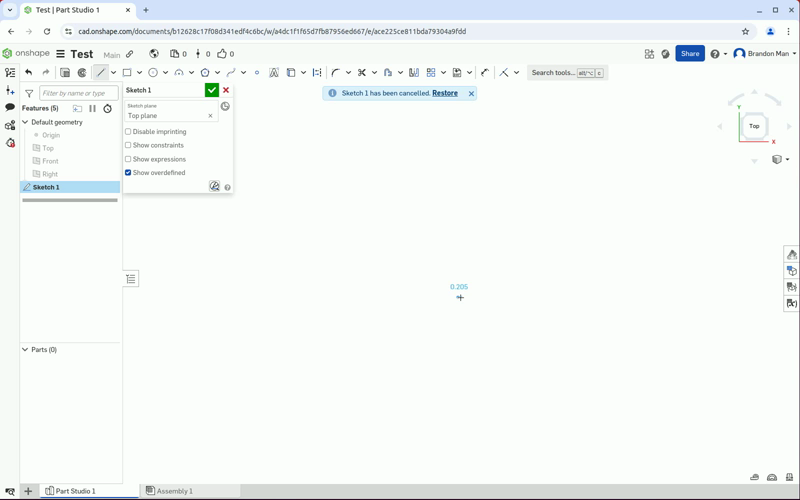
scroll(6)
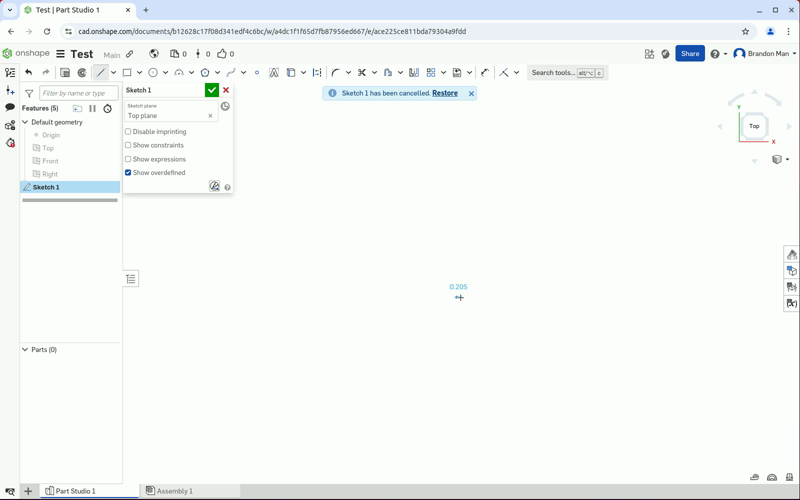
scroll(6)
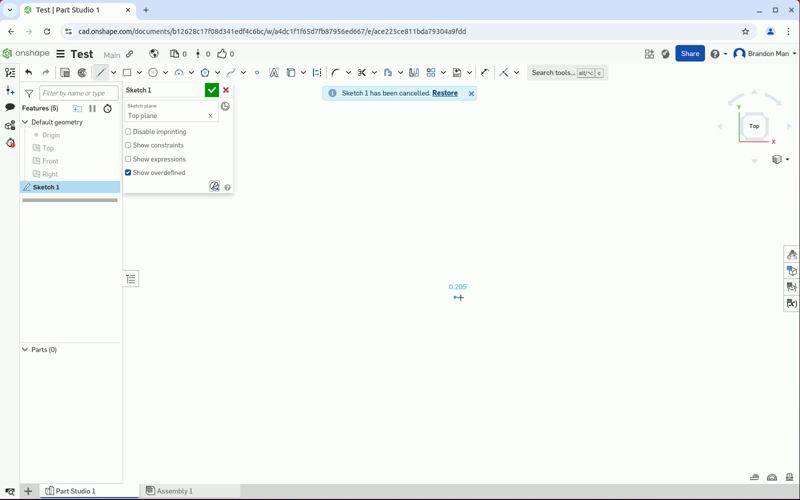
scroll(6)
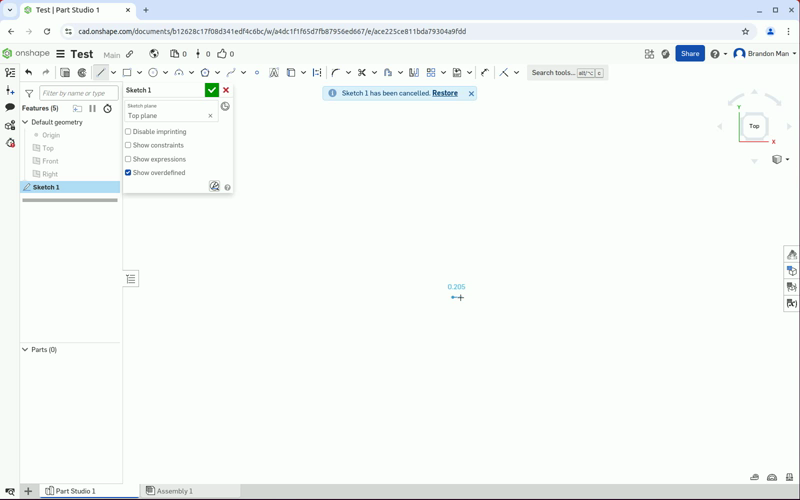
scroll(6)
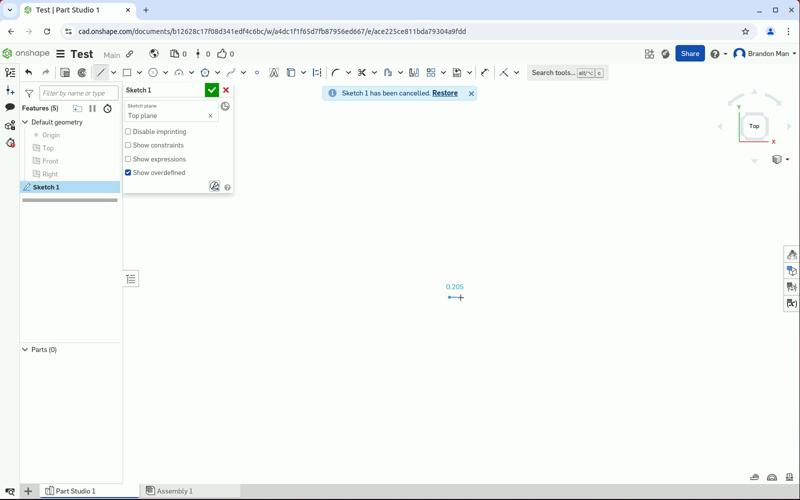
click(460, 297)
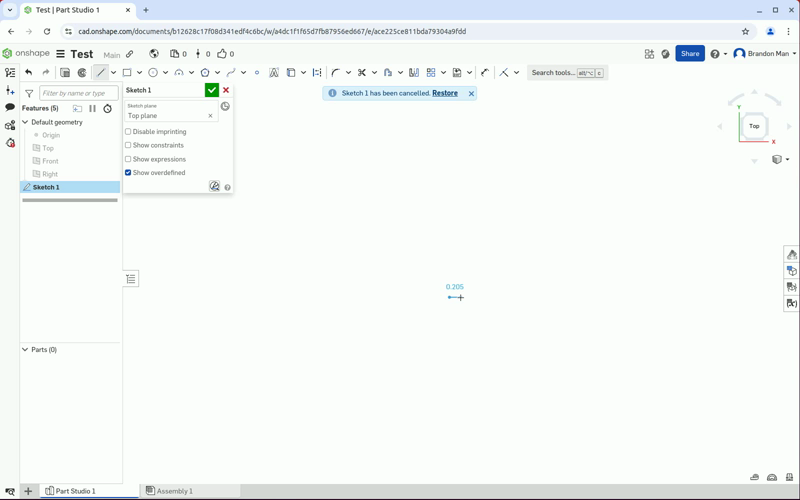
scroll(-6)
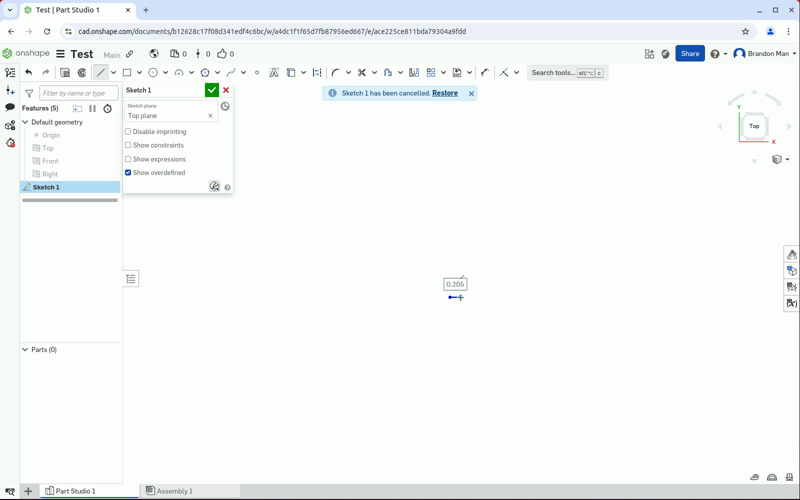
scroll(-6)
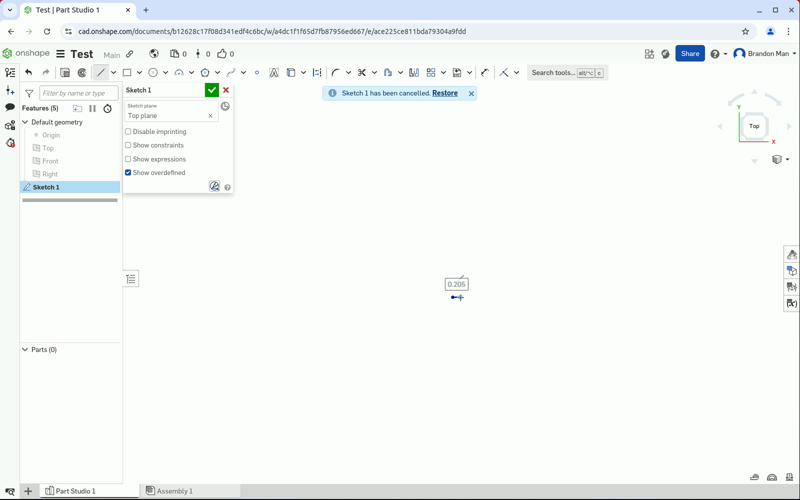
scroll(-6)
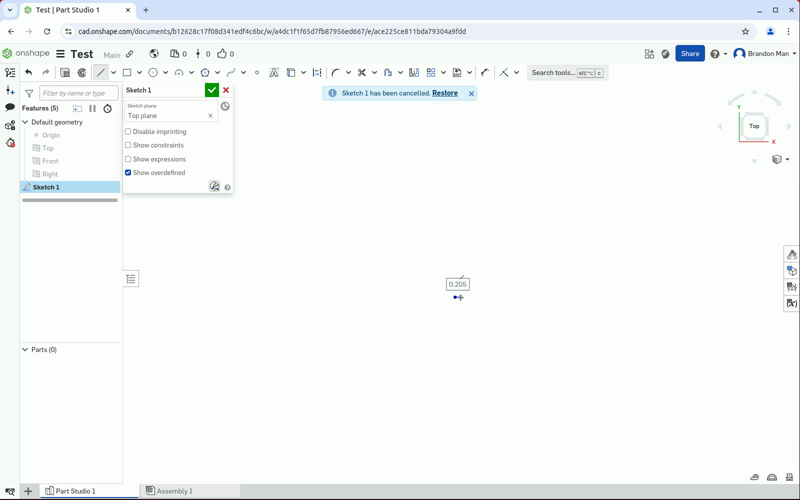
scroll(-6)
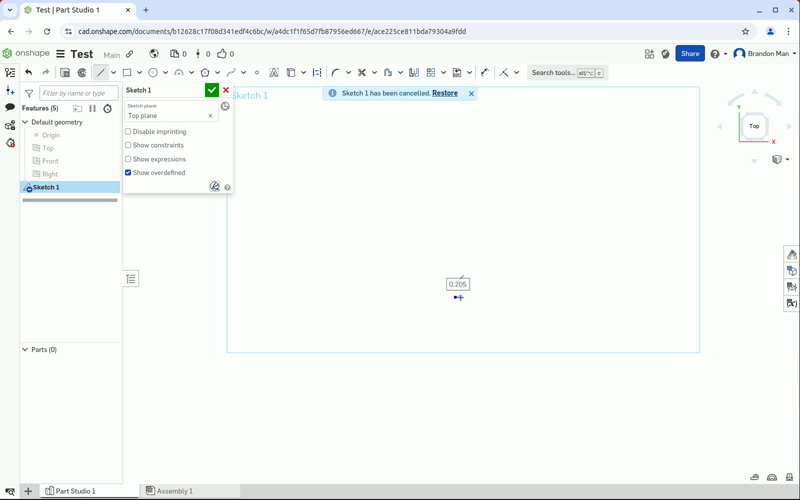
scroll(-6)
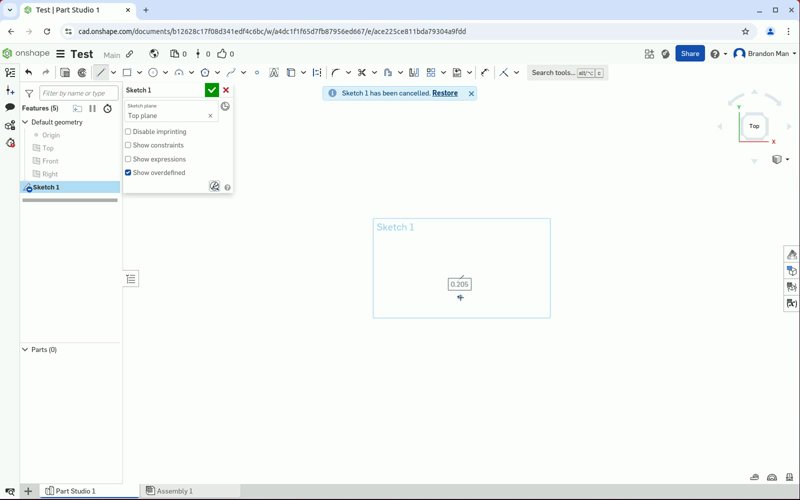
scroll(-6)
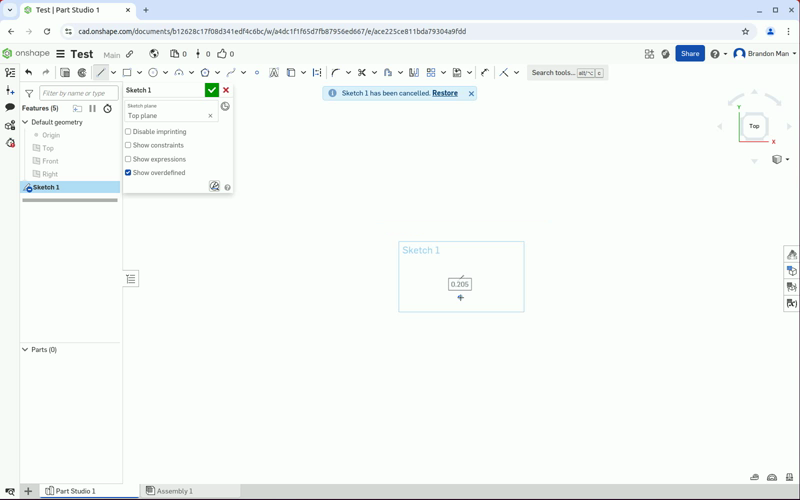
scroll(-6)
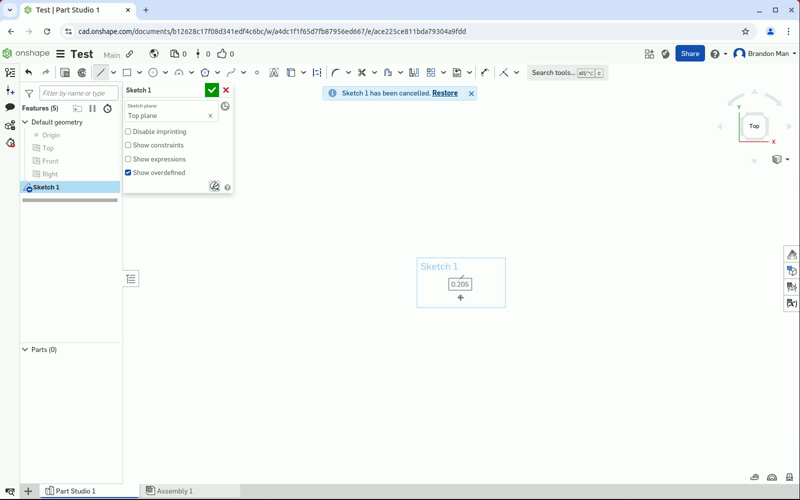
key_up(shift)
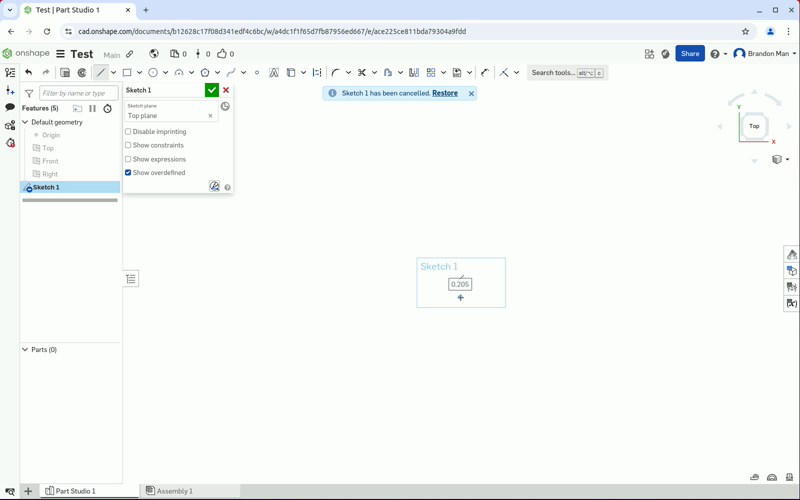
key_down(shift)
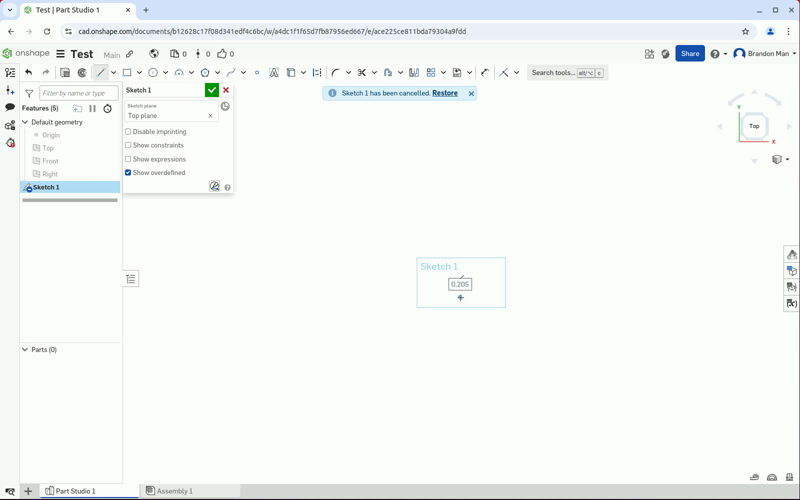
mouse_move(490, 297)
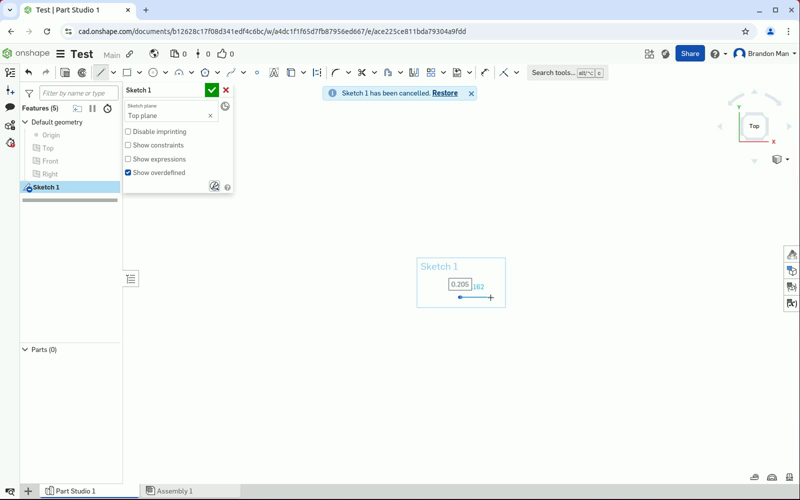
mouse_move(462, 297)
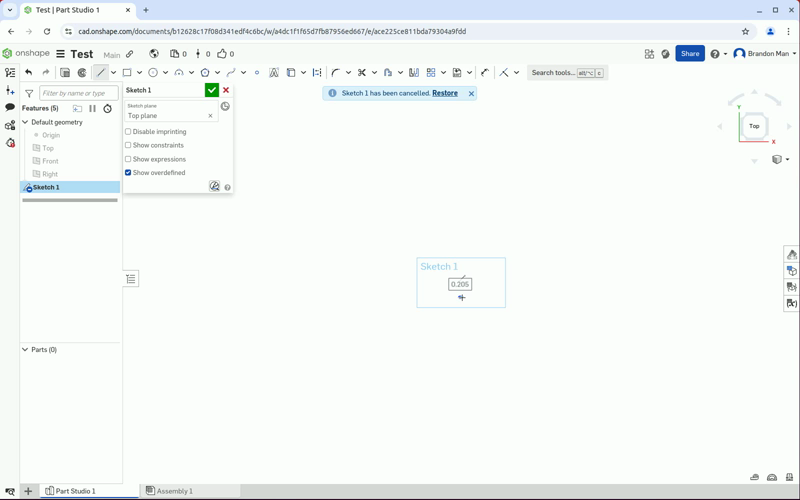
scroll(6)
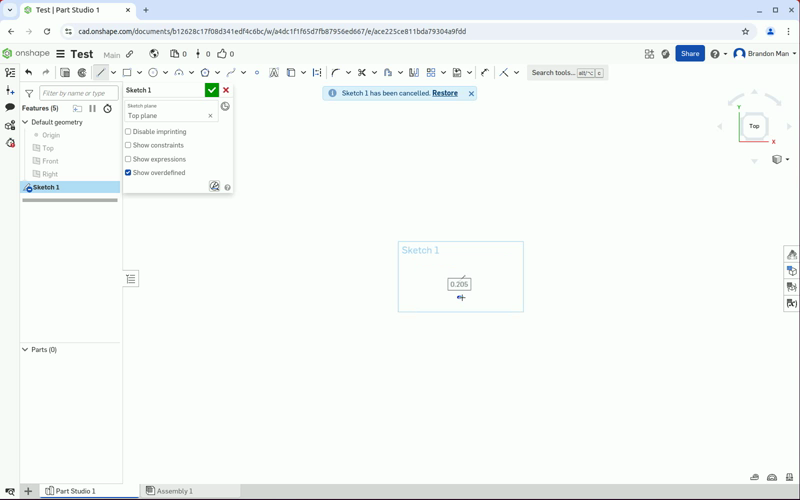
scroll(6)
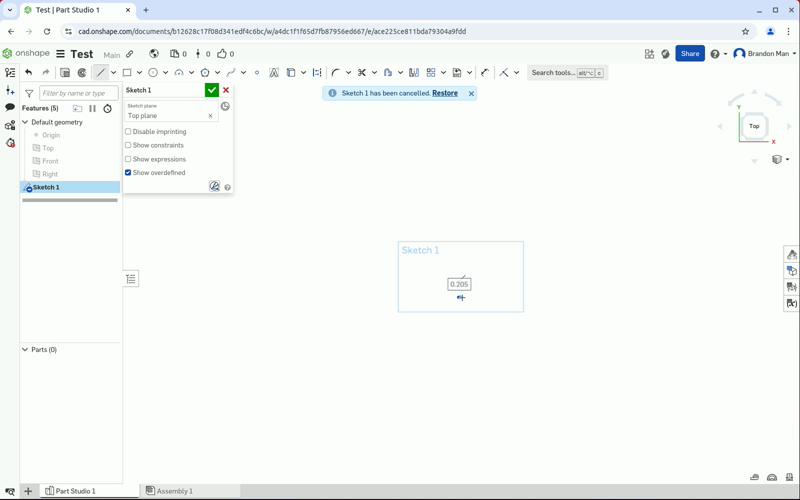
scroll(6)
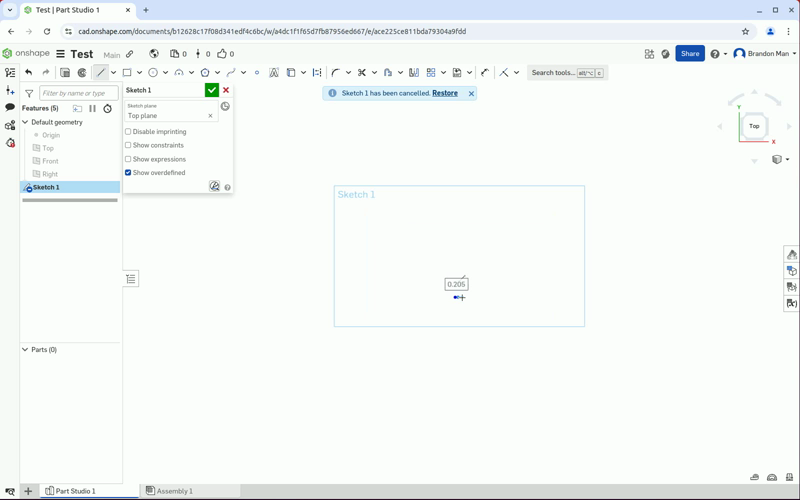
scroll(6)
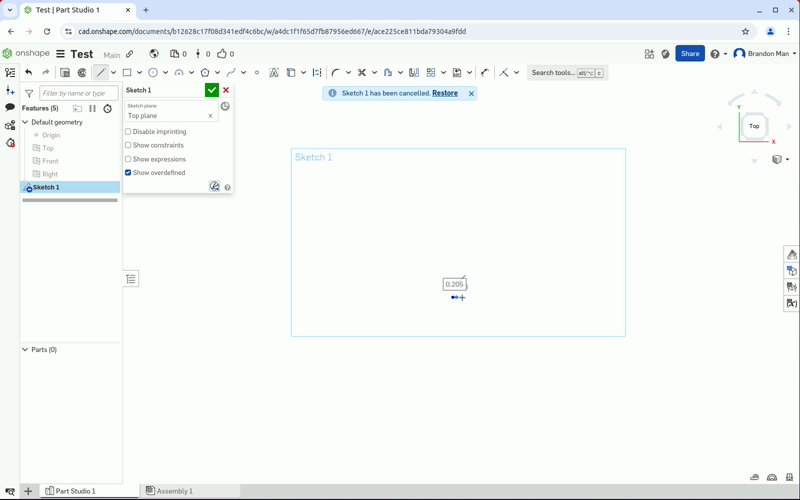
scroll(6)
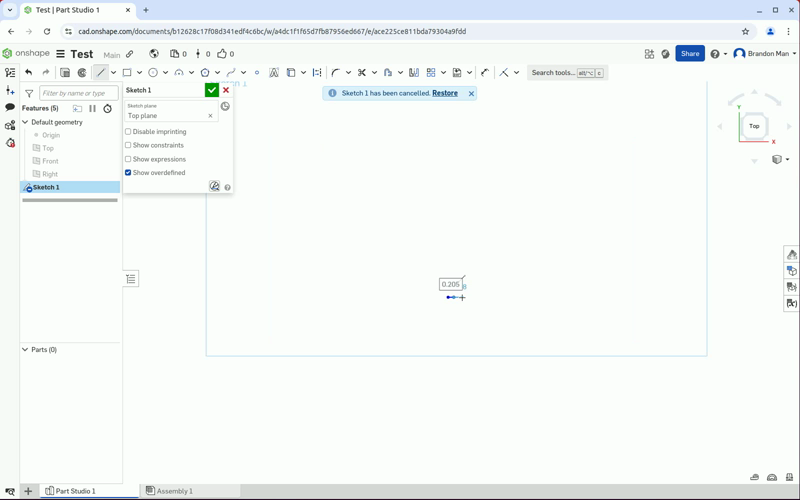
scroll(6)
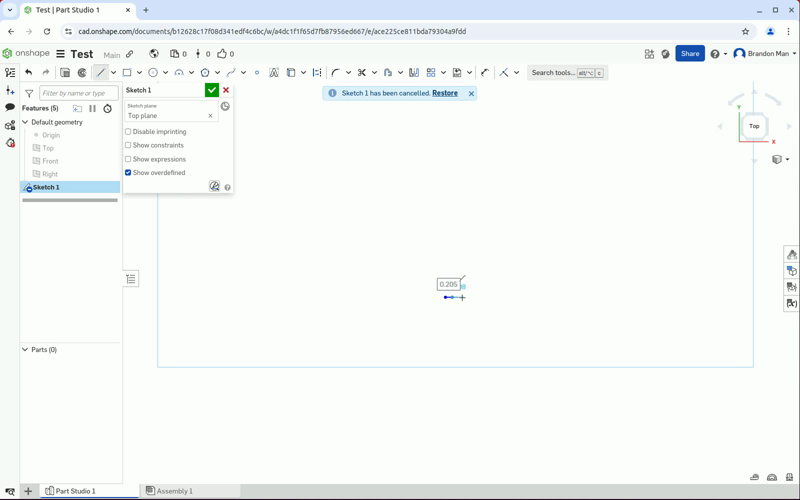
scroll(6)
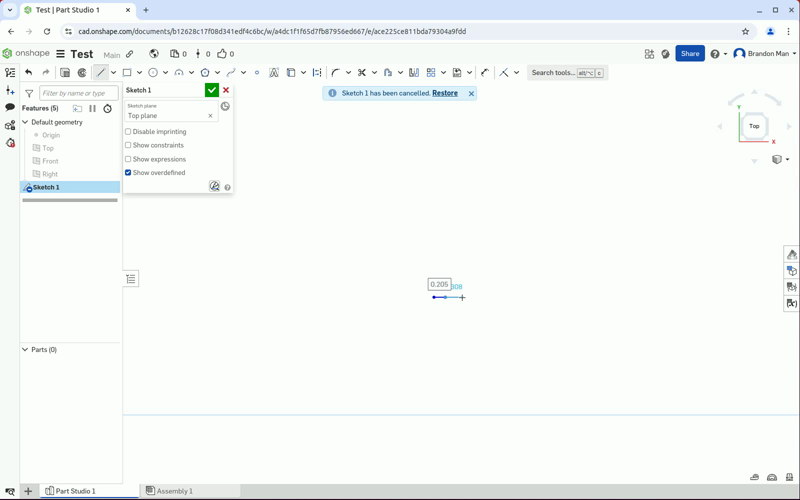
click(462, 297)
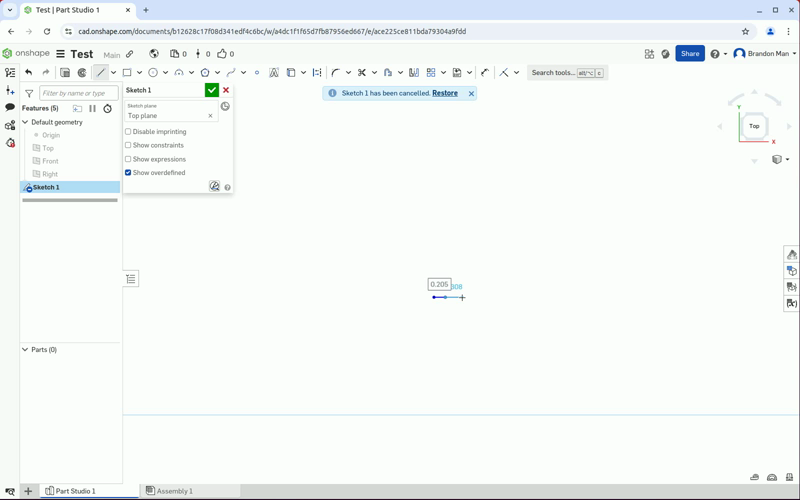
scroll(-6)
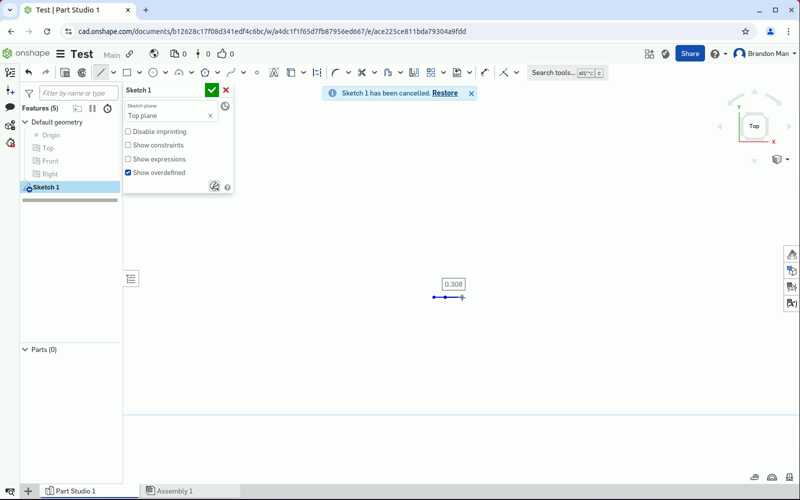
scroll(-6)
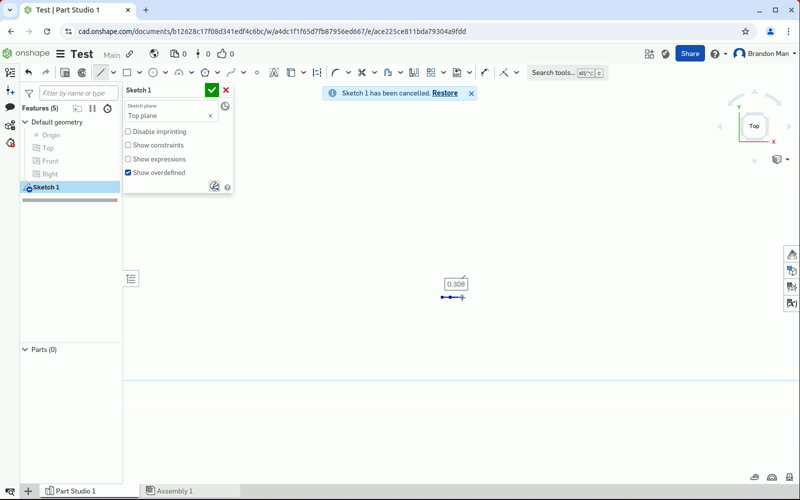
scroll(-6)
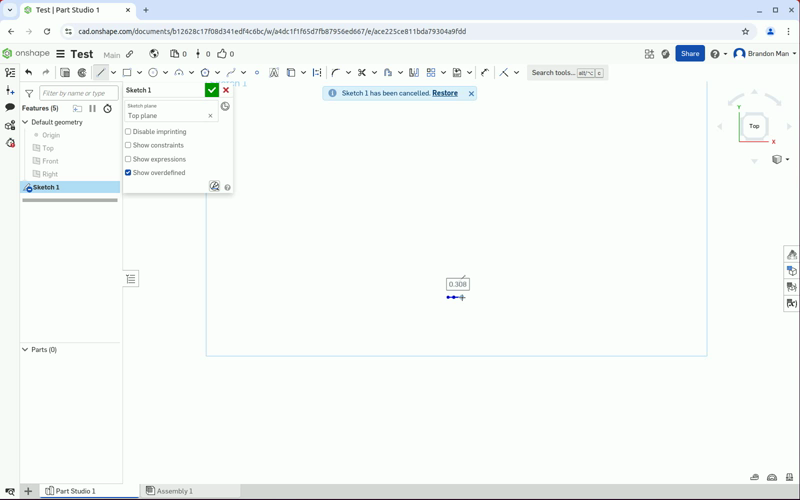
scroll(-6)
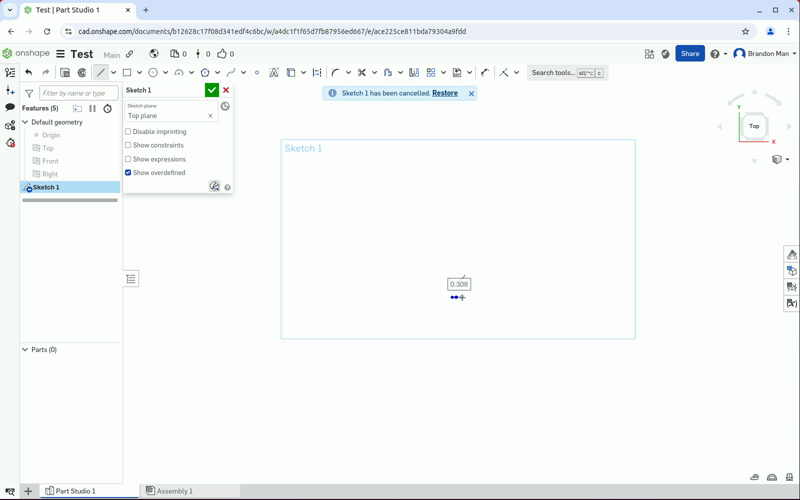
scroll(-6)
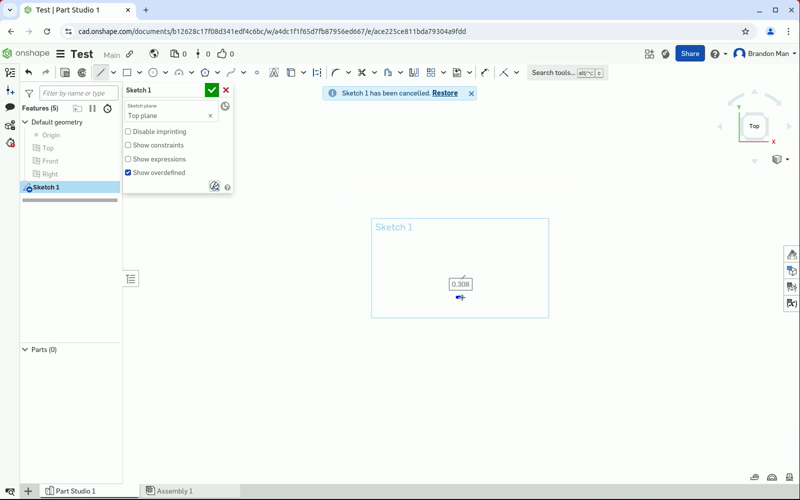
scroll(-6)
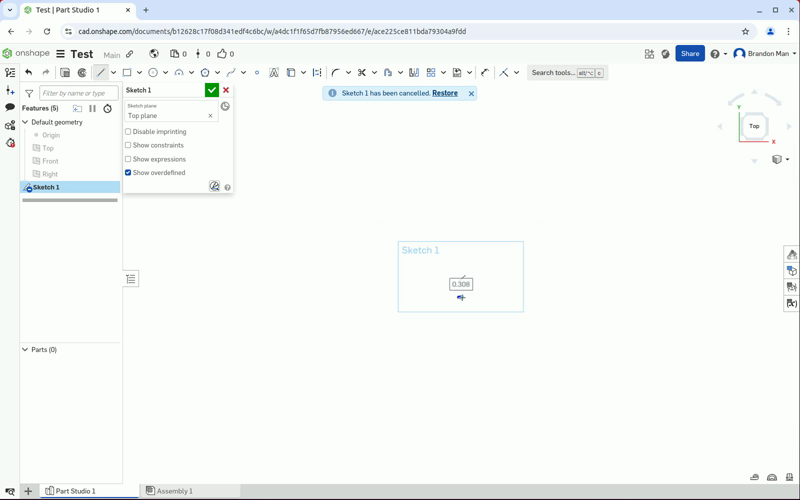
scroll(-6)
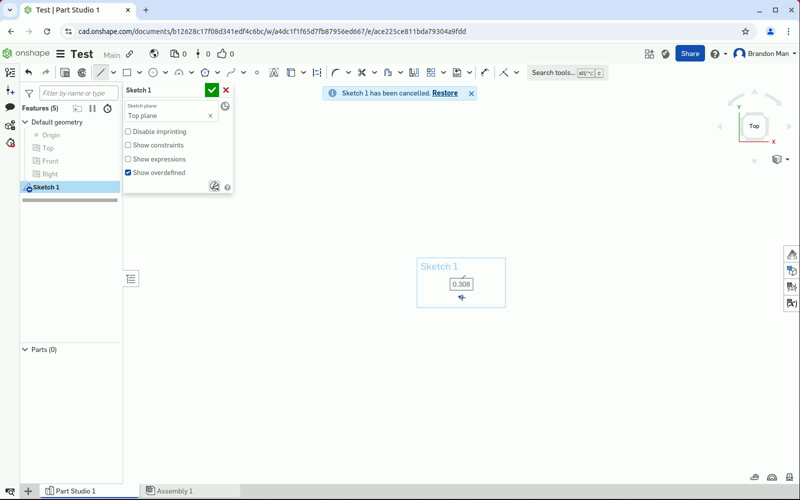
key_up(shift)
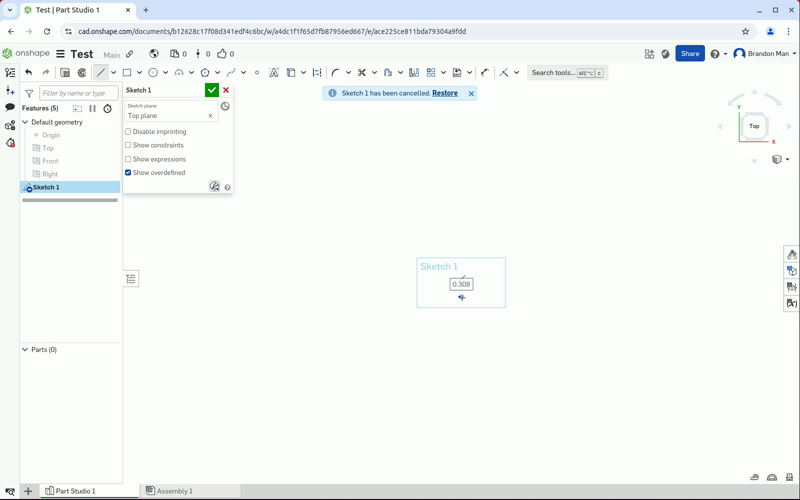
key_down(shift)
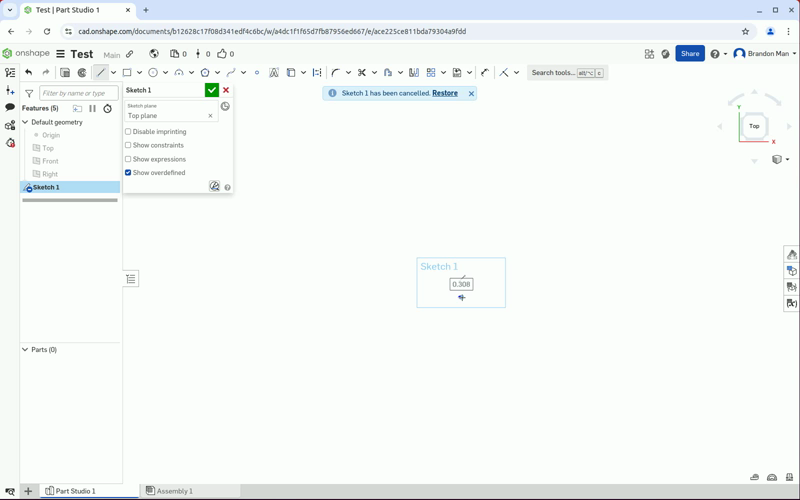
mouse_move(492, 297)
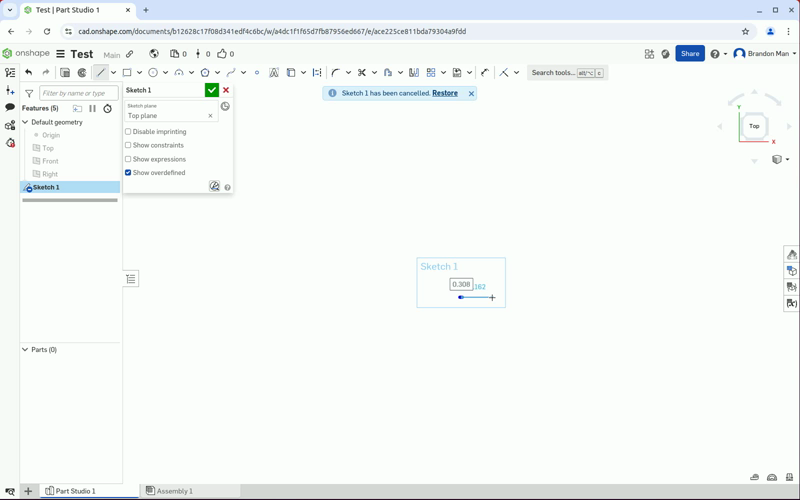
mouse_move(462, 285)
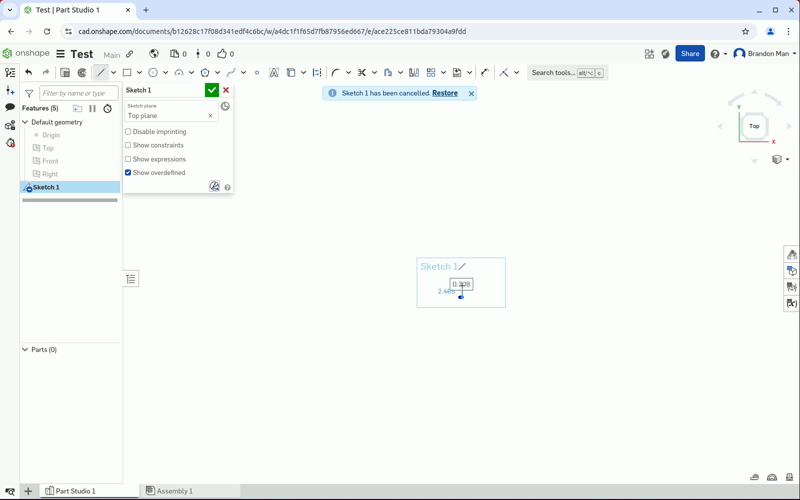
click(462, 285)
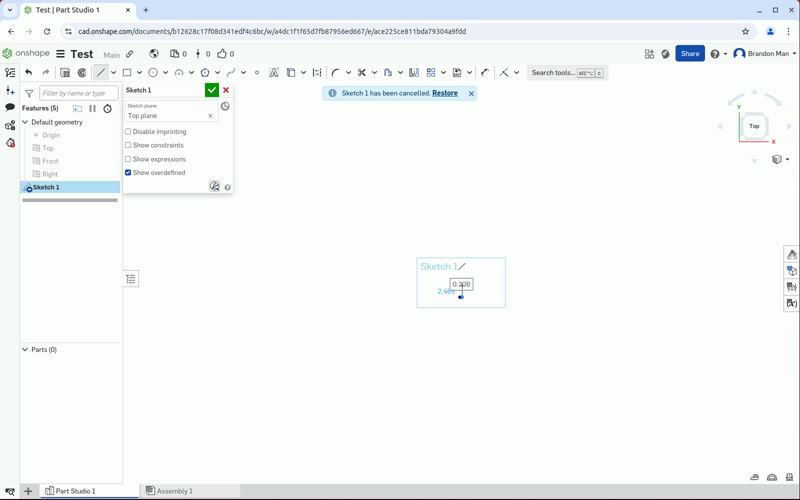
key_up(shift)
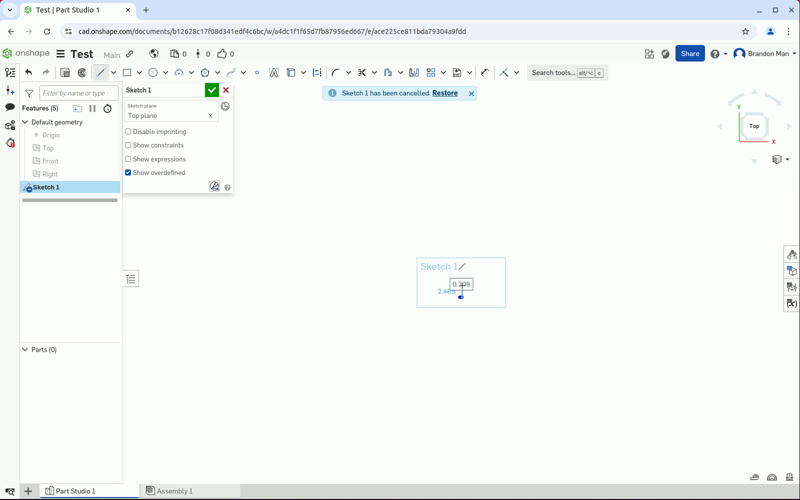
key(esc)
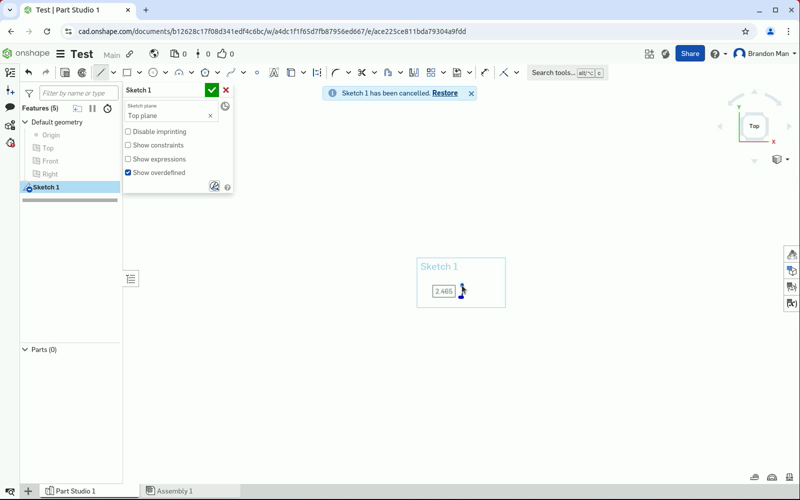
key(a)
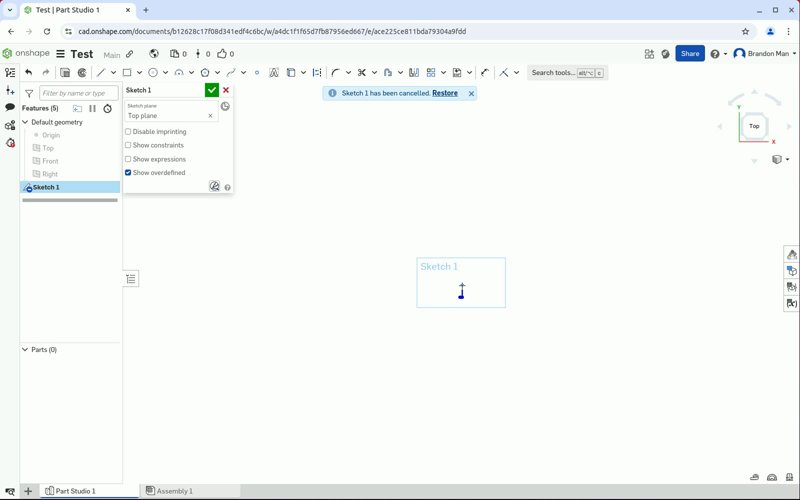
mouse_move(462, 285)
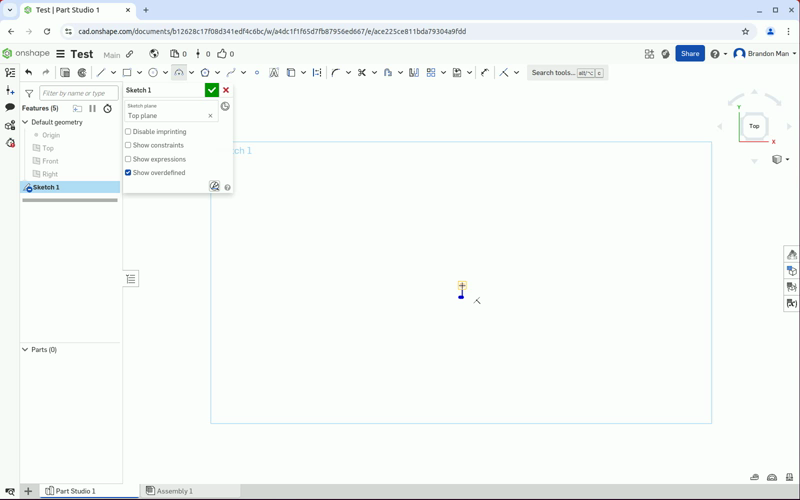
click(462, 285)
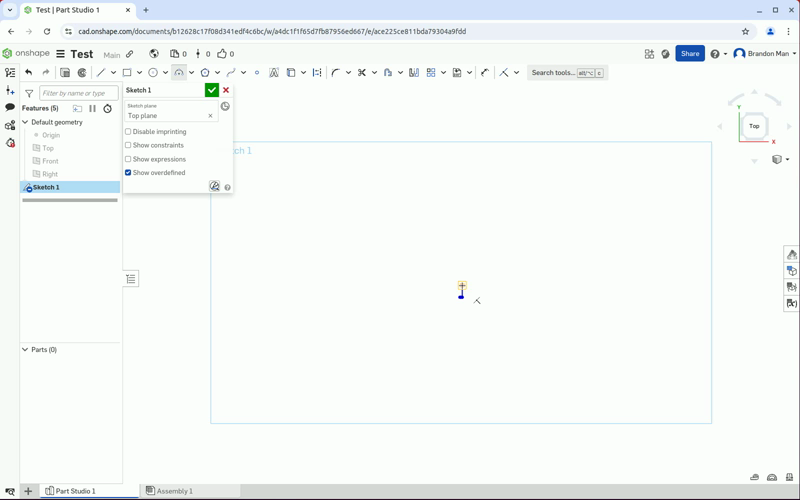
key_down(shift)
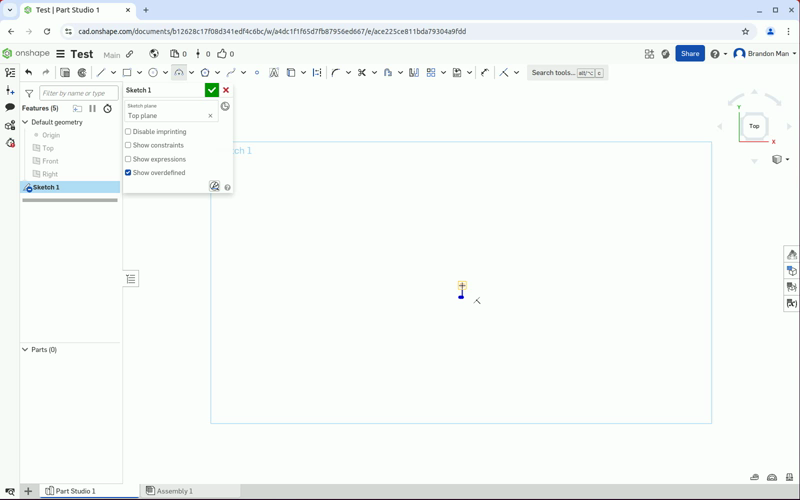
mouse_move(462, 281)
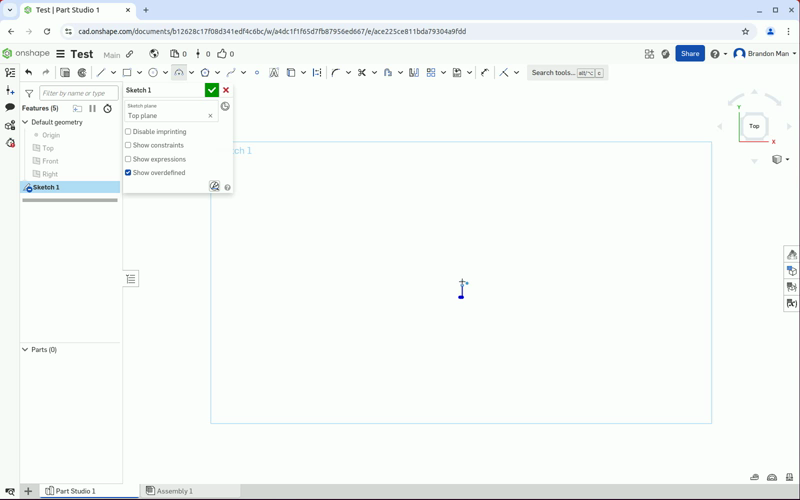
scroll(6)
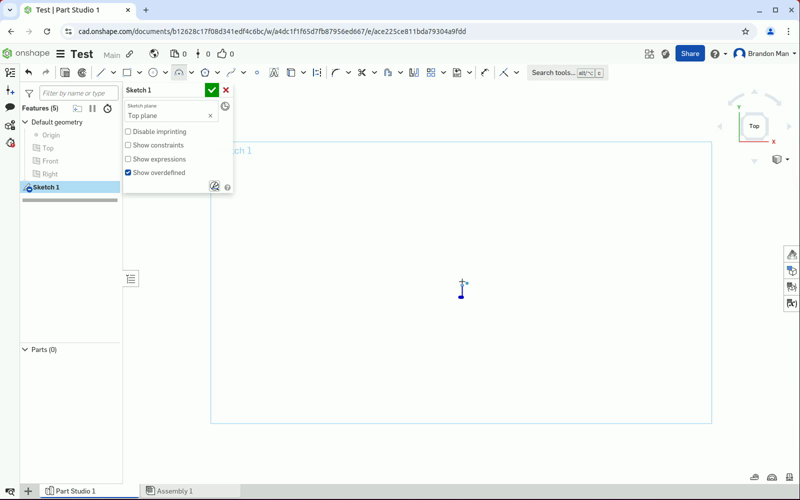
scroll(6)
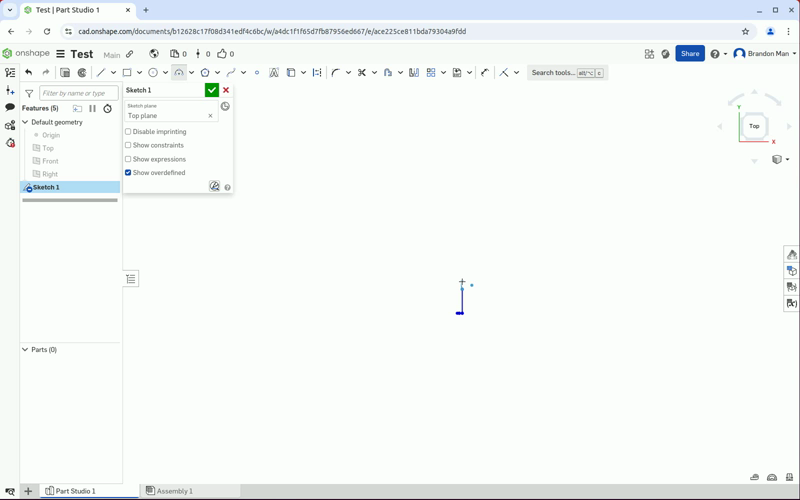
scroll(6)
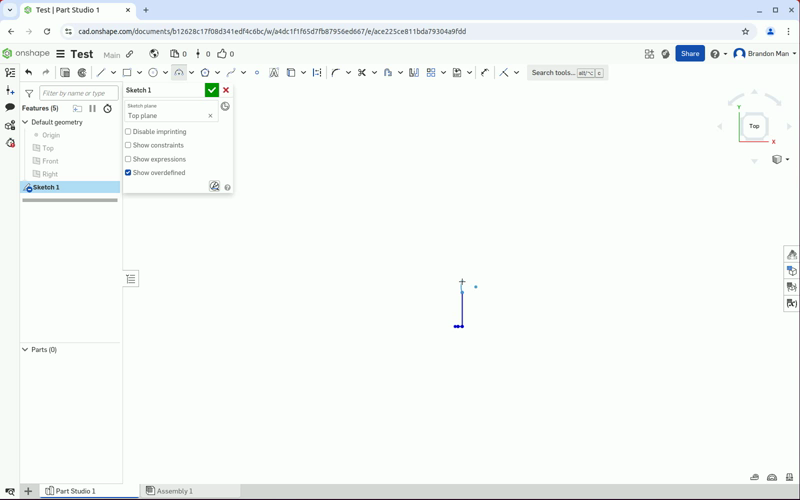
scroll(6)
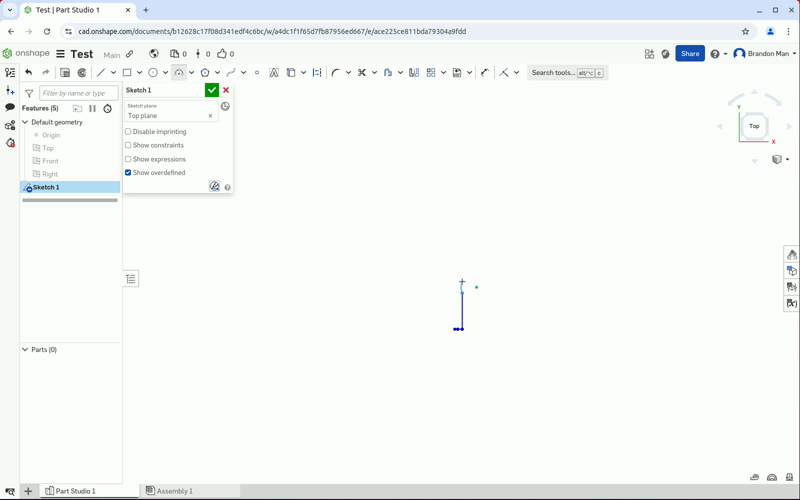
scroll(6)
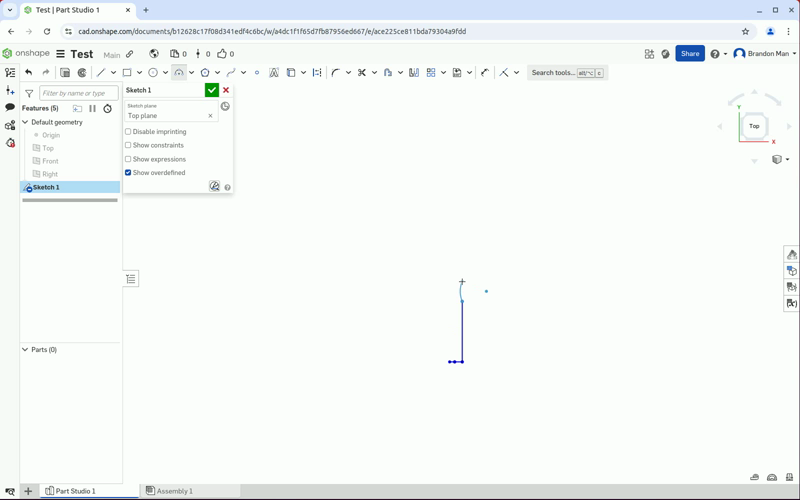
scroll(6)
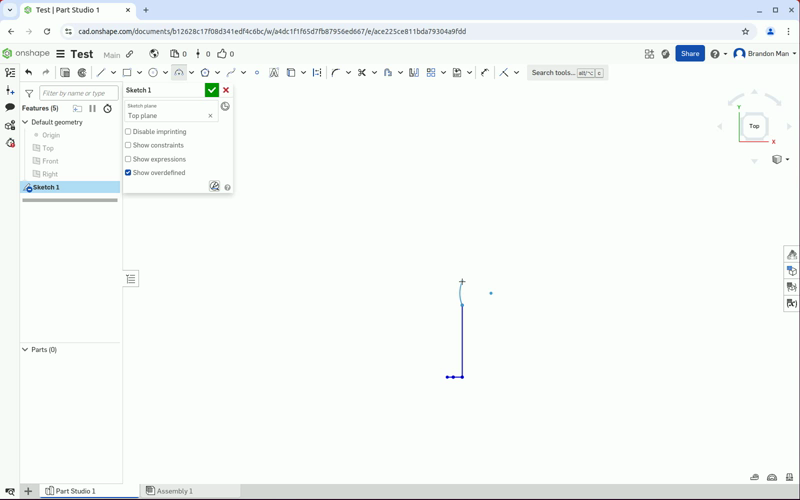
scroll(6)
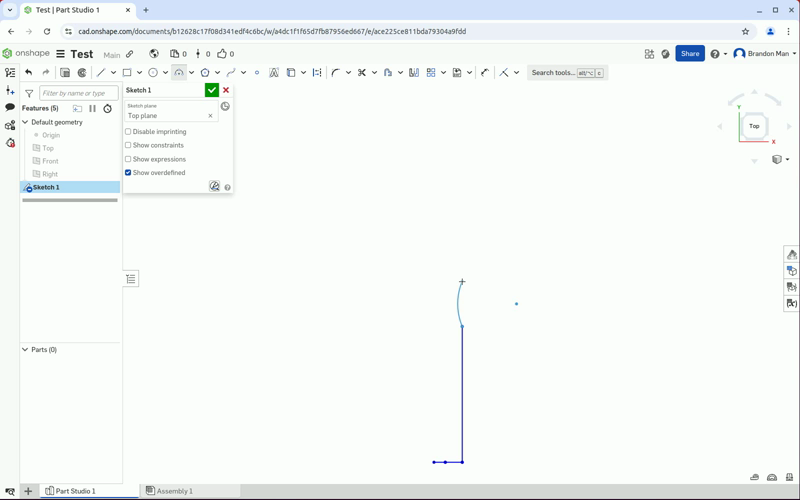
click(462, 281)
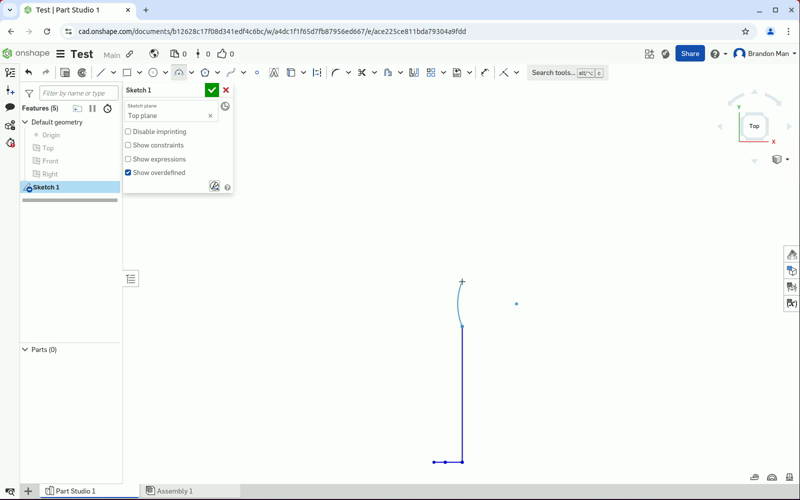
scroll(-6)
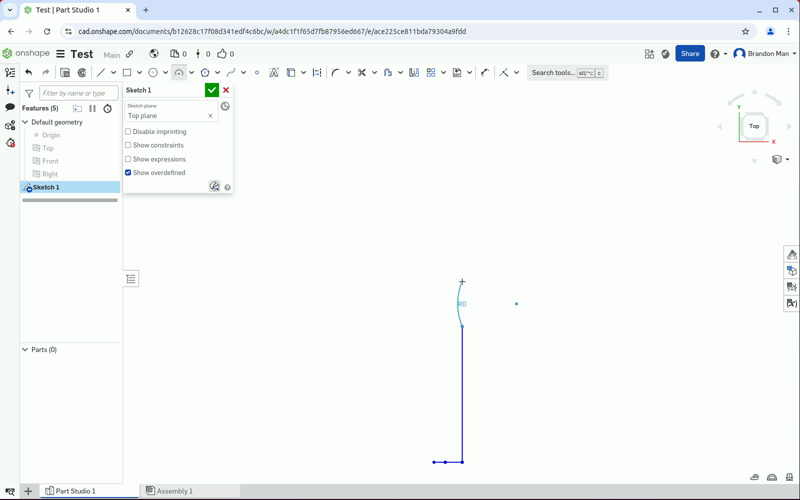
scroll(-6)
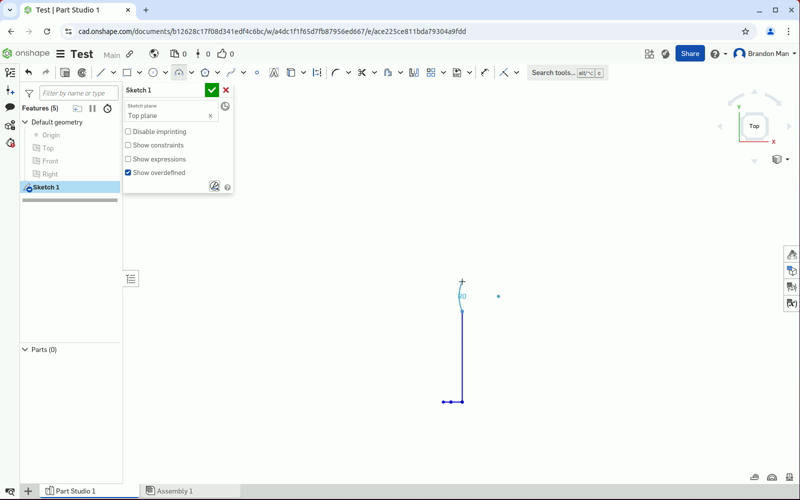
scroll(-6)
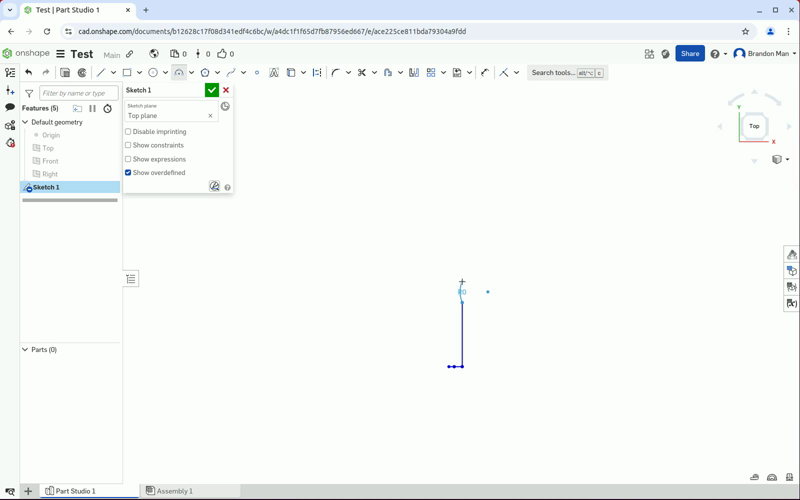
scroll(-6)
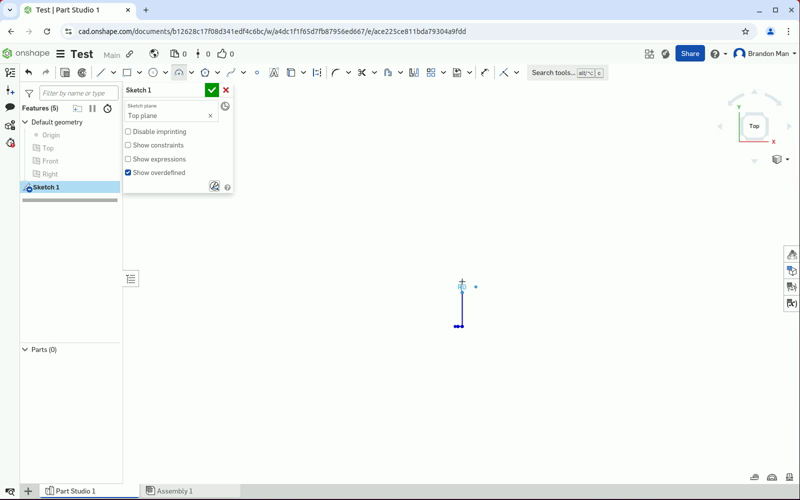
scroll(-6)
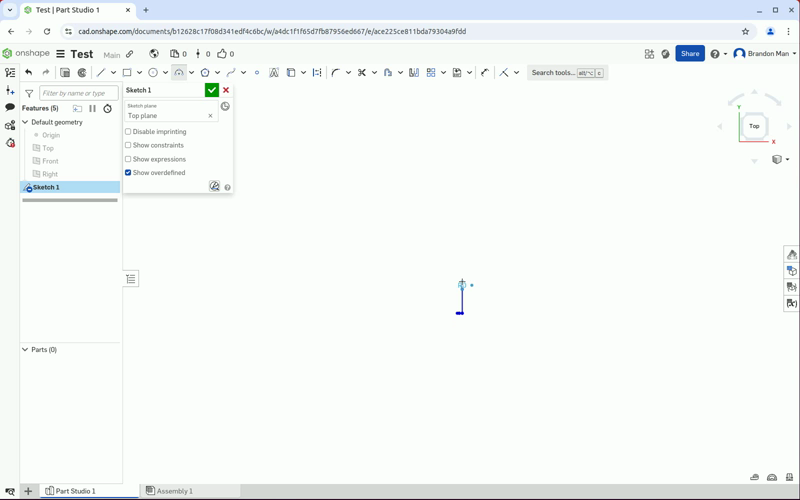
scroll(-6)
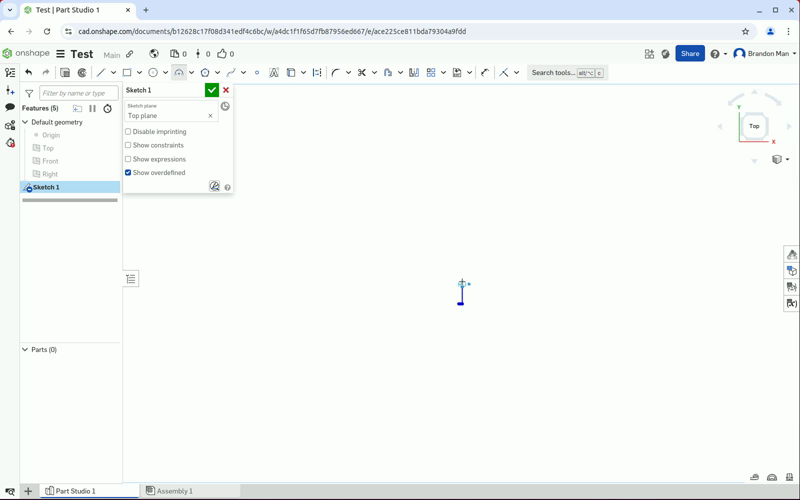
scroll(-6)
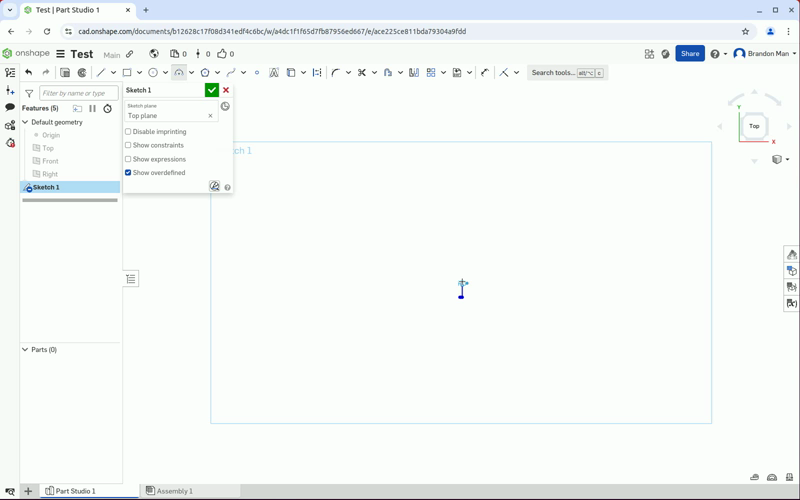
mouse_move(463, 282)
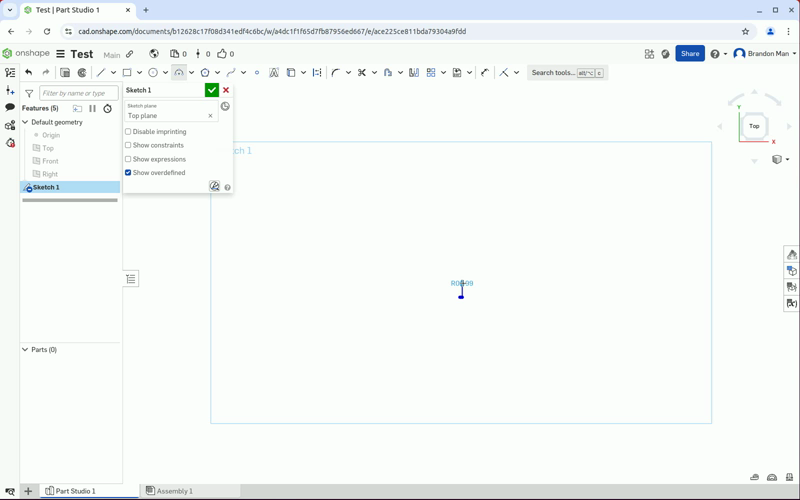
scroll(6)
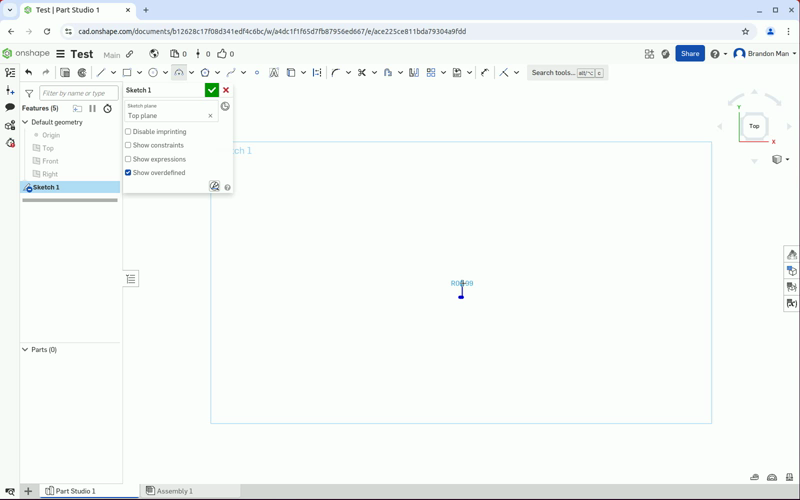
scroll(6)
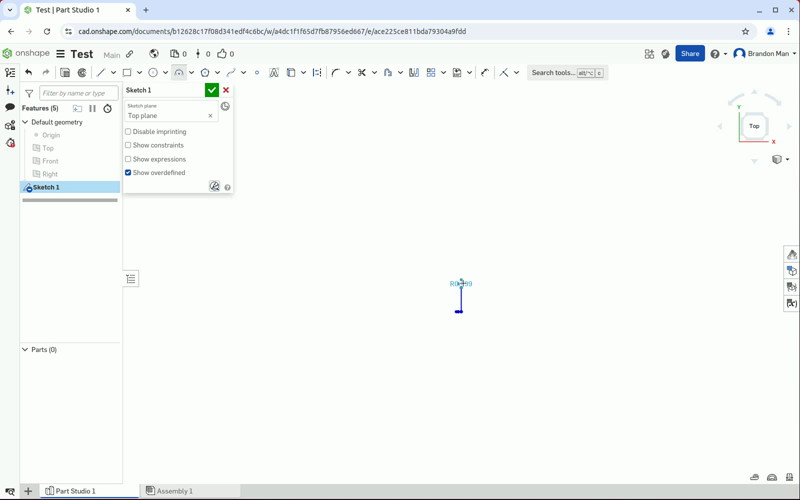
scroll(6)
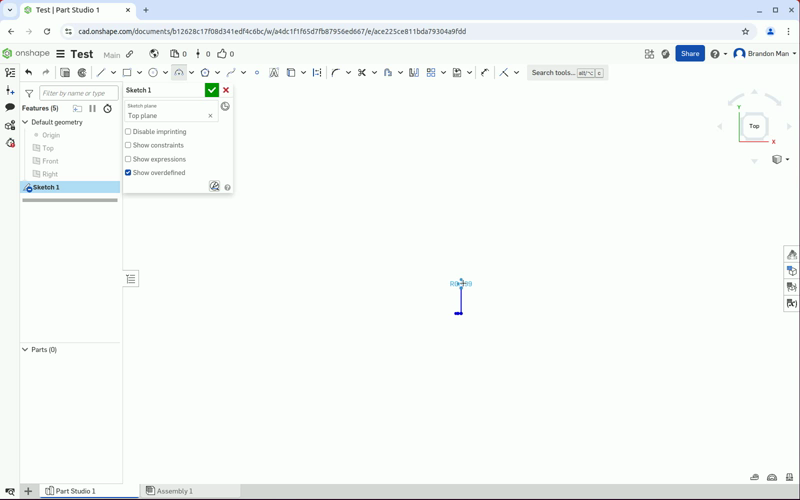
scroll(6)
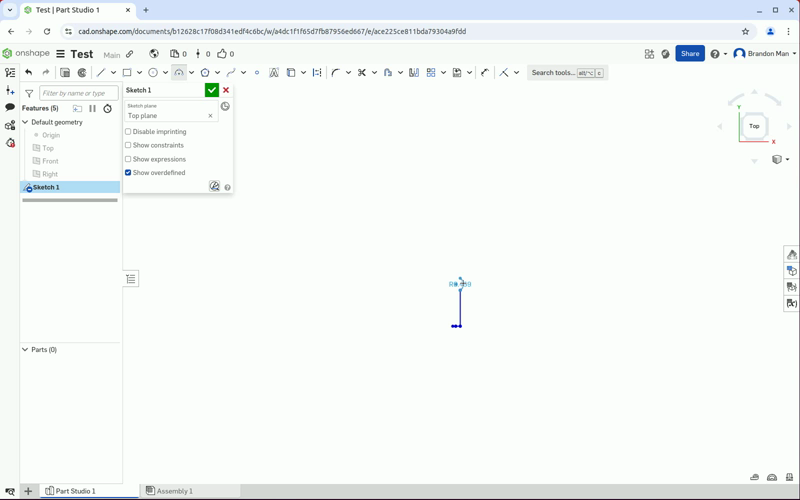
scroll(6)
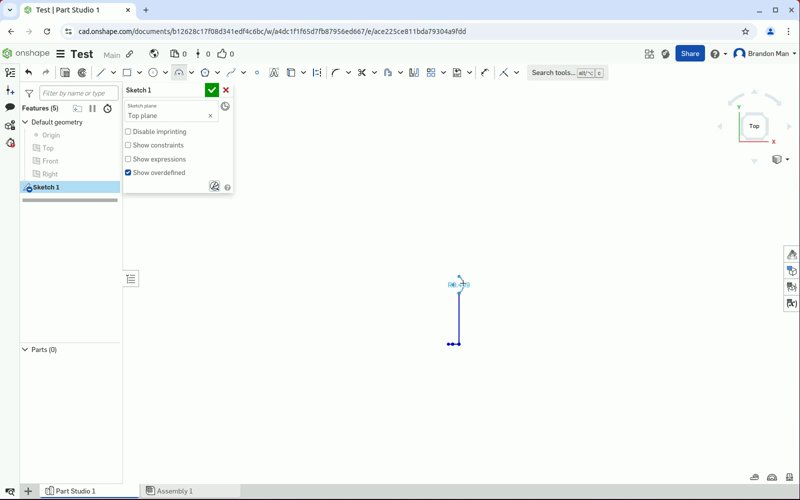
scroll(6)
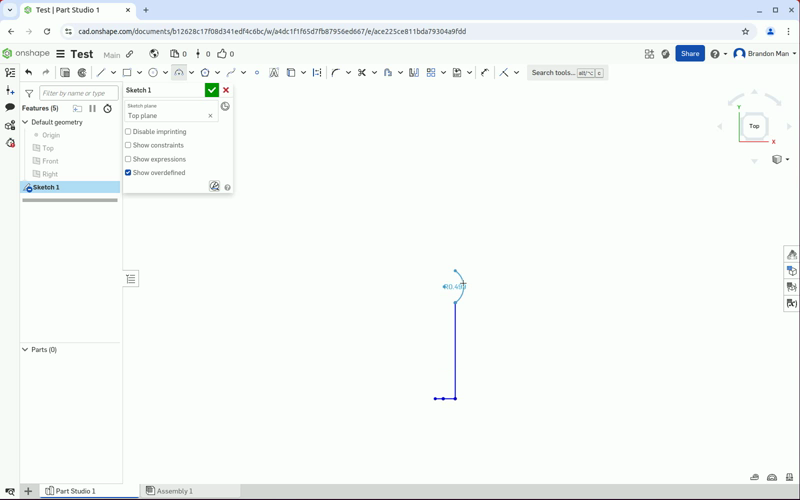
scroll(6)
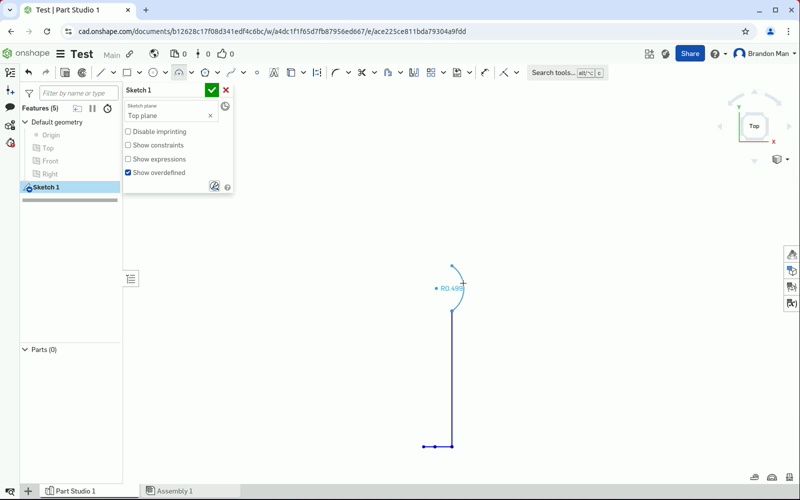
click(463, 282)
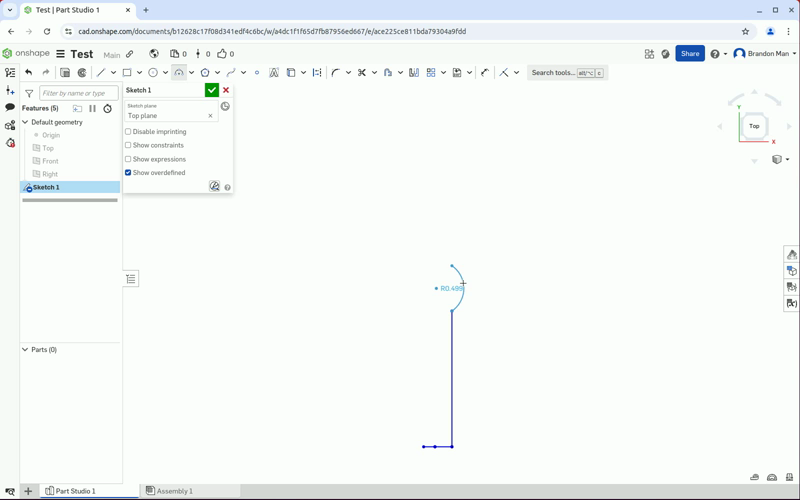
scroll(-6)
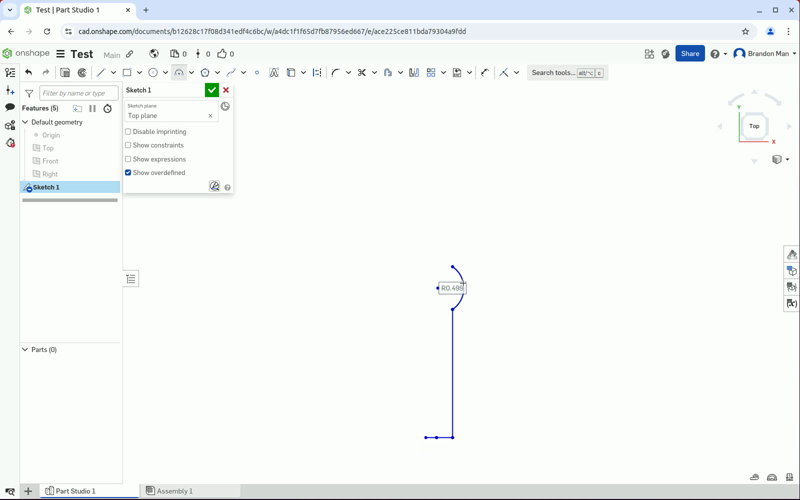
scroll(-6)
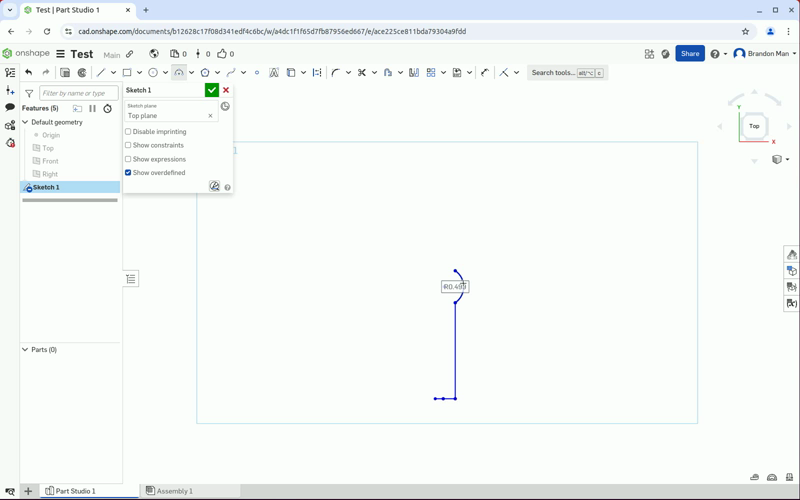
scroll(-6)
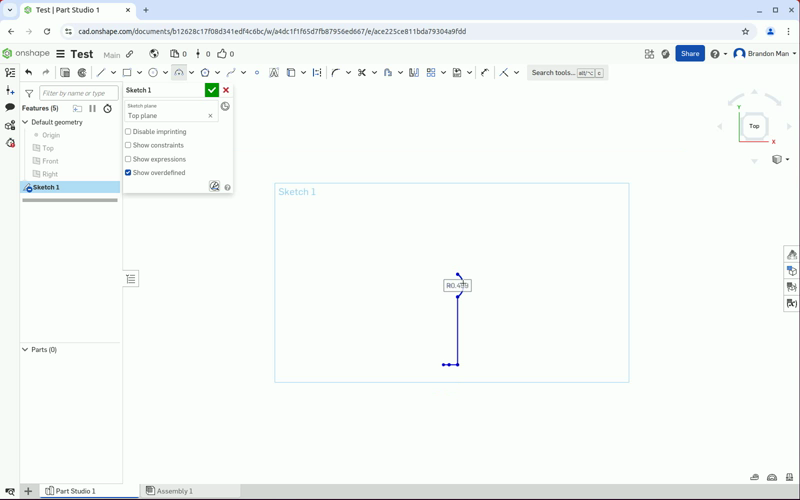
scroll(-6)
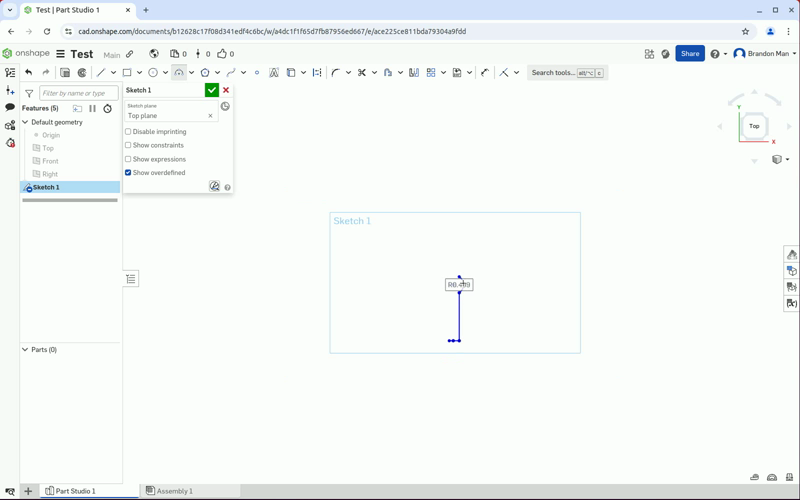
scroll(-6)
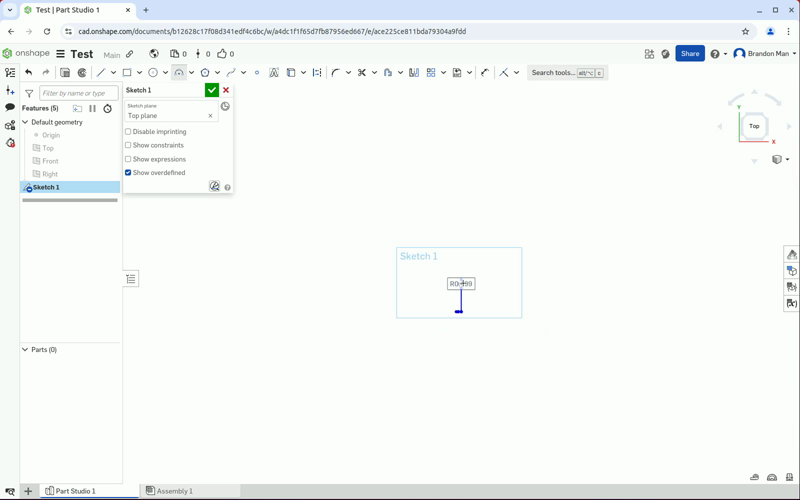
scroll(-6)
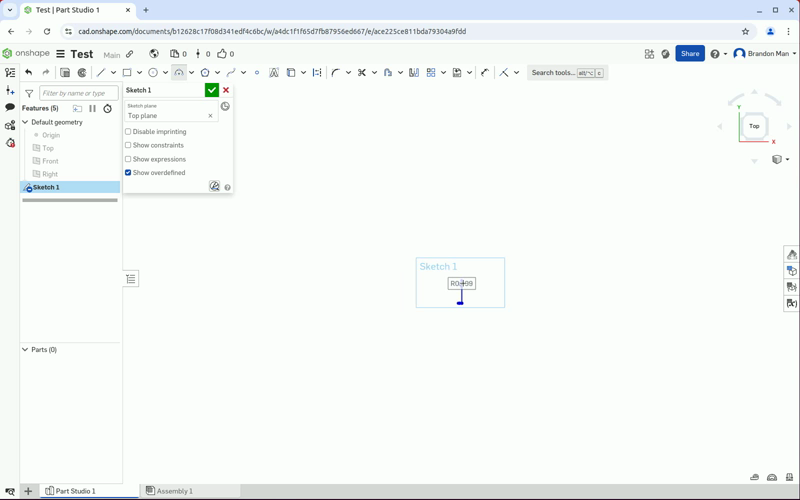
scroll(-6)
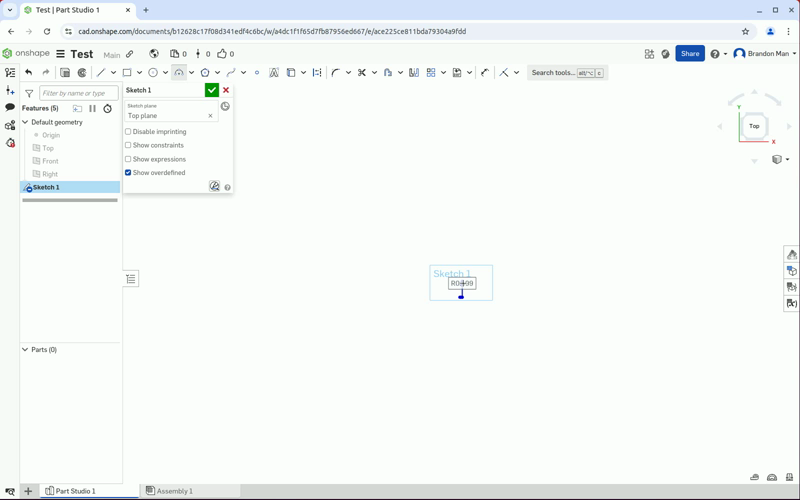
key_up(shift)
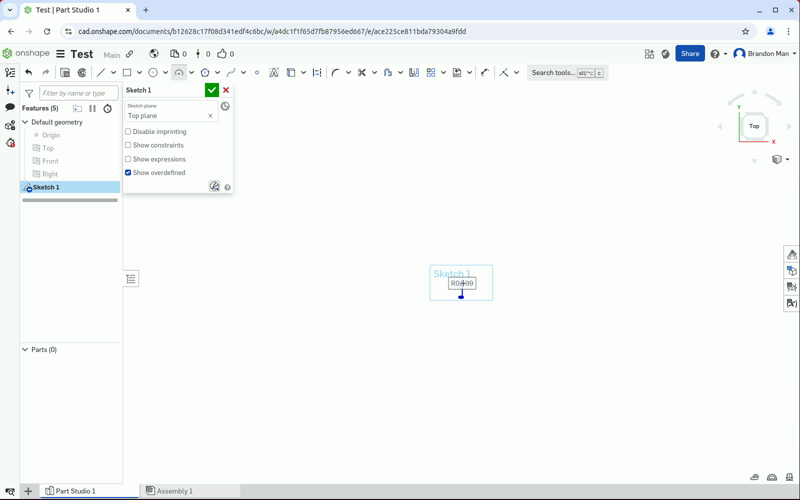
key(esc)
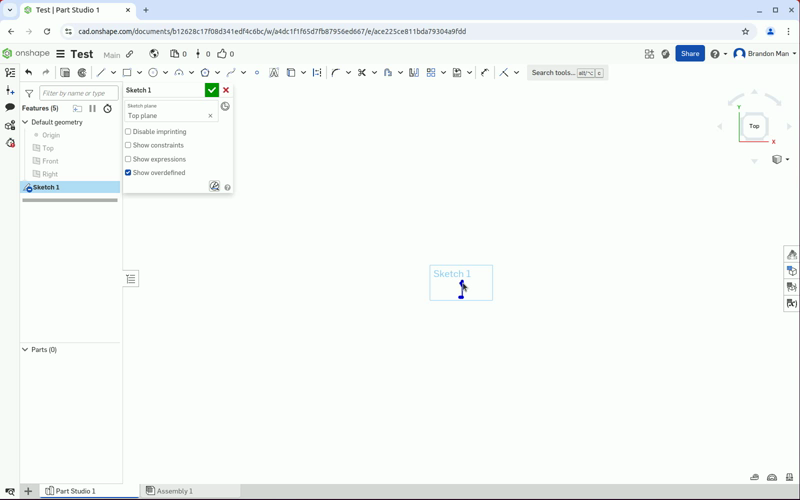
key(l)
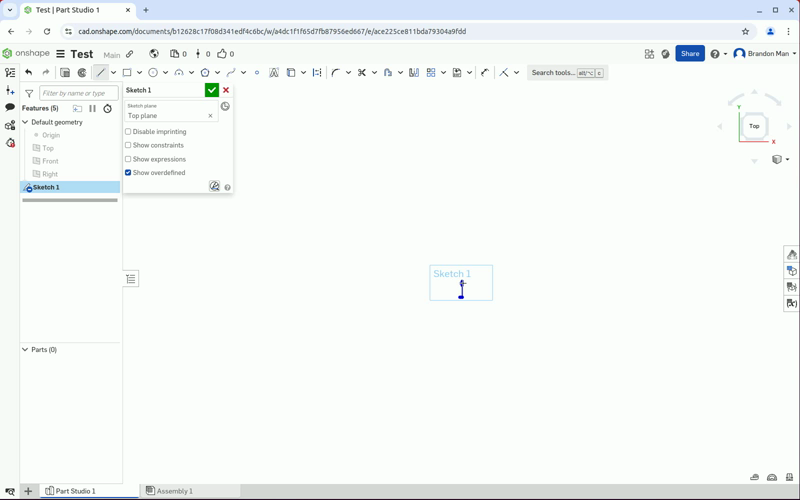
mouse_move(462, 281)
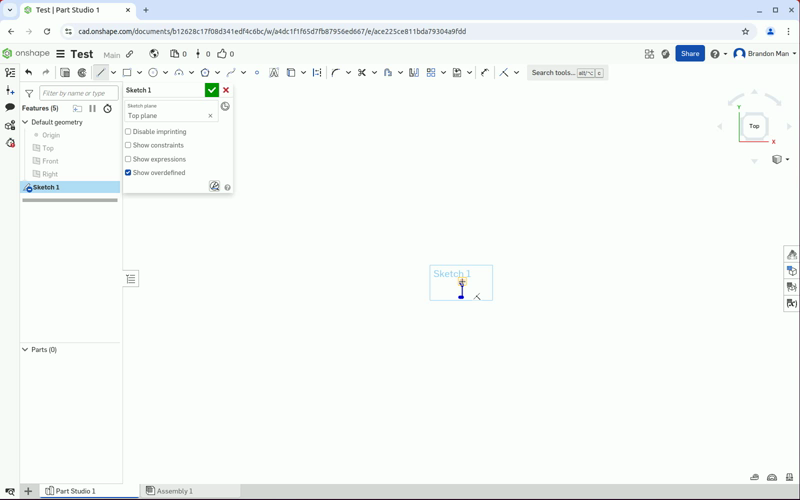
scroll(6)
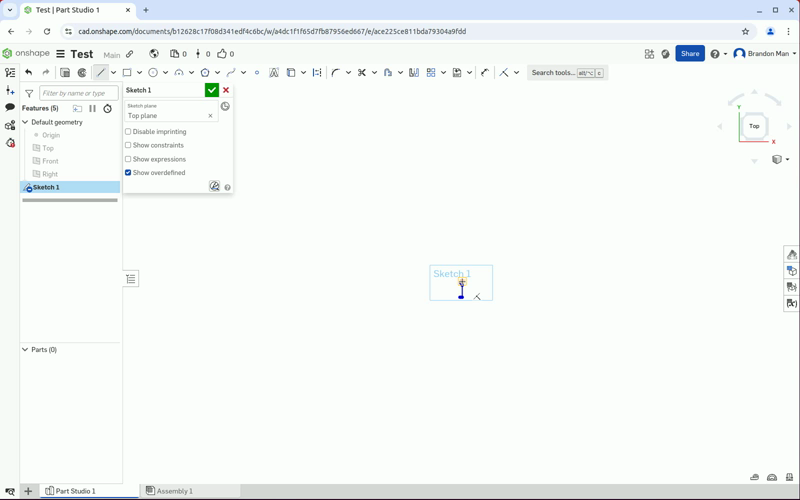
scroll(6)
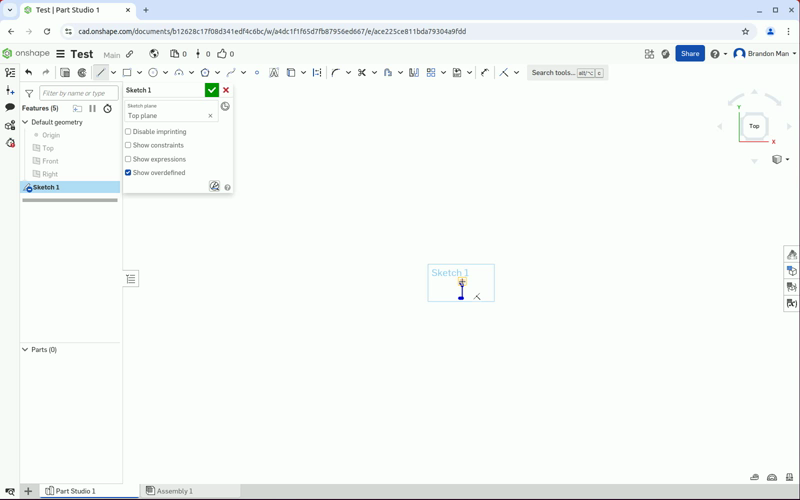
scroll(6)
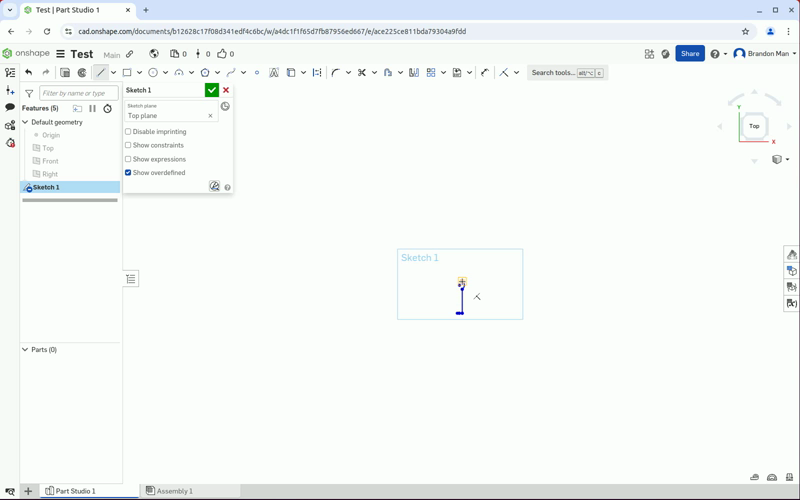
scroll(6)
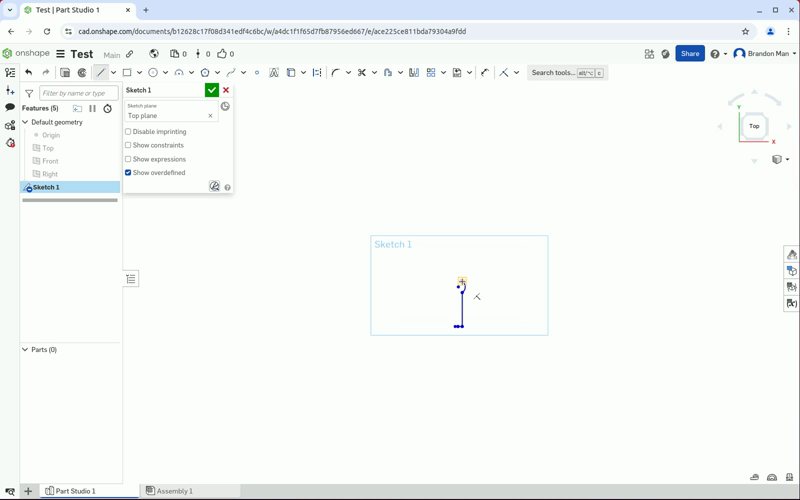
scroll(6)
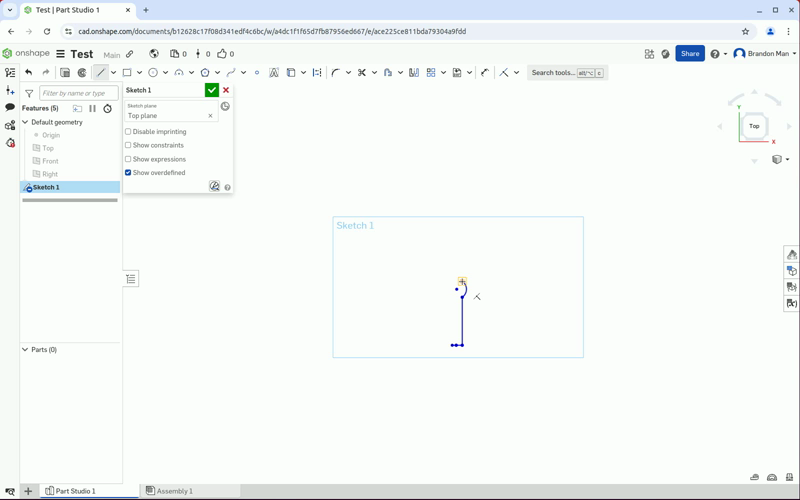
scroll(6)
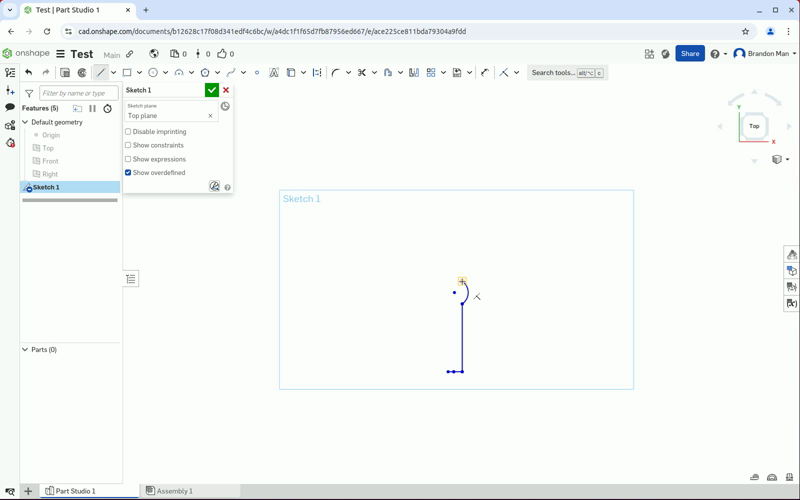
scroll(6)
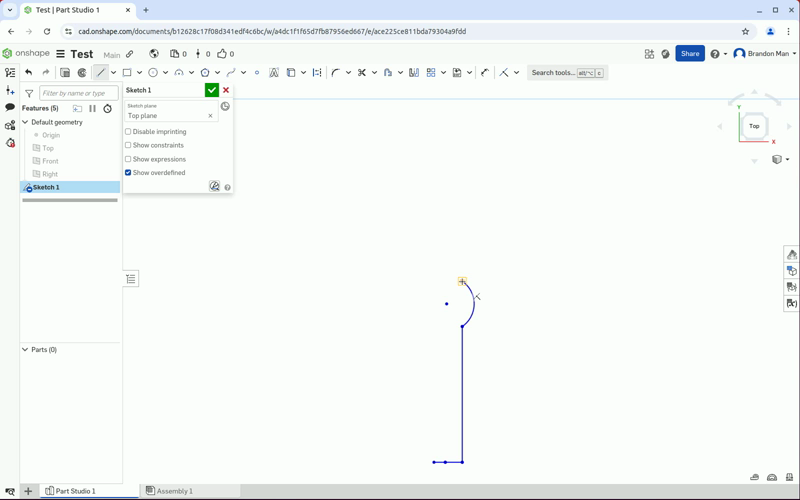
click(462, 281)
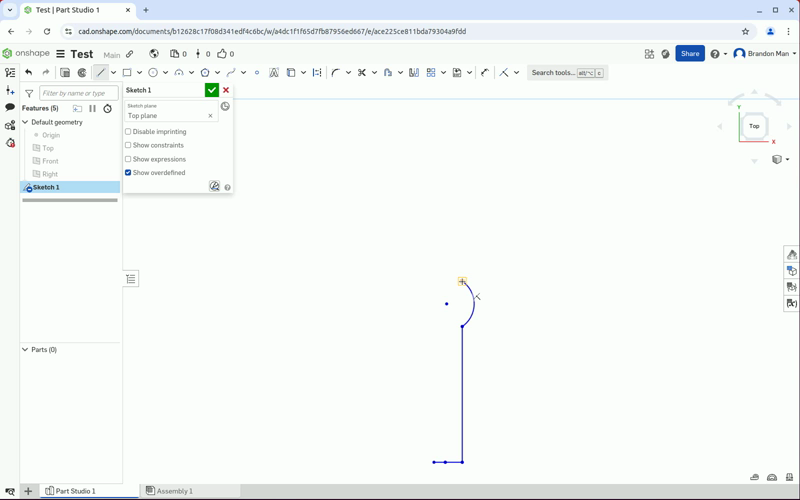
scroll(-6)
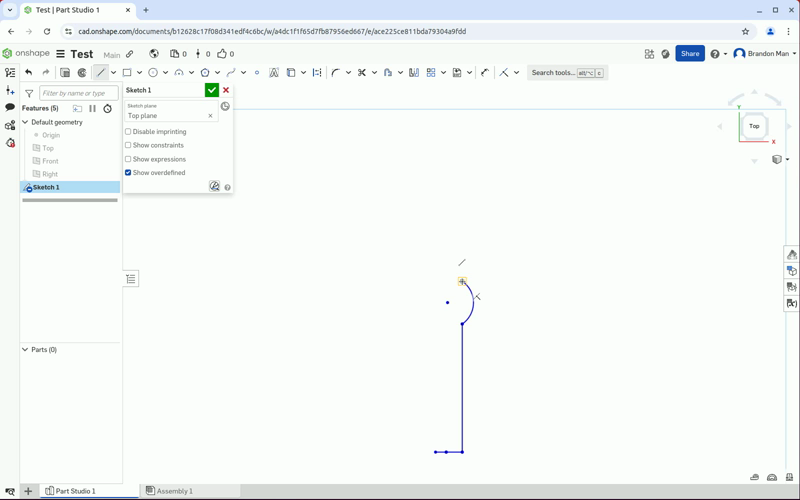
scroll(-6)
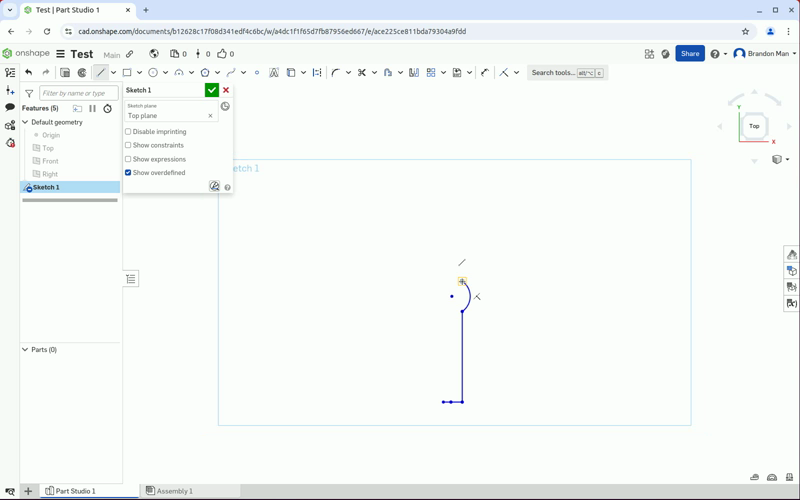
scroll(-6)
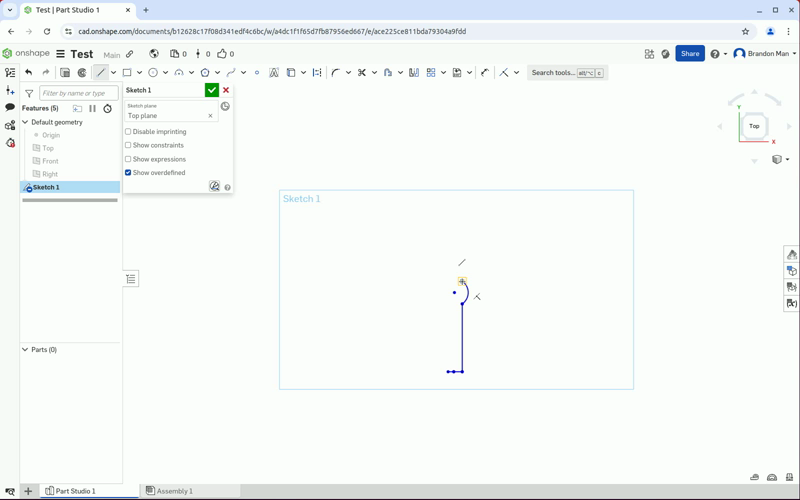
scroll(-6)
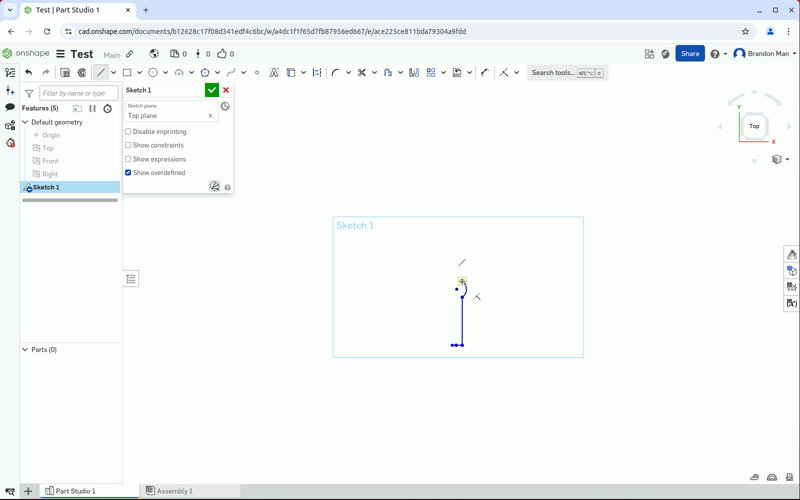
scroll(-6)
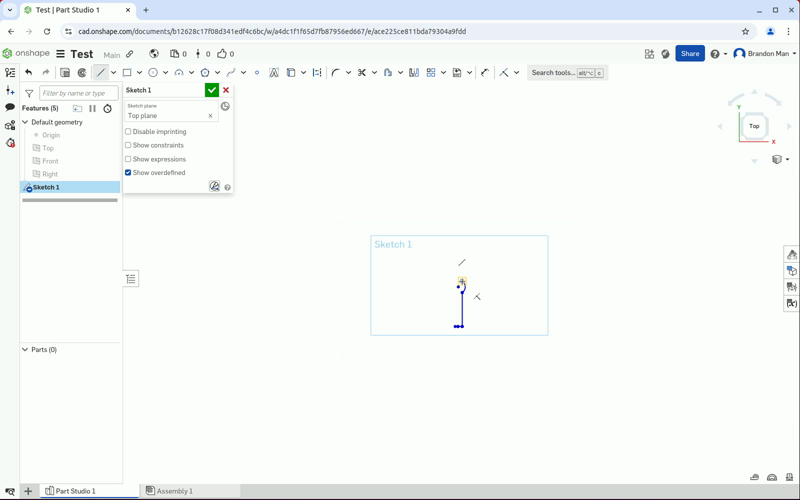
scroll(-6)
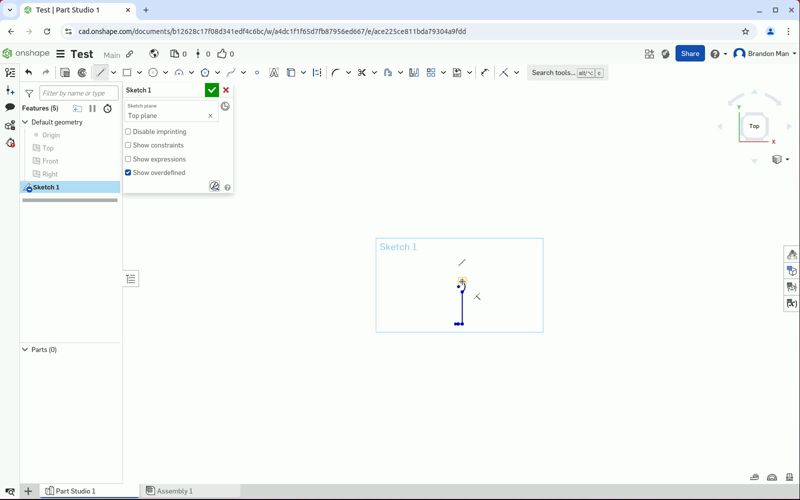
scroll(-6)
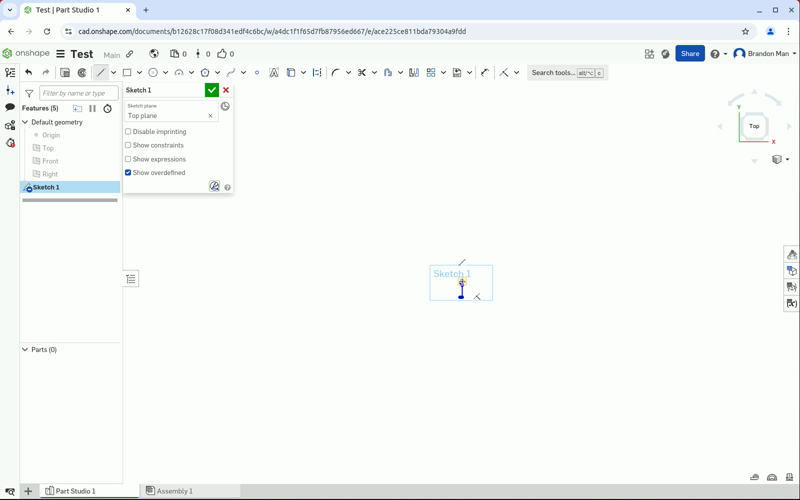
key_down(shift)
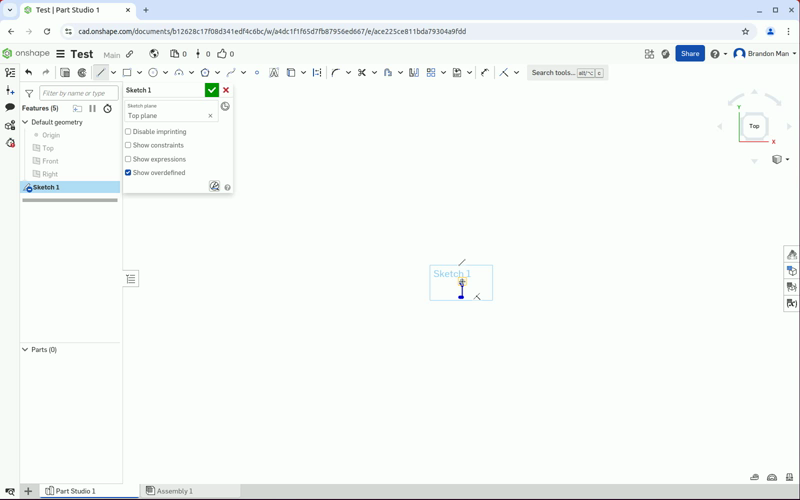
mouse_move(462, 170)
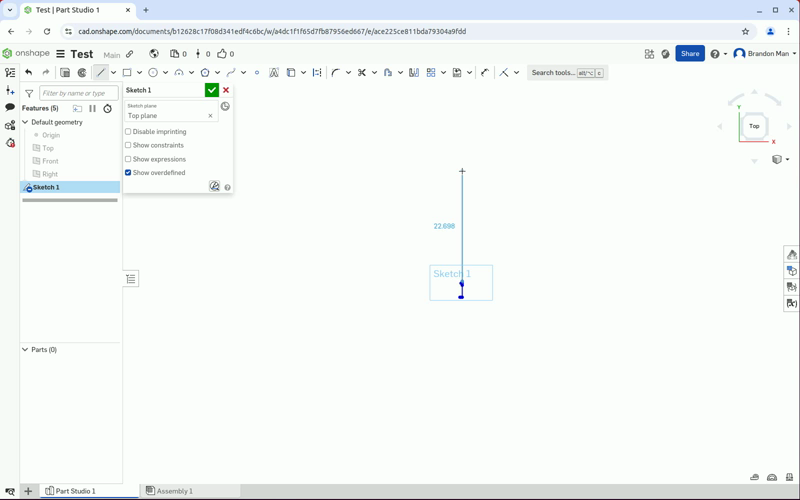
click(462, 170)
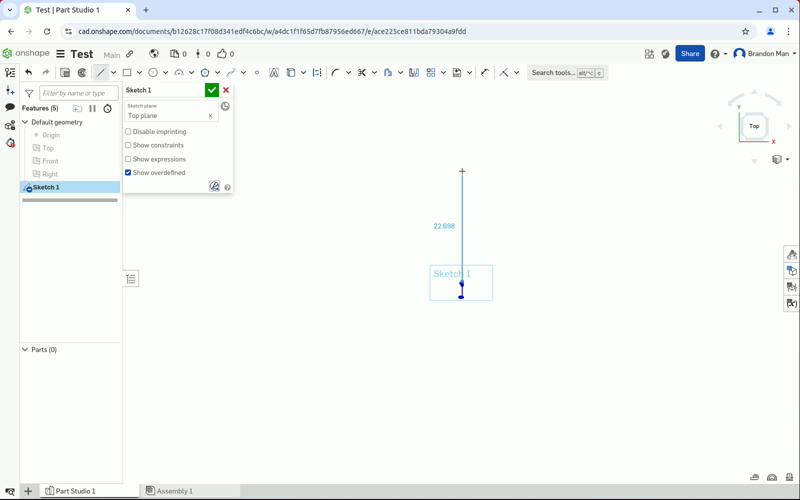
key_up(shift)
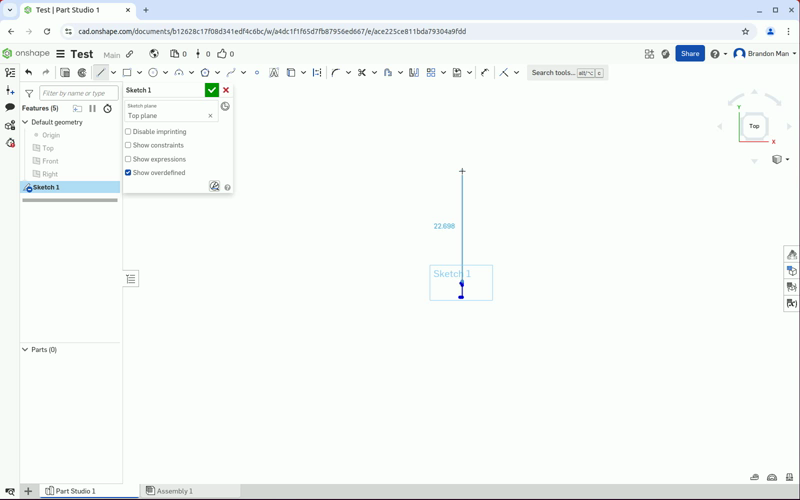
key_down(shift)
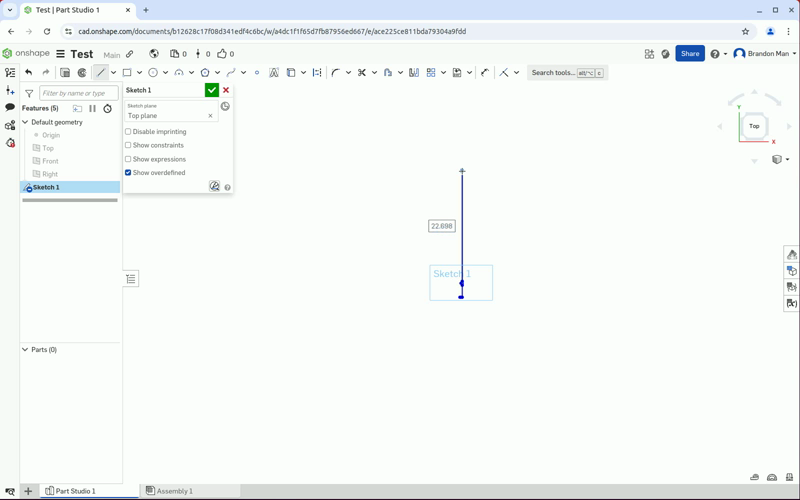
mouse_move(492, 170)
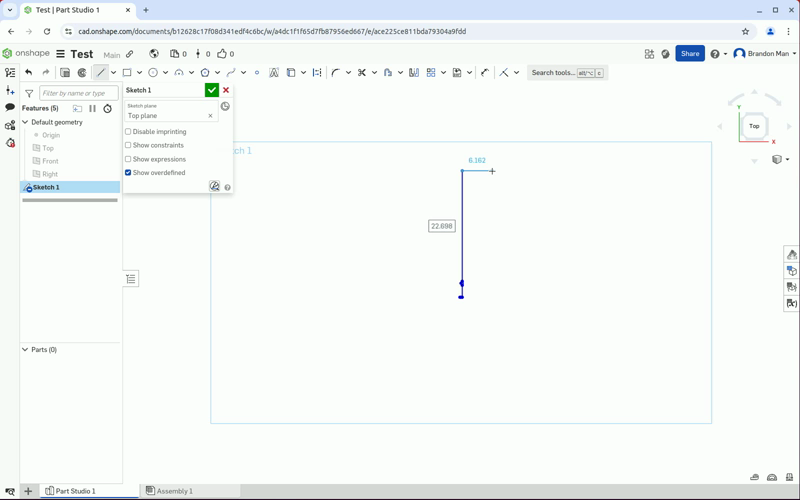
mouse_move(460, 170)
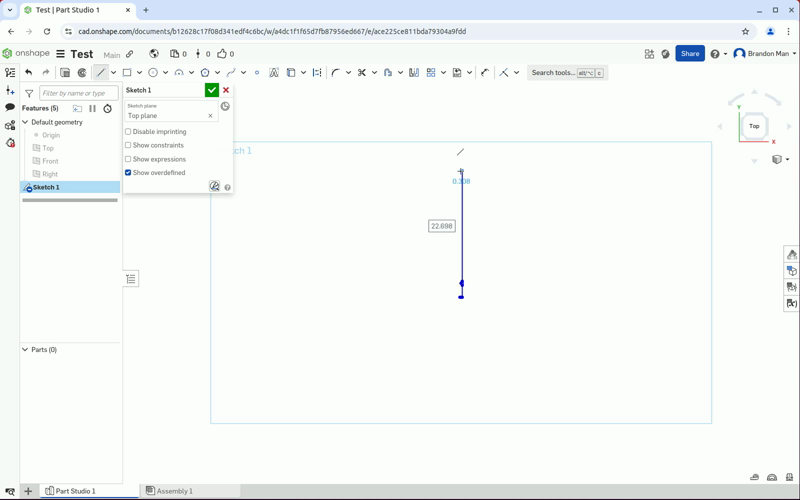
scroll(6)
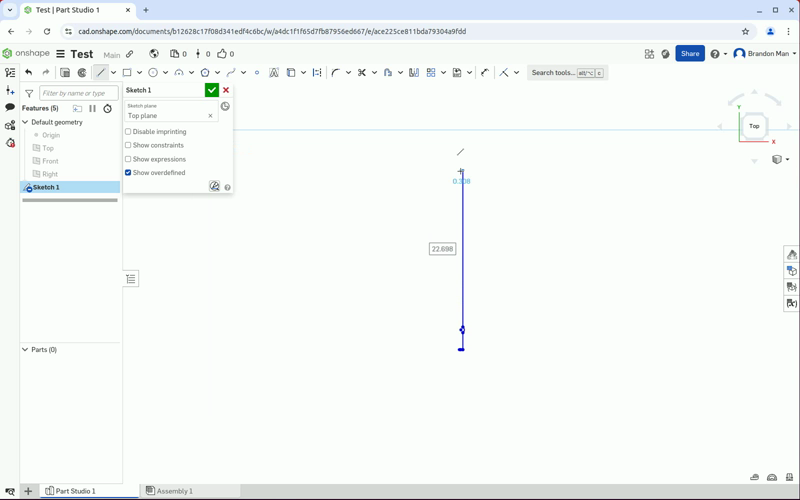
scroll(6)
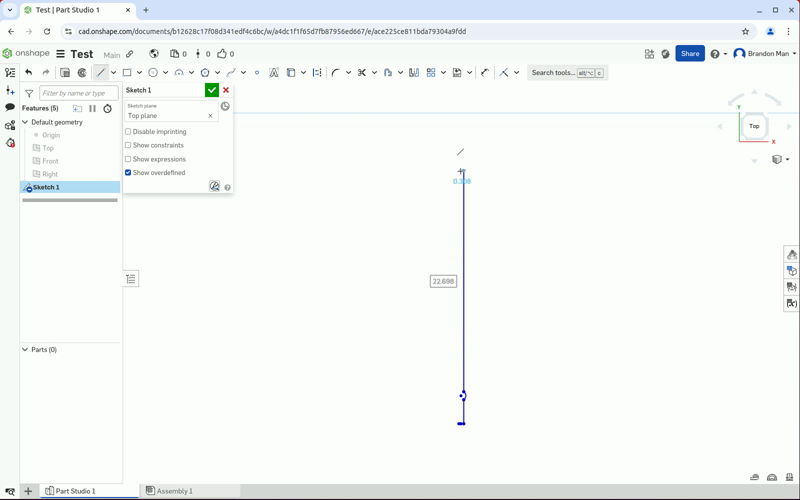
scroll(6)
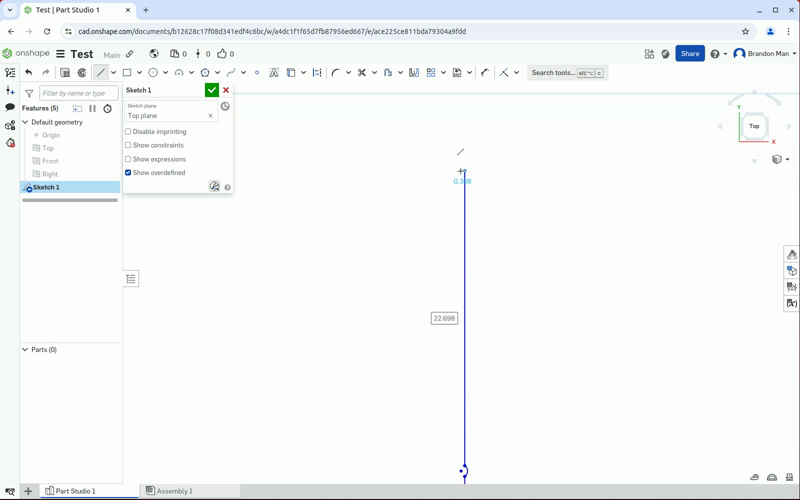
scroll(6)
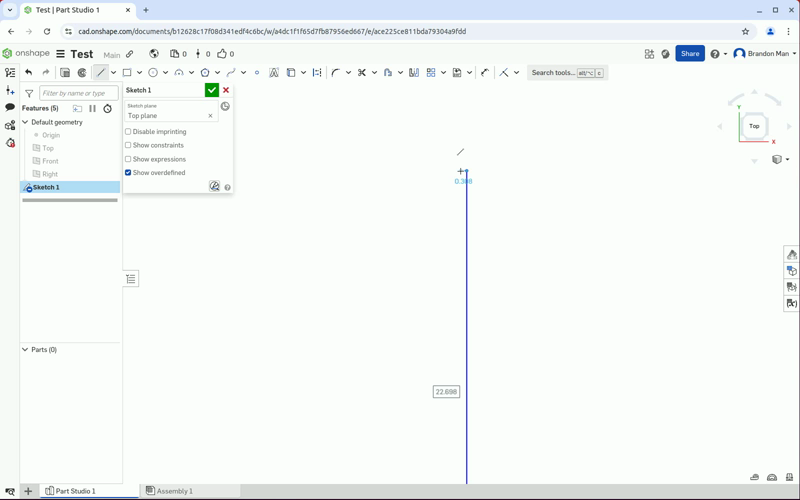
scroll(6)
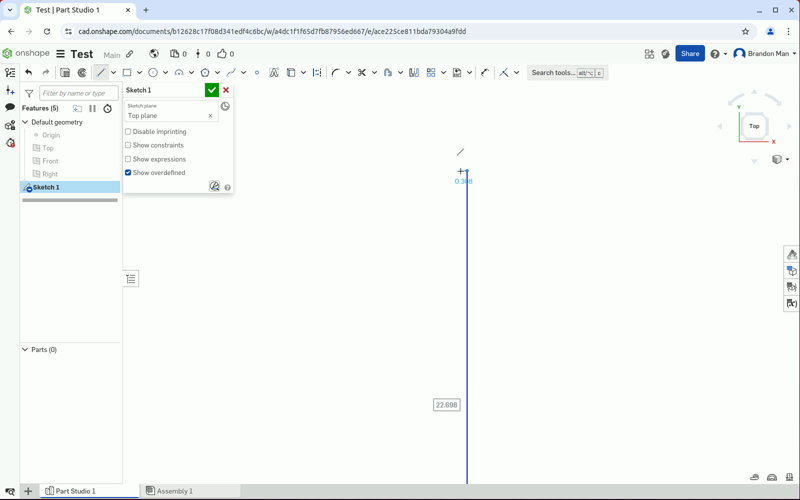
scroll(6)
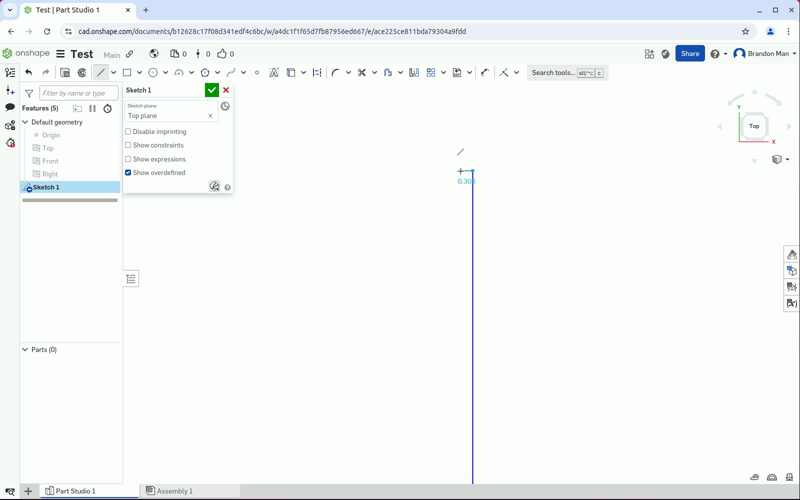
scroll(6)
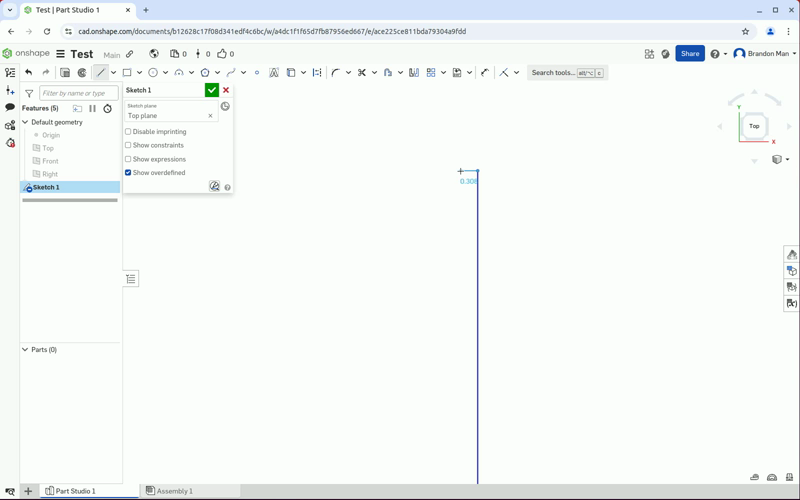
click(460, 170)
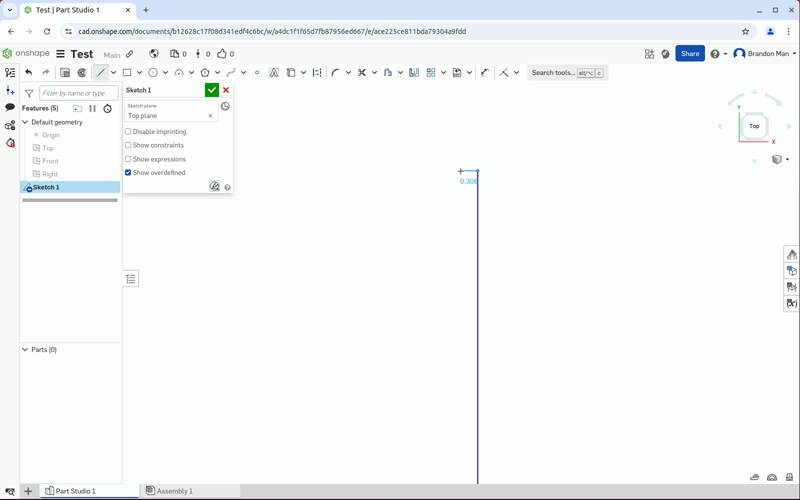
scroll(-6)
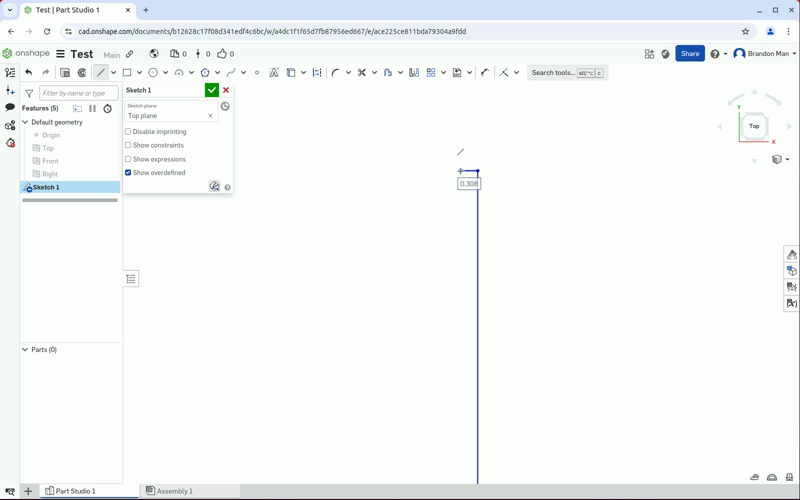
scroll(-6)
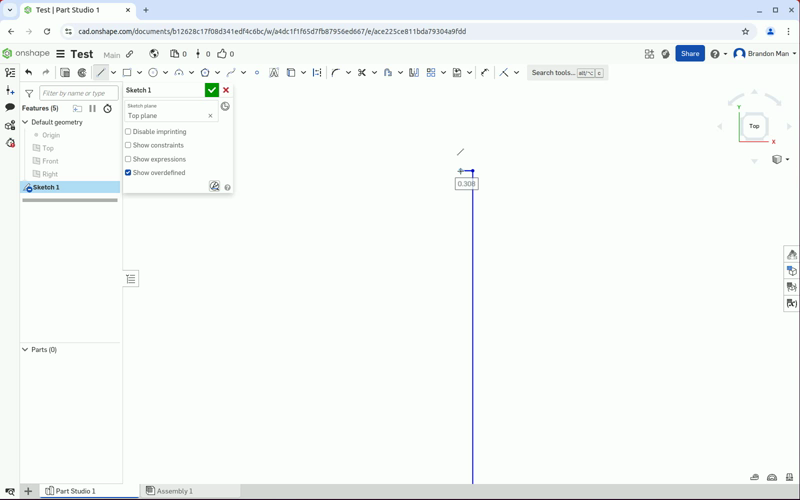
scroll(-6)
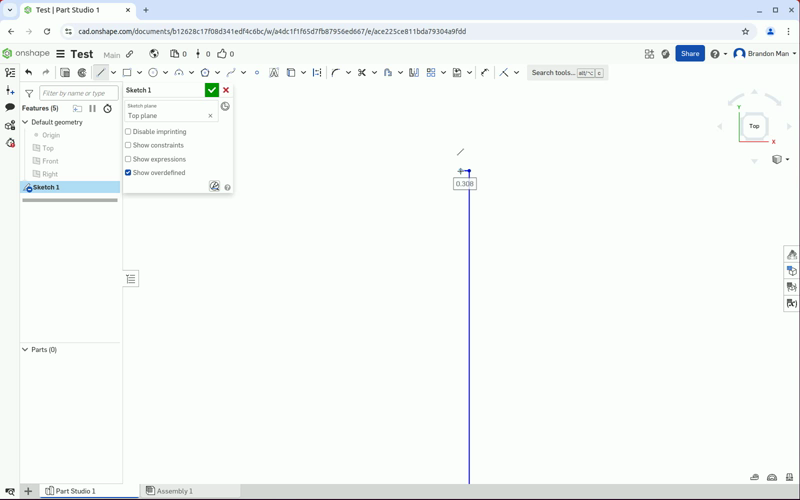
scroll(-6)
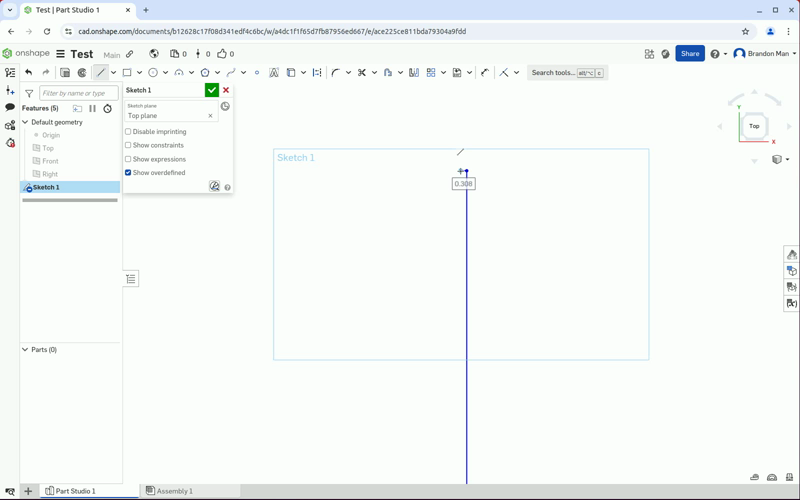
scroll(-6)
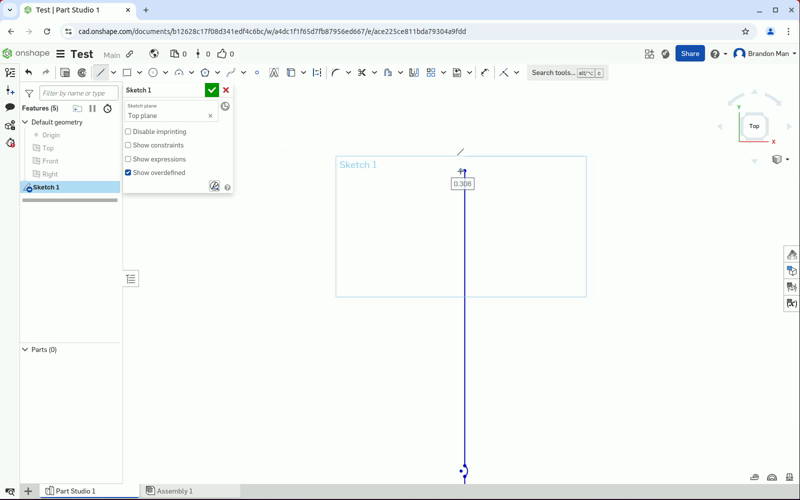
scroll(-6)
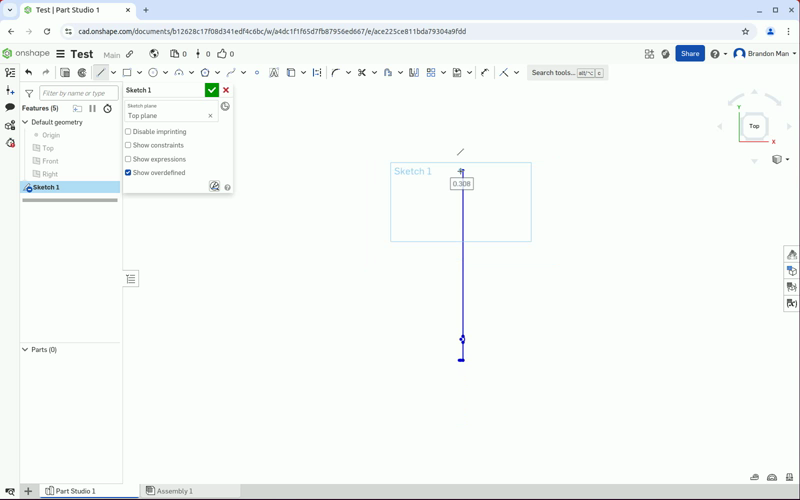
scroll(-6)
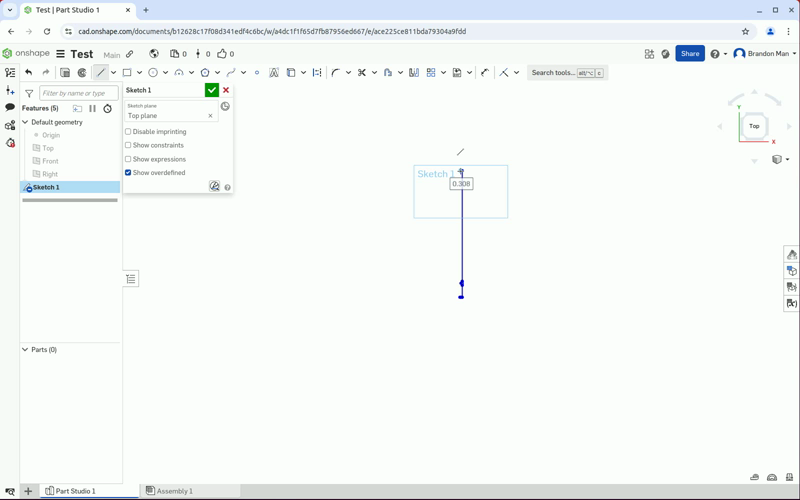
key_up(shift)
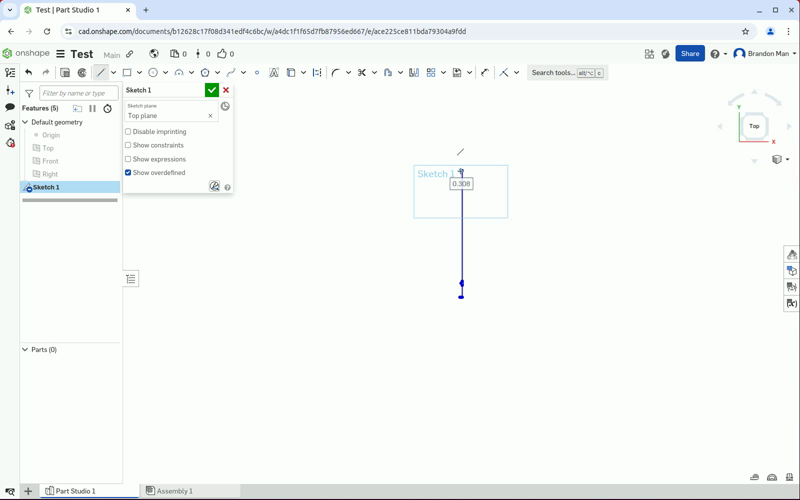
key_down(shift)
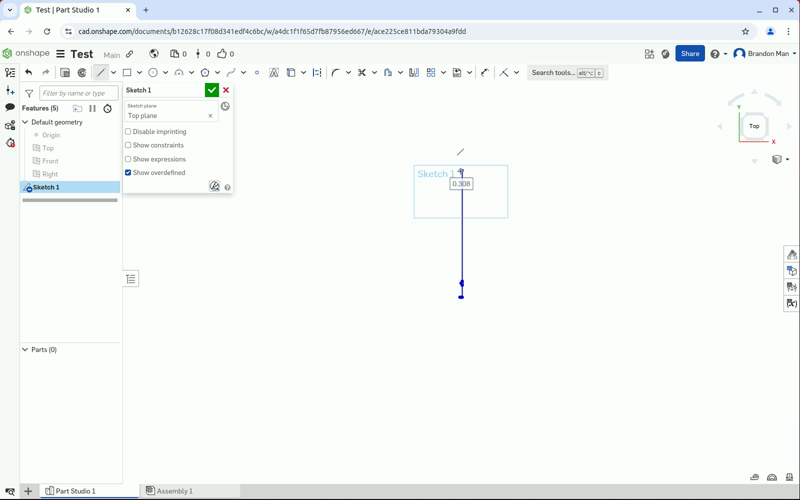
mouse_move(490, 170)
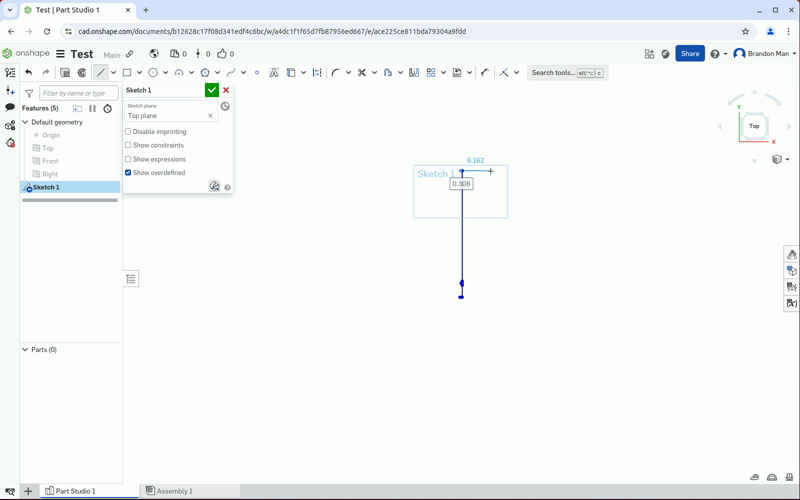
mouse_move(459, 170)
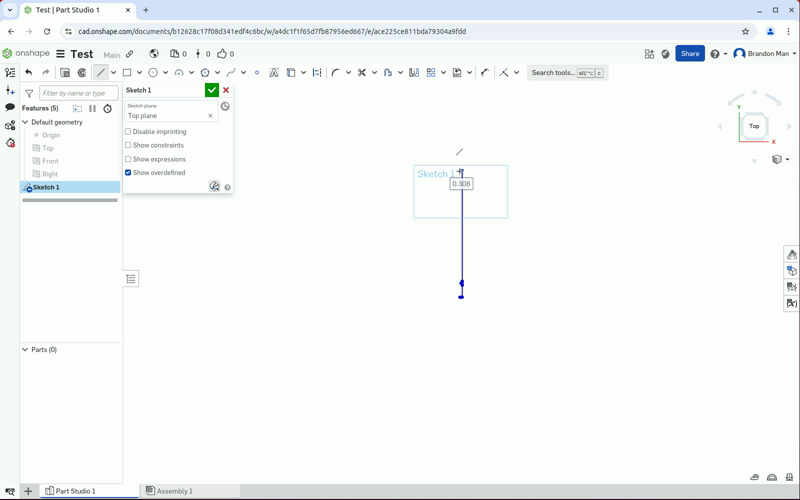
scroll(6)
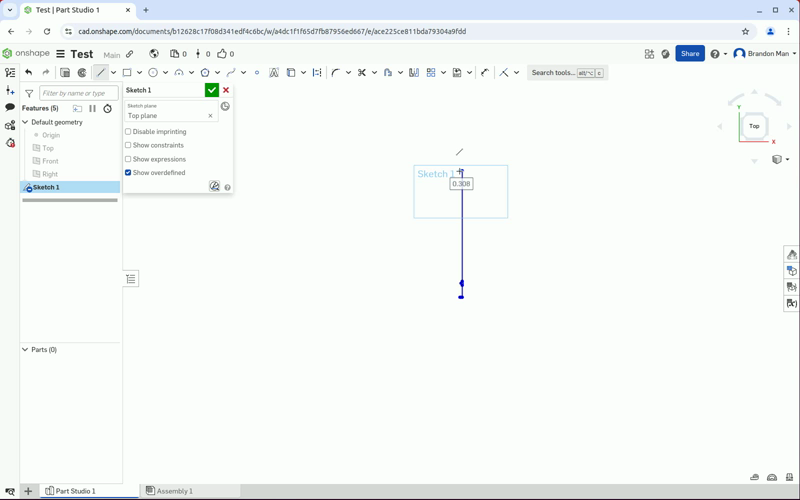
scroll(6)
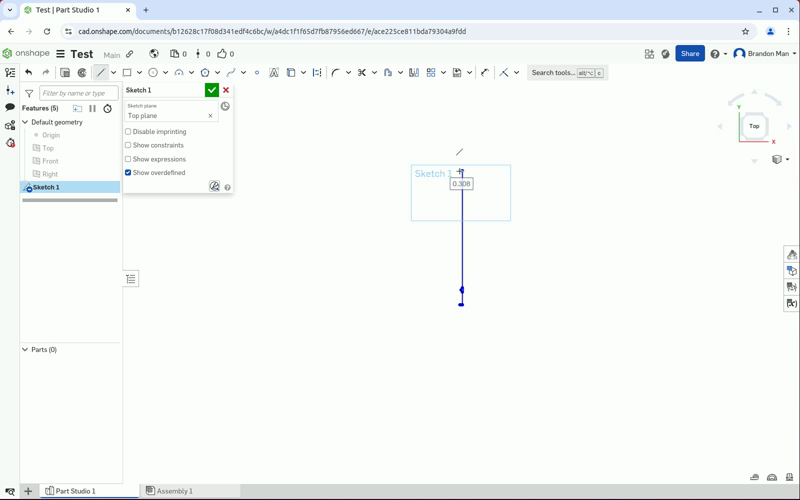
scroll(6)
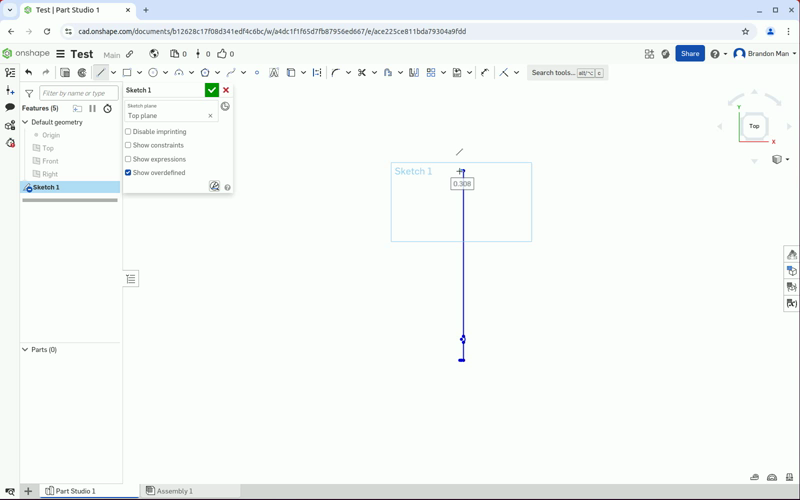
scroll(6)
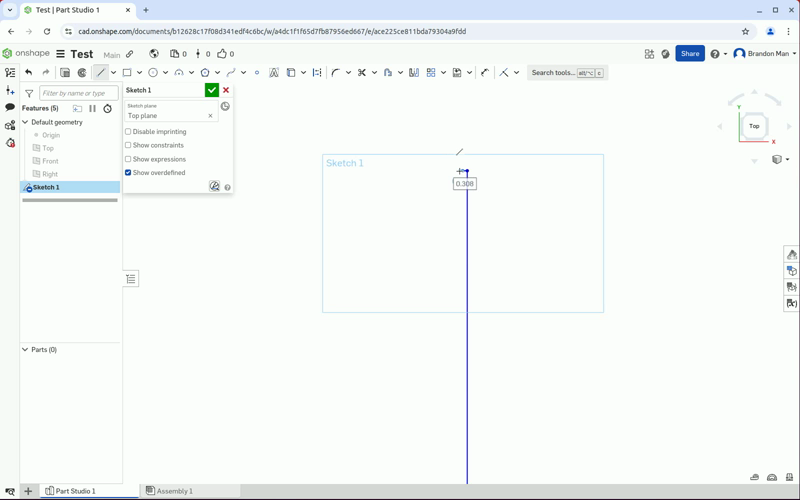
scroll(6)
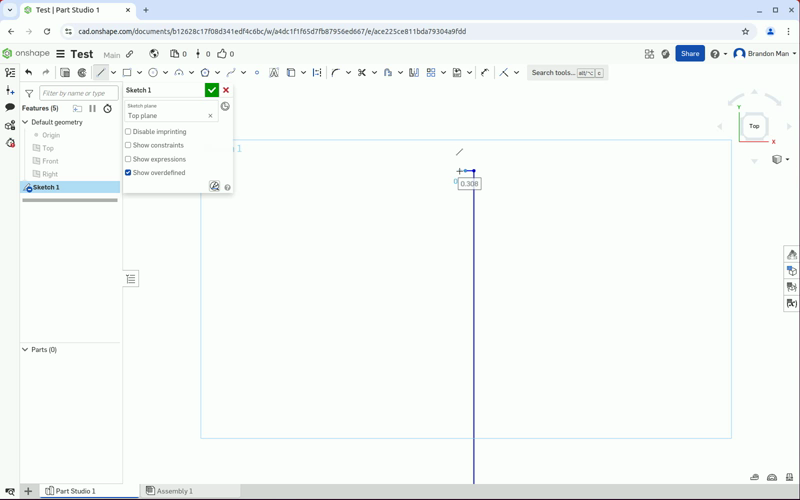
scroll(6)
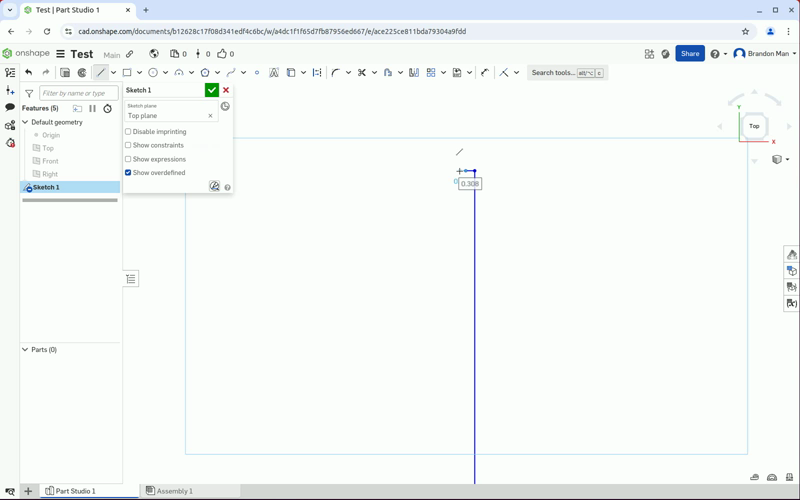
scroll(6)
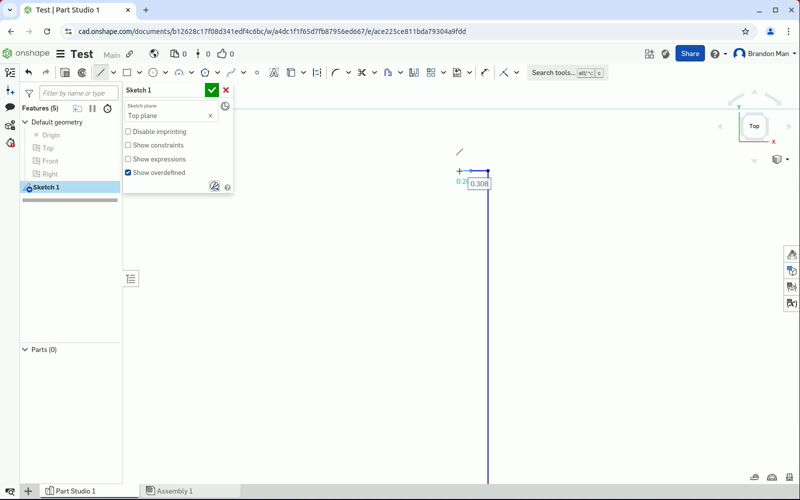
click(459, 170)
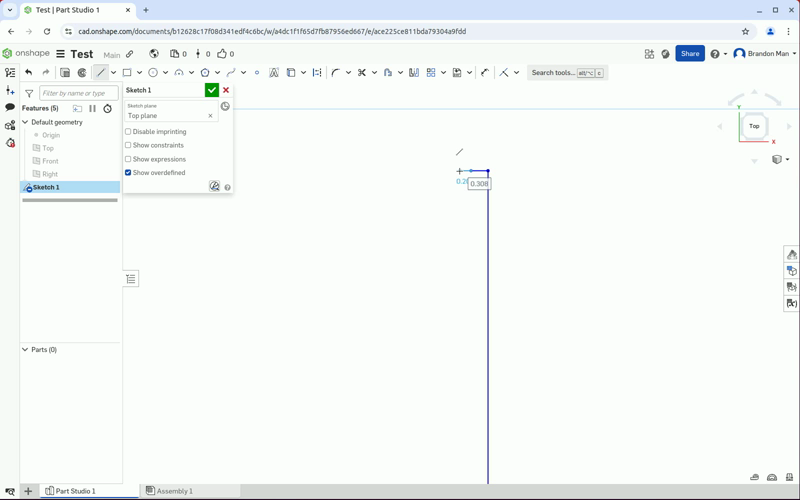
scroll(-6)
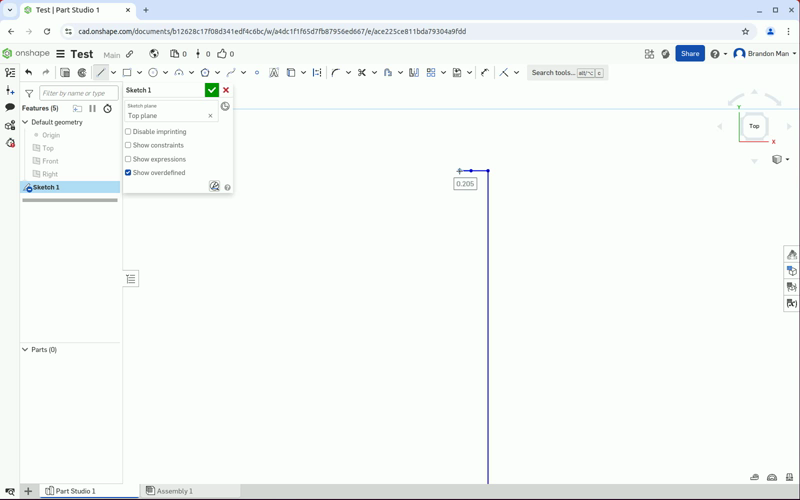
scroll(-6)
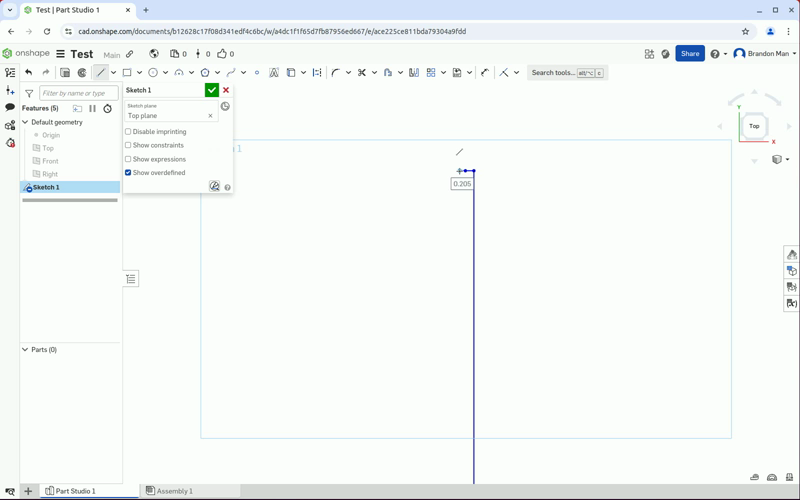
scroll(-6)
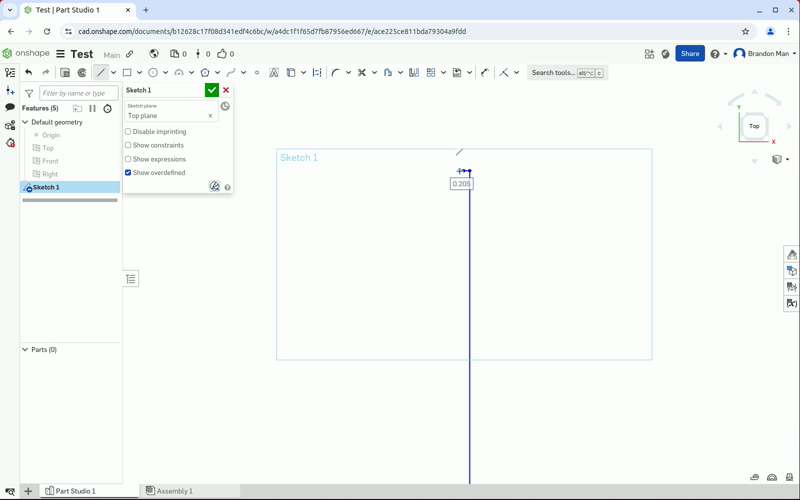
scroll(-6)
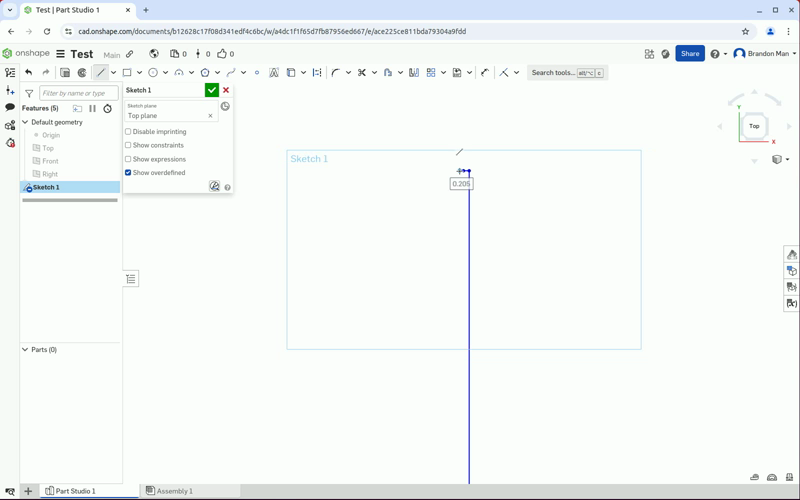
scroll(-6)
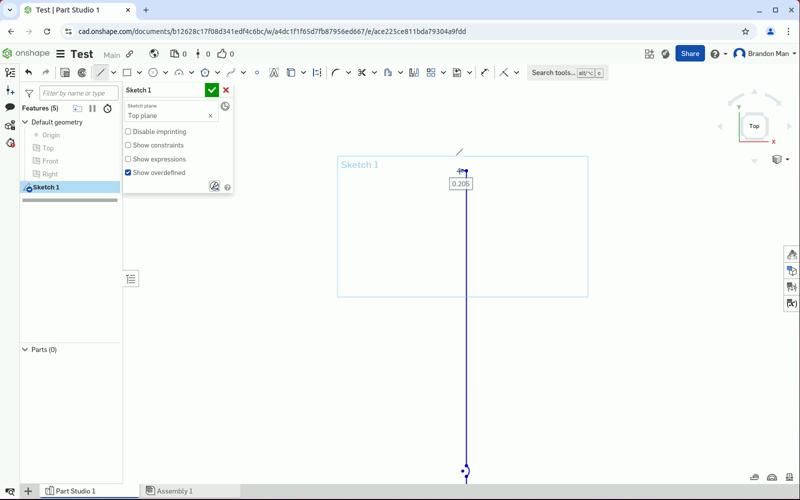
scroll(-6)
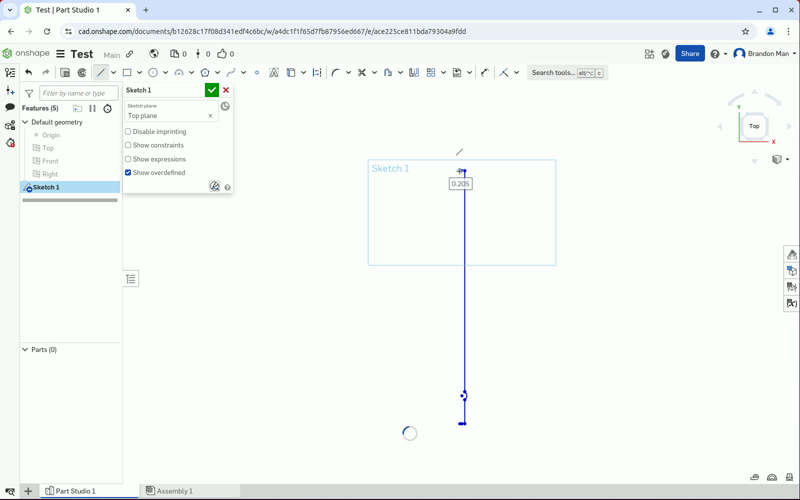
scroll(-6)
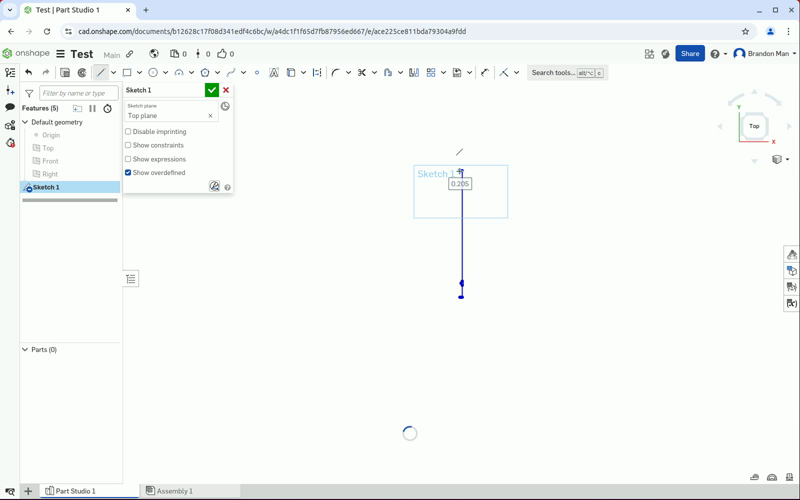
key_up(shift)
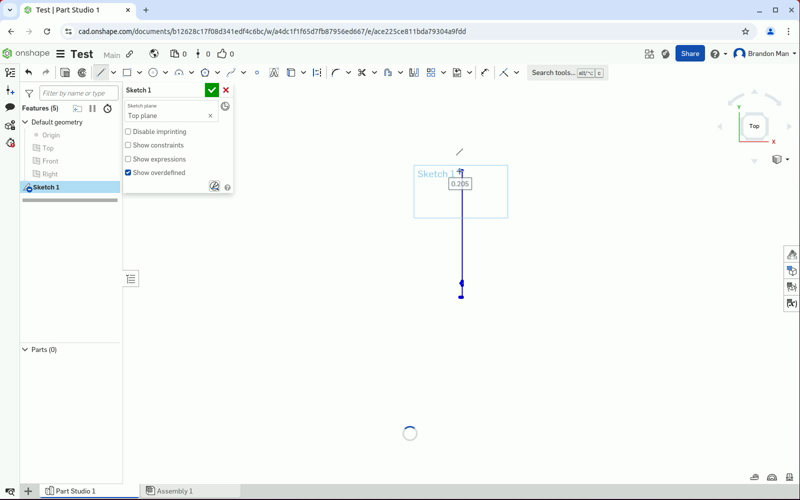
key_down(shift)
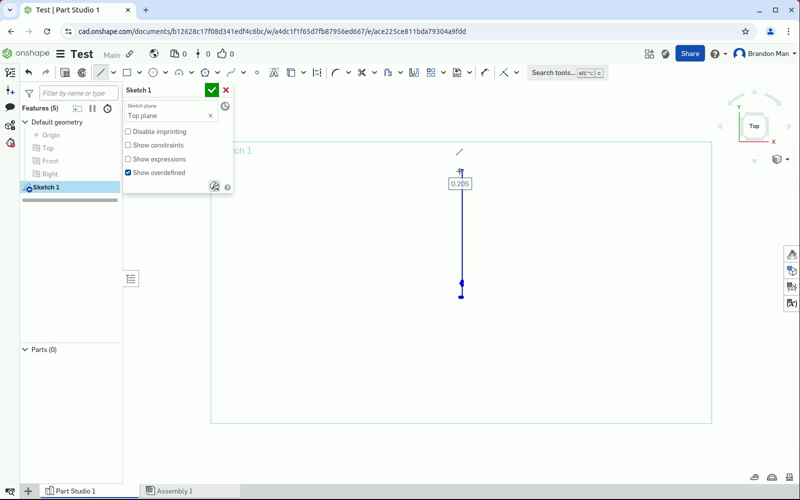
mouse_move(459, 281)
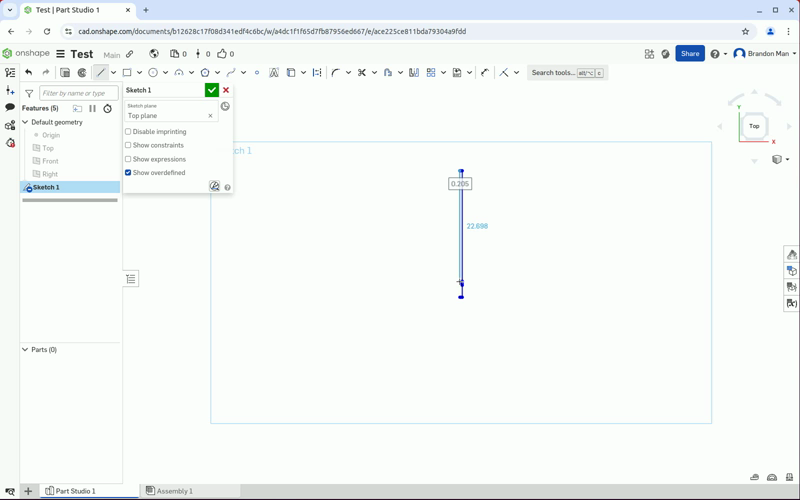
scroll(6)
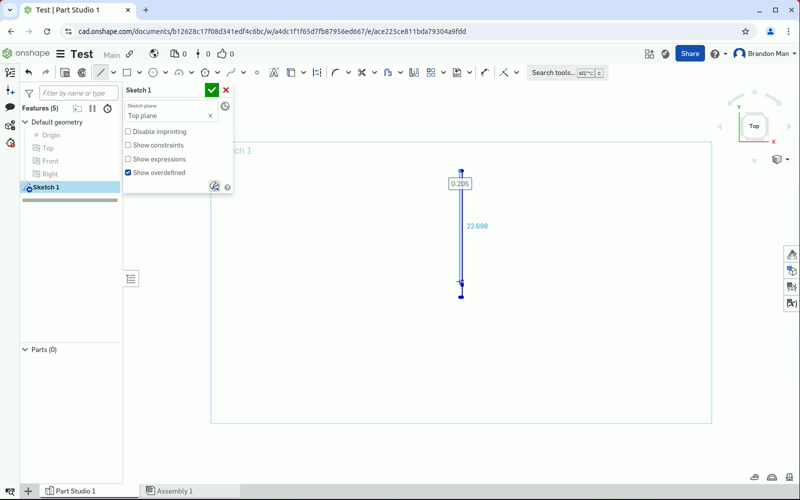
scroll(6)
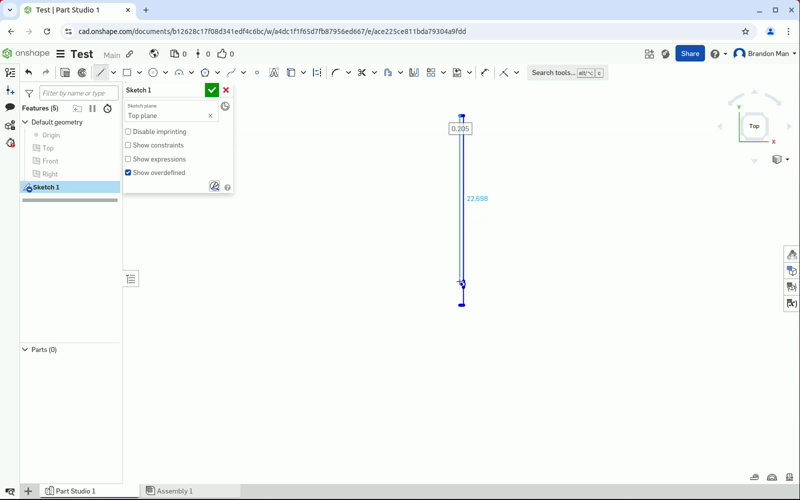
scroll(6)
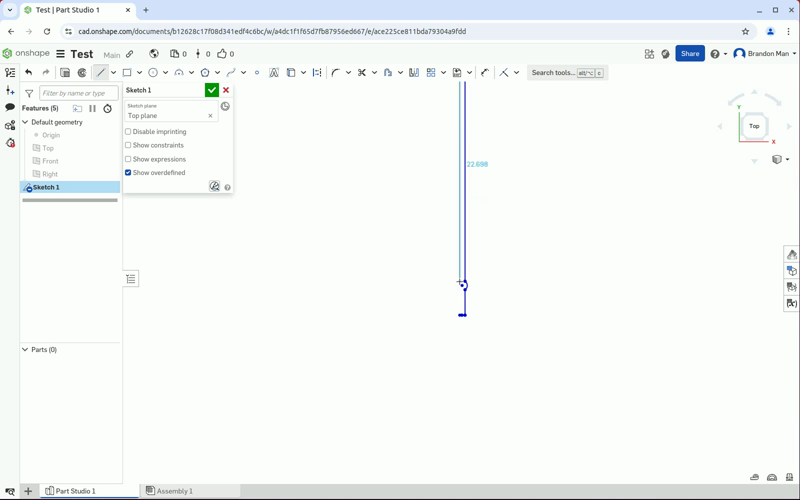
scroll(6)
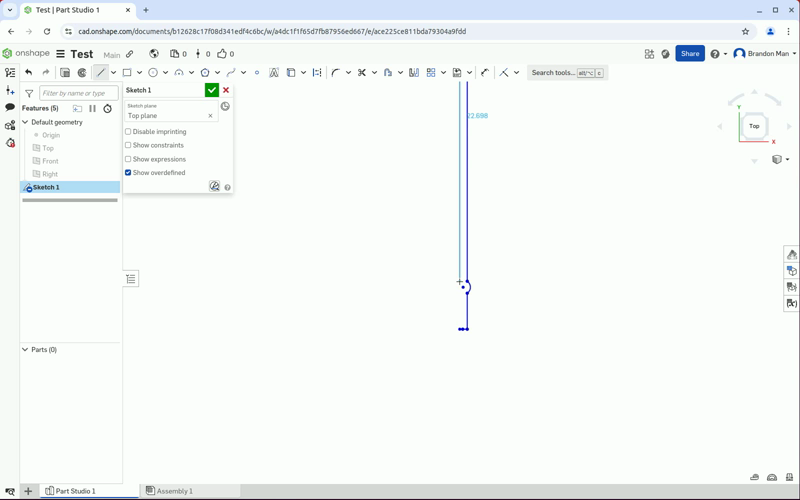
scroll(6)
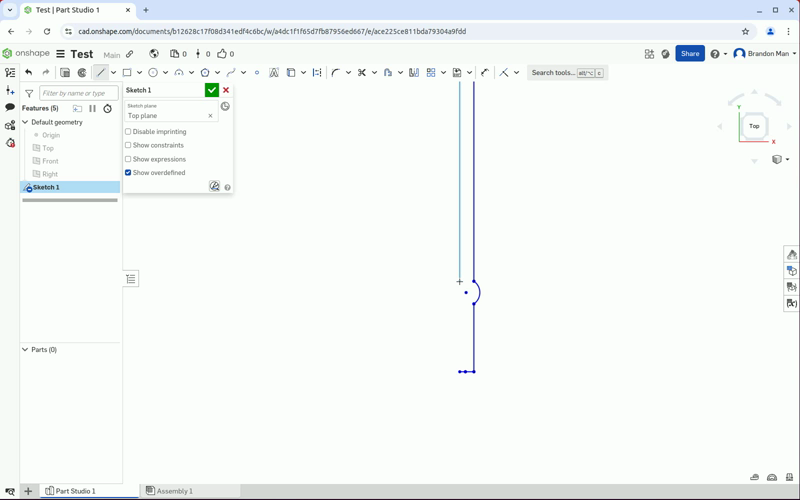
scroll(6)
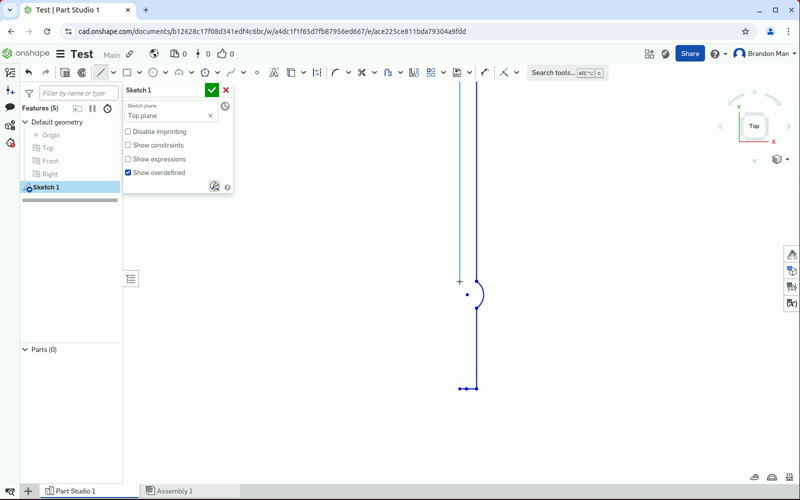
scroll(6)
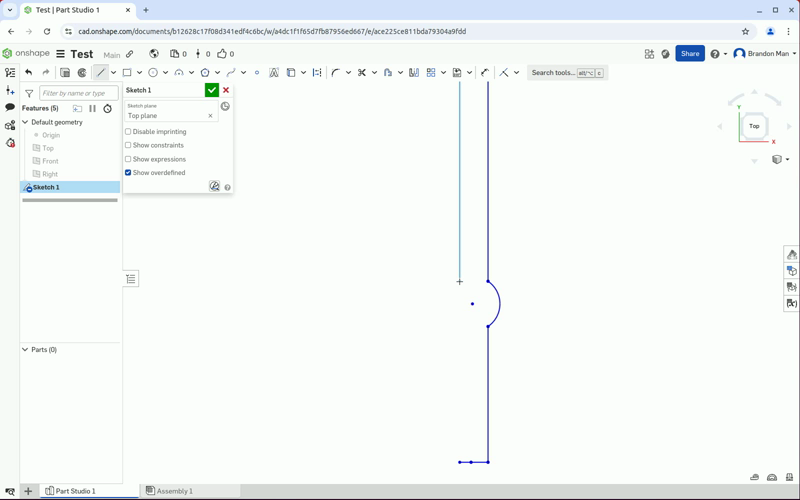
click(459, 281)
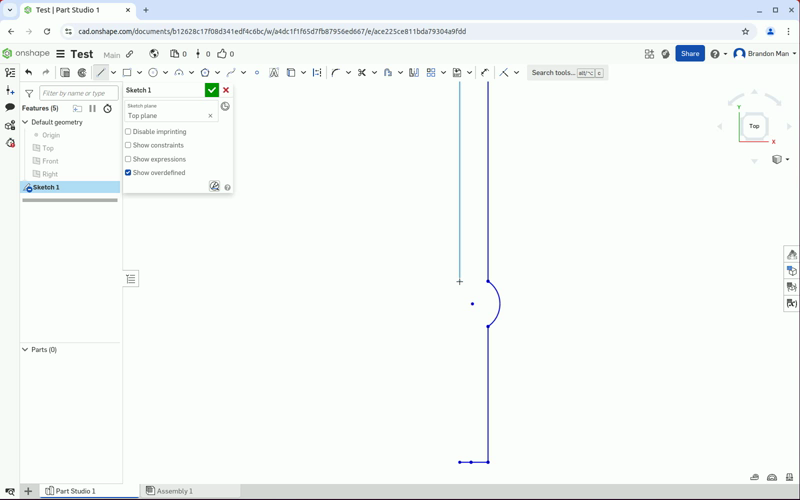
scroll(-6)
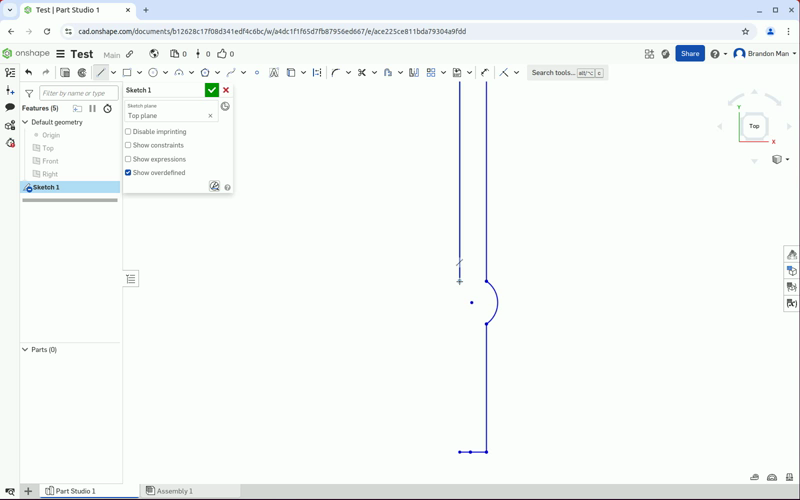
scroll(-6)
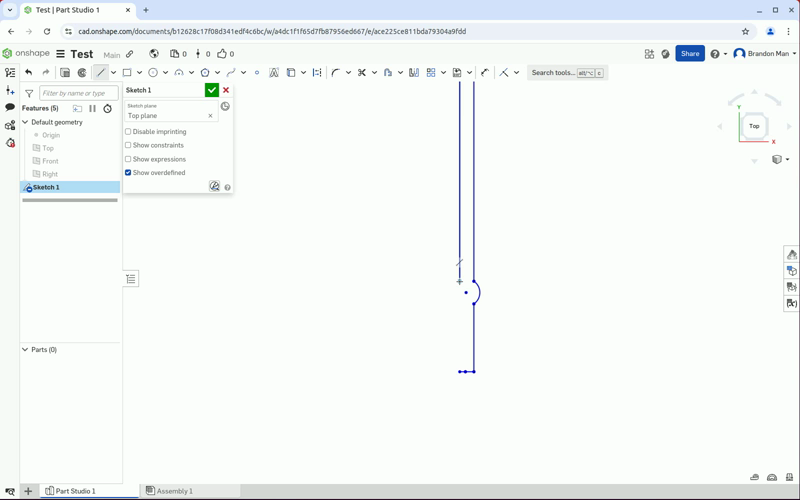
scroll(-6)
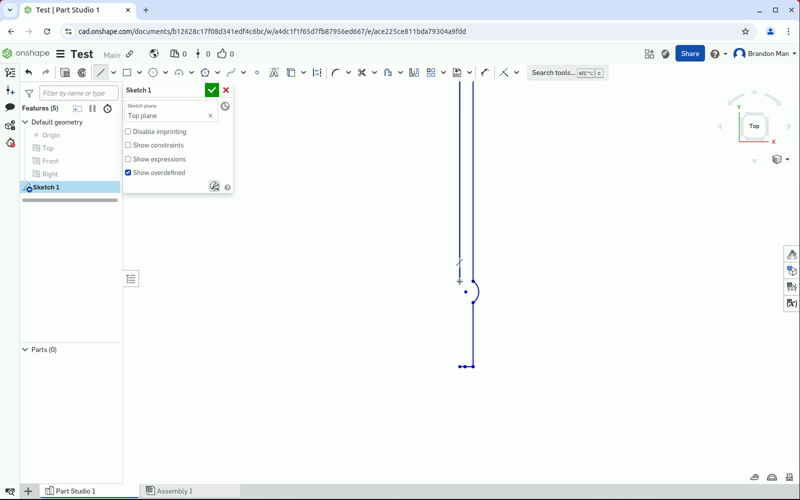
scroll(-6)
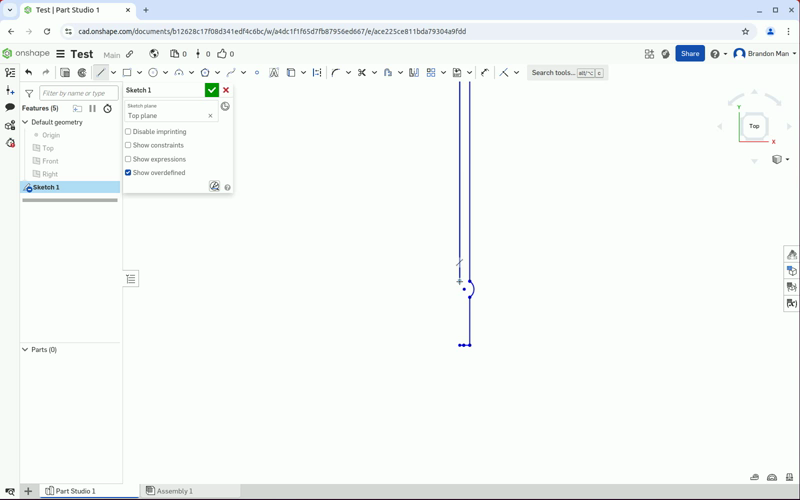
scroll(-6)
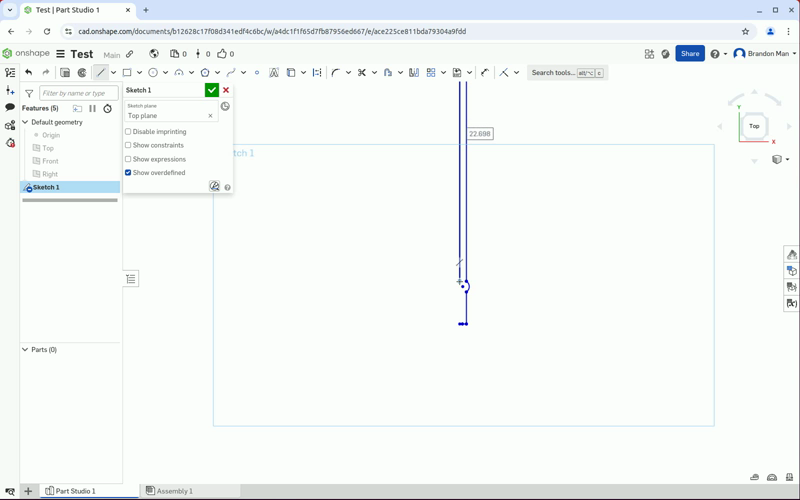
scroll(-6)
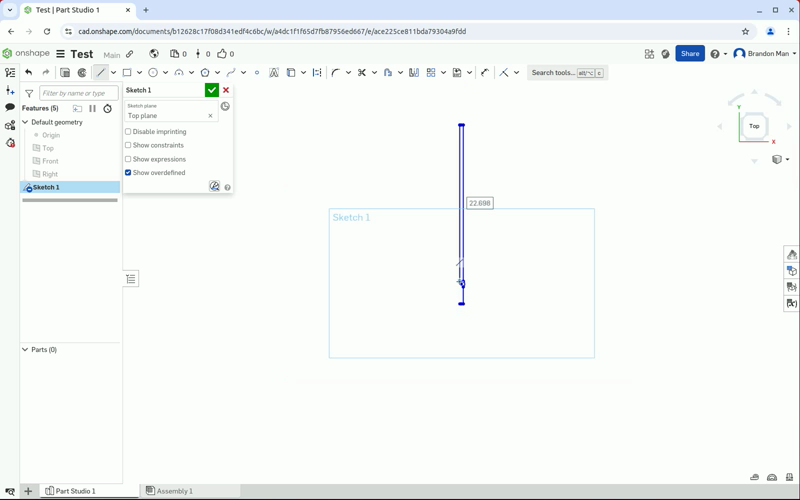
scroll(-6)
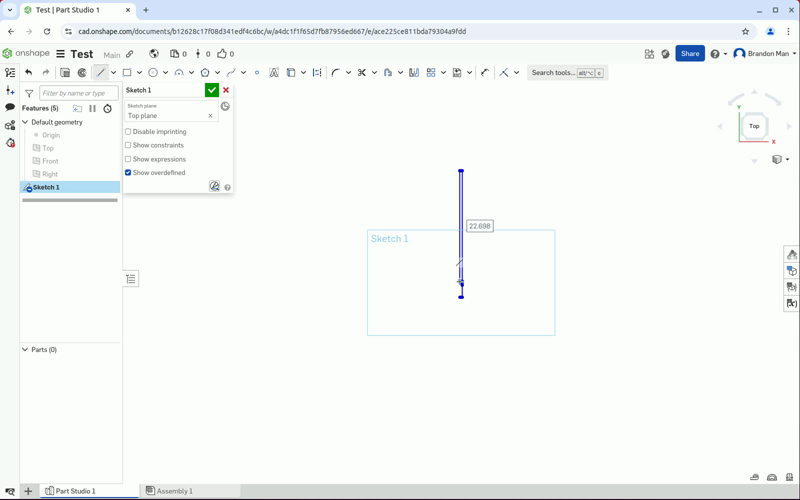
key_up(shift)
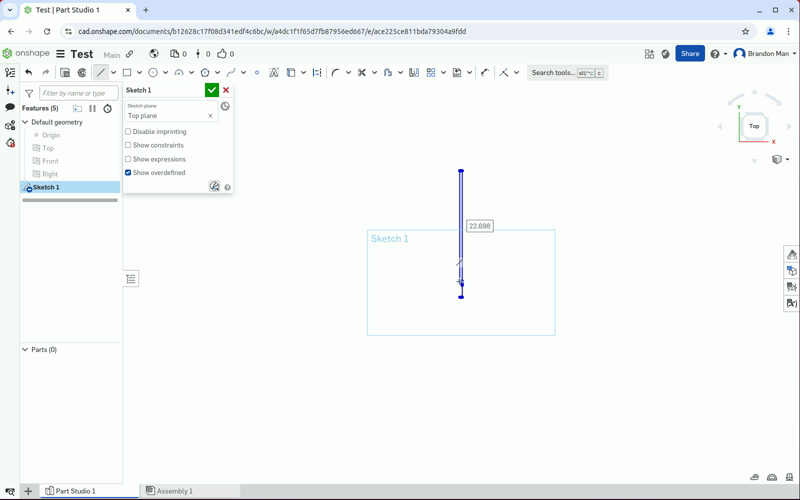
key(esc)
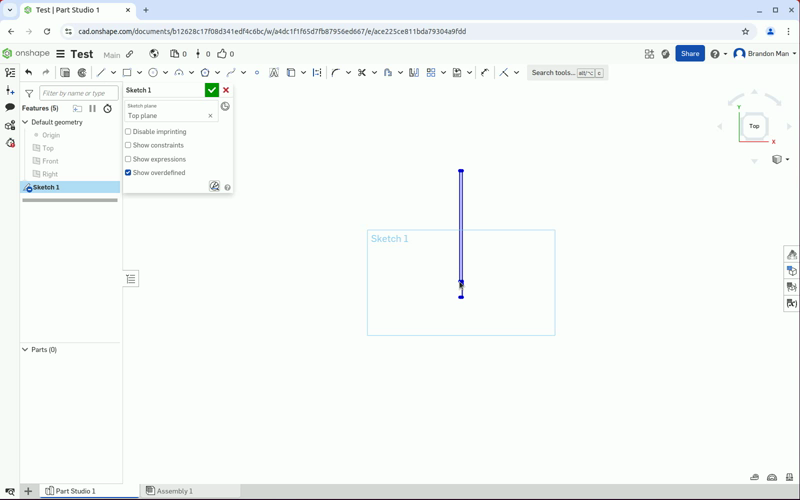
key(a)
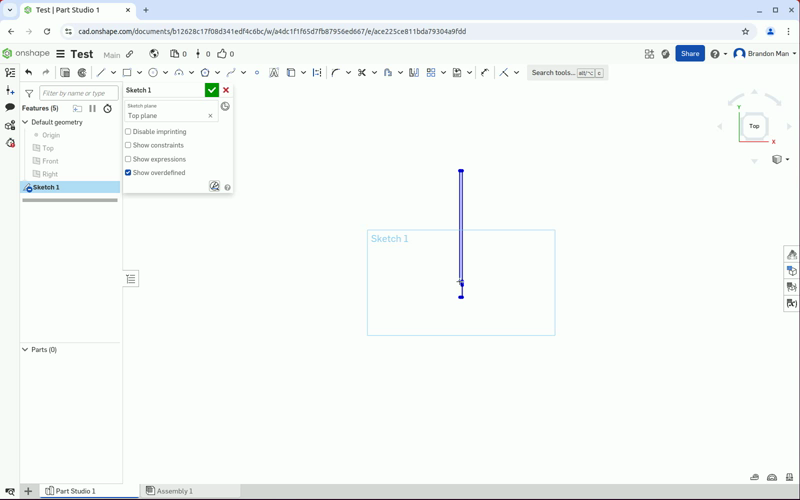
mouse_move(459, 281)
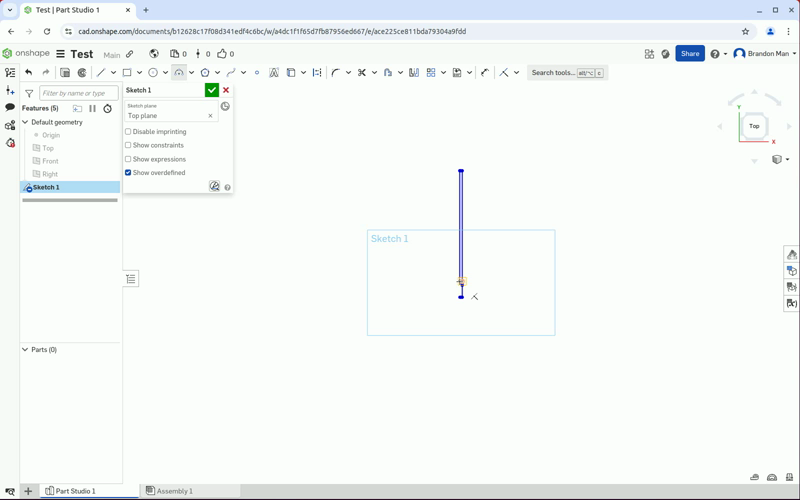
scroll(6)
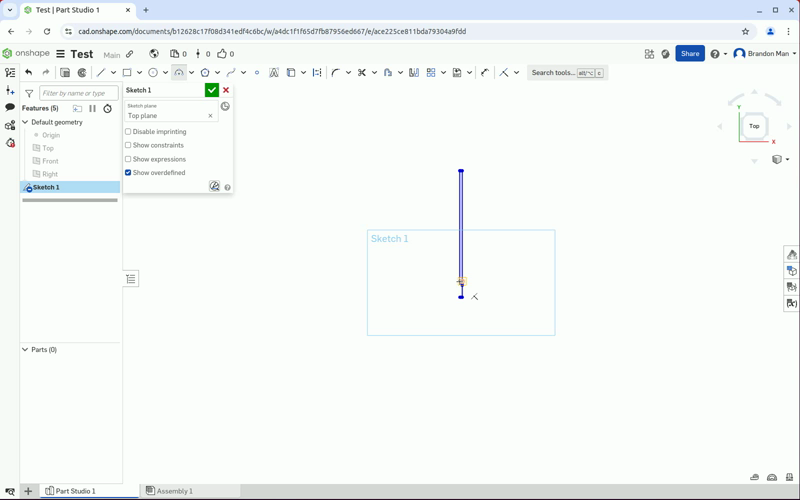
scroll(6)
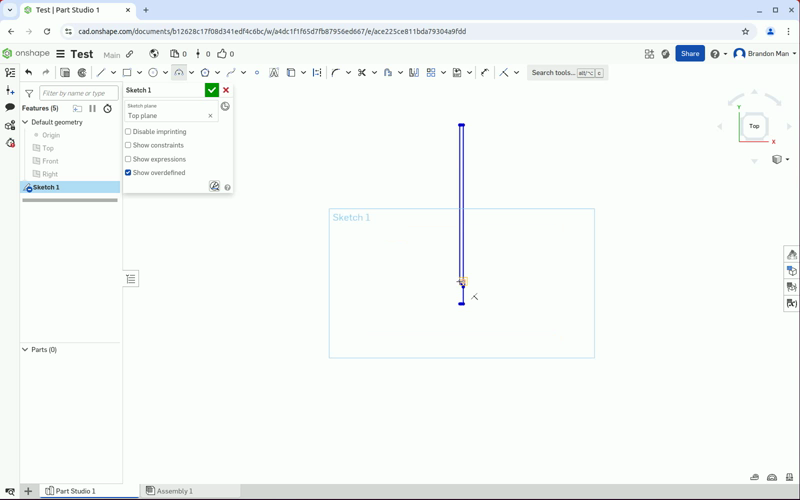
scroll(6)
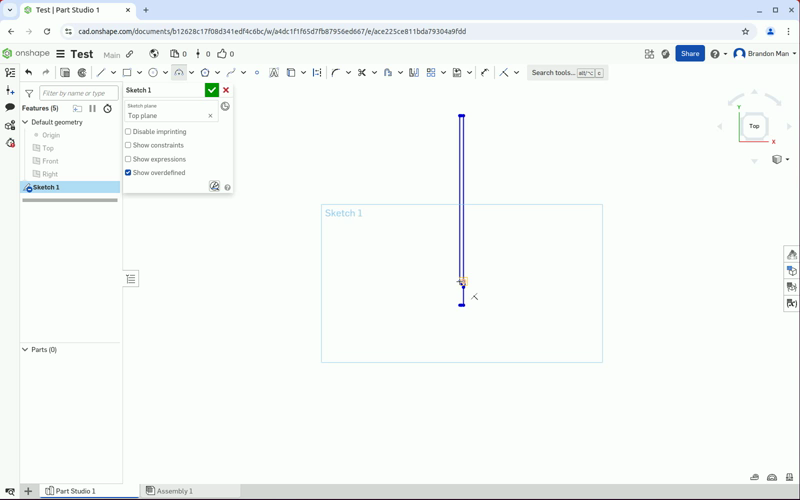
scroll(6)
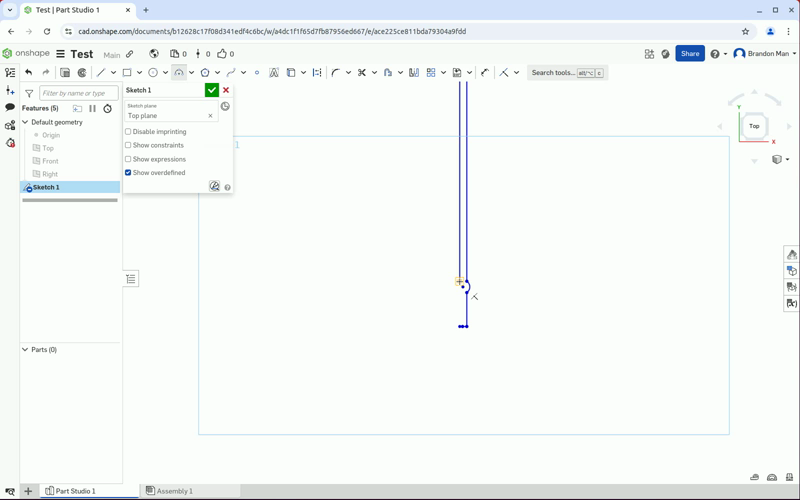
scroll(6)
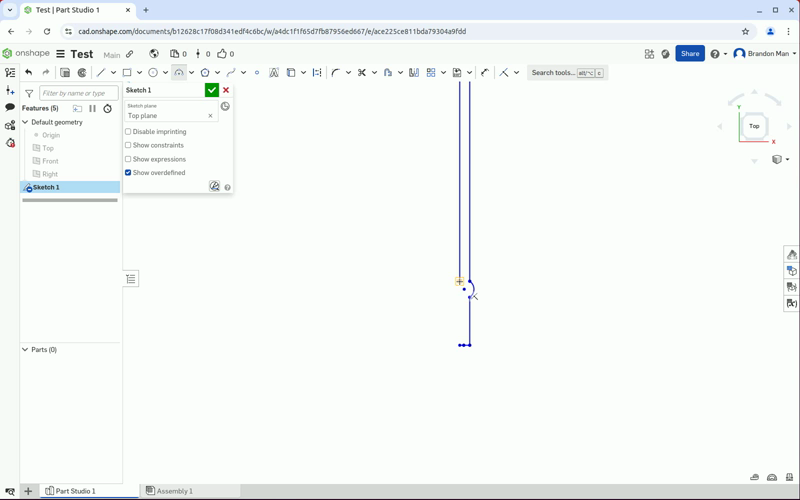
scroll(6)
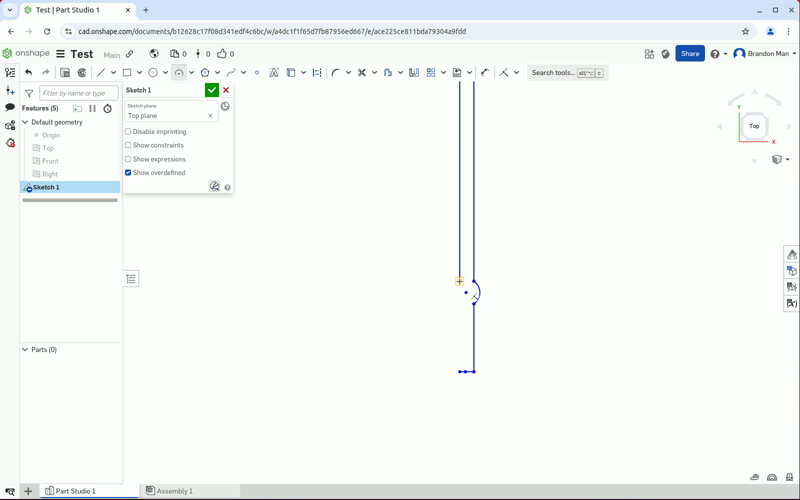
scroll(6)
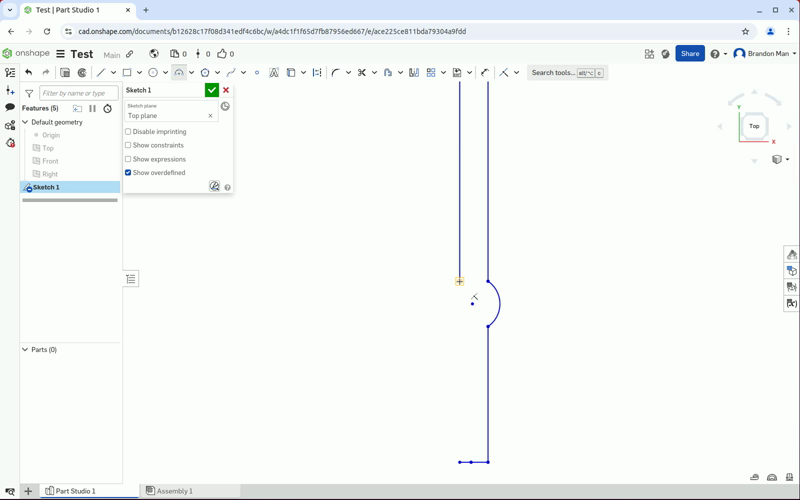
click(459, 281)
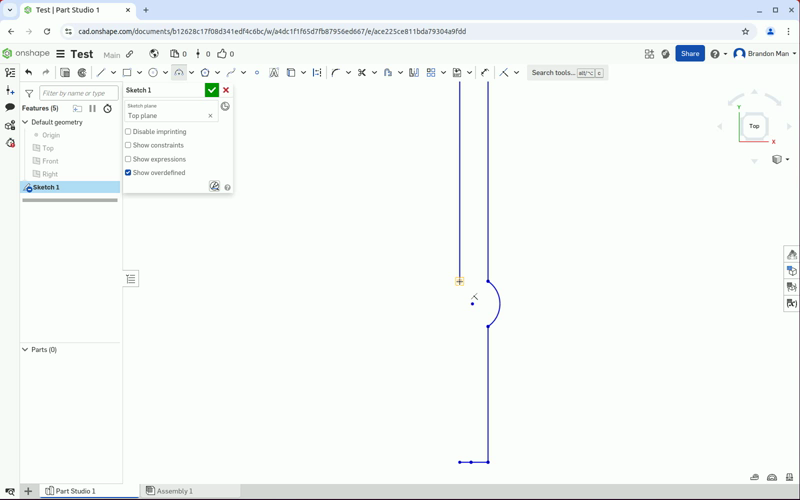
scroll(-6)
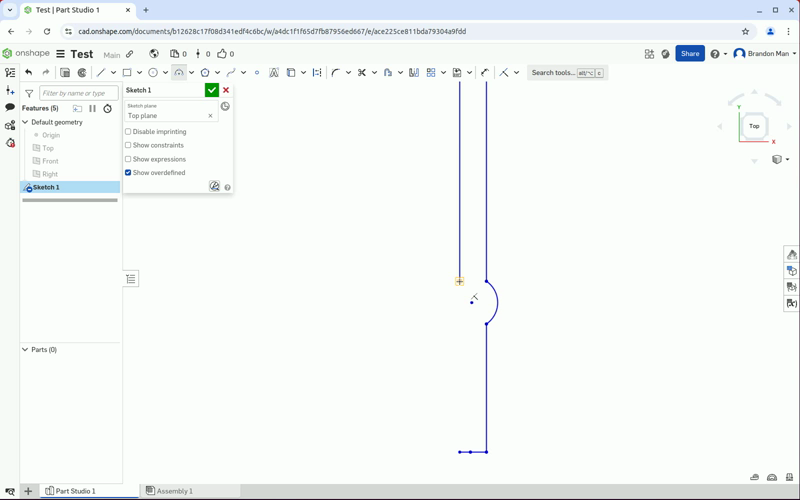
scroll(-6)
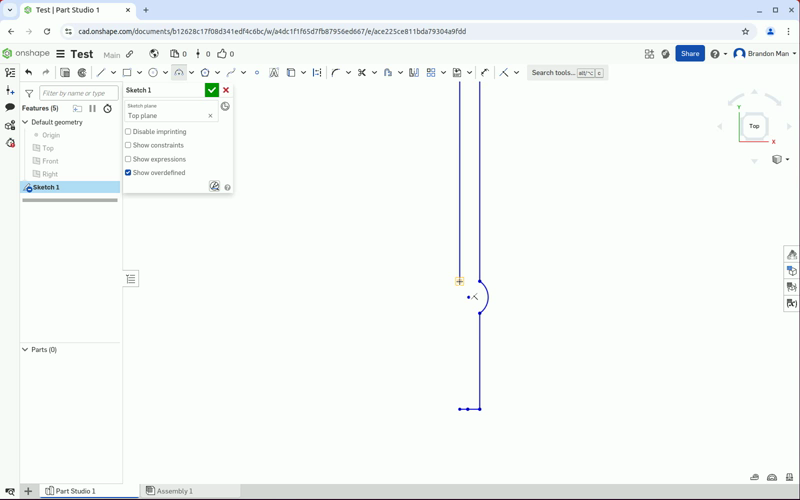
scroll(-6)
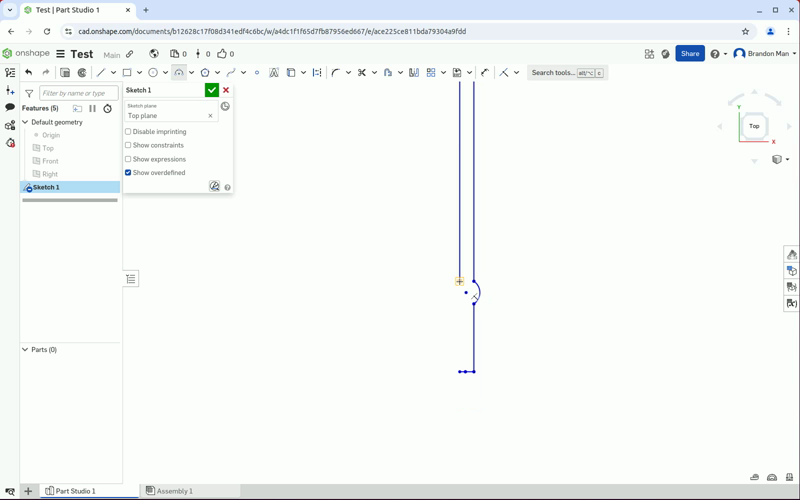
scroll(-6)
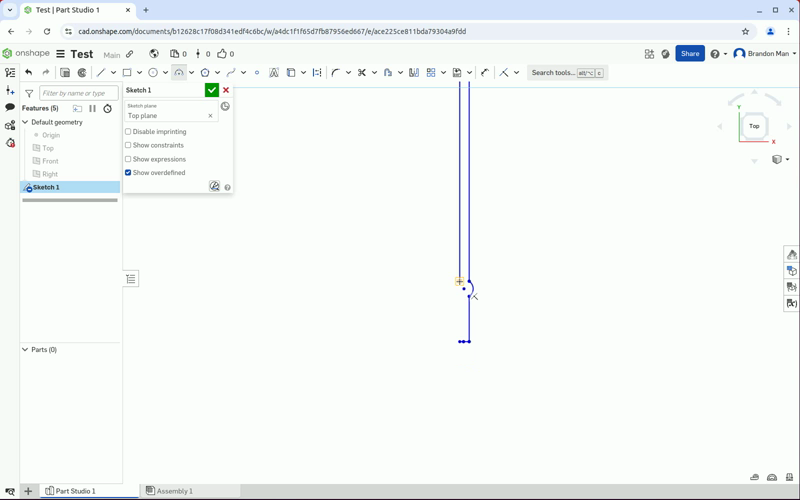
scroll(-6)
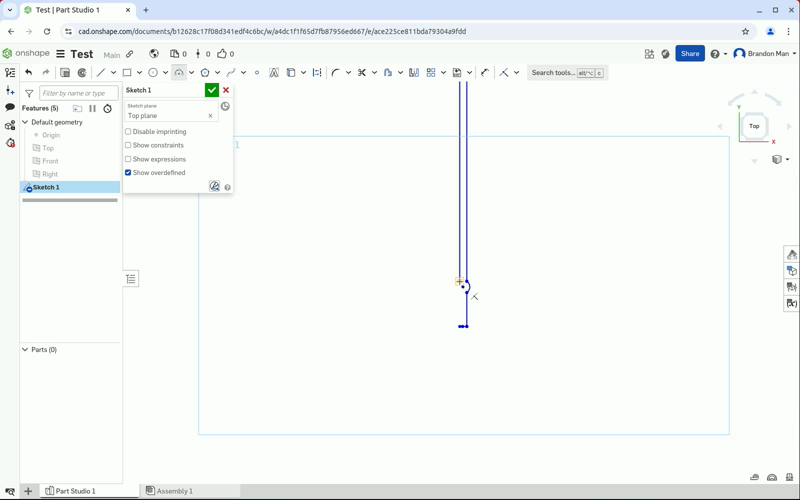
scroll(-6)
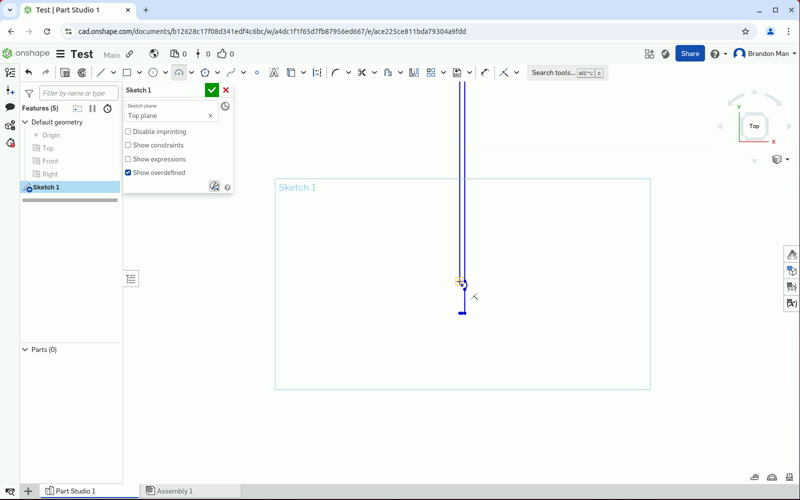
scroll(-6)
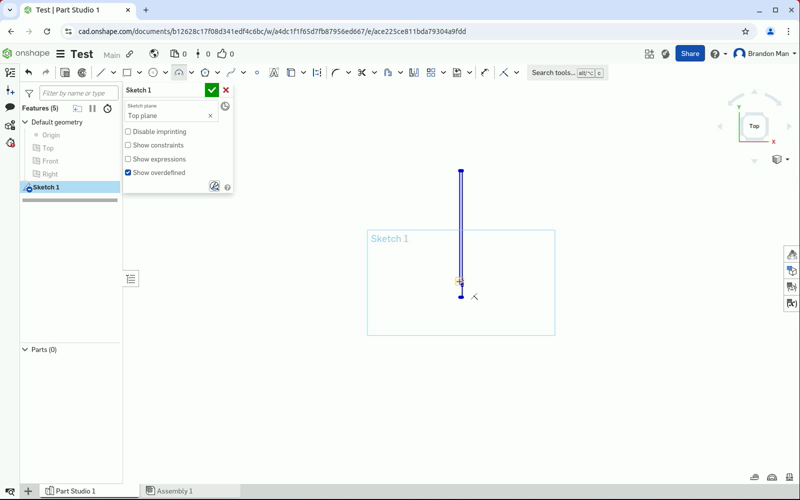
key_down(shift)
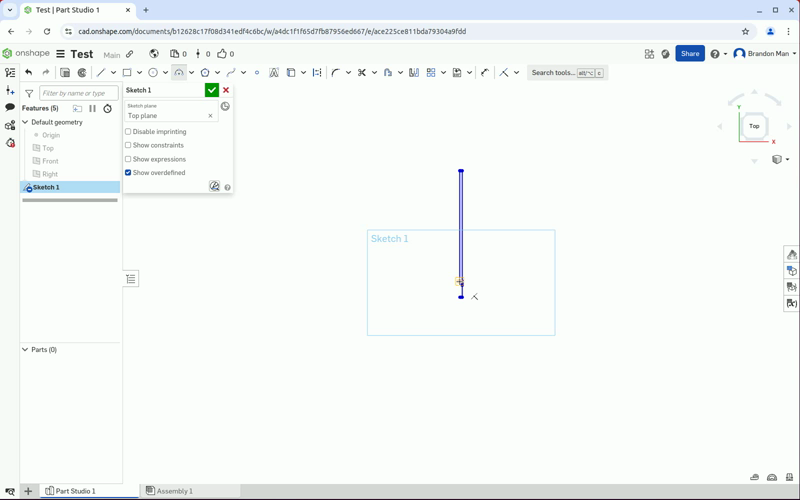
mouse_move(459, 285)
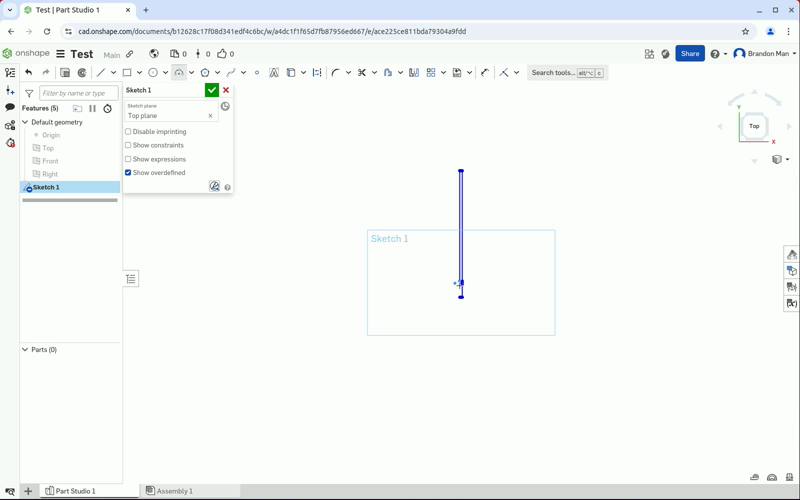
scroll(6)
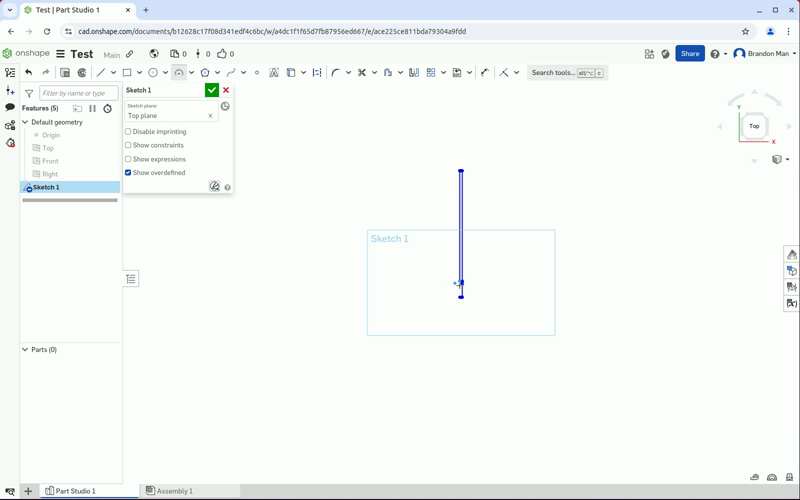
scroll(6)
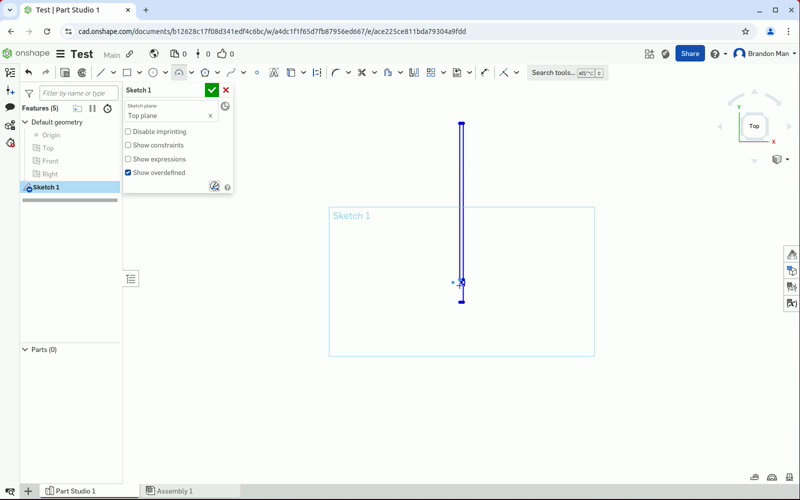
scroll(6)
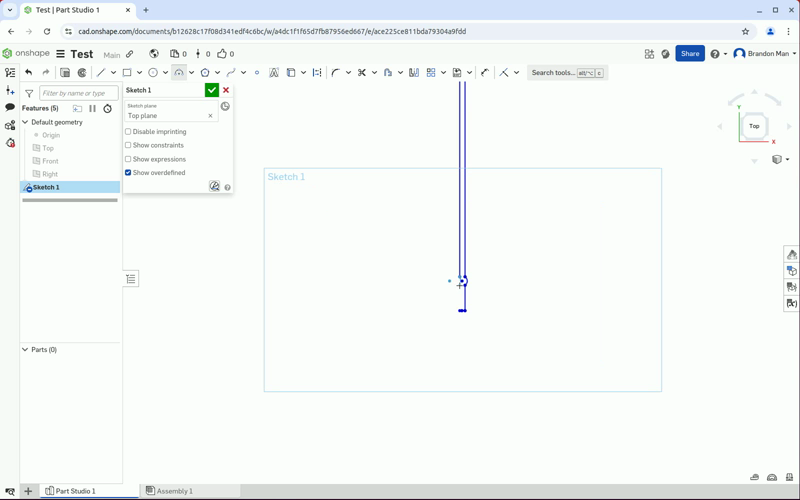
scroll(6)
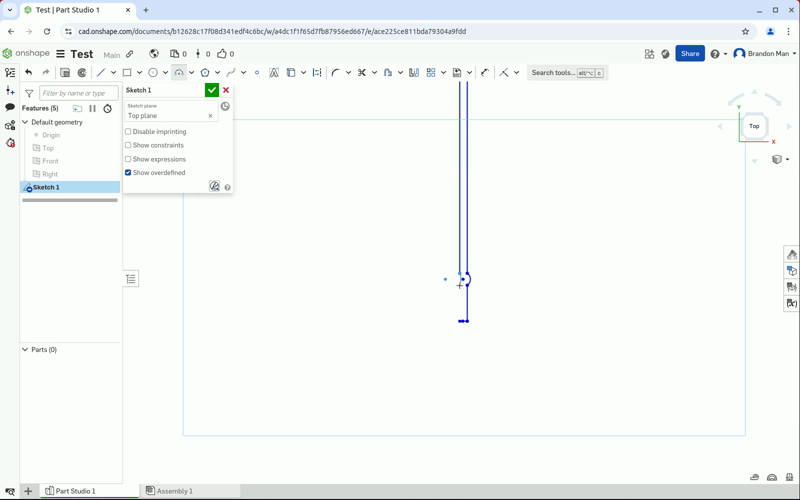
scroll(6)
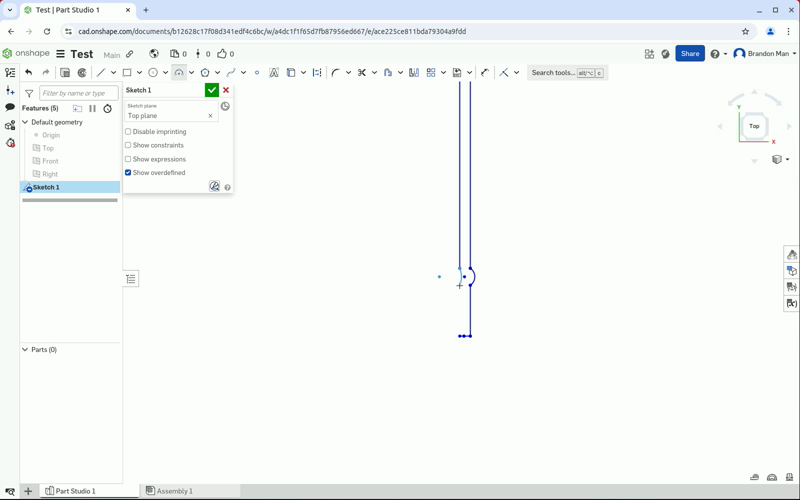
scroll(6)
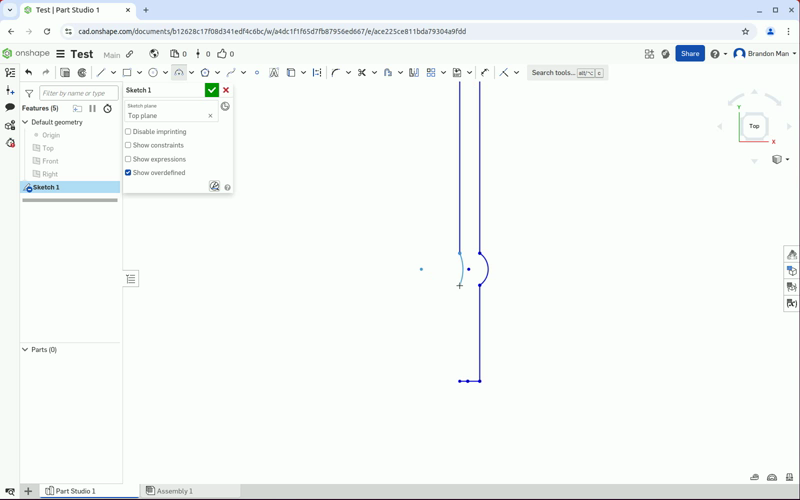
scroll(6)
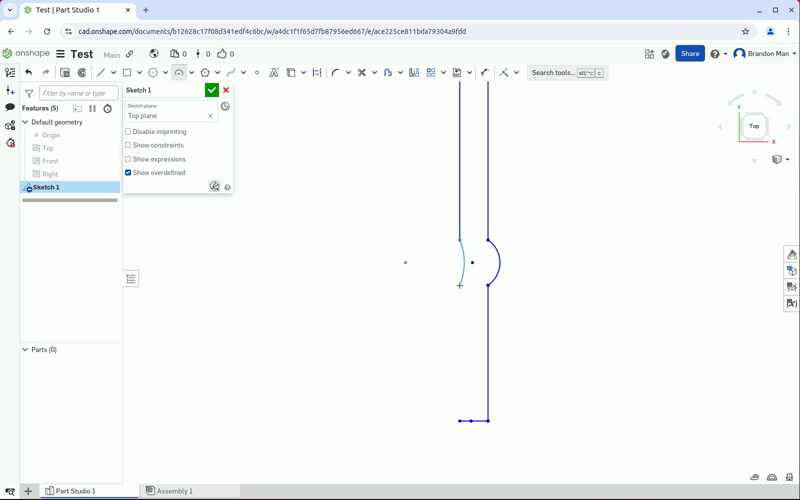
click(459, 285)
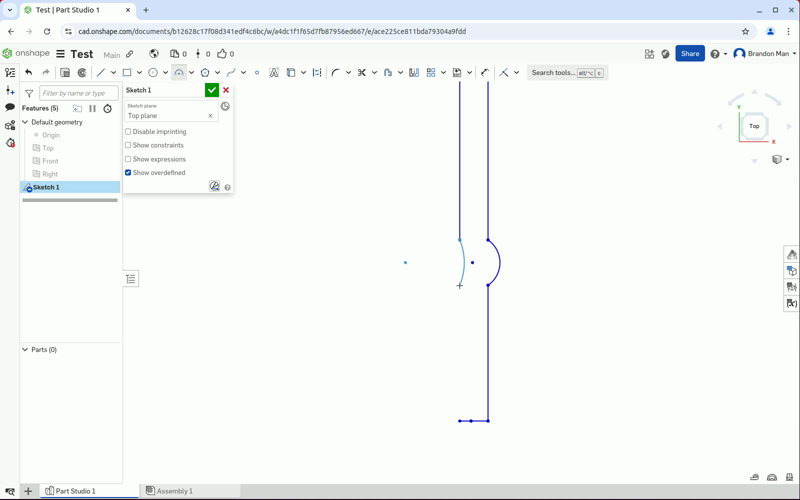
scroll(-6)
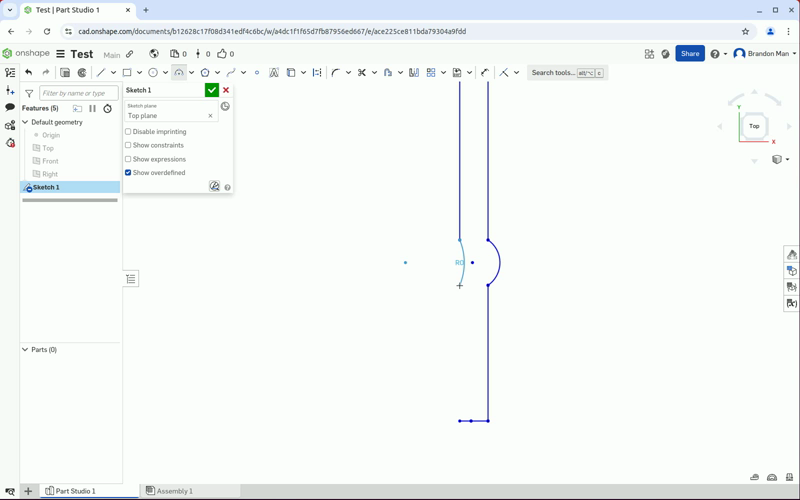
scroll(-6)
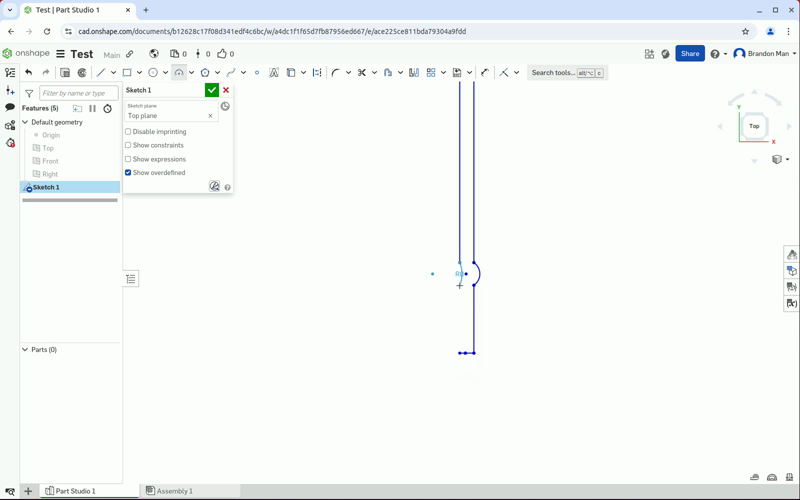
scroll(-6)
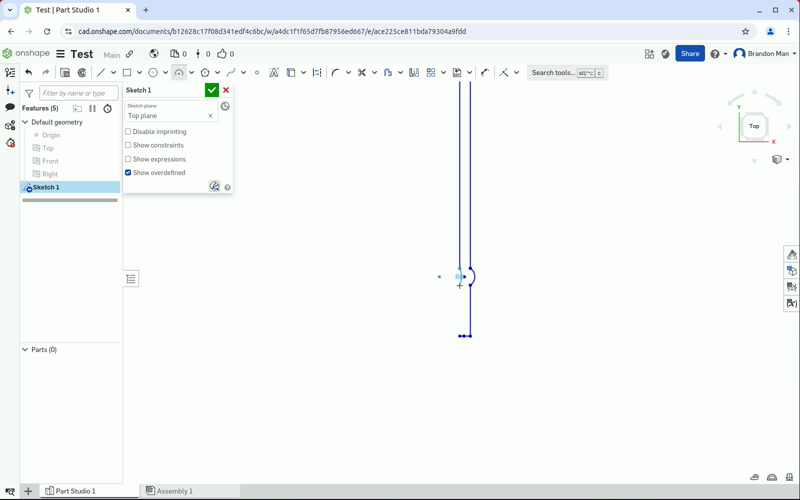
scroll(-6)
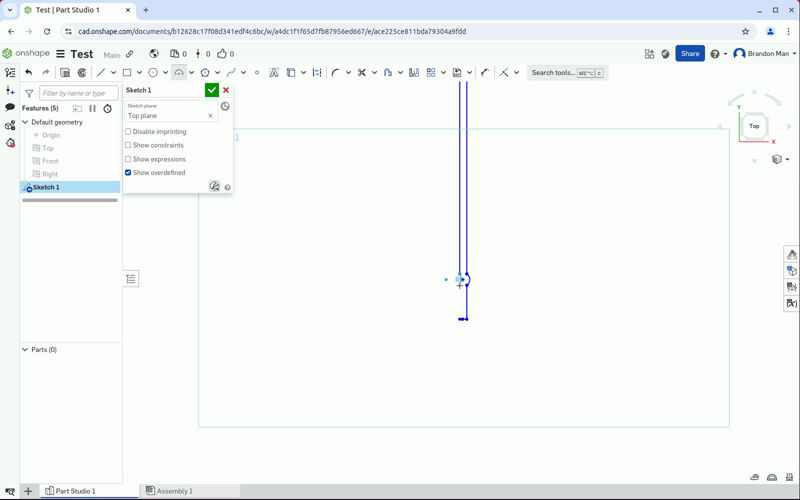
scroll(-6)
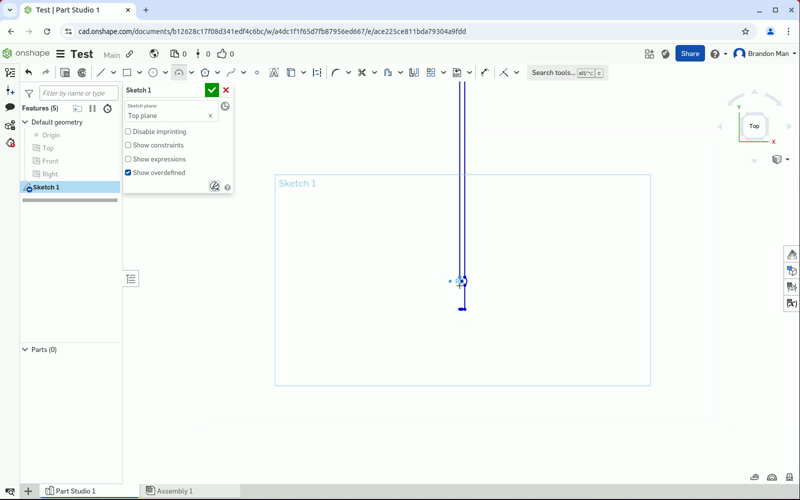
scroll(-6)
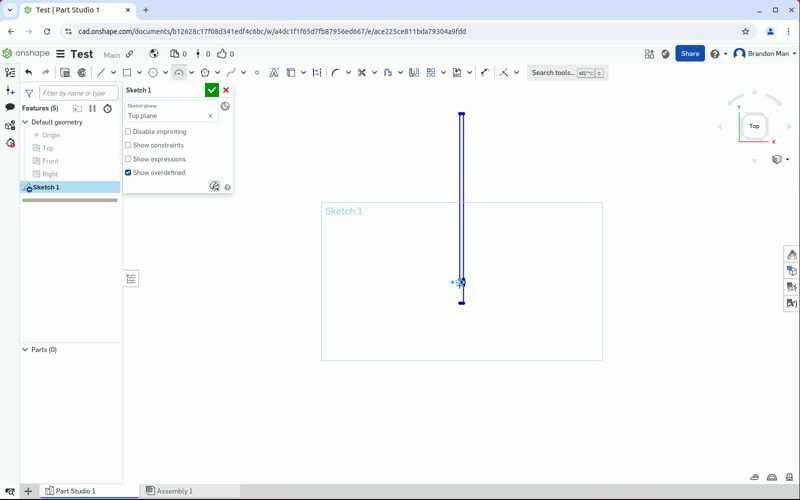
scroll(-6)
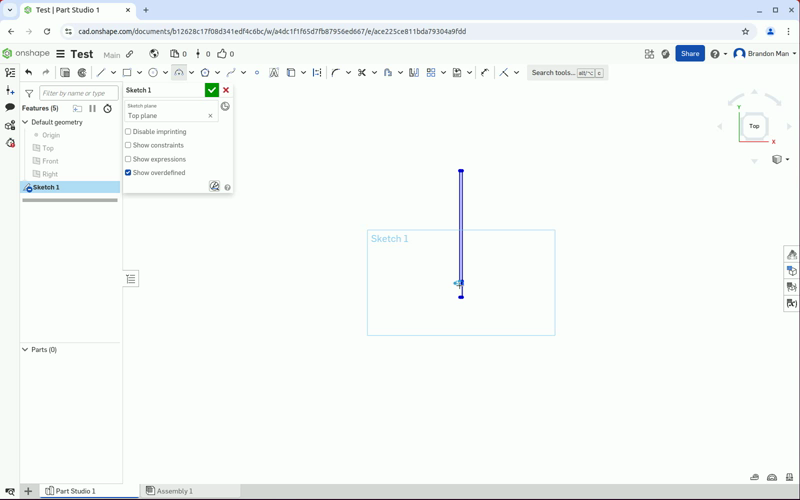
mouse_move(458, 282)
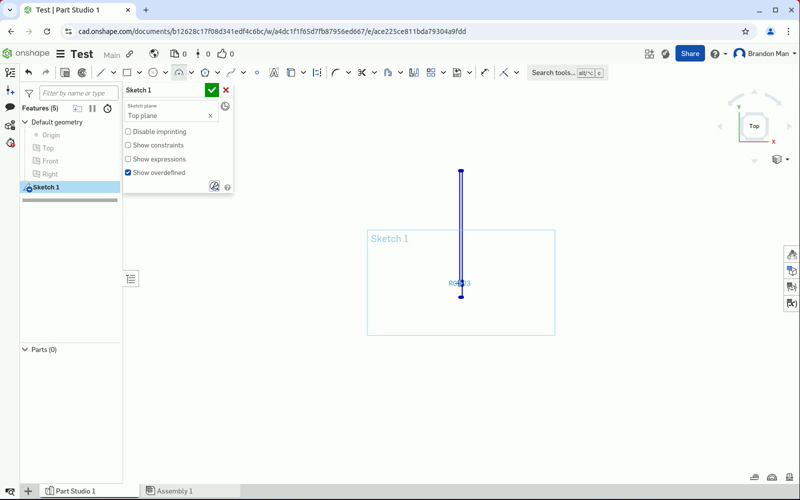
scroll(6)
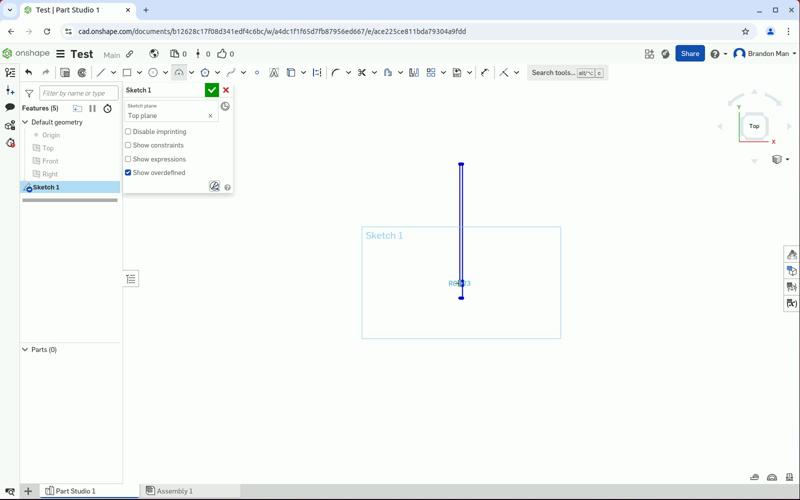
scroll(6)
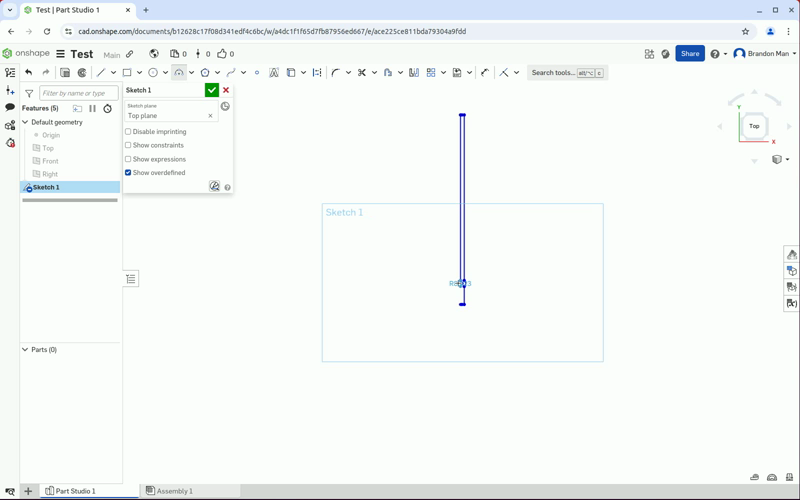
scroll(6)
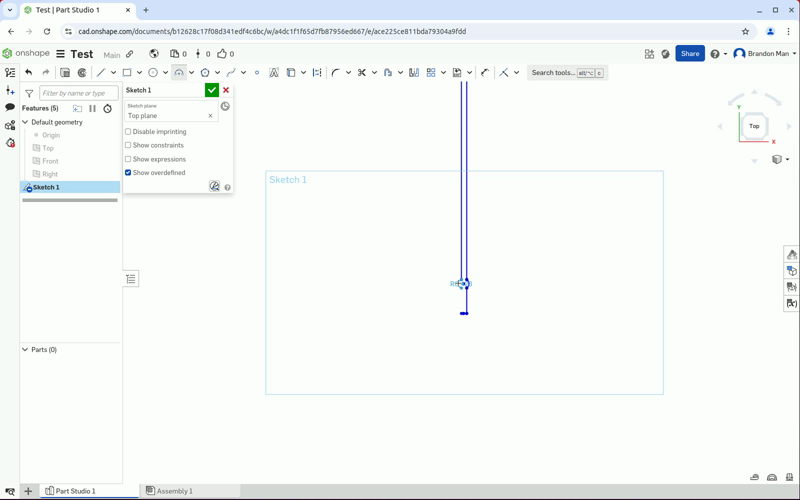
scroll(6)
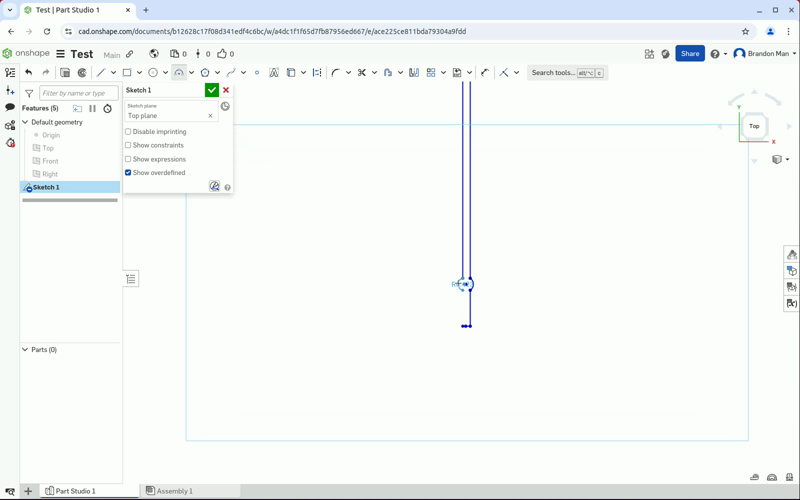
scroll(6)
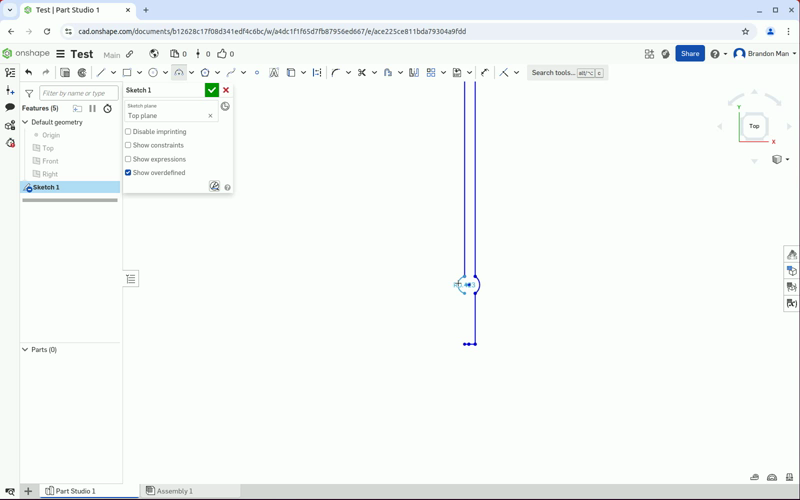
scroll(6)
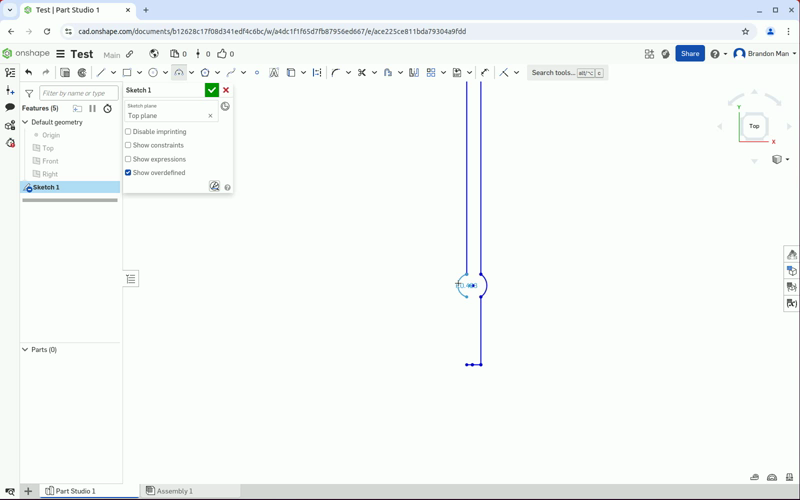
scroll(6)
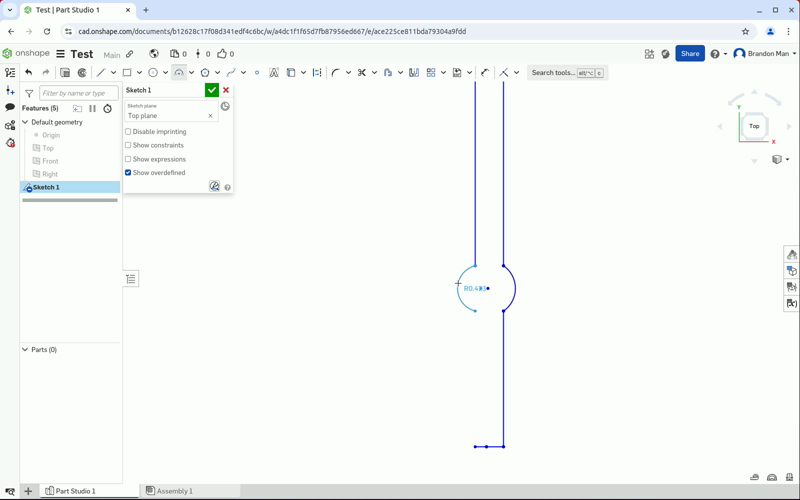
click(458, 282)
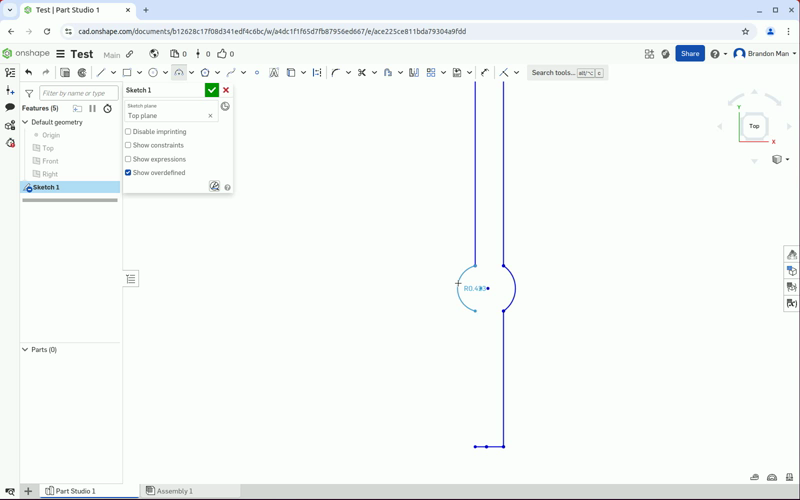
scroll(-6)
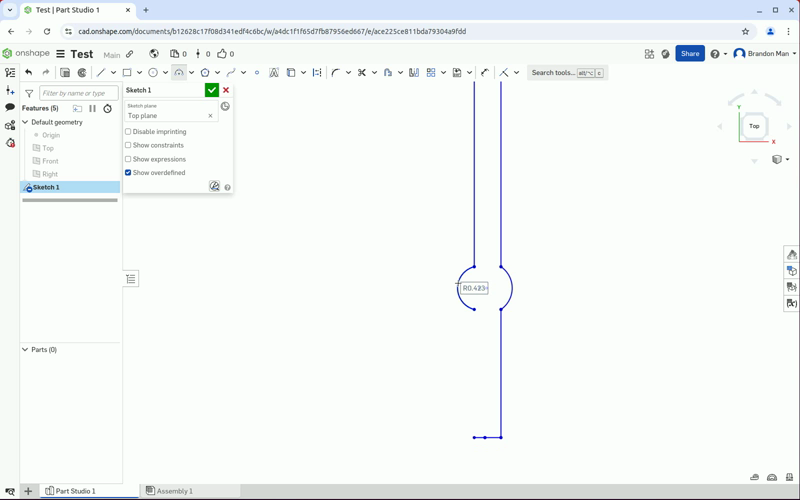
scroll(-6)
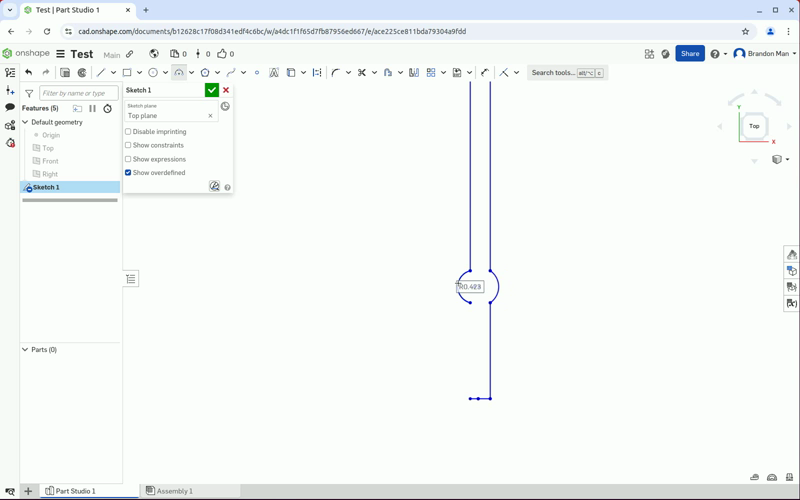
scroll(-6)
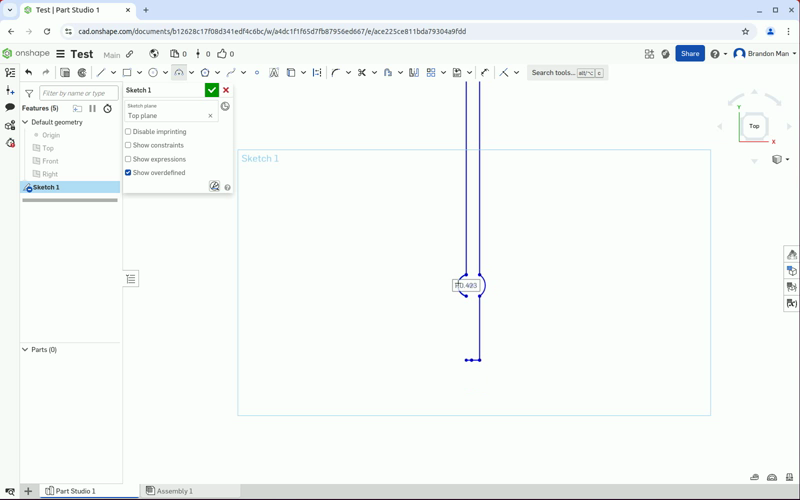
scroll(-6)
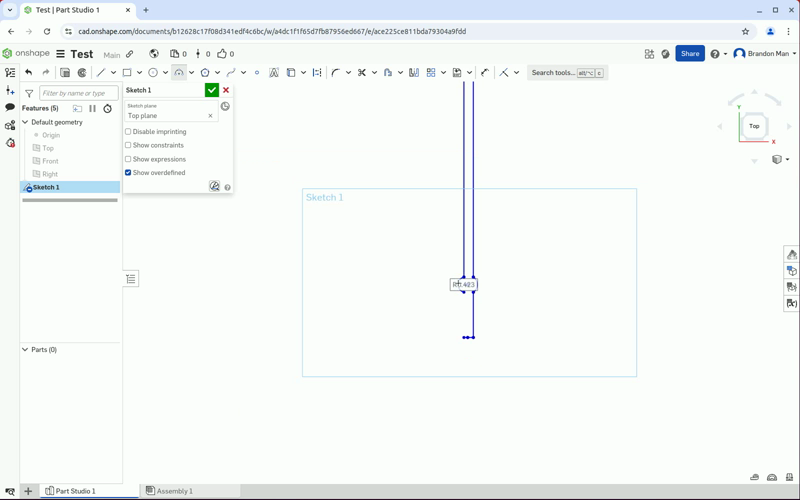
scroll(-6)
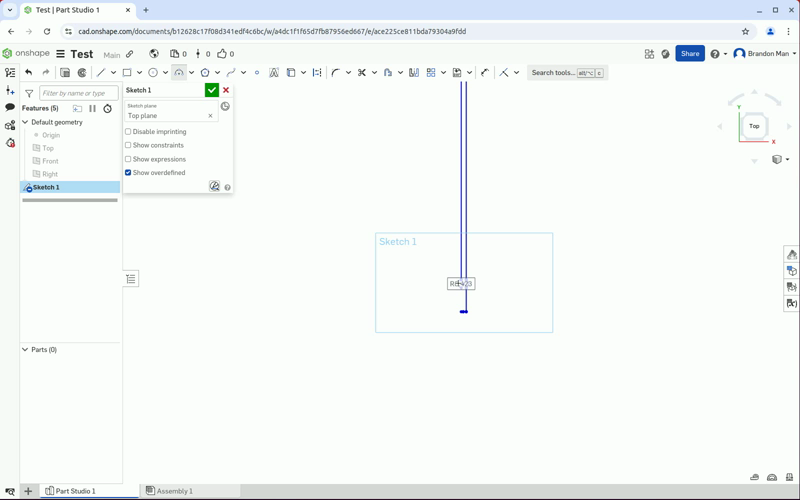
scroll(-6)
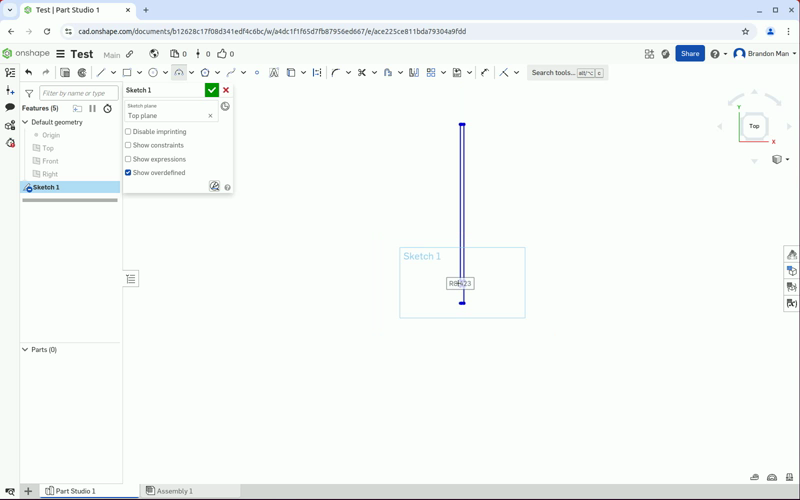
scroll(-6)
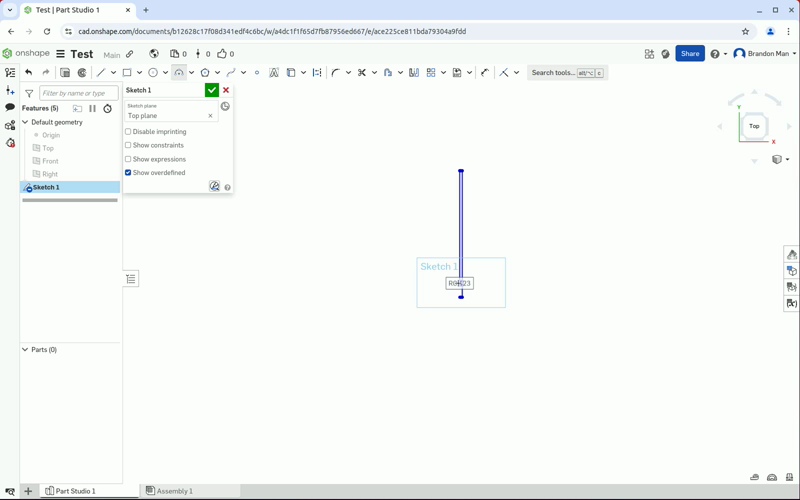
key_up(shift)
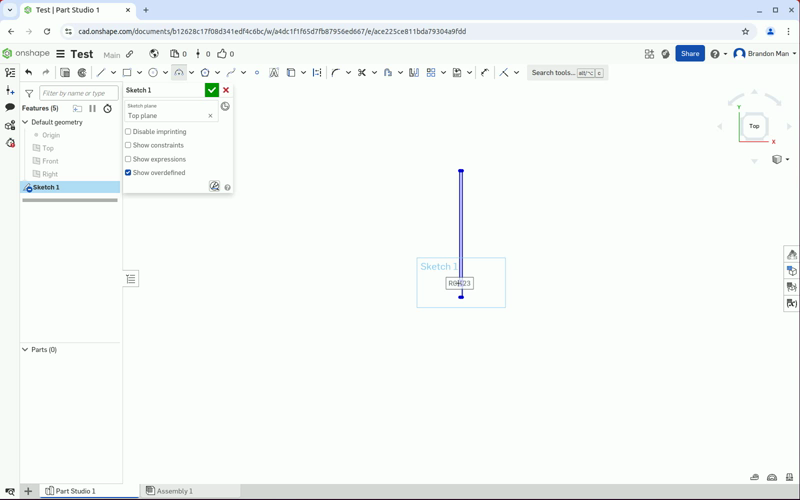
key(esc)
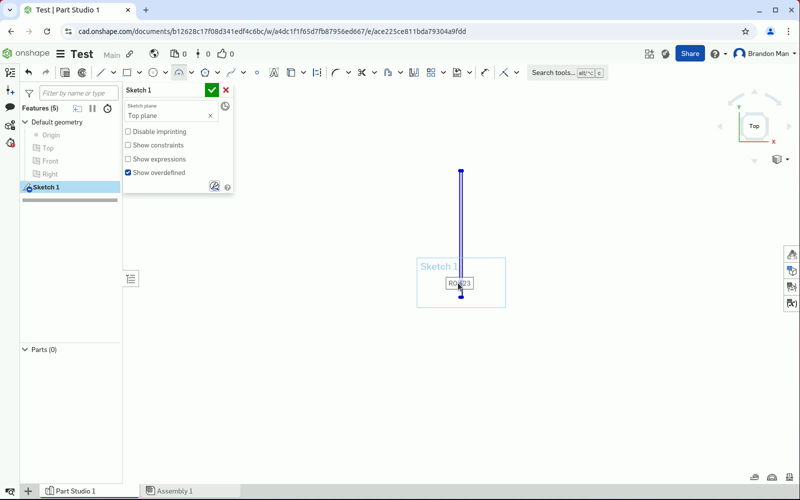
key(l)
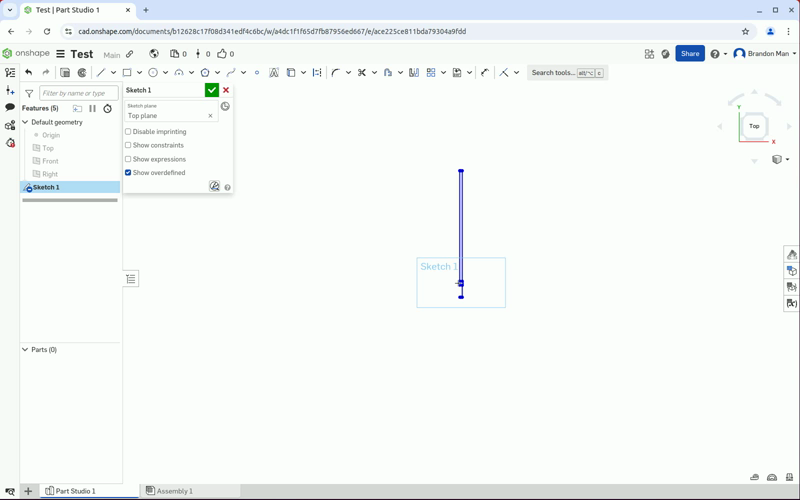
mouse_move(459, 285)
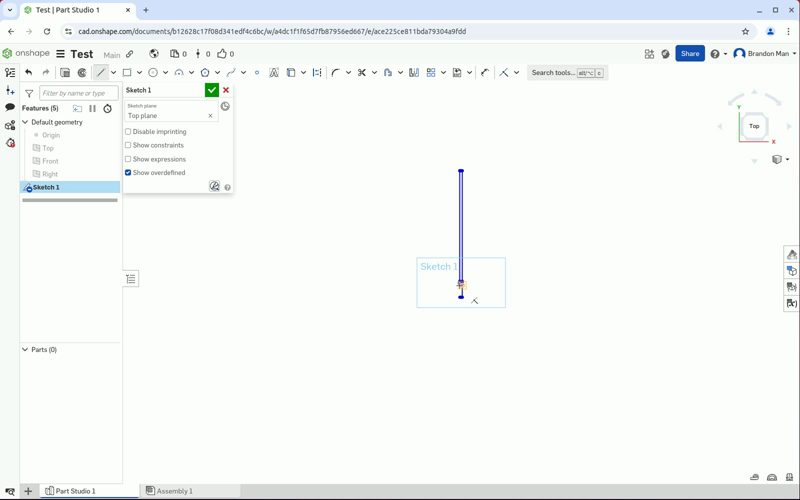
scroll(6)
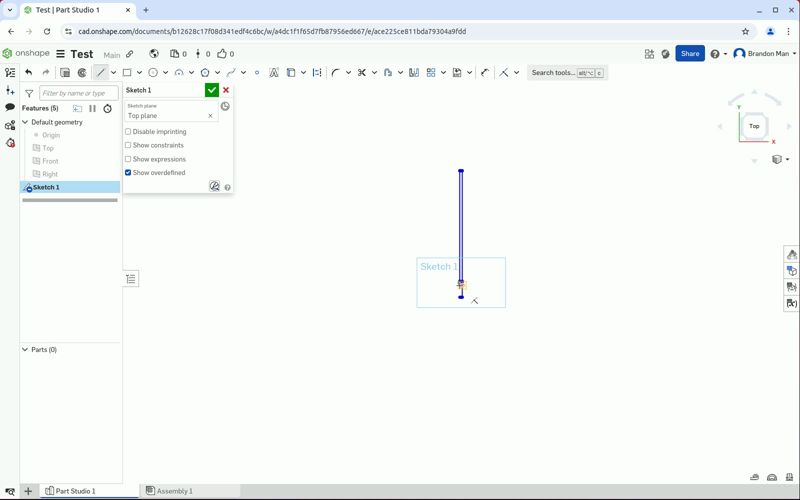
scroll(6)
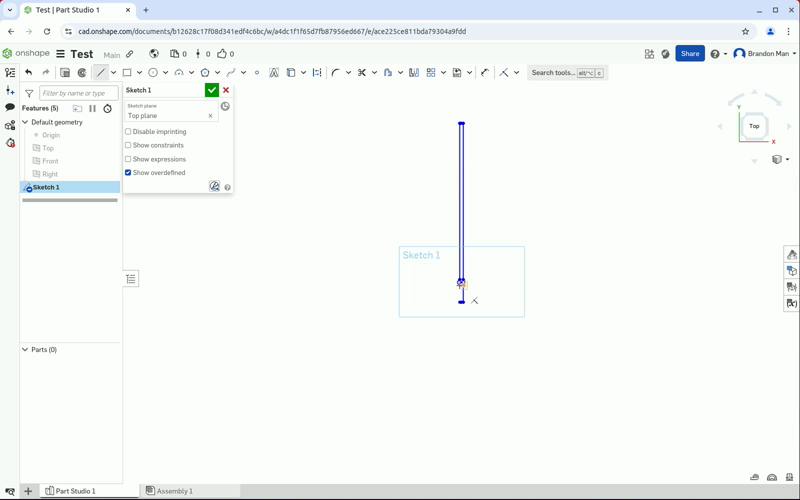
scroll(6)
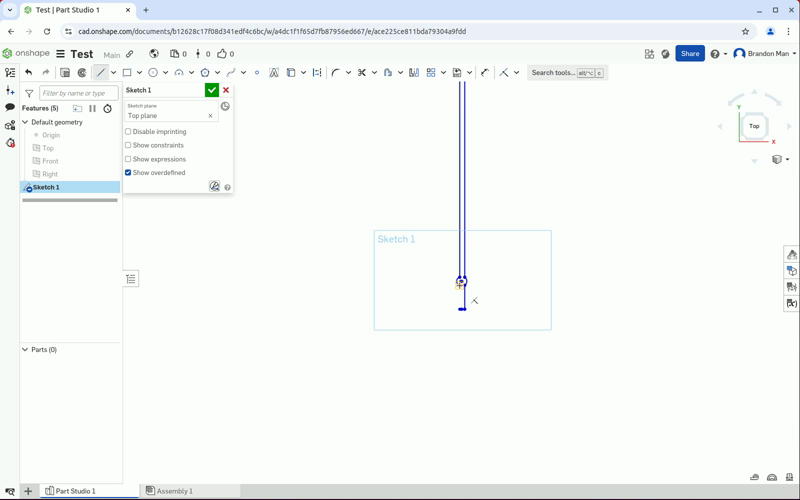
scroll(6)
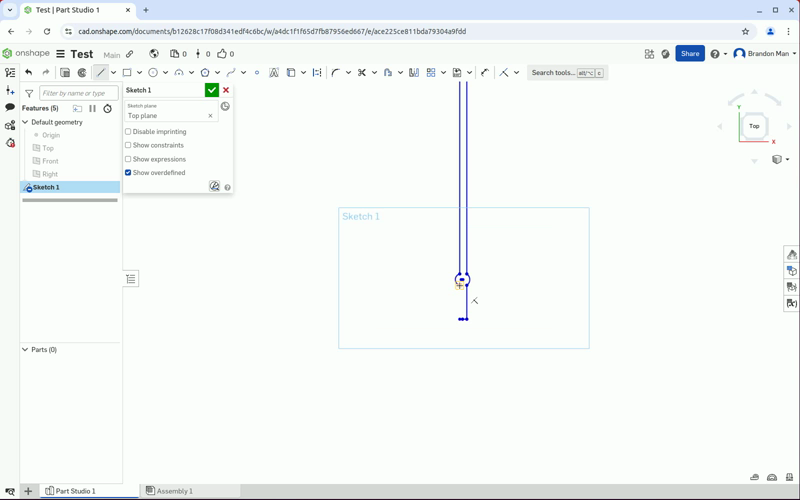
scroll(6)
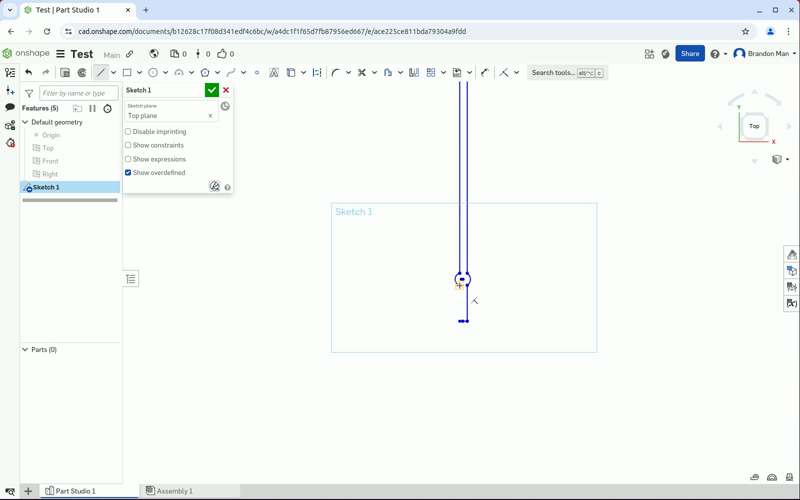
scroll(6)
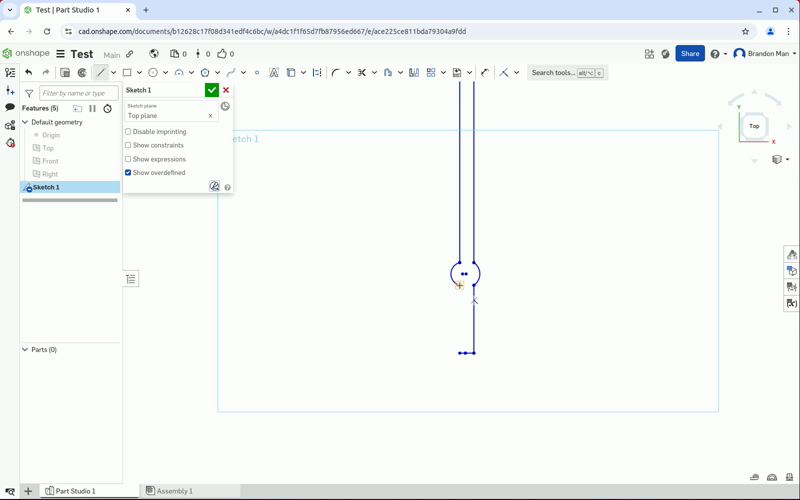
scroll(6)
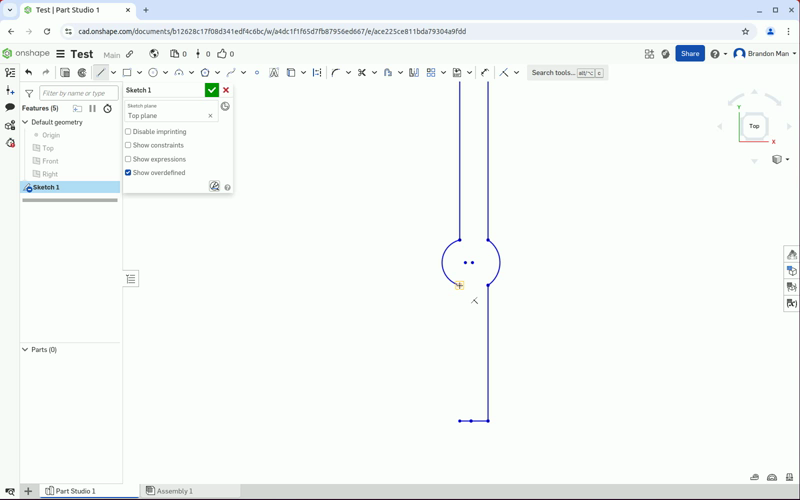
click(459, 285)
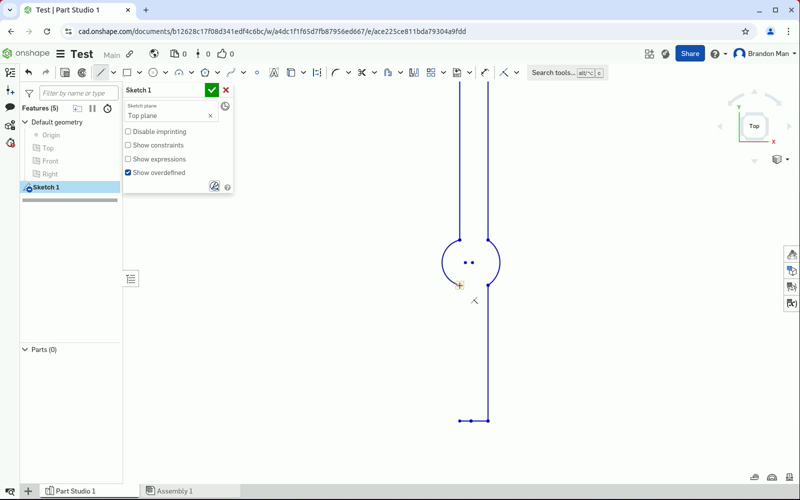
scroll(-6)
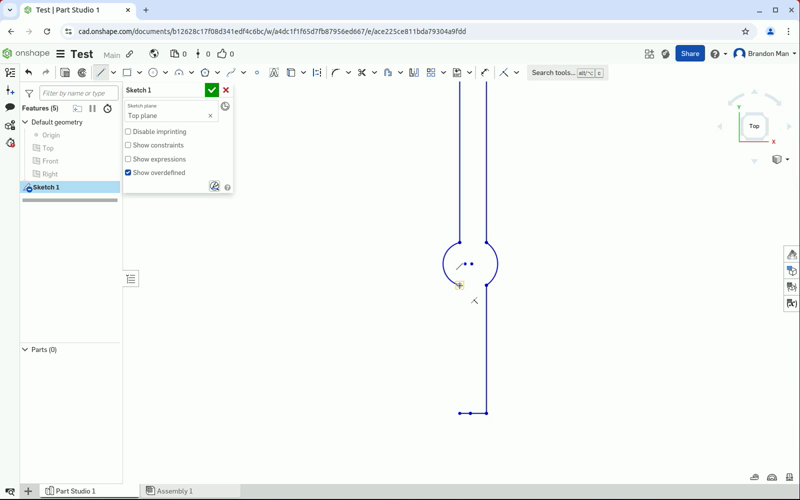
scroll(-6)
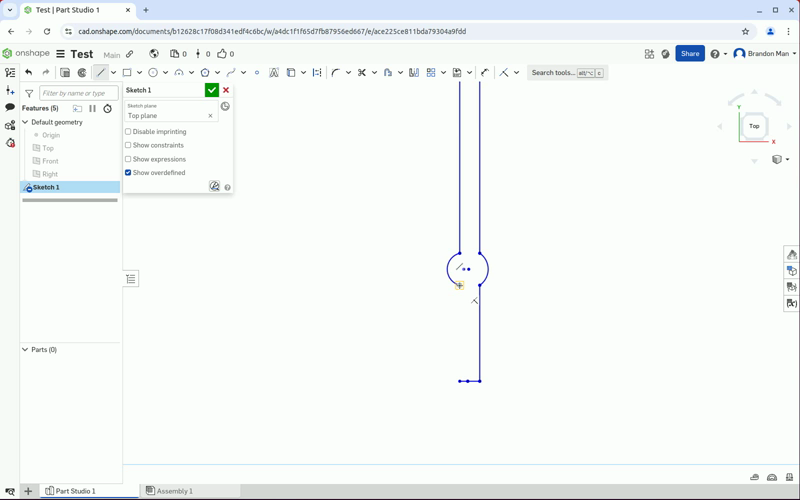
scroll(-6)
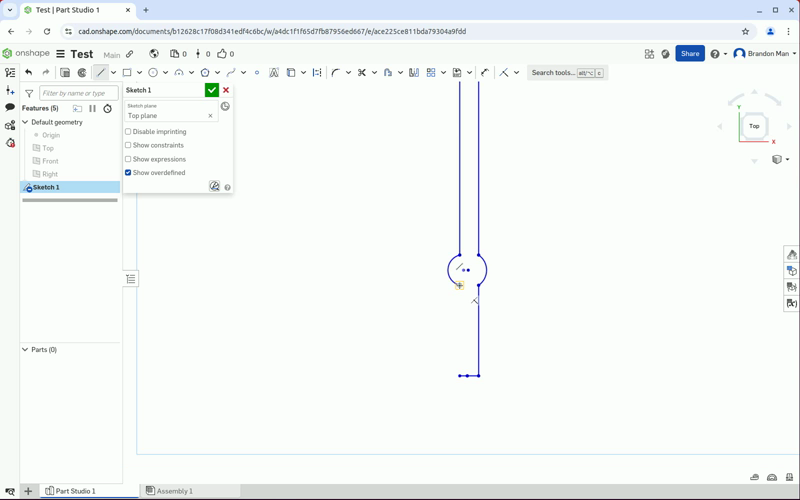
scroll(-6)
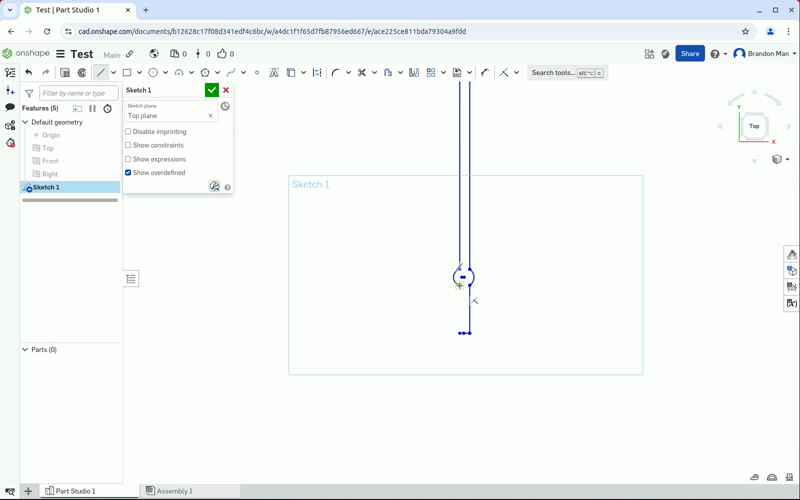
scroll(-6)
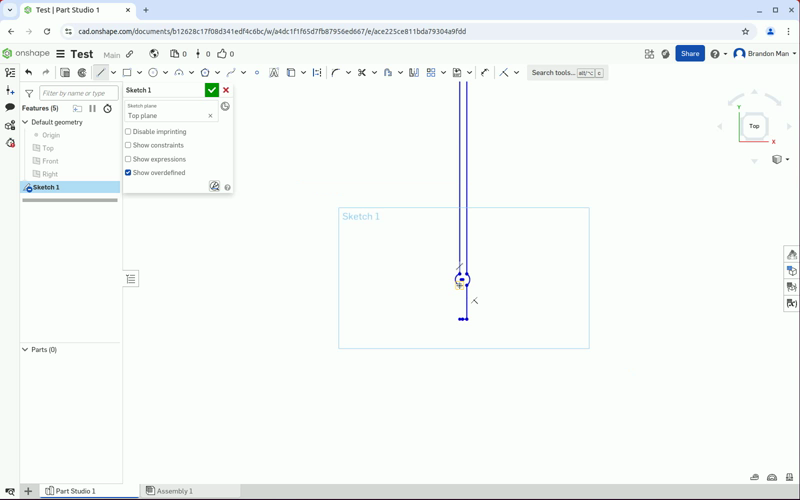
scroll(-6)
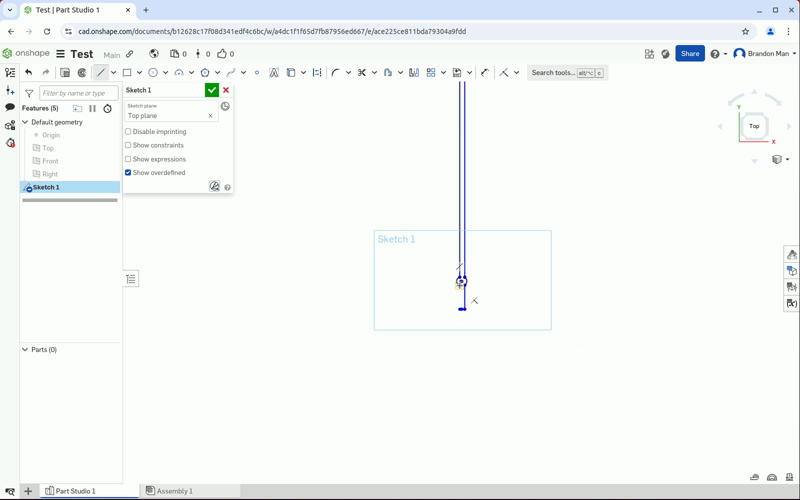
scroll(-6)
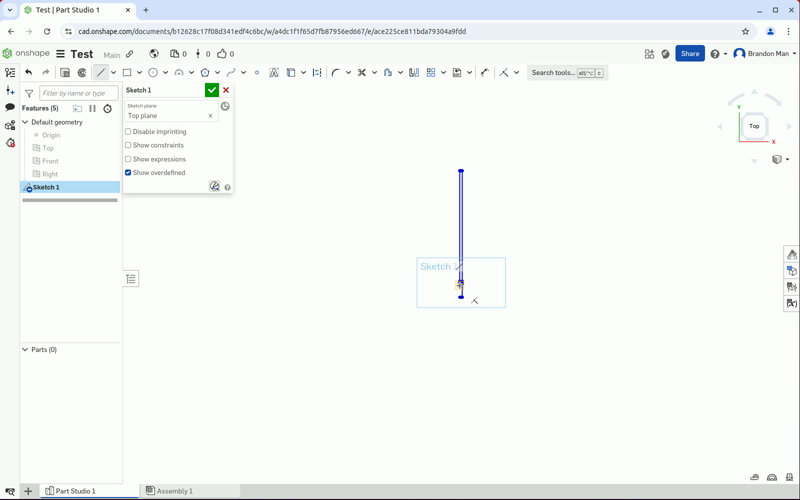
mouse_move(489, 285)
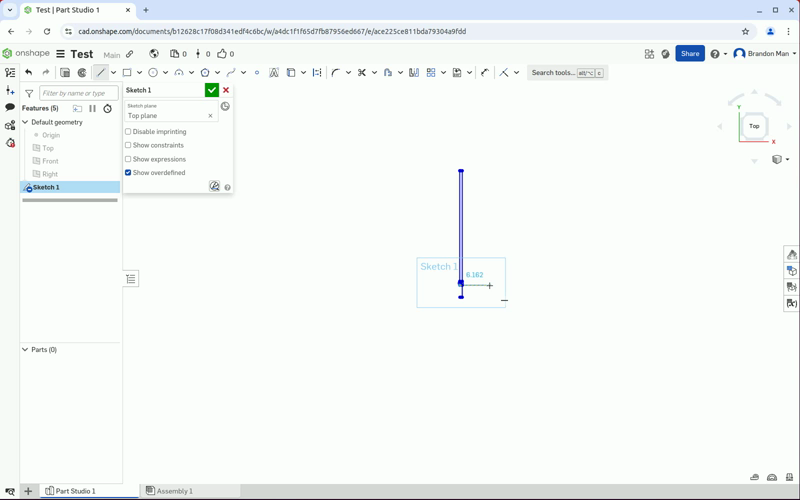
key_down(shift)
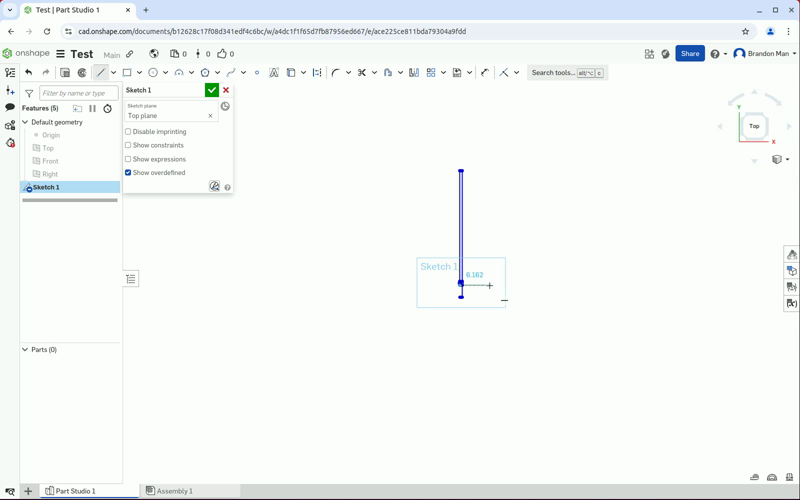
mouse_move(459, 297)
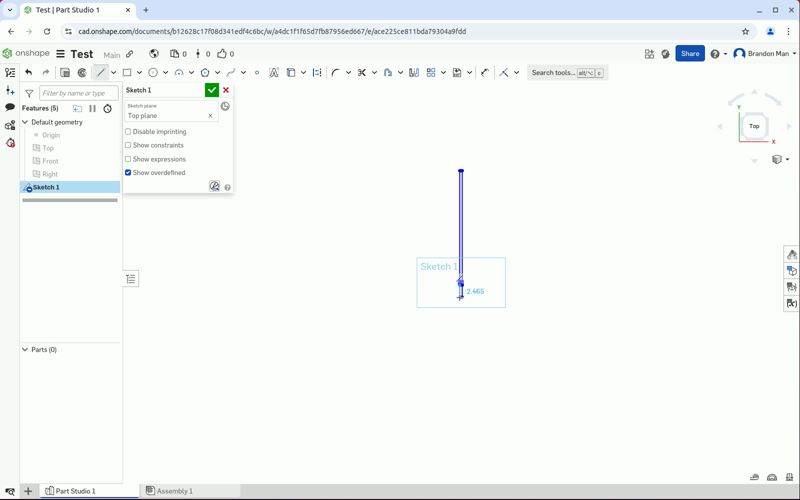
scroll(6)
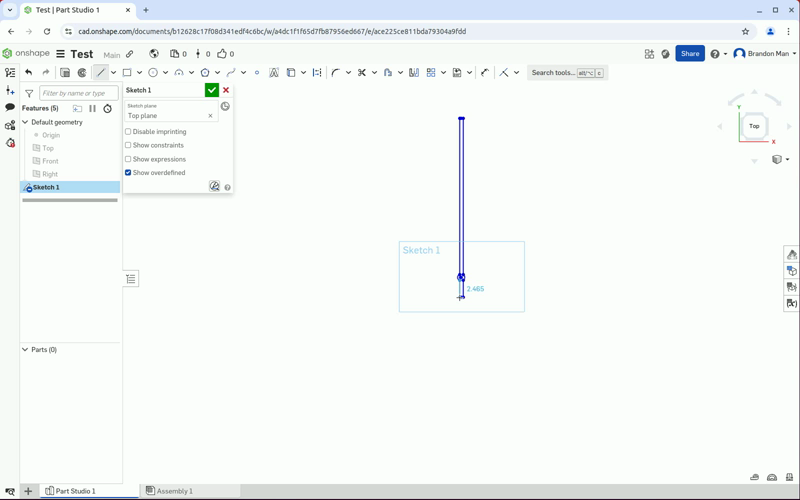
scroll(6)
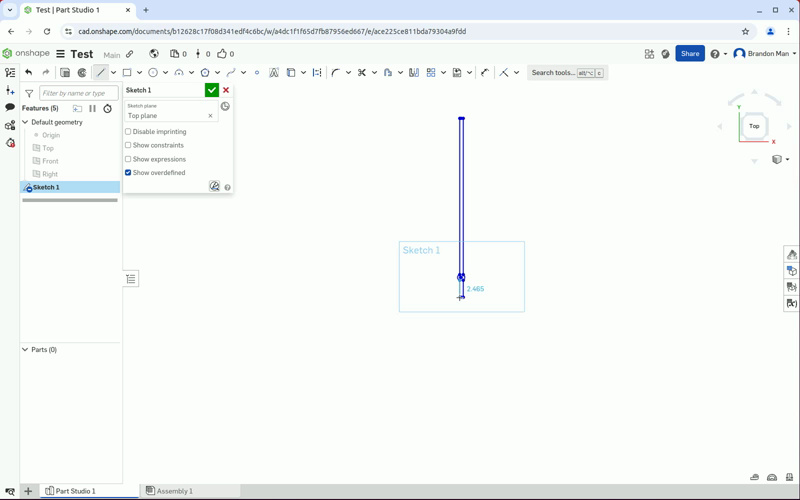
scroll(6)
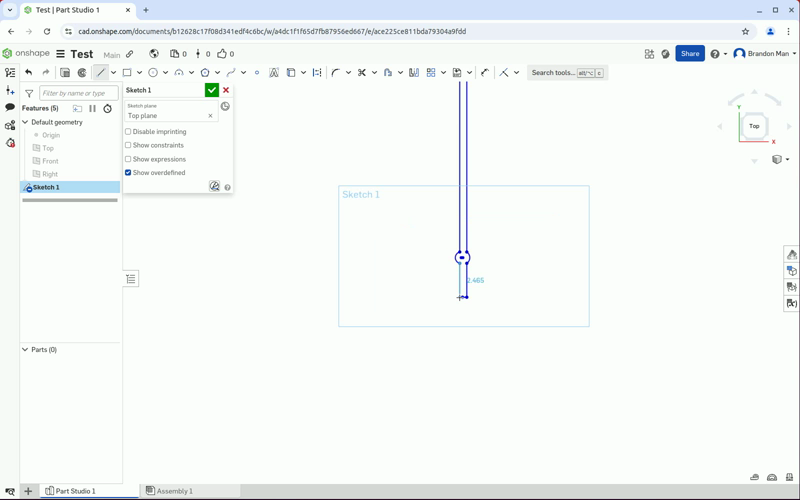
scroll(6)
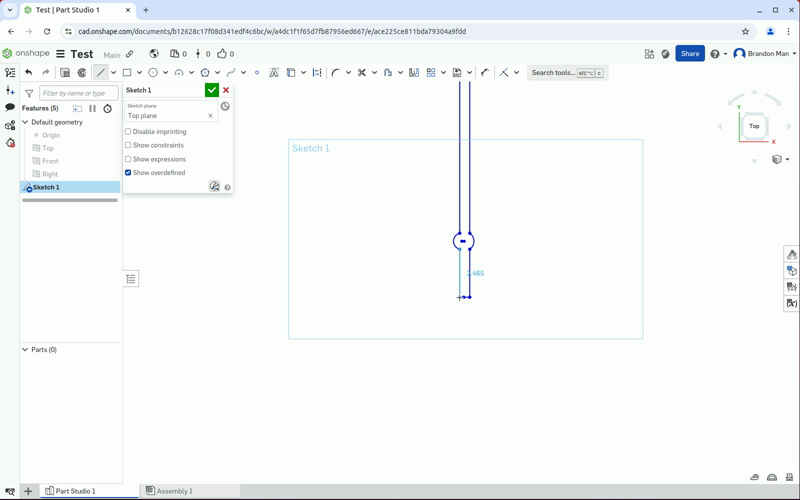
scroll(6)
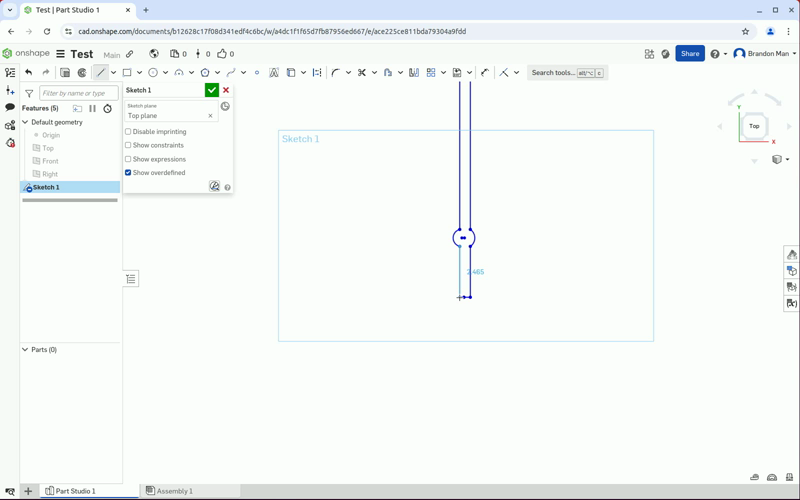
scroll(6)
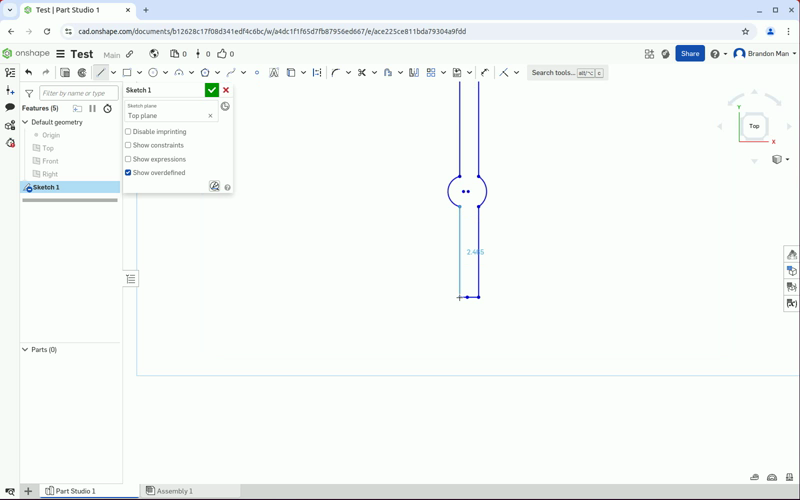
scroll(6)
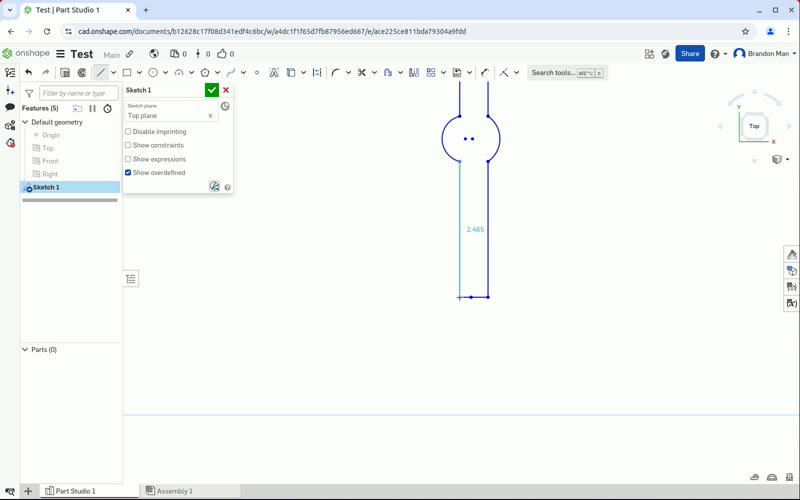
key_up(shift)
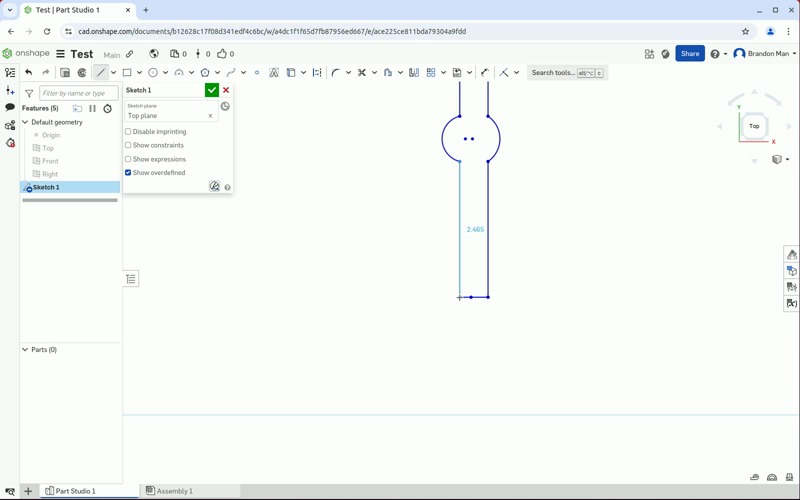
click(459, 297)
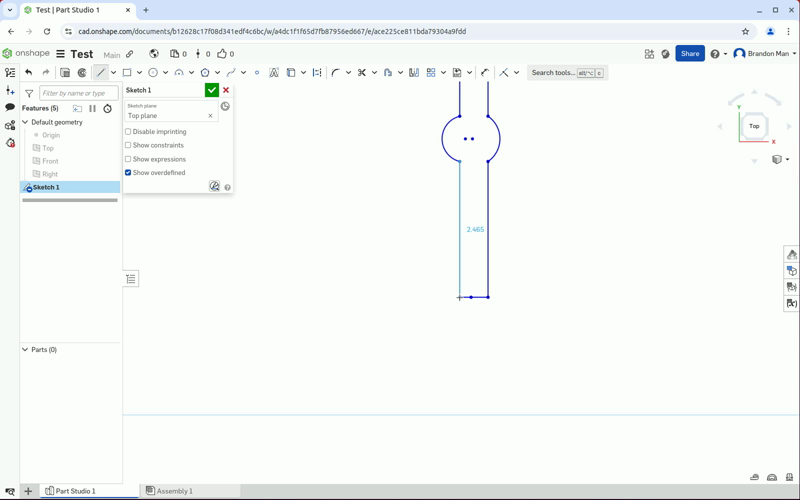
scroll(-6)
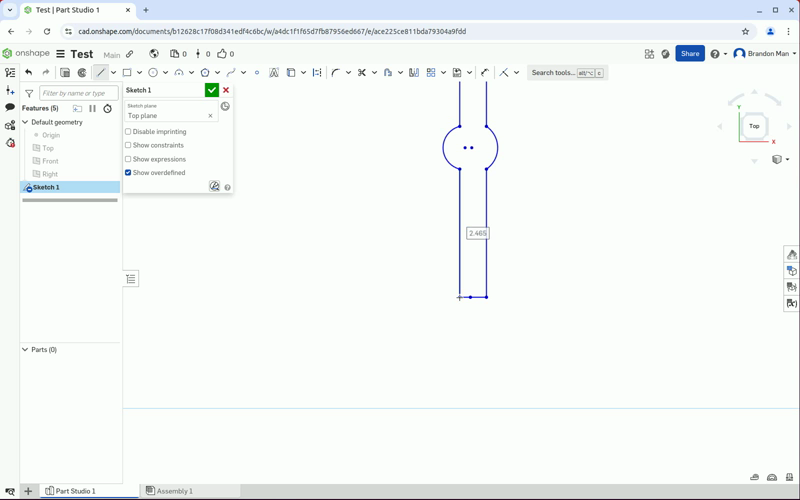
scroll(-6)
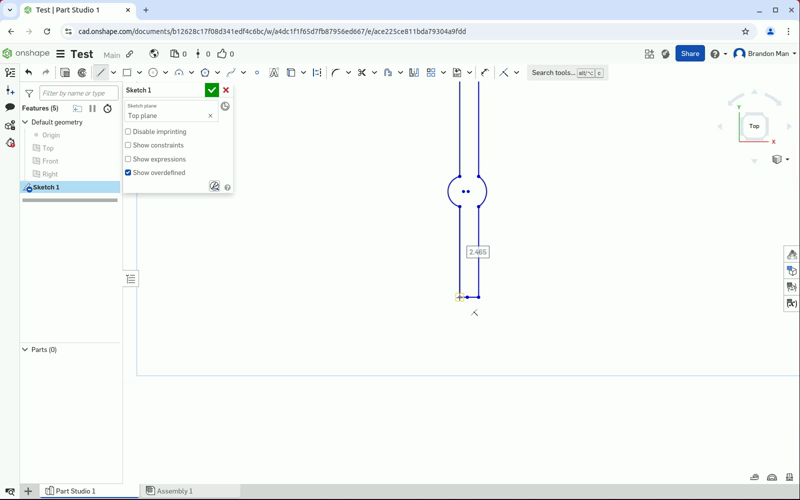
scroll(-6)
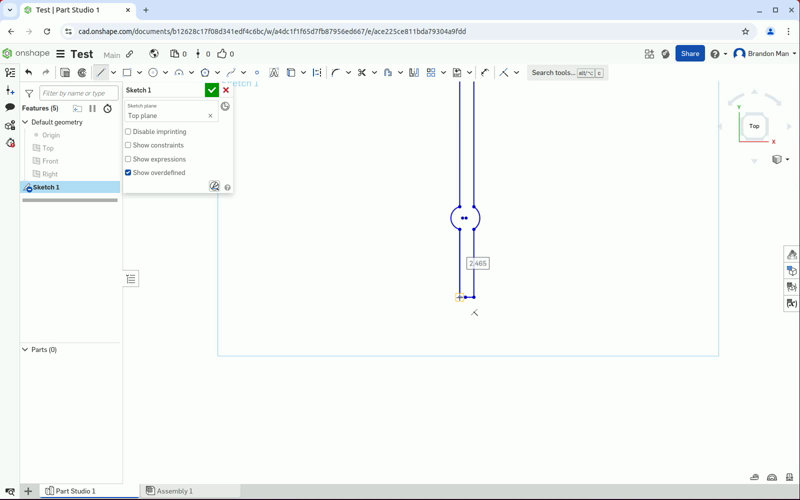
scroll(-6)
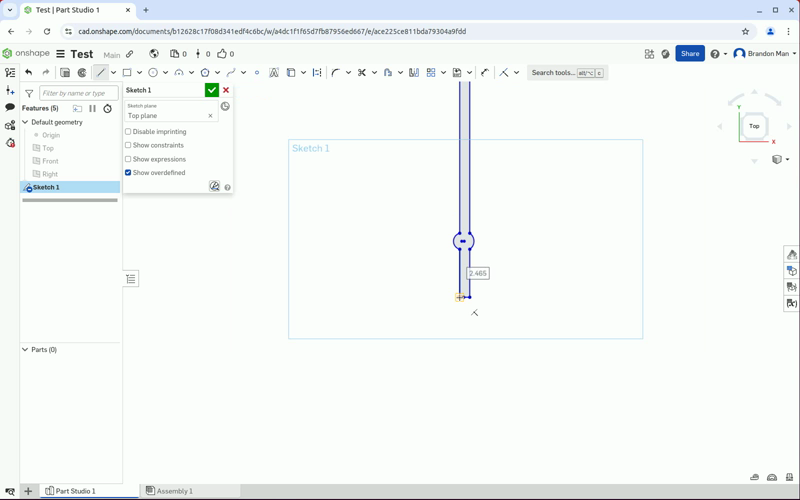
scroll(-6)
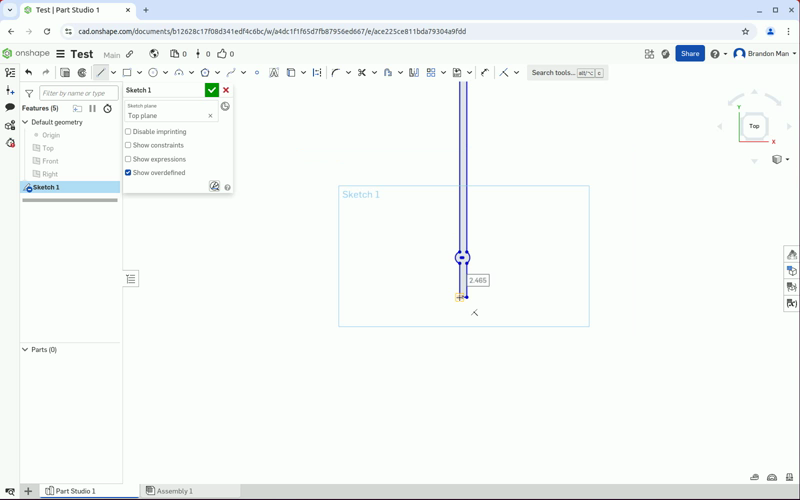
scroll(-6)
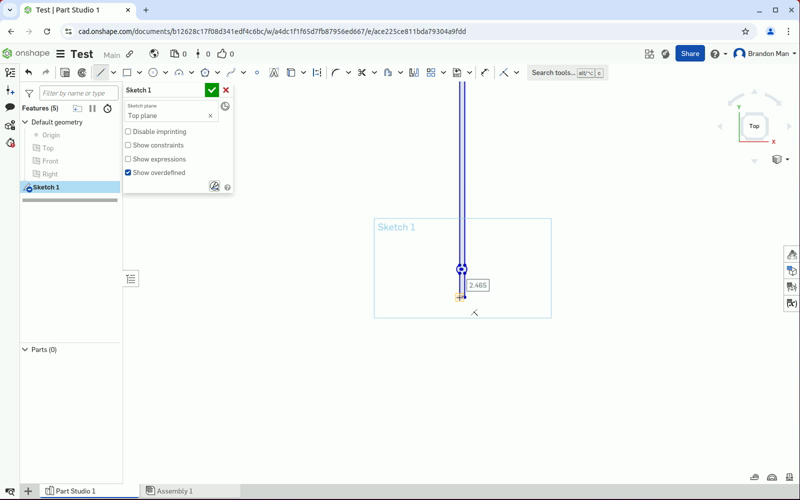
scroll(-6)
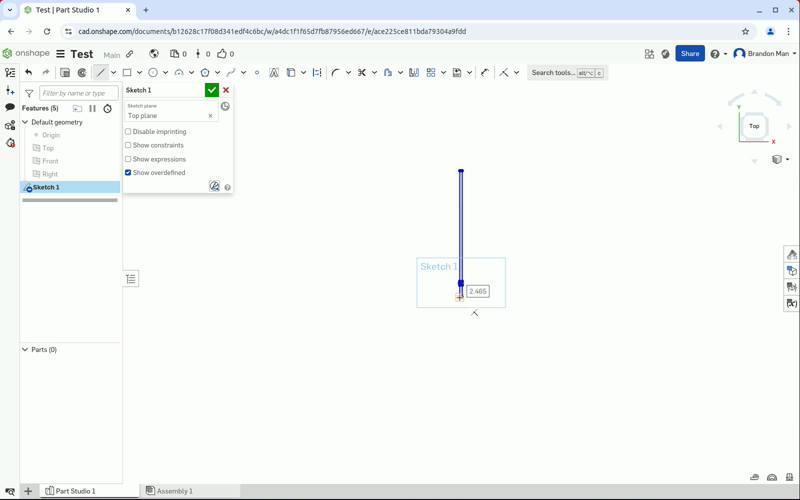
key(esc)
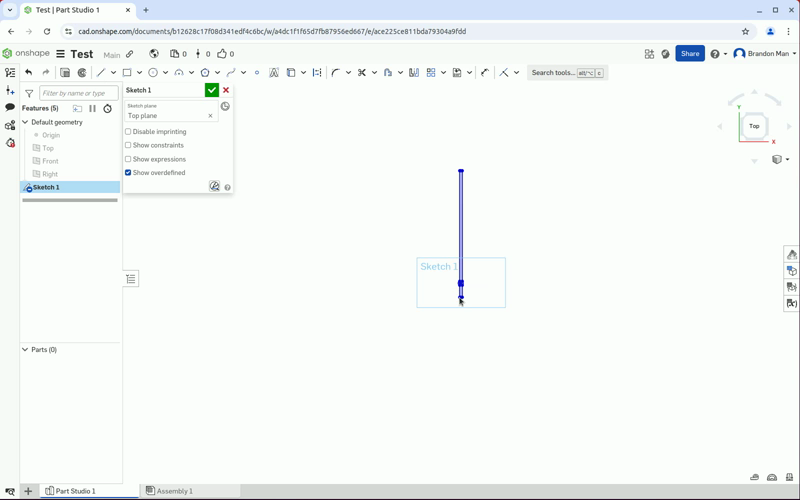
mouse_move(462, 282)
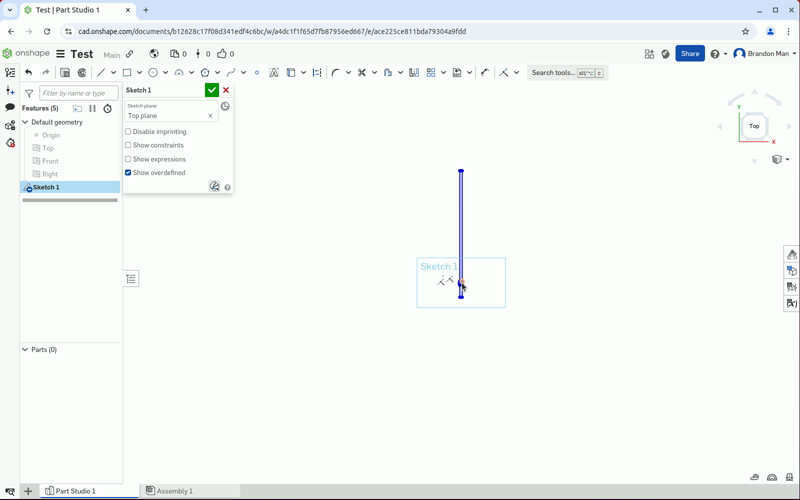
scroll(6)
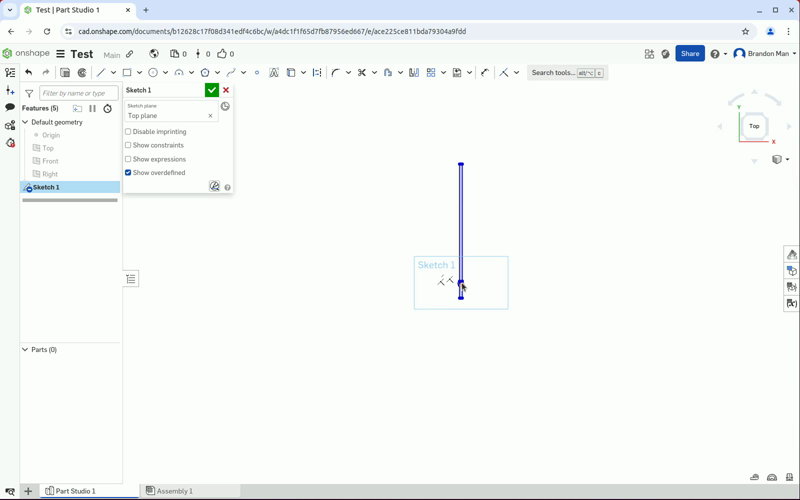
scroll(6)
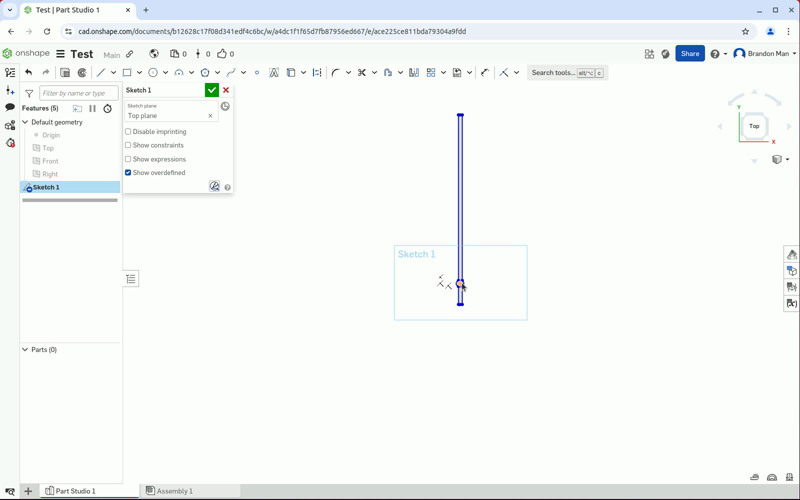
scroll(6)
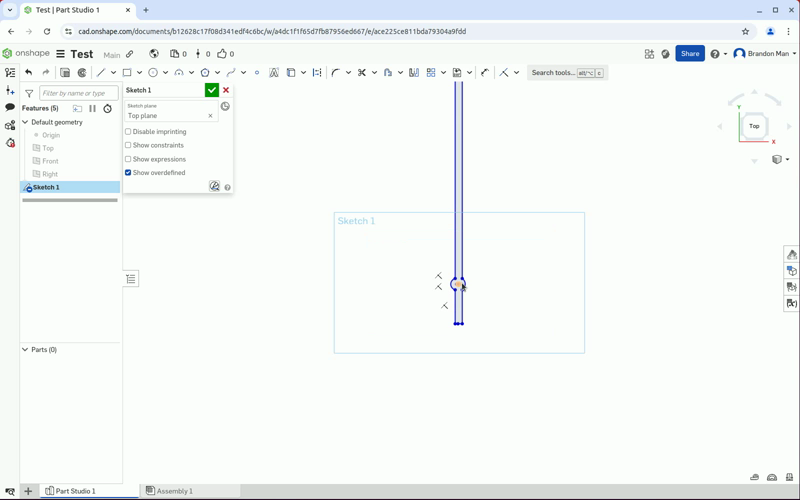
scroll(6)
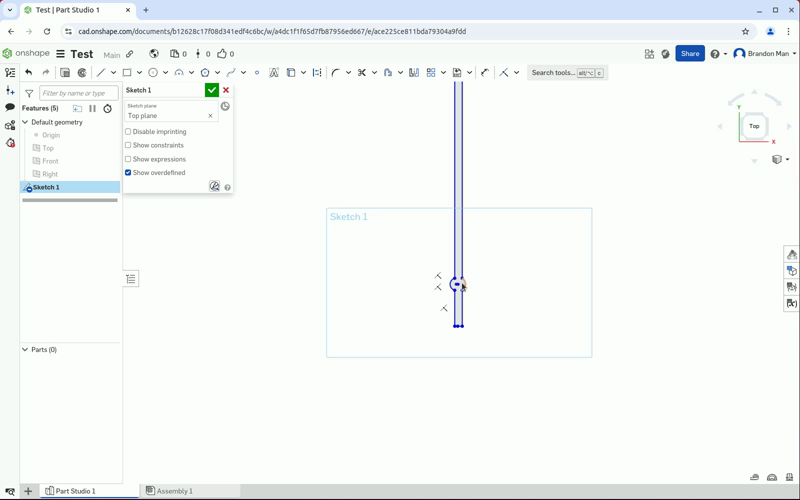
scroll(6)
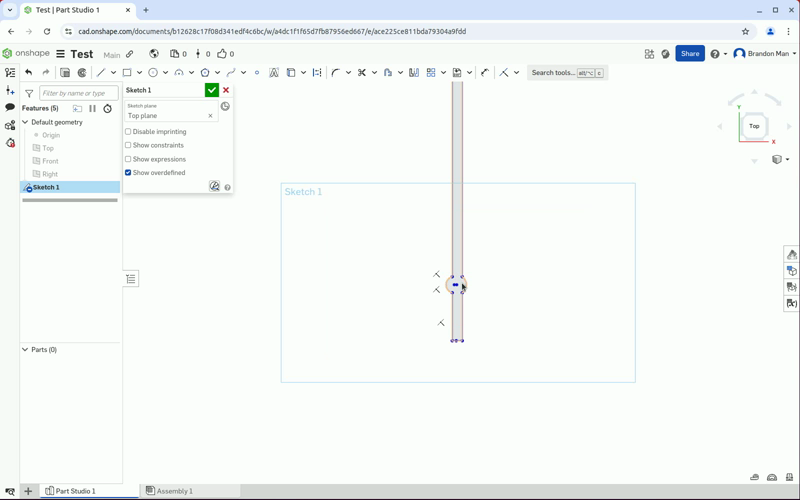
scroll(6)
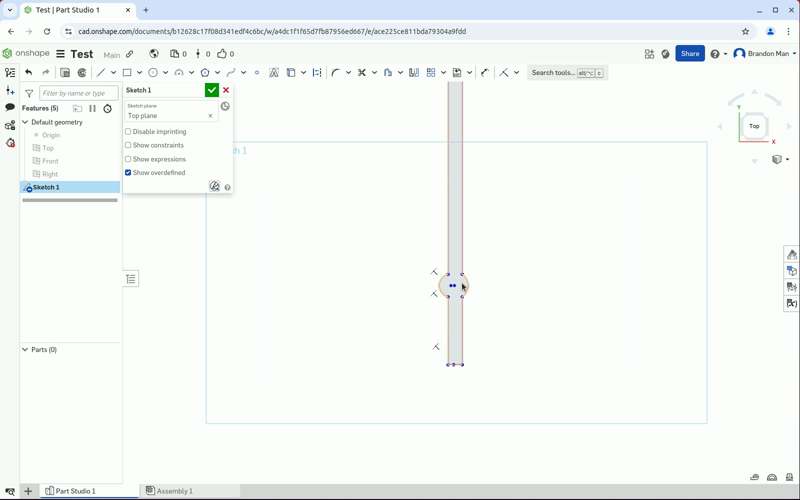
scroll(6)
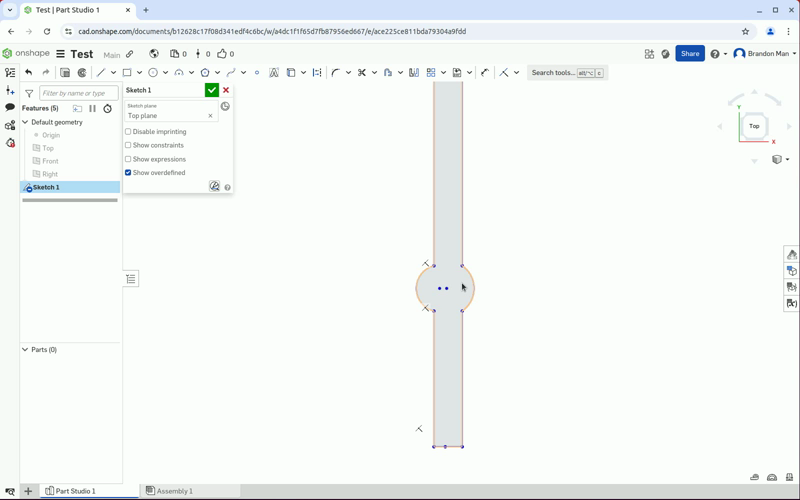
click(462, 282)
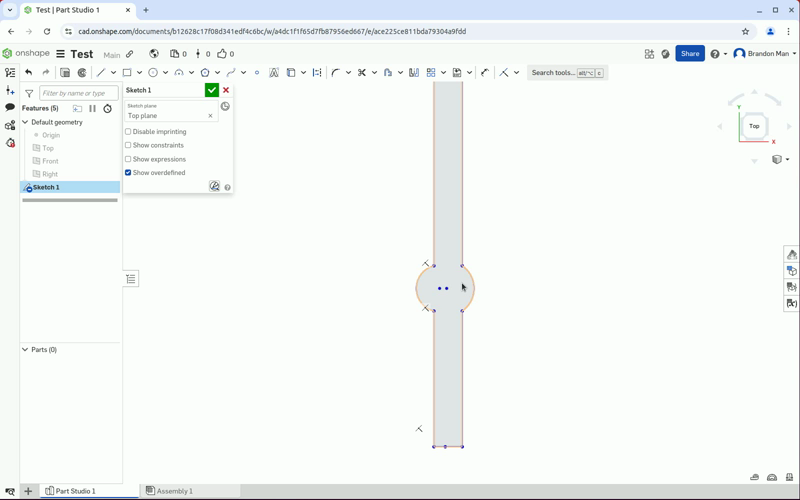
scroll(-6)
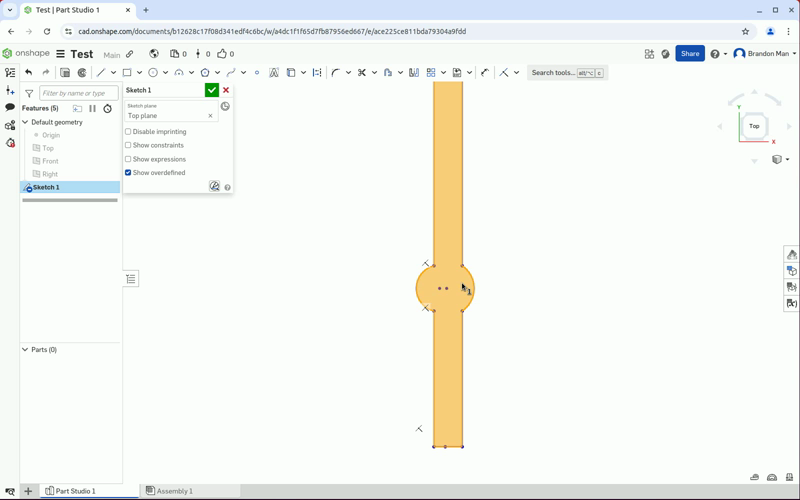
scroll(-6)
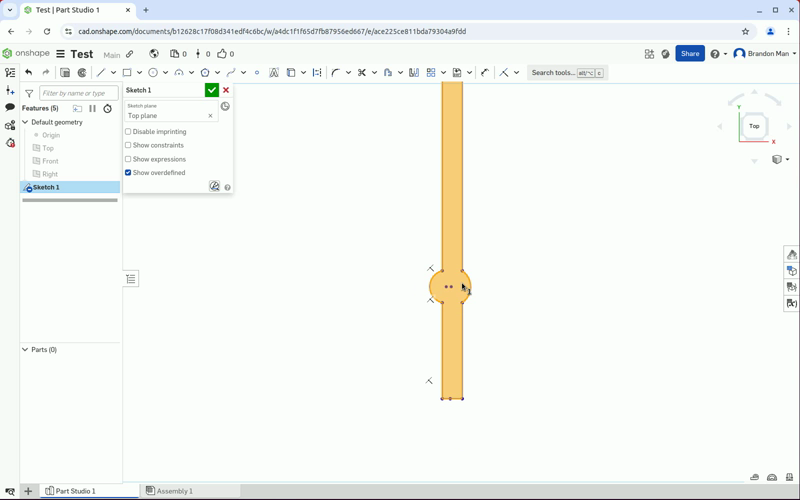
scroll(-6)
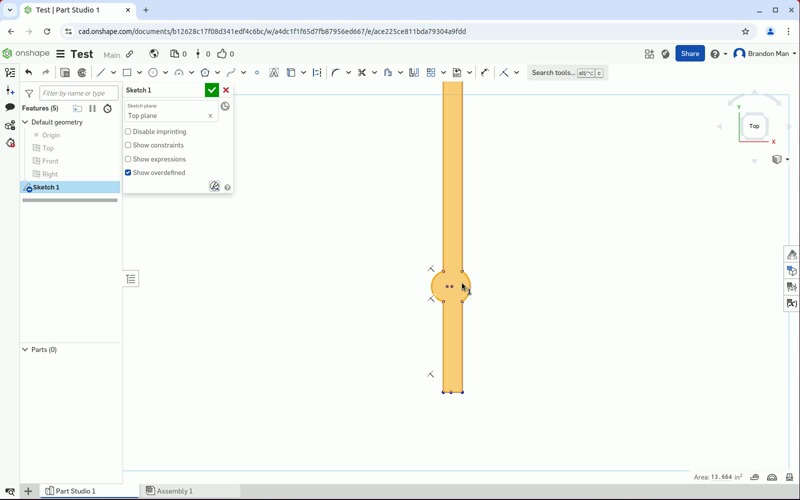
scroll(-6)
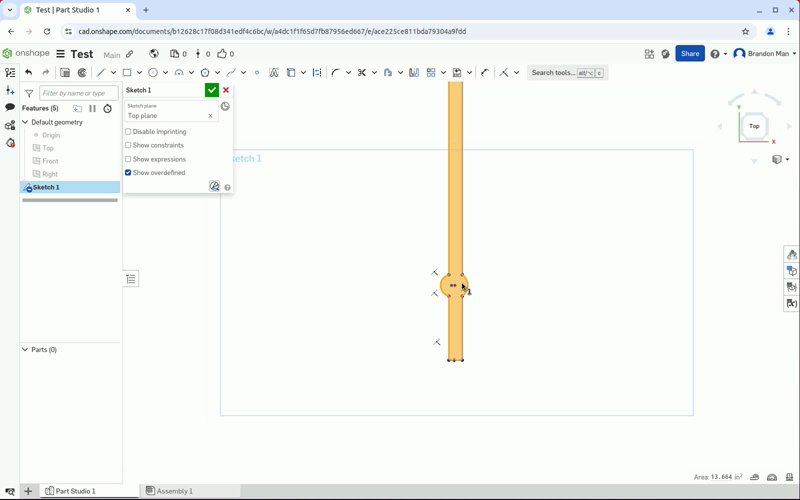
scroll(-6)
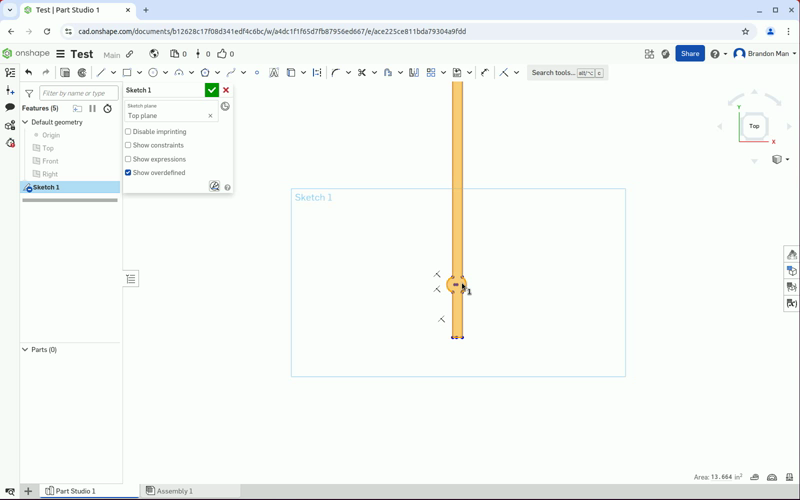
scroll(-6)
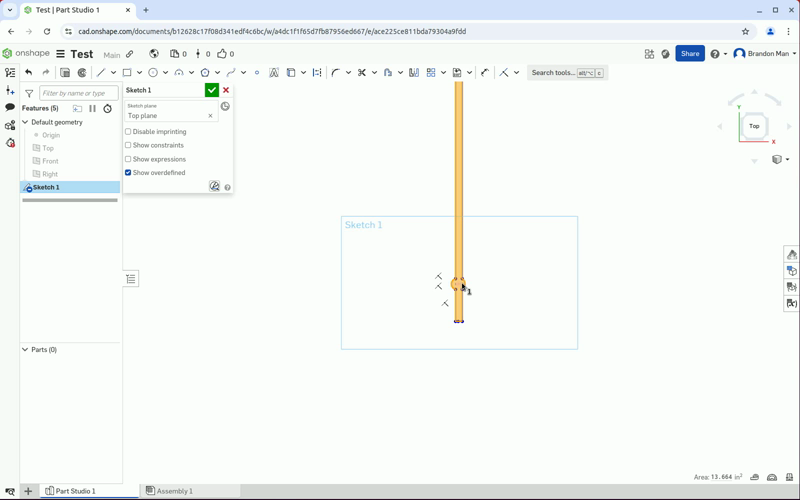
scroll(-6)
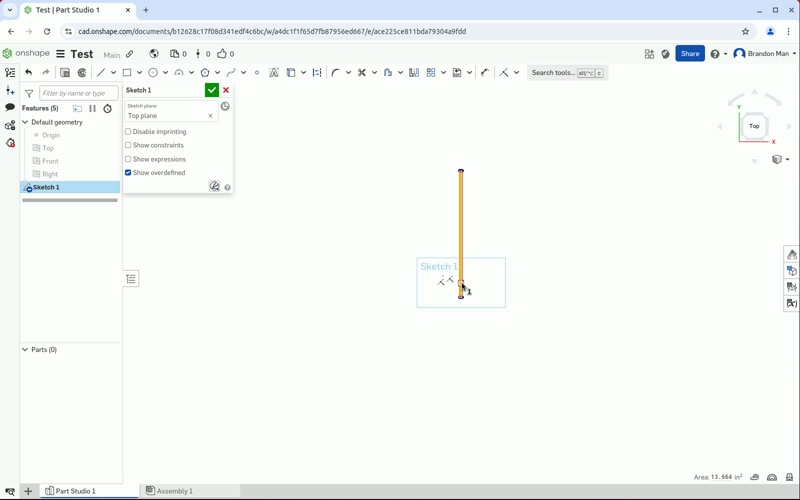
mouse_move(73, 352)
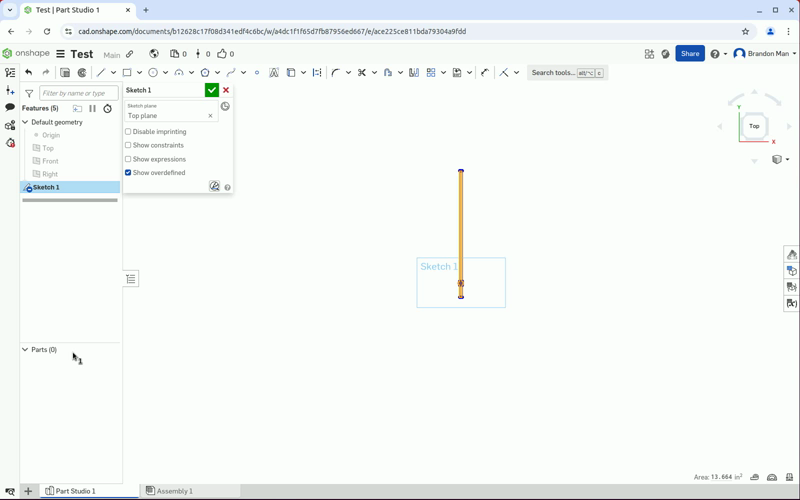
key(shift+y)
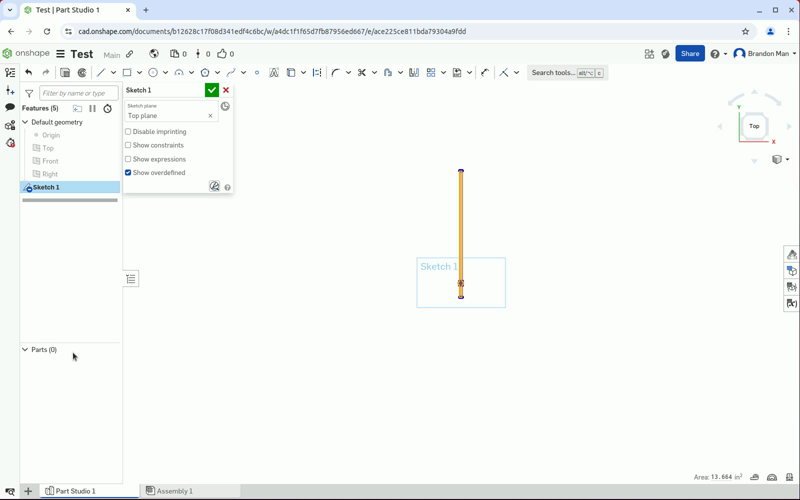
key(shift+e)
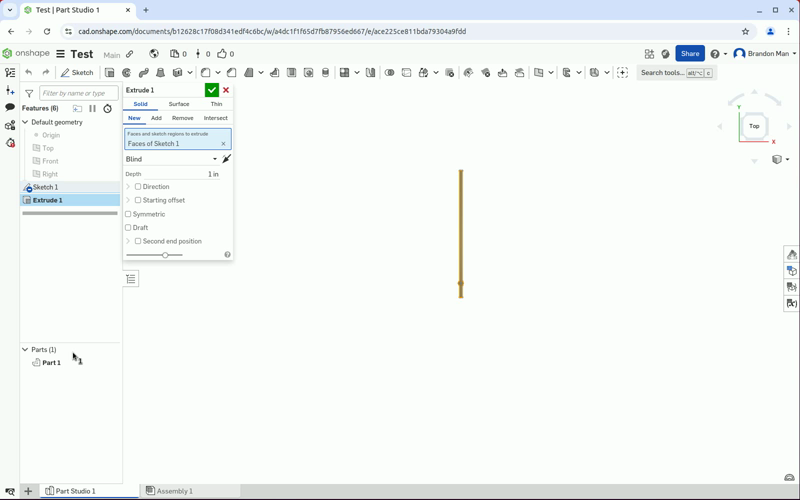
mouse_move(143, 106)
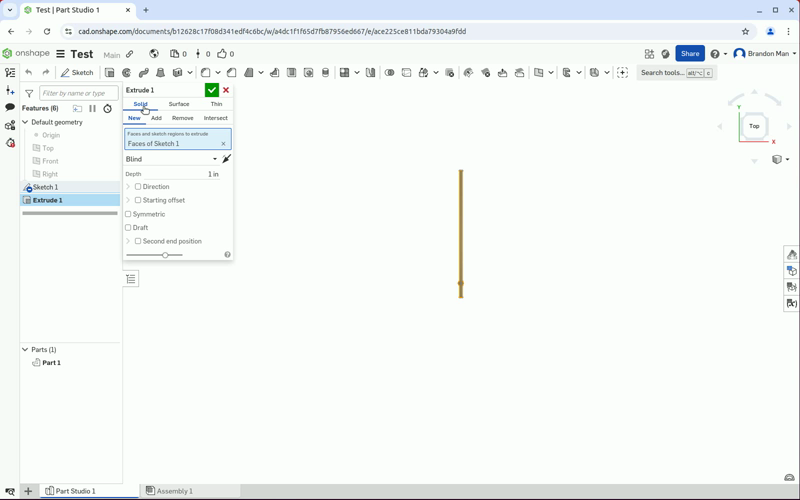
click(143, 106)
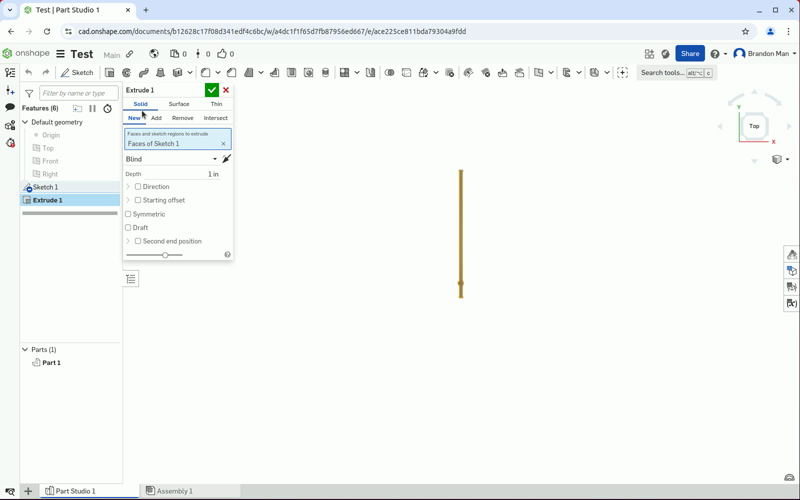
mouse_move(137, 120)
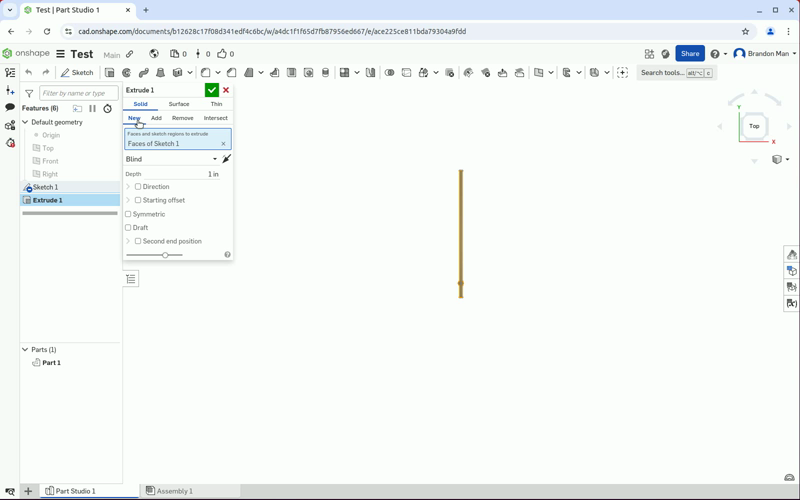
click(137, 120)
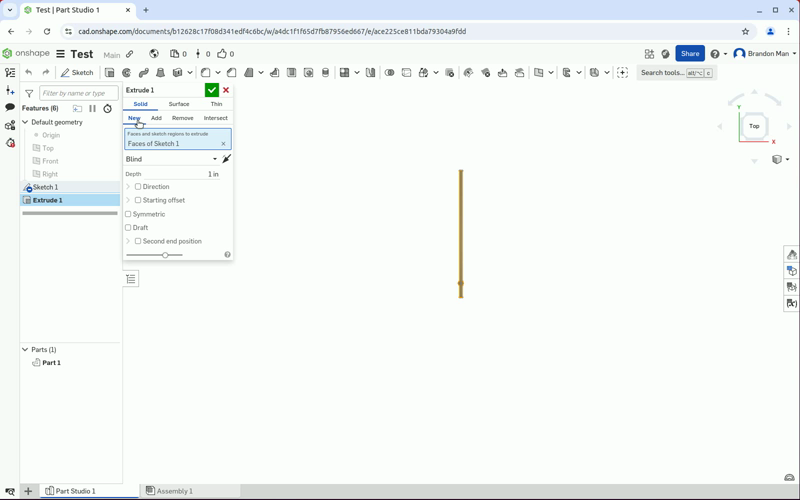
key(tab, 4)
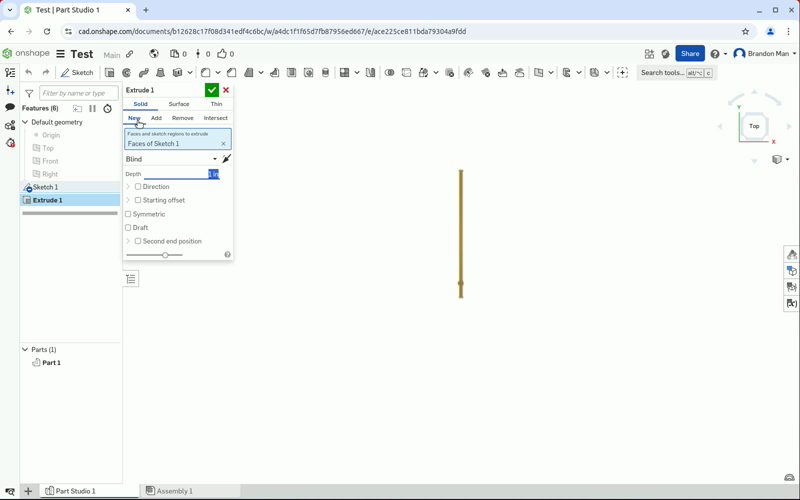
text(-0.241)
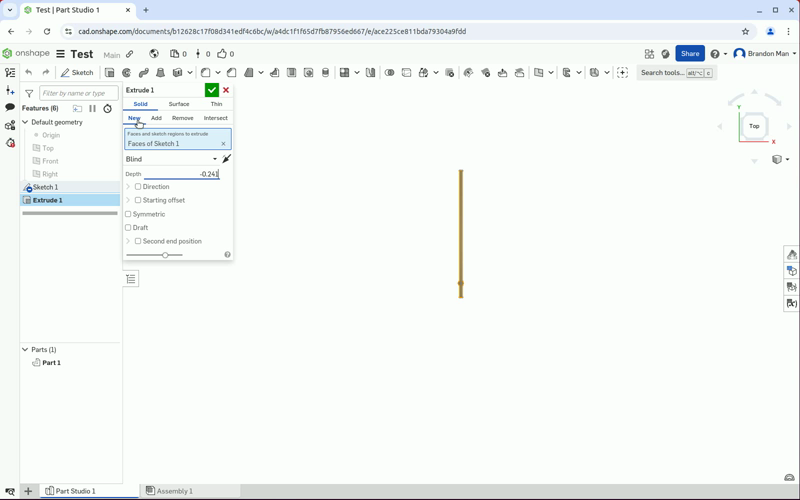
key(enter)
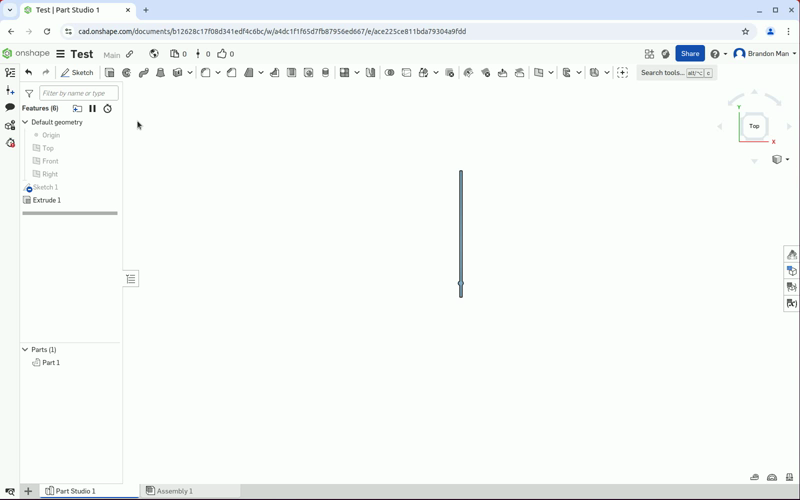
key(shift+h)
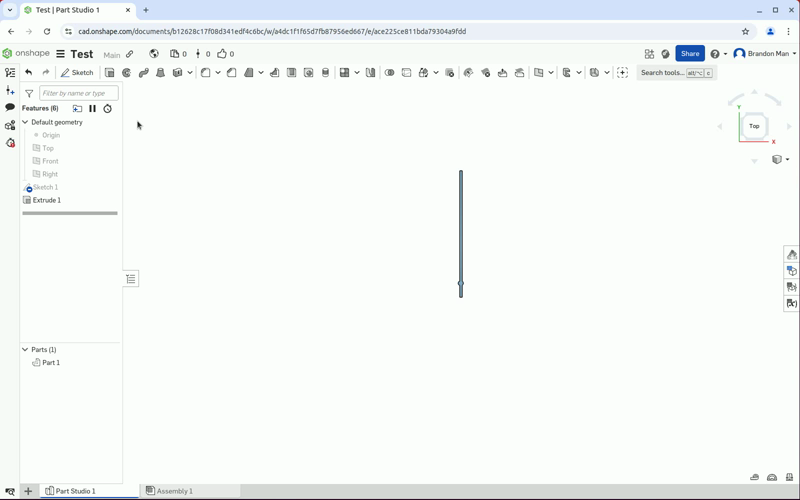
key(shift+h)
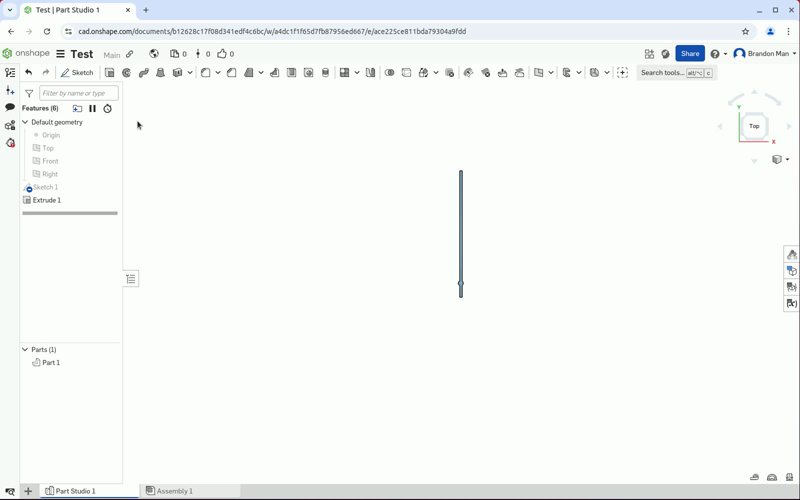
mouse_move(73, 189)
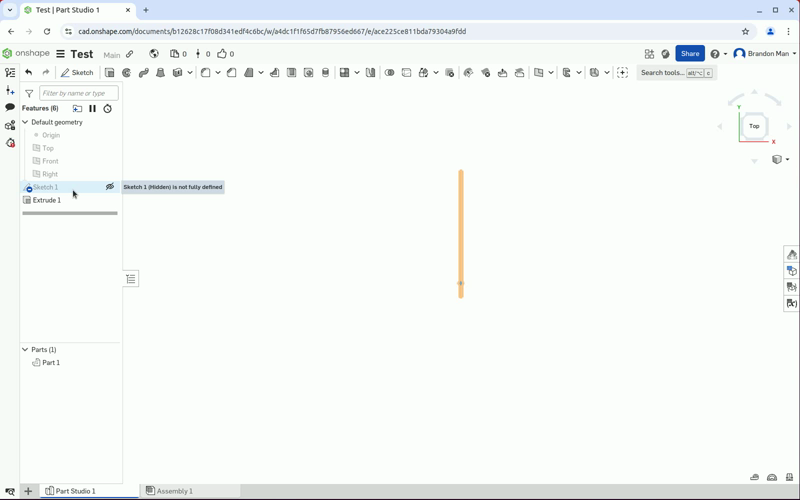
click(73, 189)
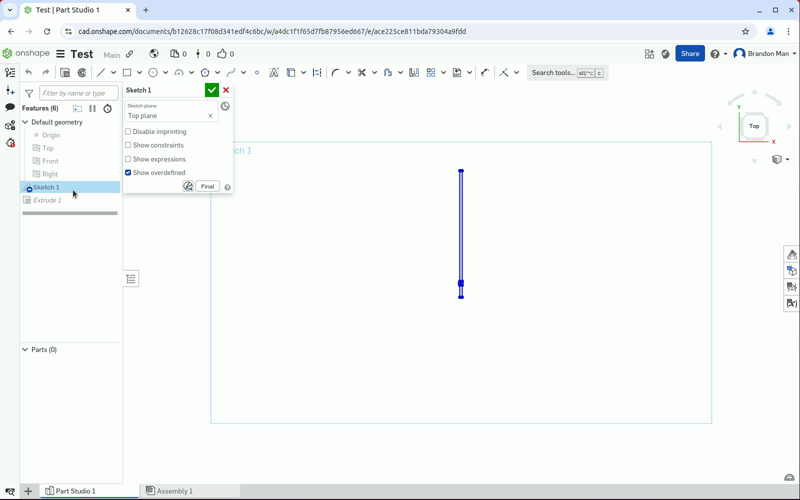
mouse_move(229, 92)
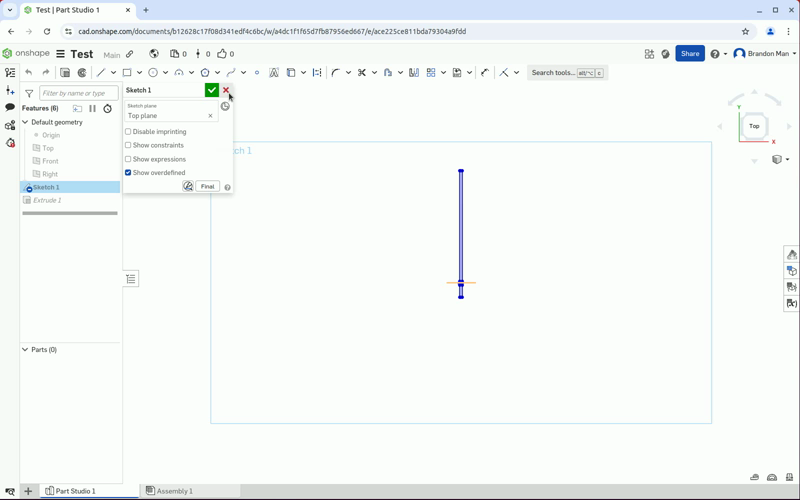
click(229, 92)
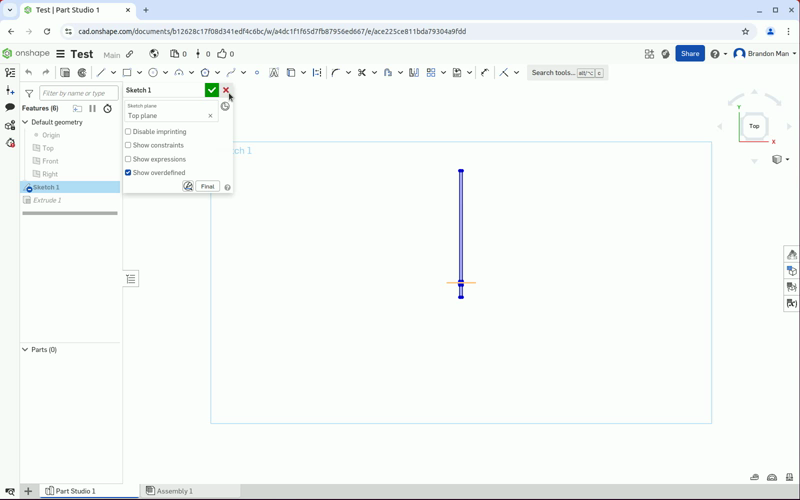
key(shift+s)
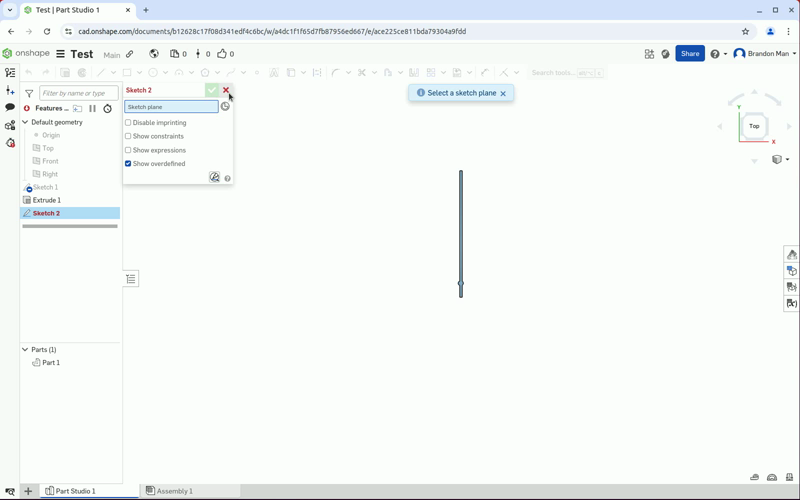
mouse_move(73, 150)
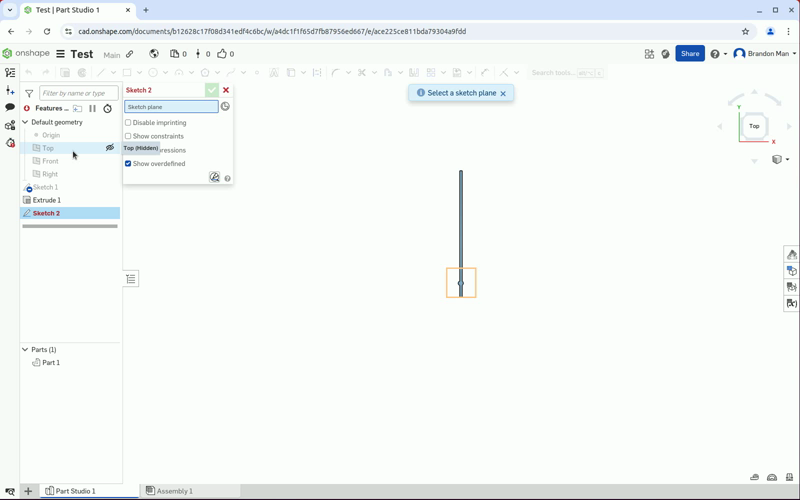
click(73, 150)
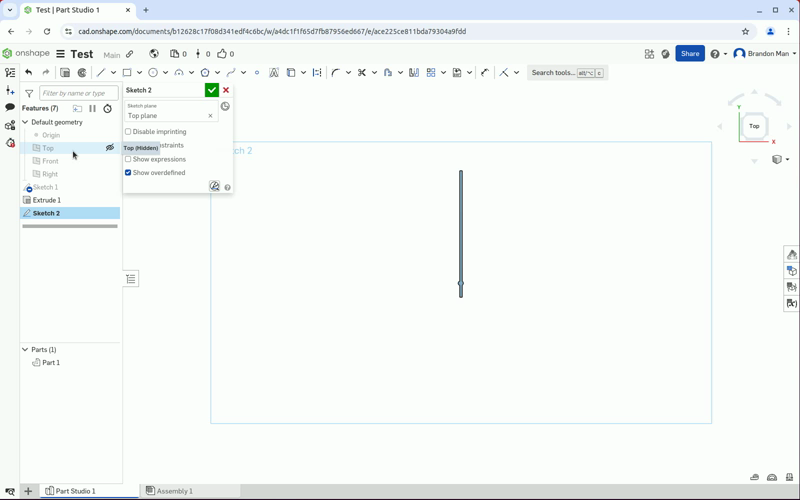
mouse_move(73, 352)
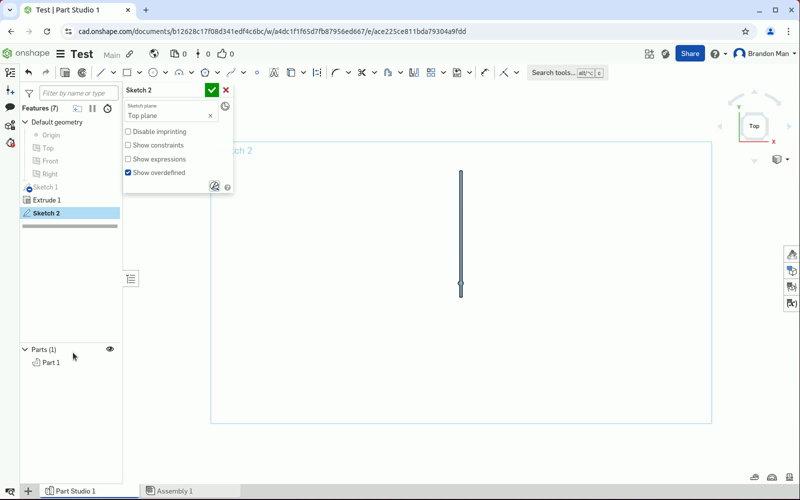
key(y)
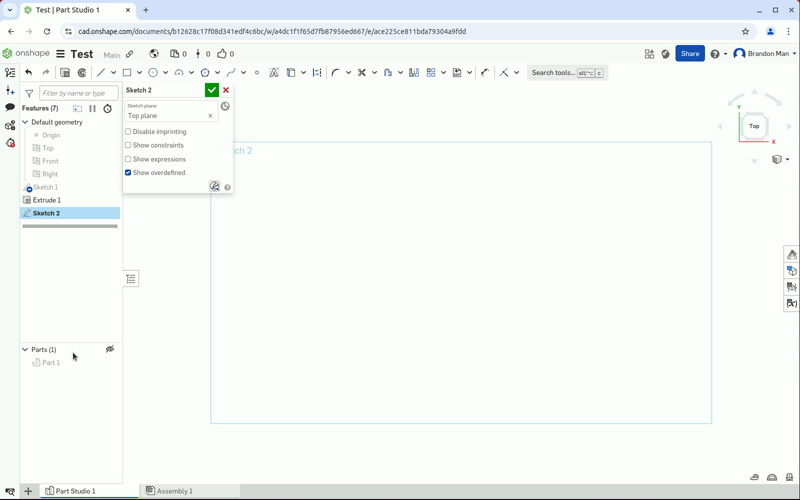
key(c)
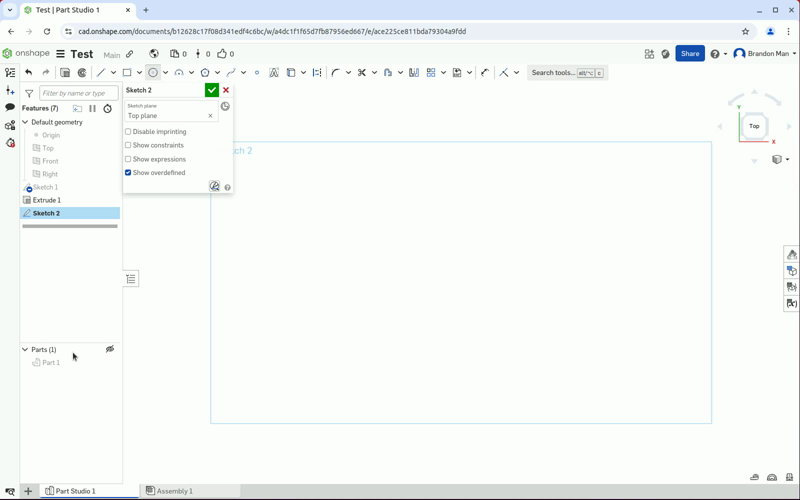
key_down(shift)
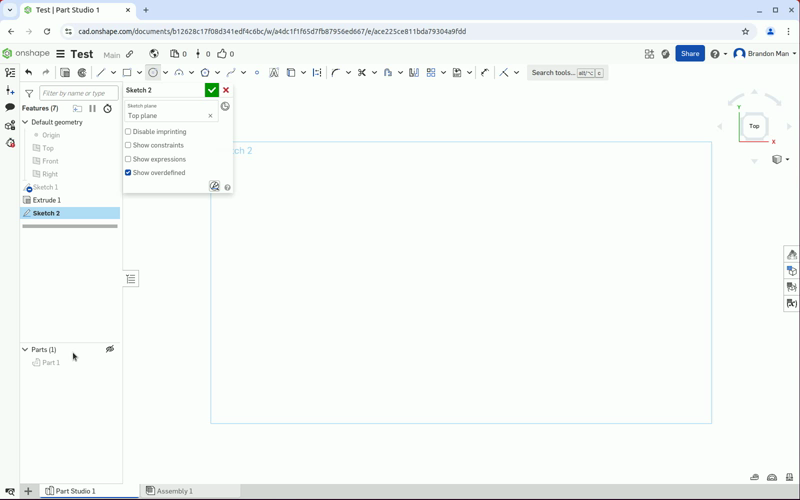
mouse_move(460, 282)
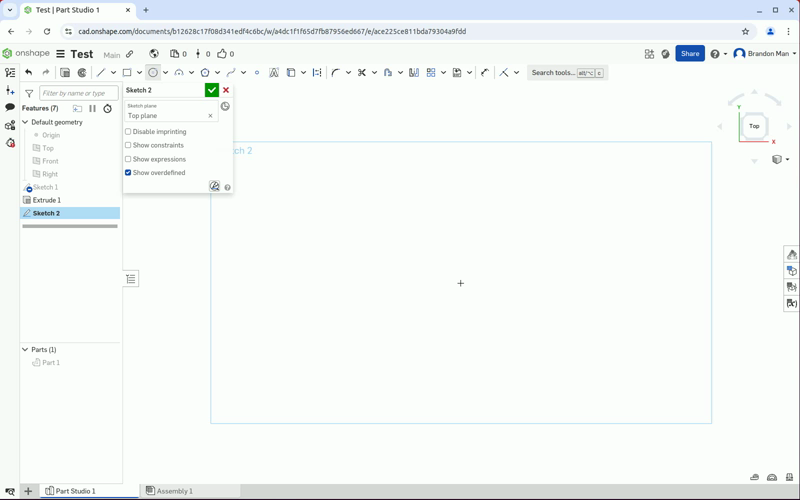
click(460, 282)
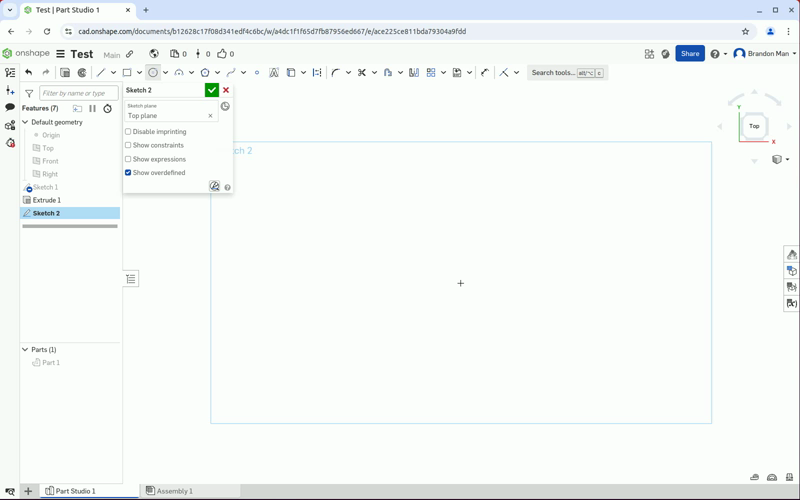
key_up(shift)
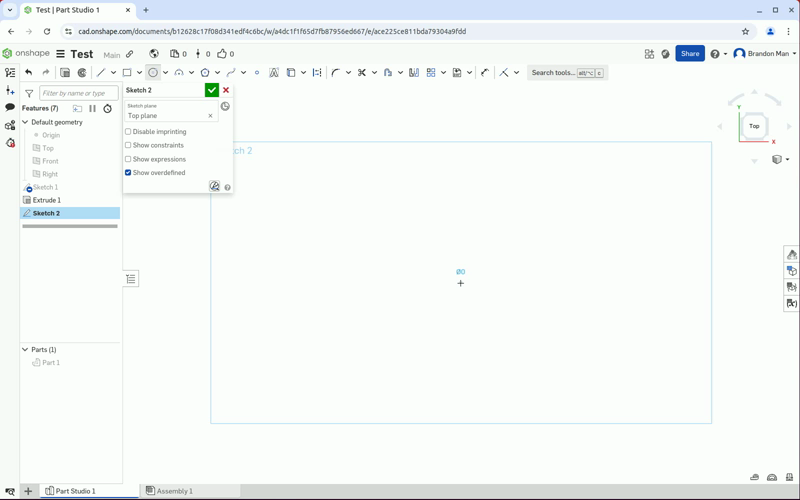
mouse_move(461, 282)
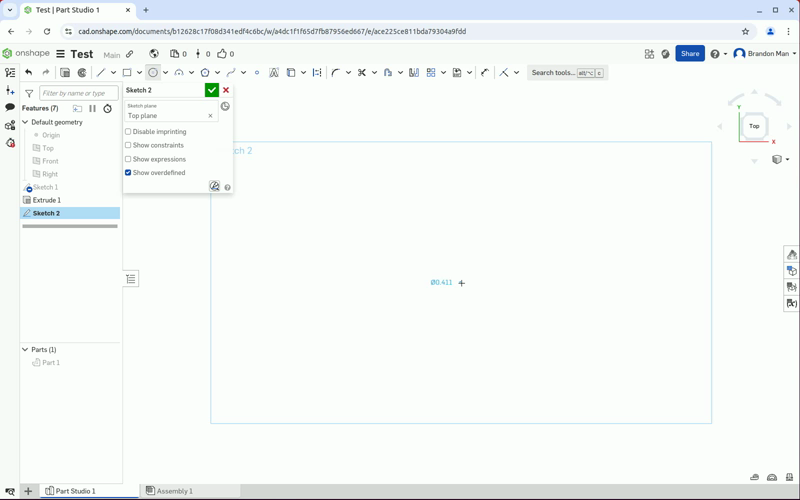
scroll(6)
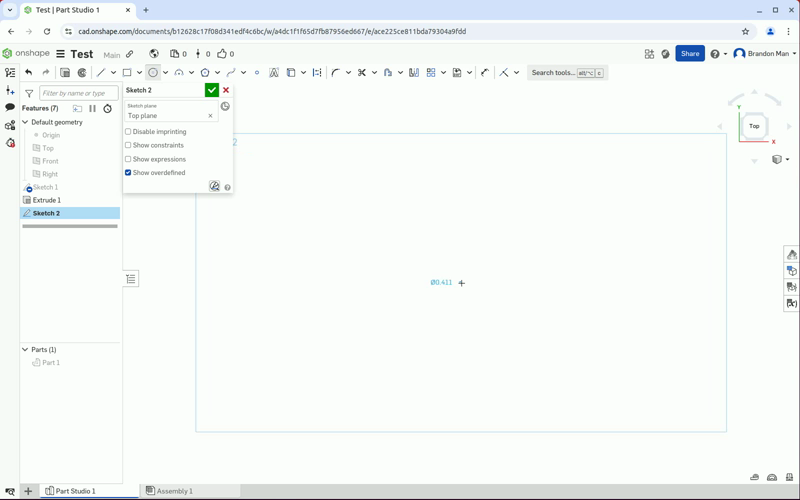
scroll(6)
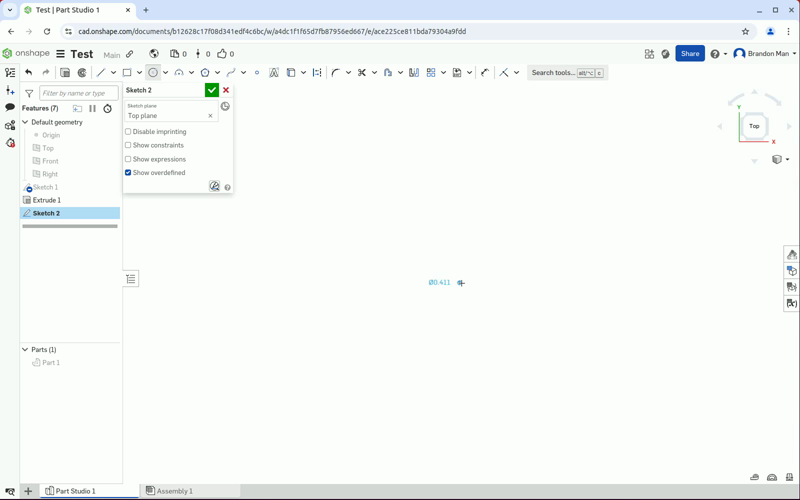
scroll(6)
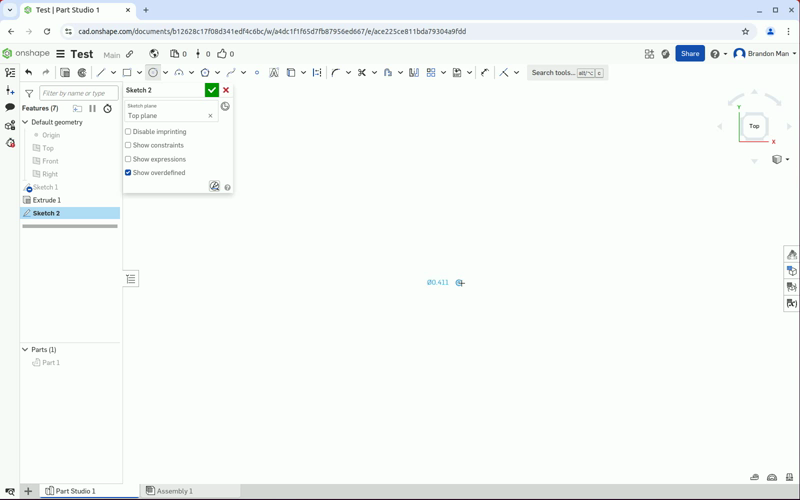
scroll(6)
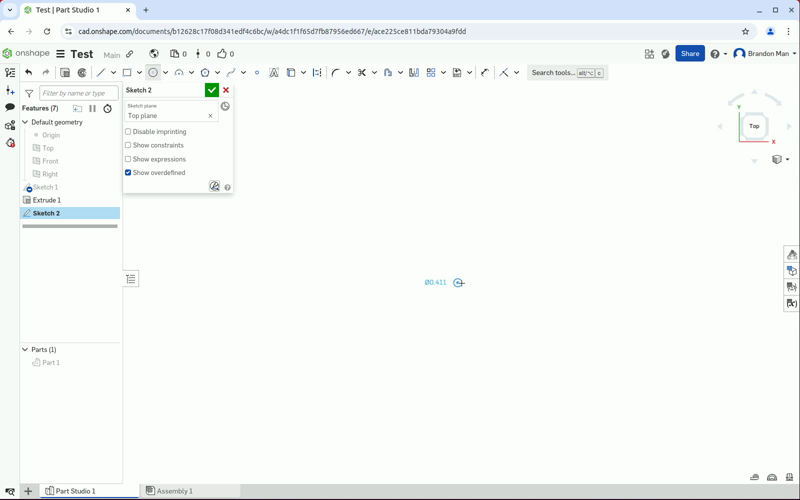
scroll(6)
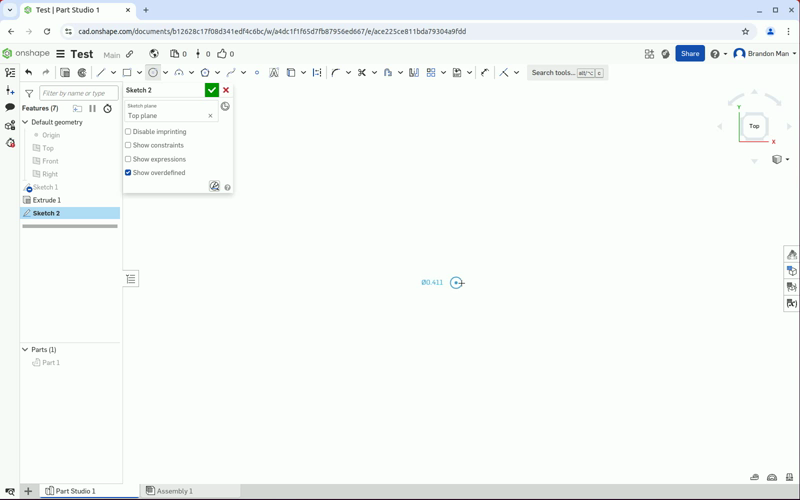
scroll(6)
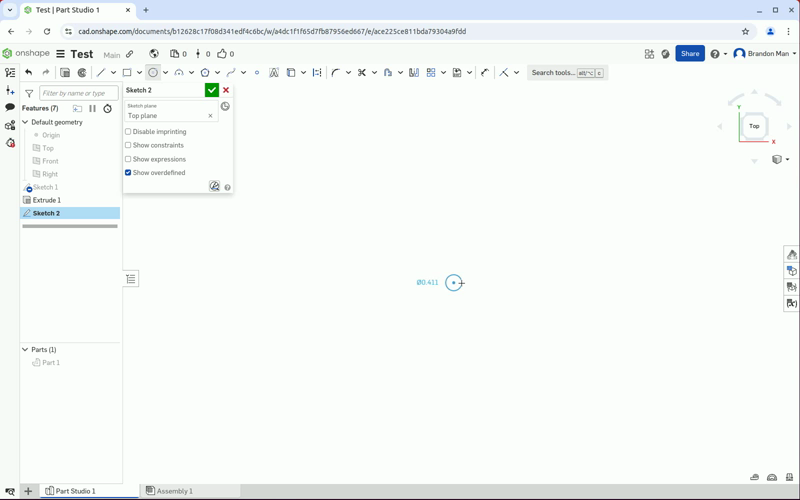
scroll(6)
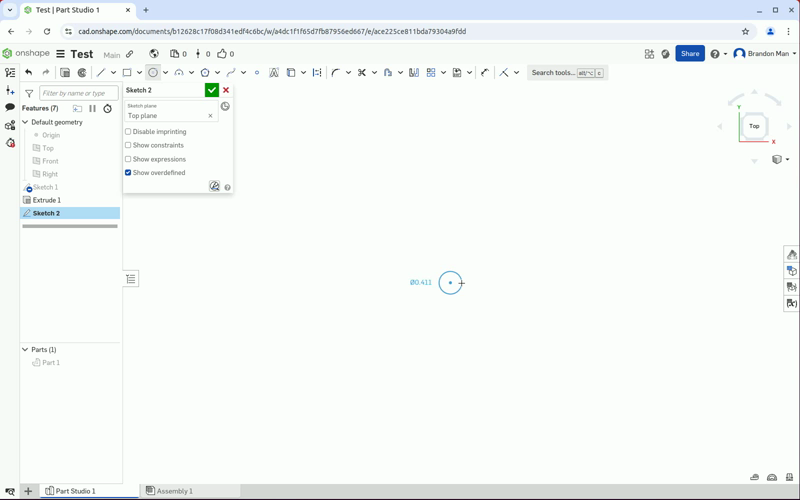
click(461, 282)
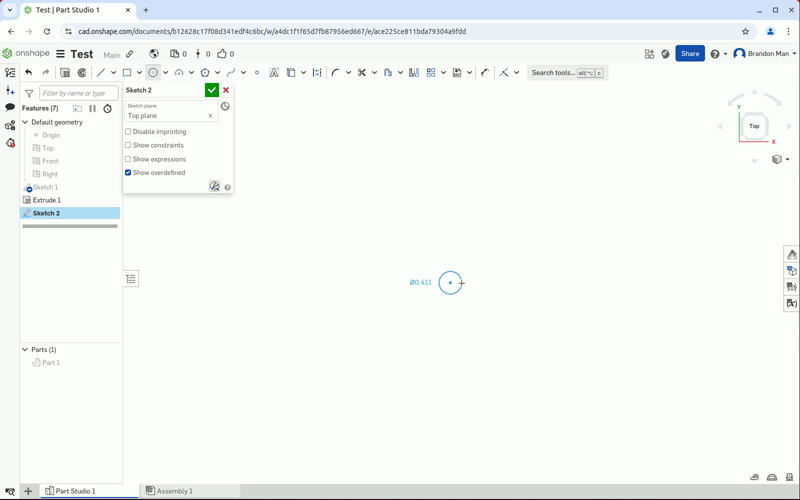
scroll(-6)
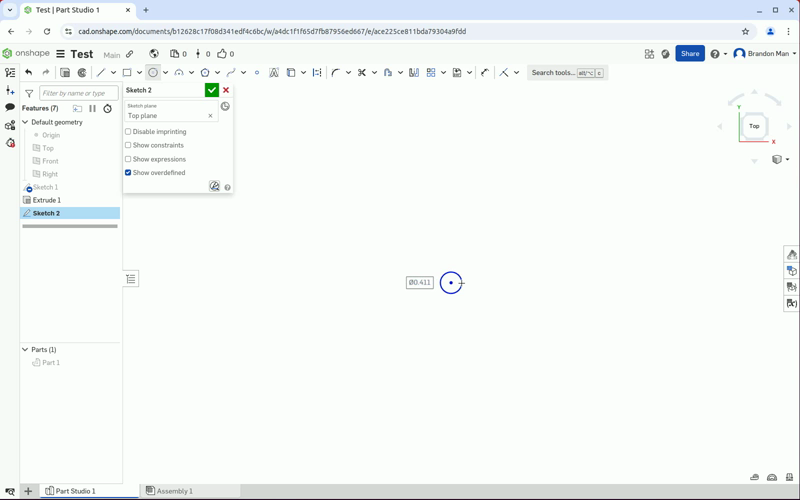
scroll(-6)
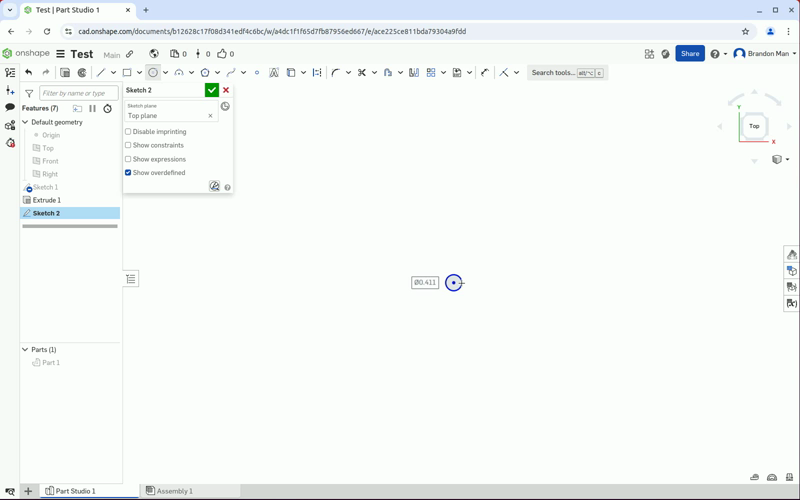
scroll(-6)
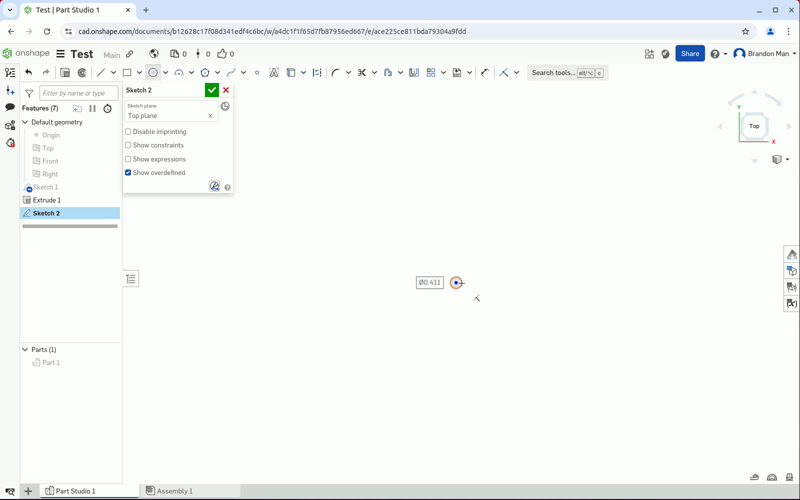
scroll(-6)
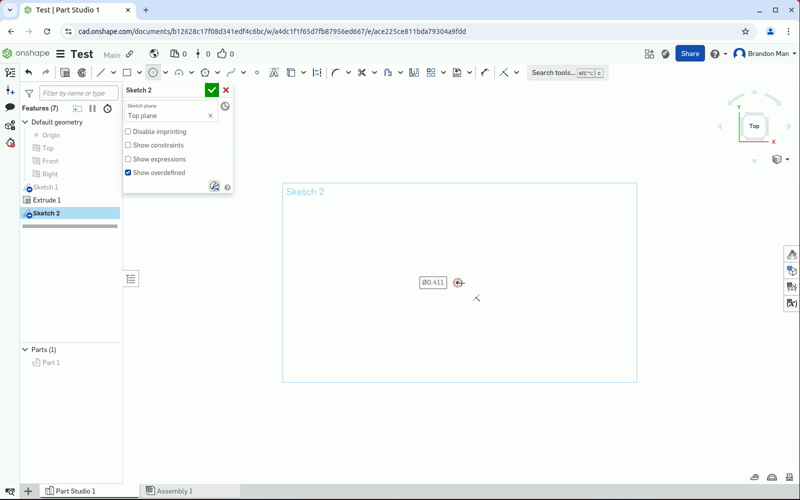
scroll(-6)
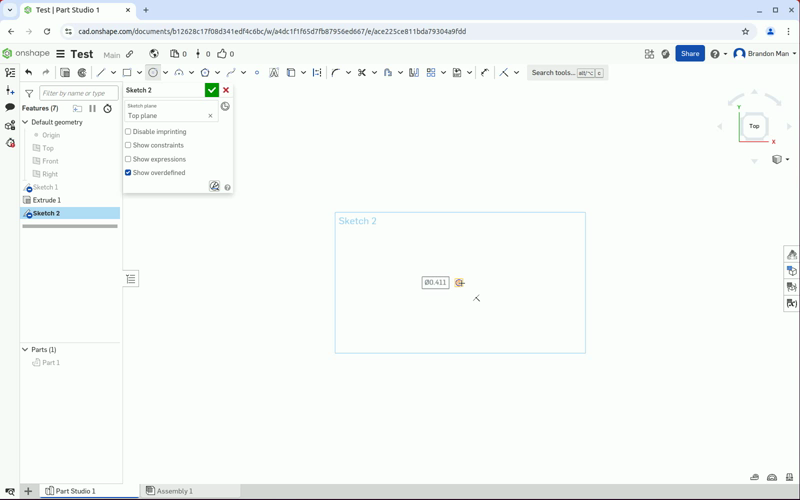
scroll(-6)
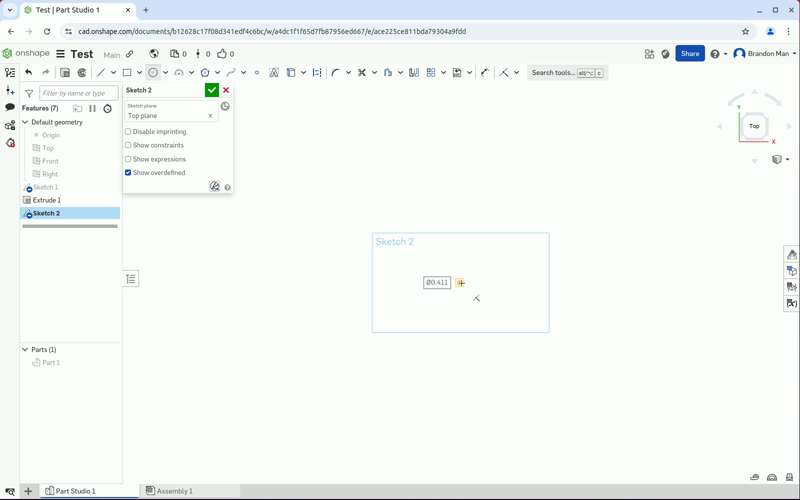
scroll(-6)
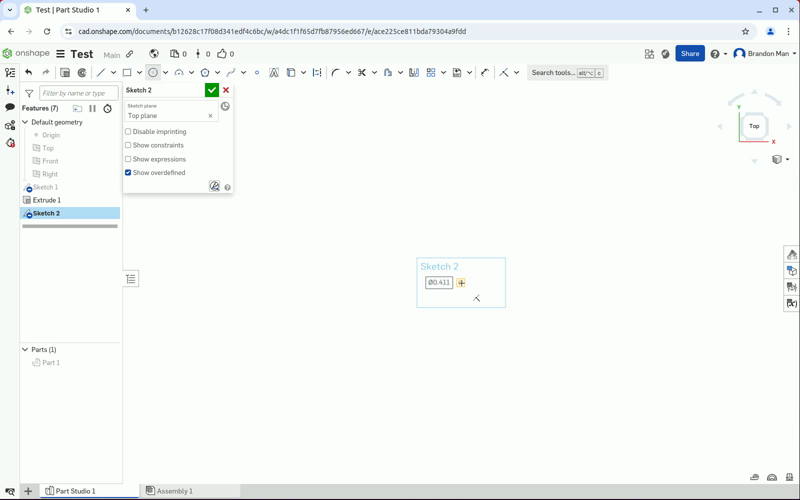
key(esc)
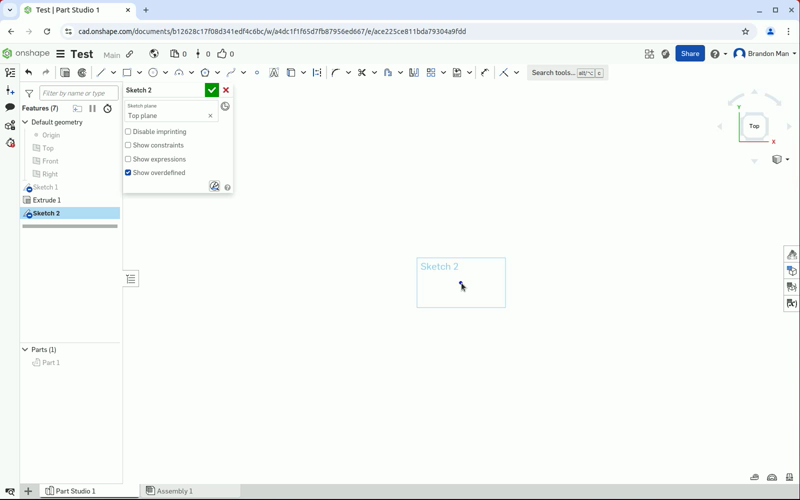
mouse_move(461, 282)
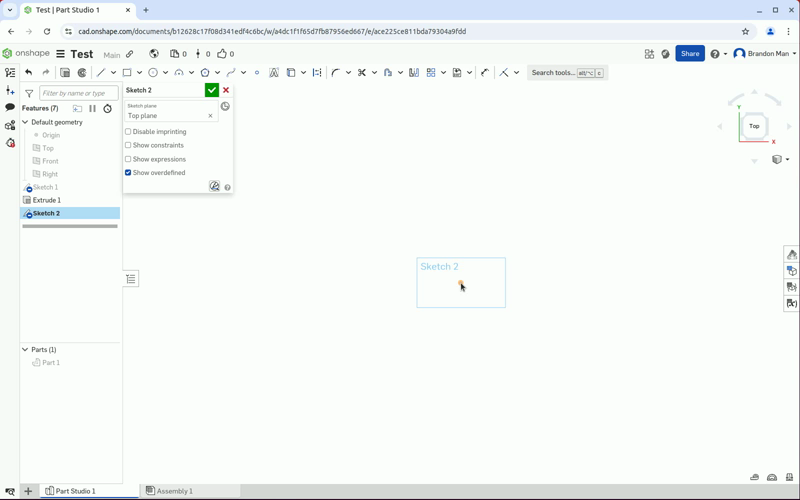
scroll(6)
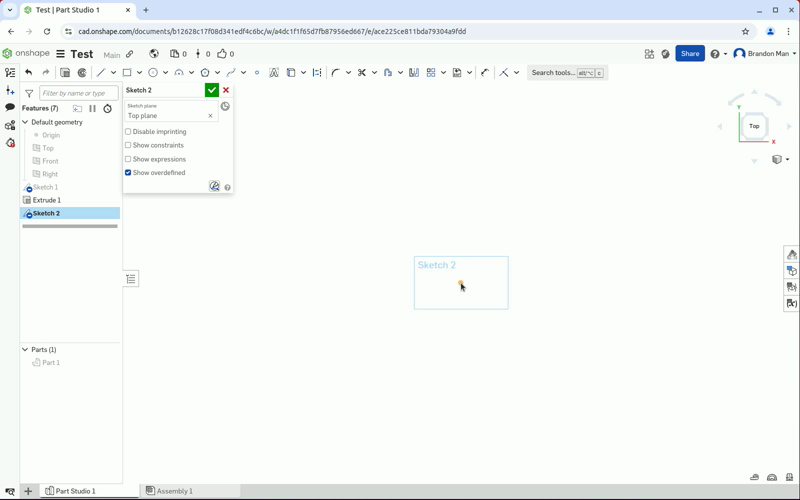
scroll(6)
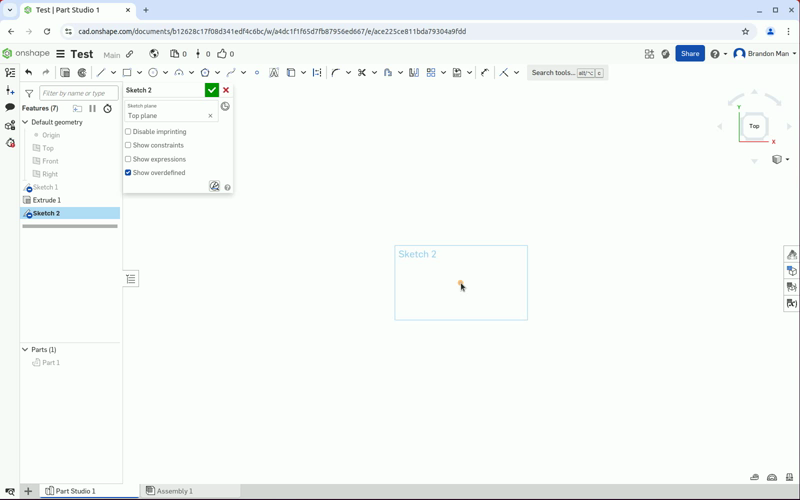
scroll(6)
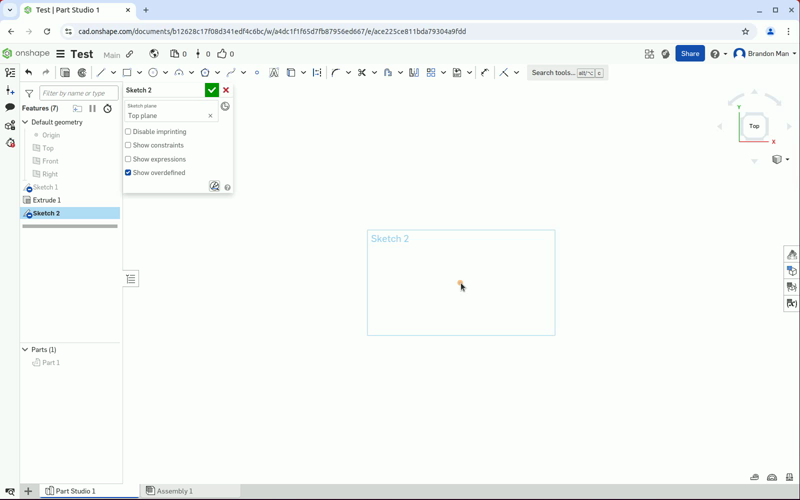
scroll(6)
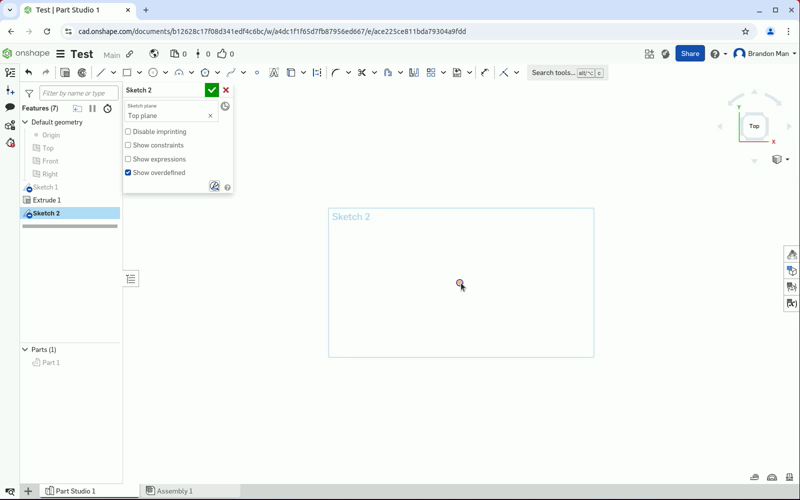
scroll(6)
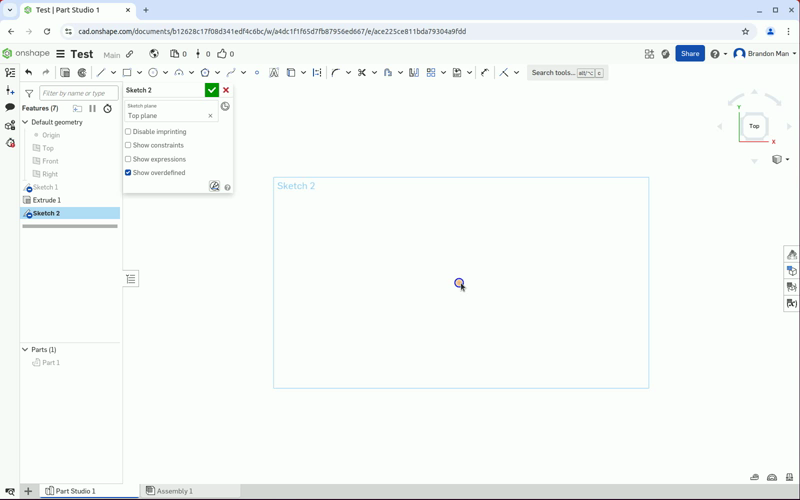
scroll(6)
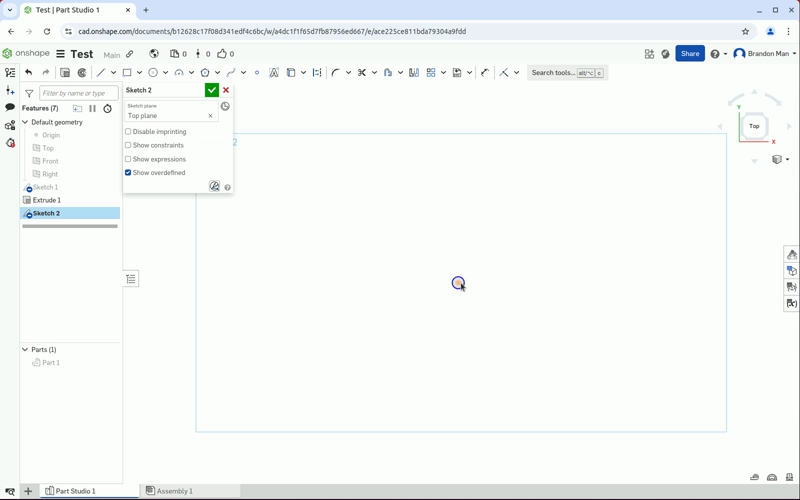
scroll(6)
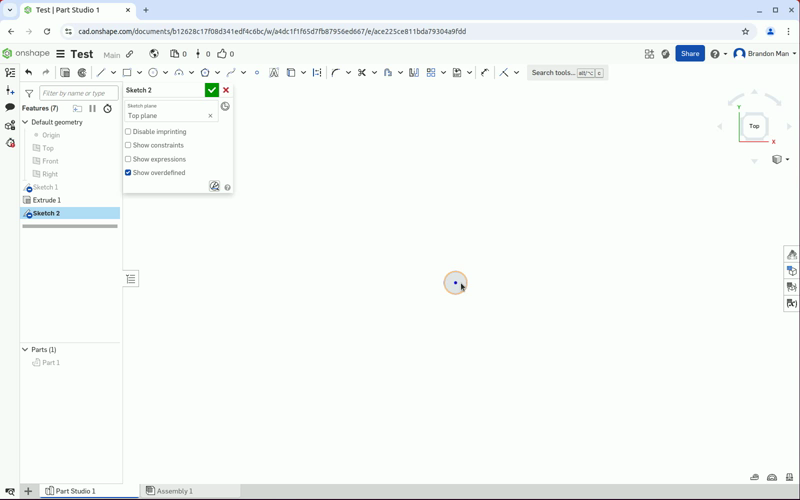
click(461, 282)
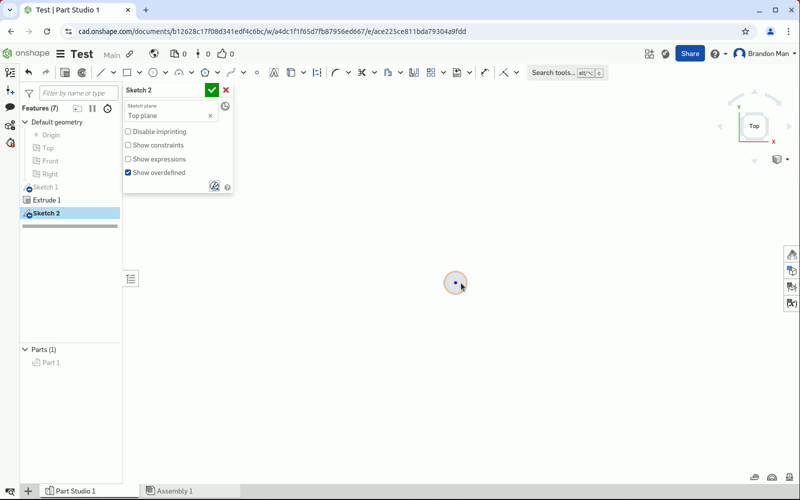
scroll(-6)
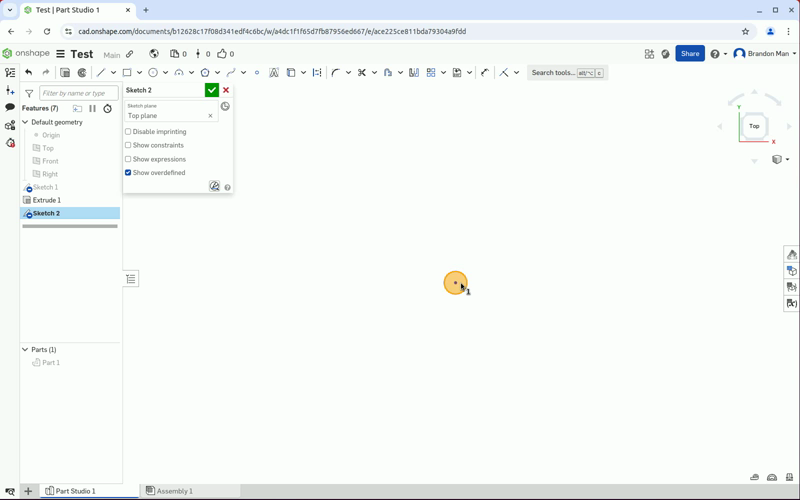
scroll(-6)
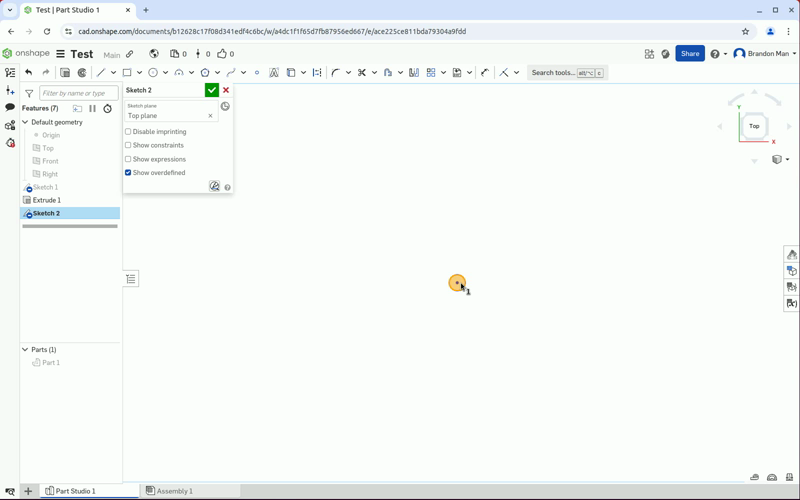
scroll(-6)
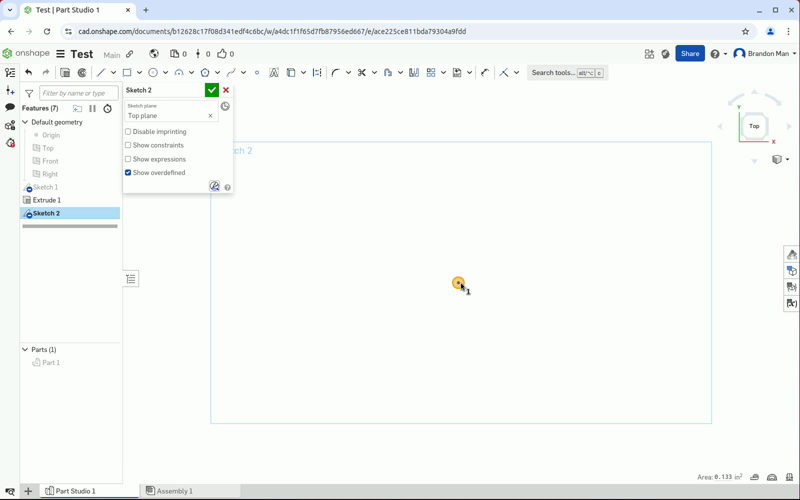
scroll(-6)
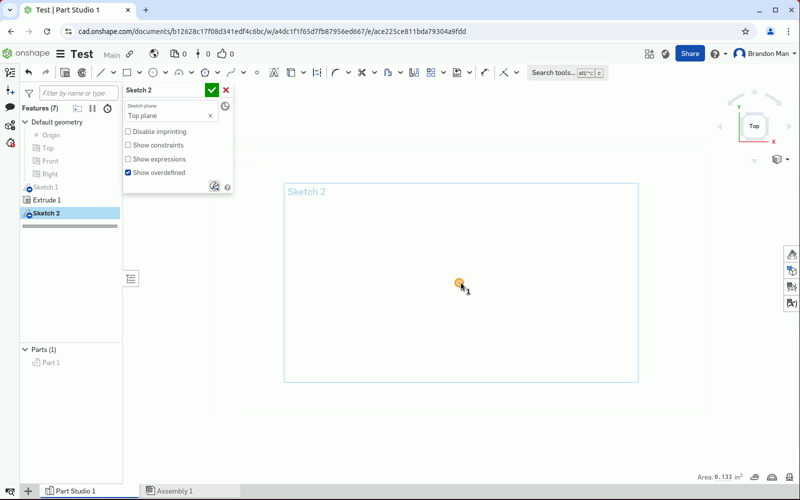
scroll(-6)
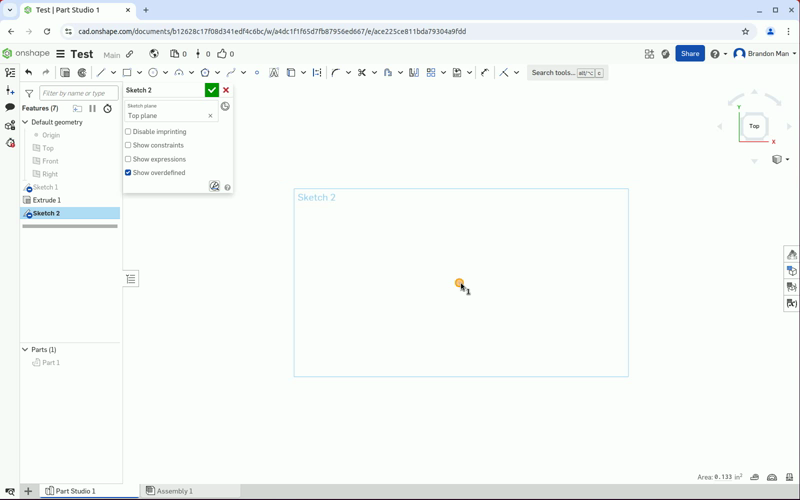
scroll(-6)
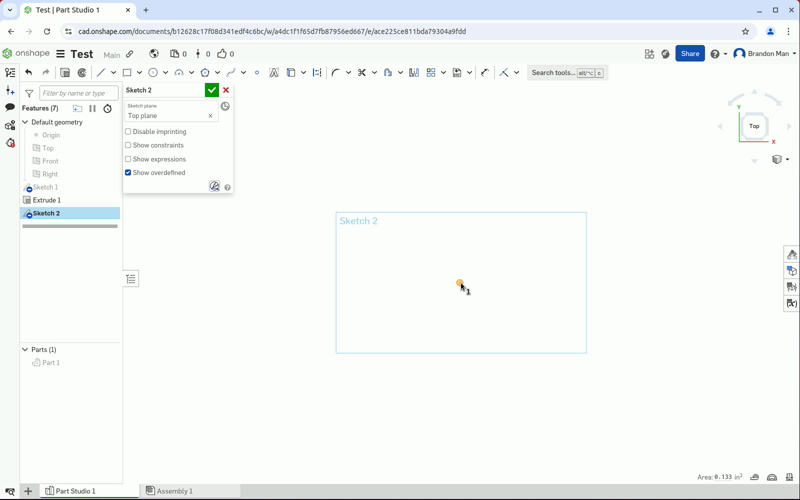
scroll(-6)
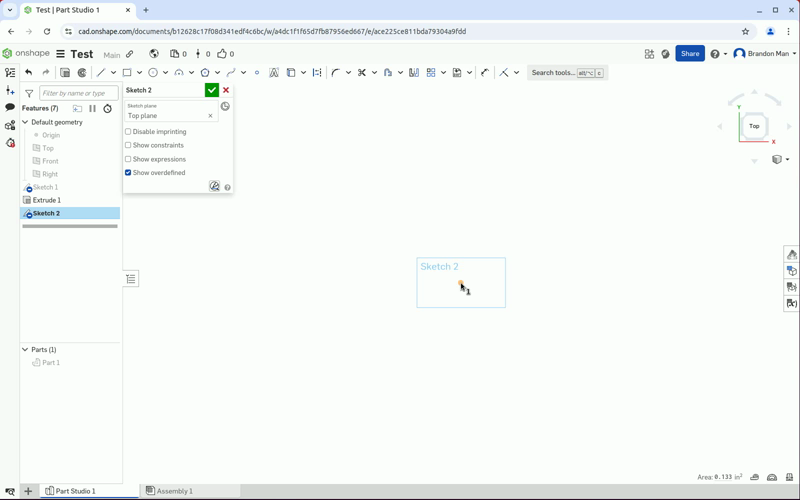
mouse_move(73, 352)
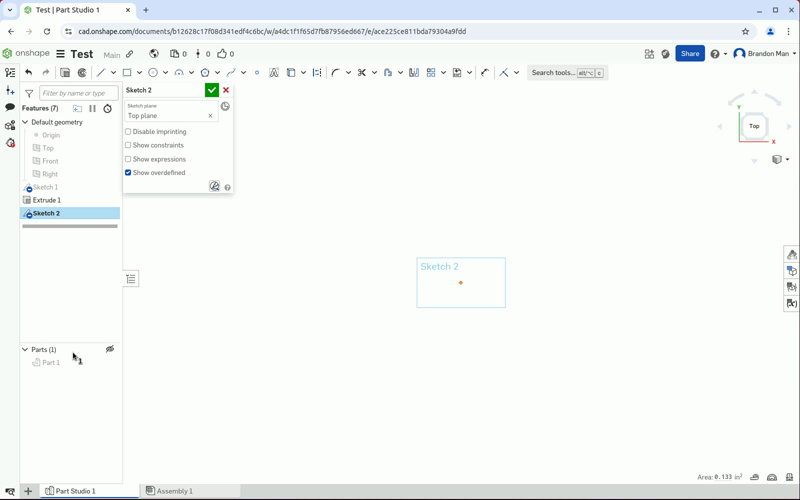
key(shift+y)
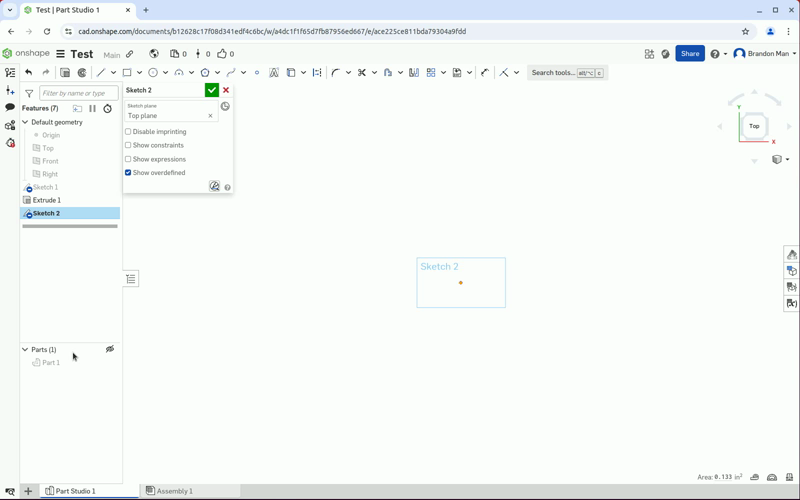
key(shift+e)
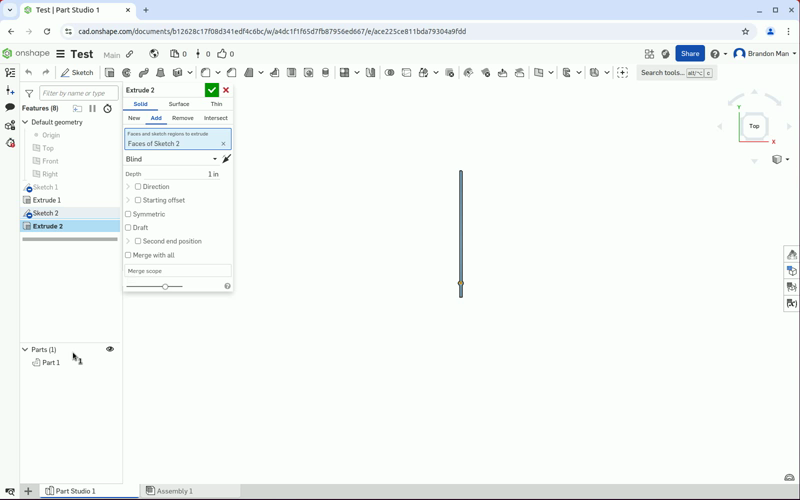
mouse_move(143, 106)
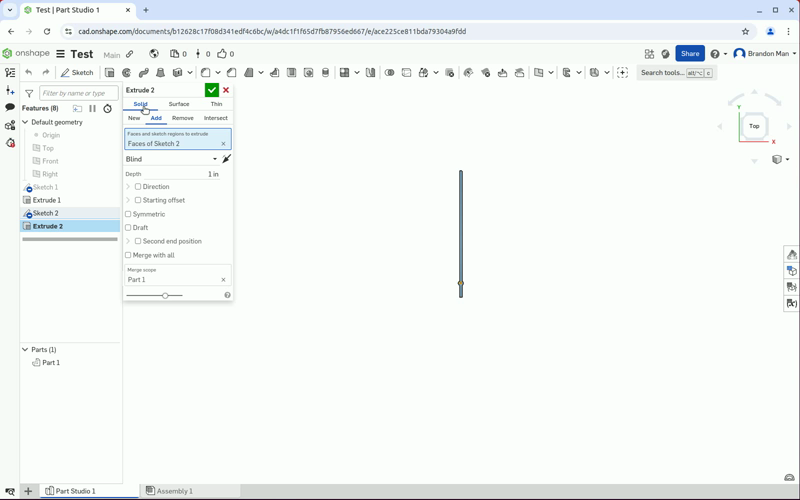
click(143, 106)
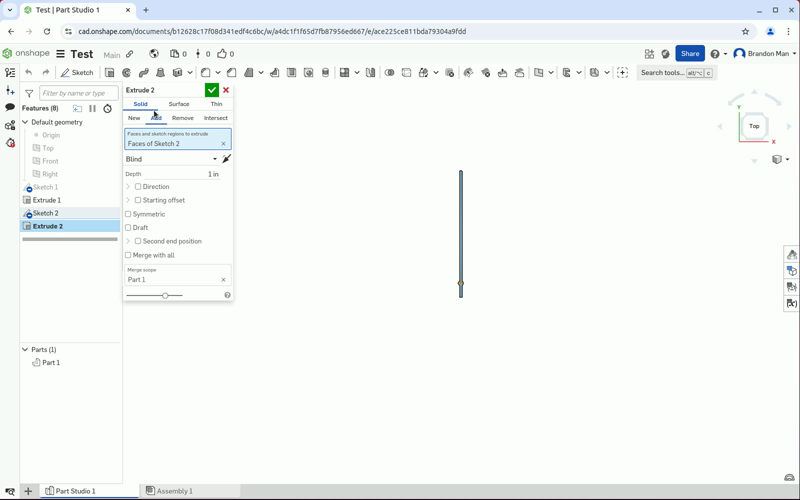
mouse_move(186, 120)
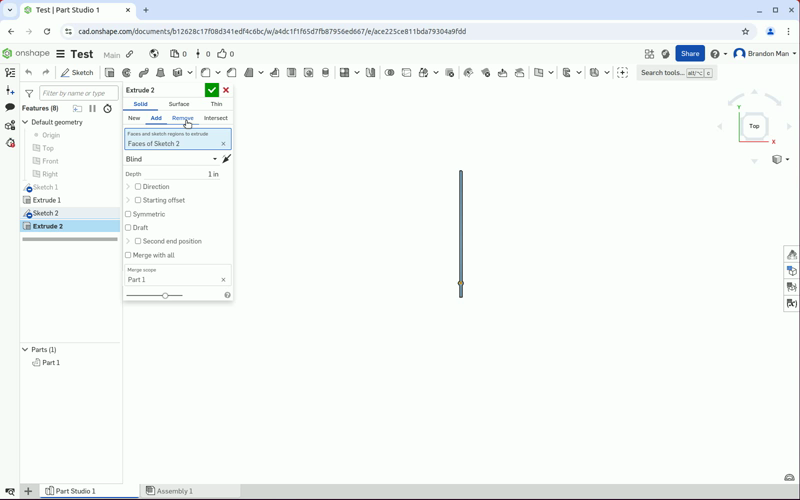
click(186, 120)
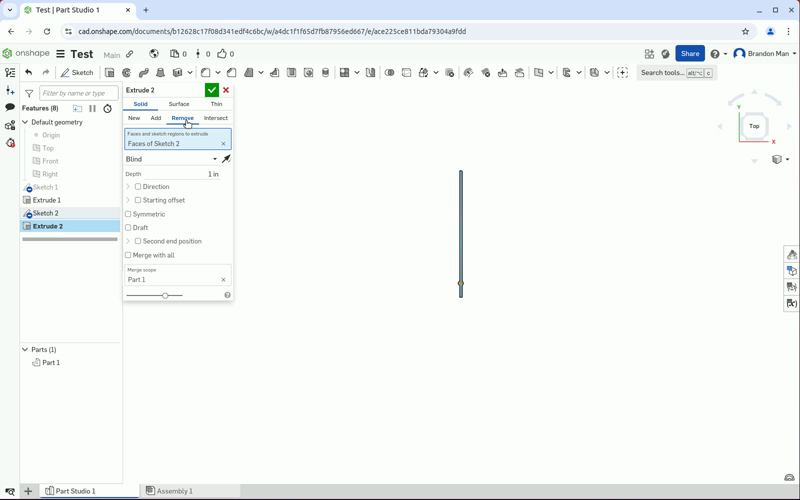
key(tab, 4)
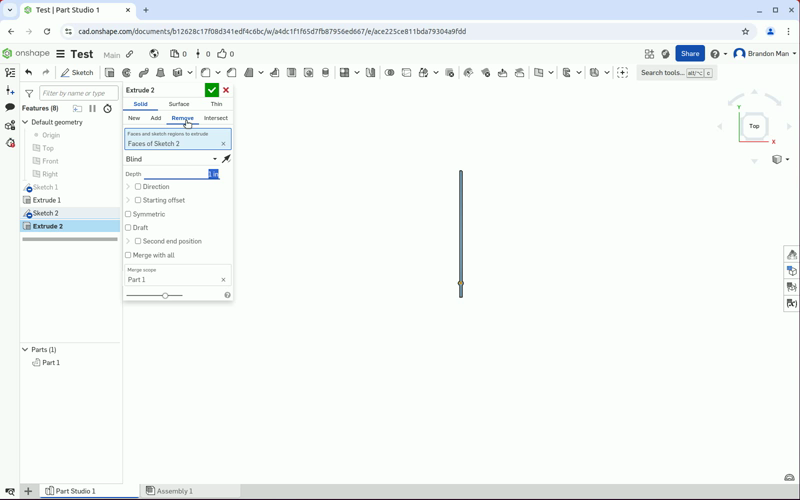
text(30.811)
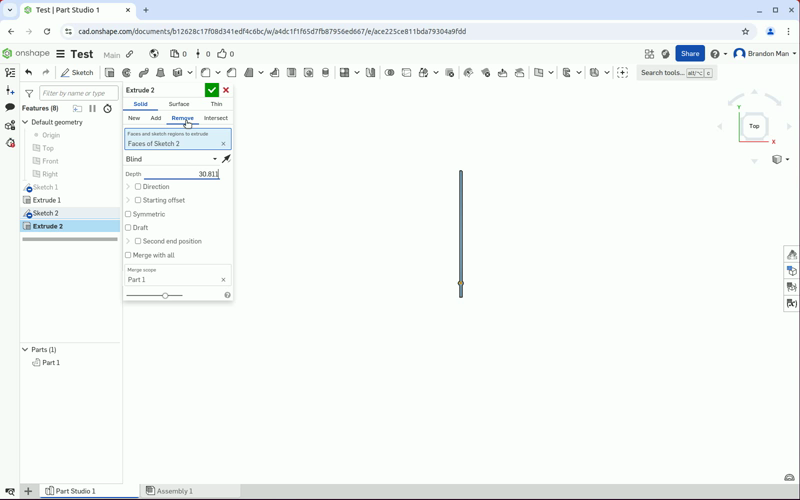
key(tab, 6)
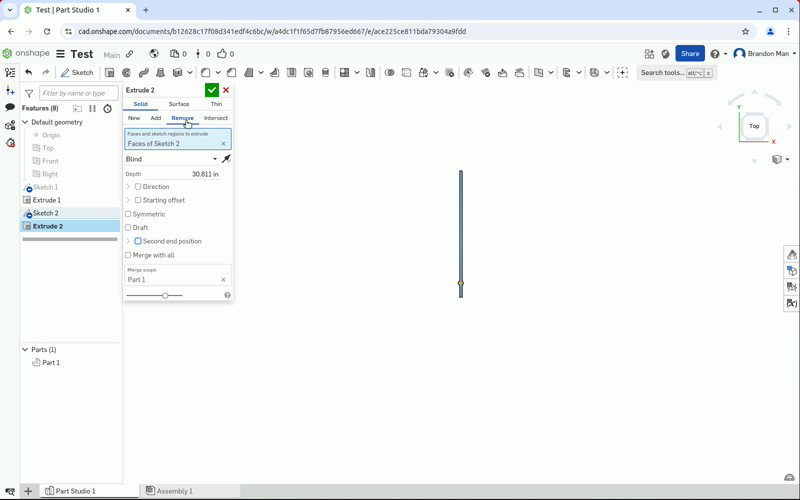
key(space)
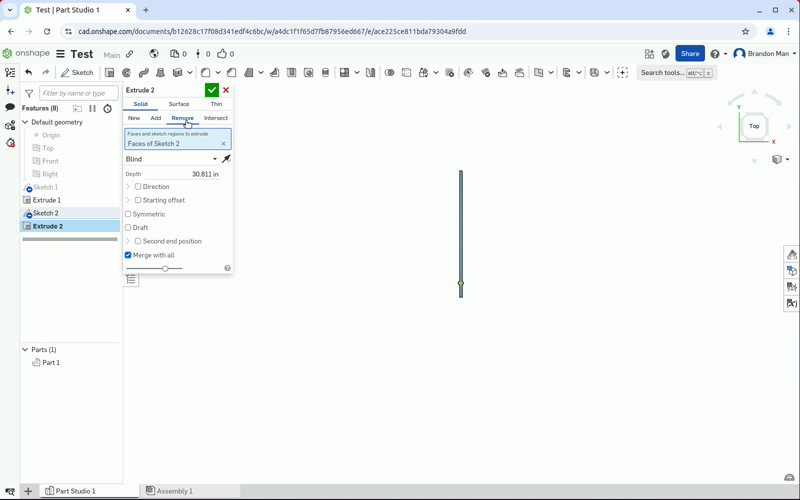
key(enter)
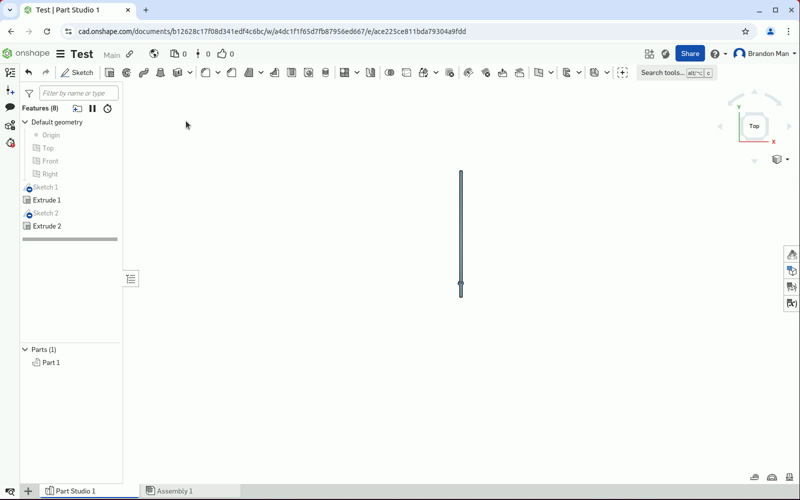
key(shift+h)
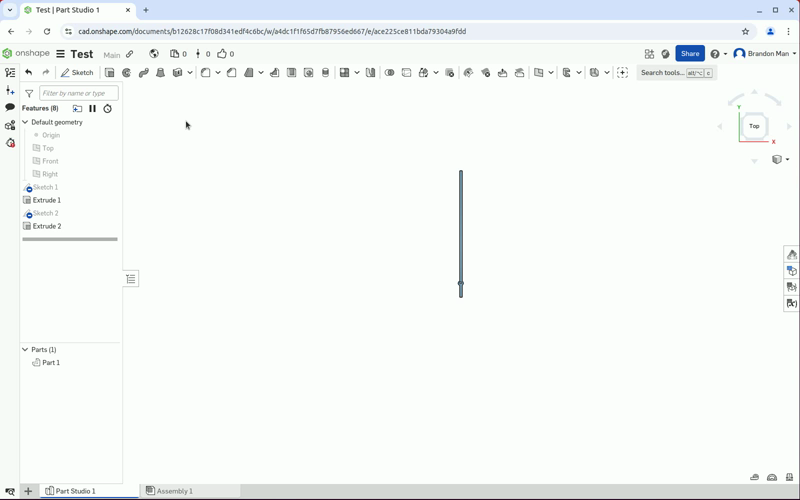
key(shift+h)
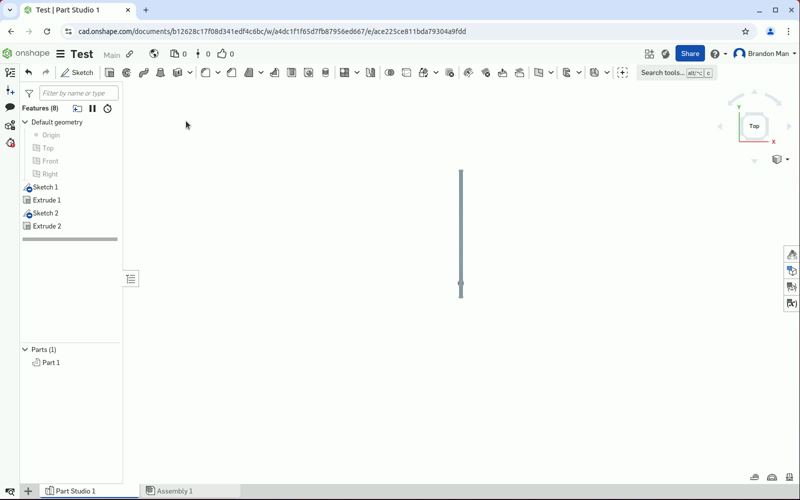
key(shift+7)
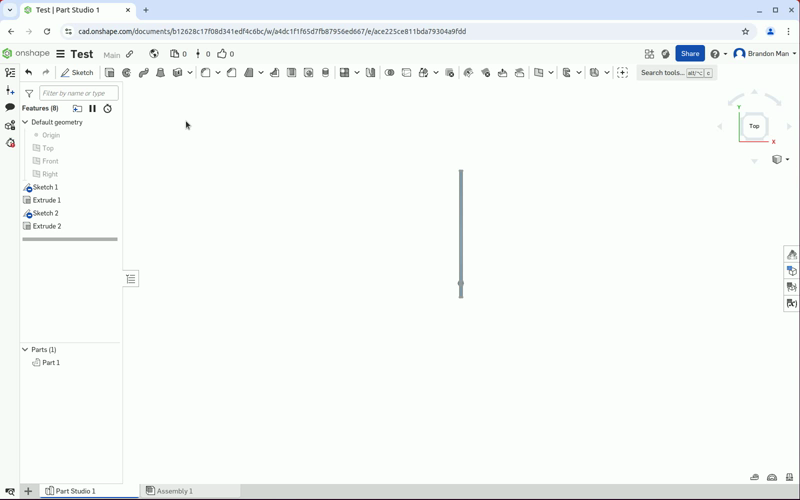
key(up, 3)
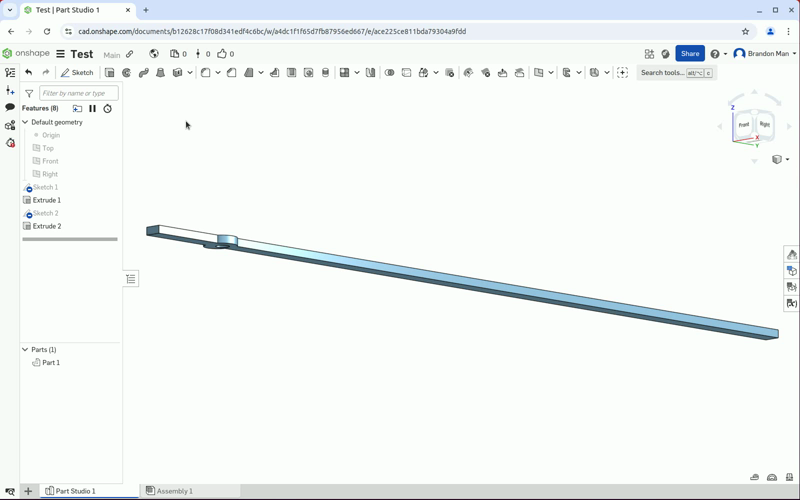
key(left, 3)
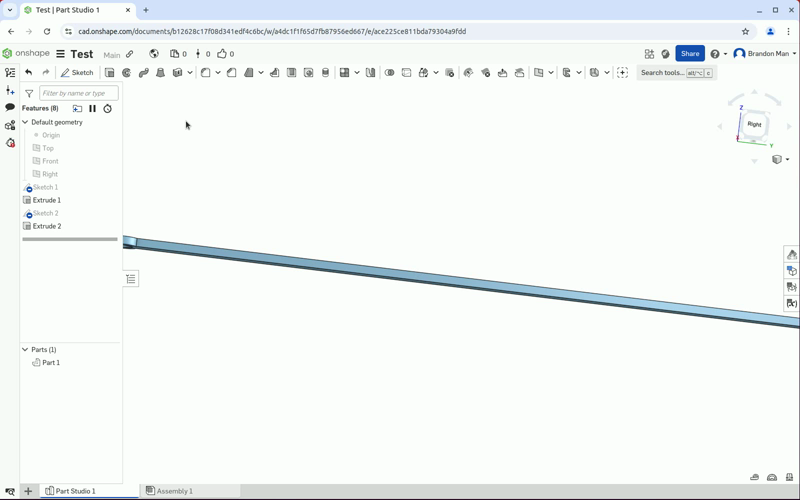
key(right, 3)
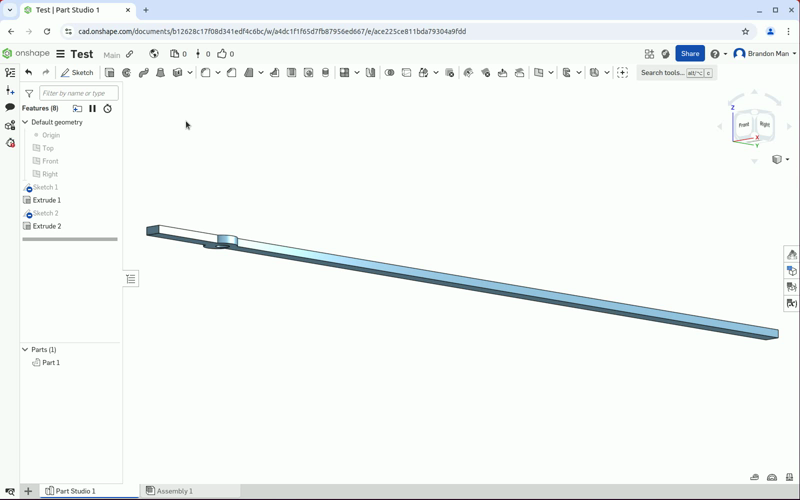
key(down, 3)
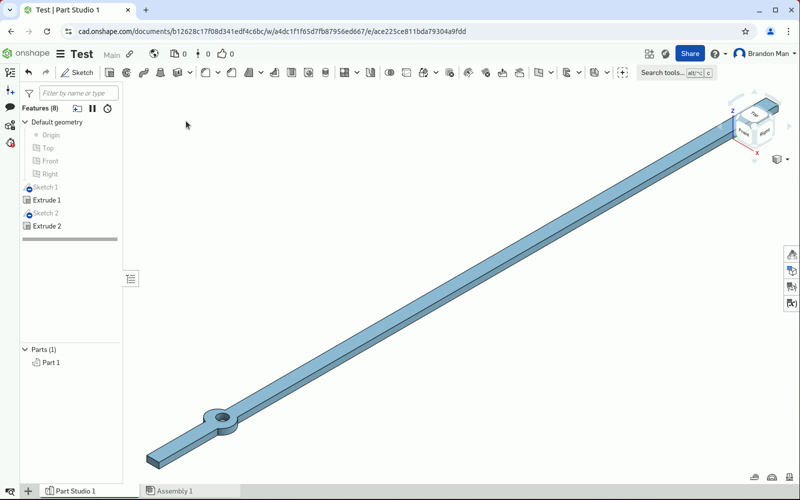
mouse_move(73, 189)
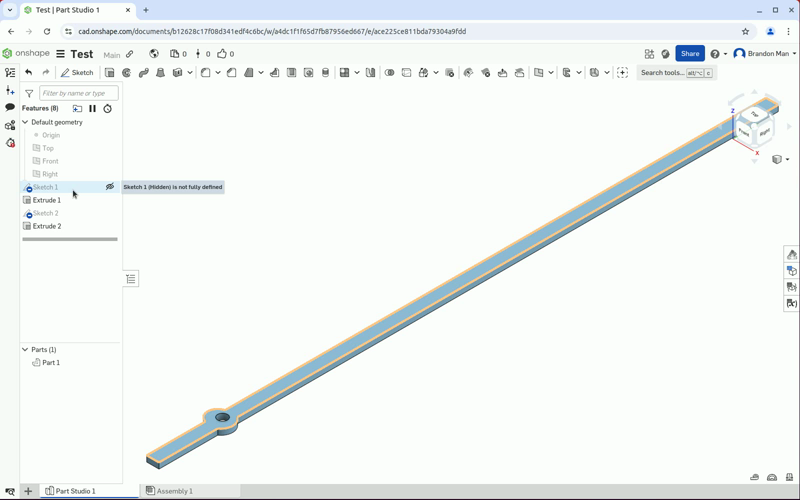
click(73, 189)